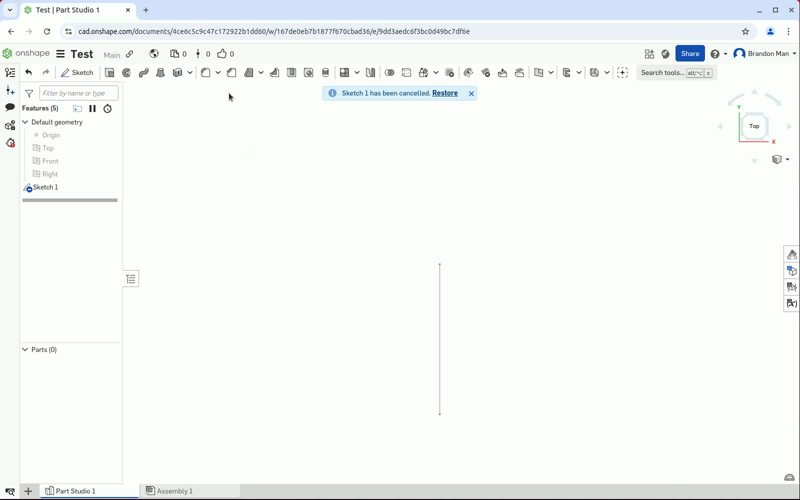
key(shift+h)
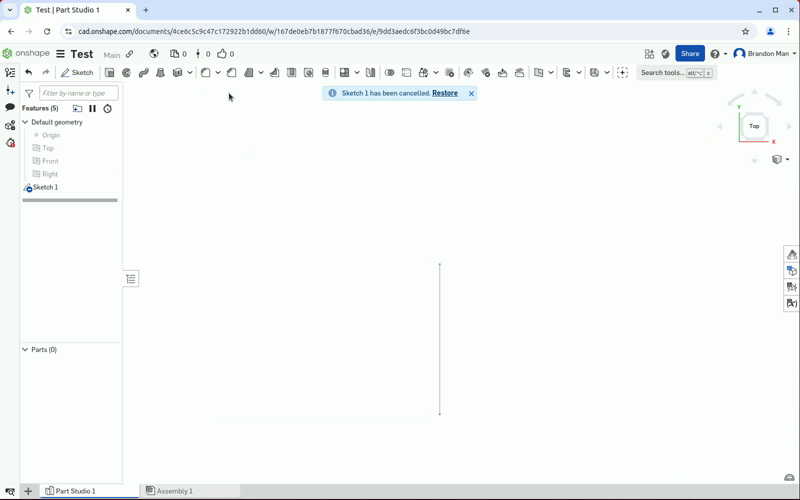
key(shift+s)
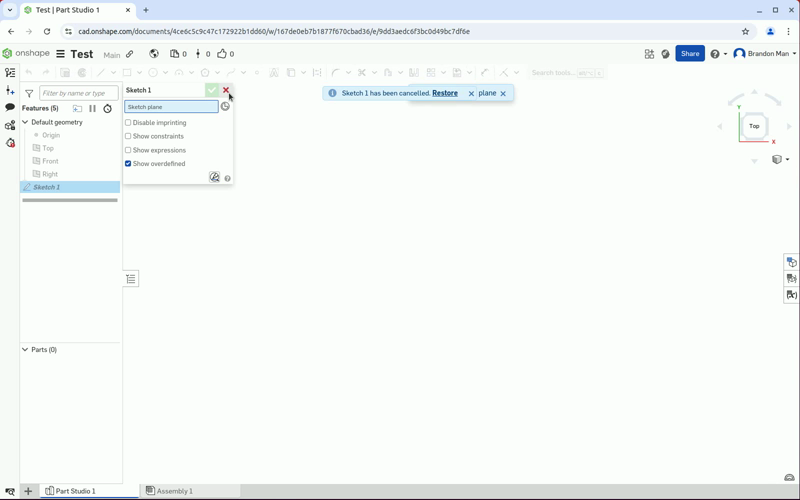
mouse_move(73, 150)
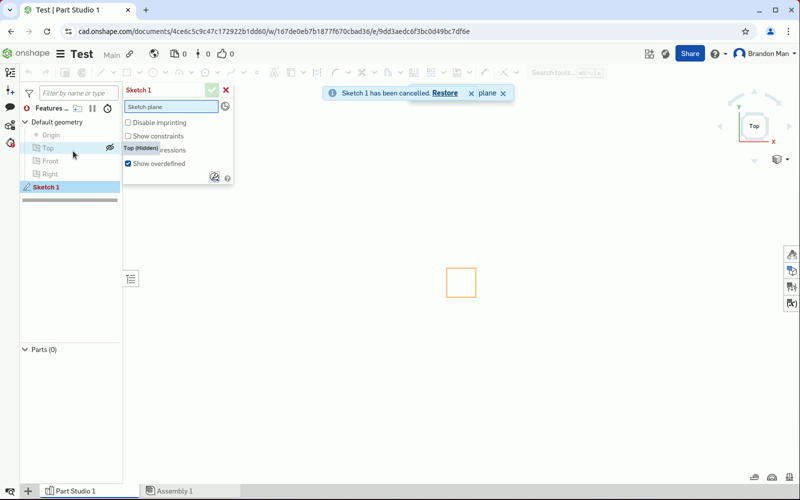
click(73, 150)
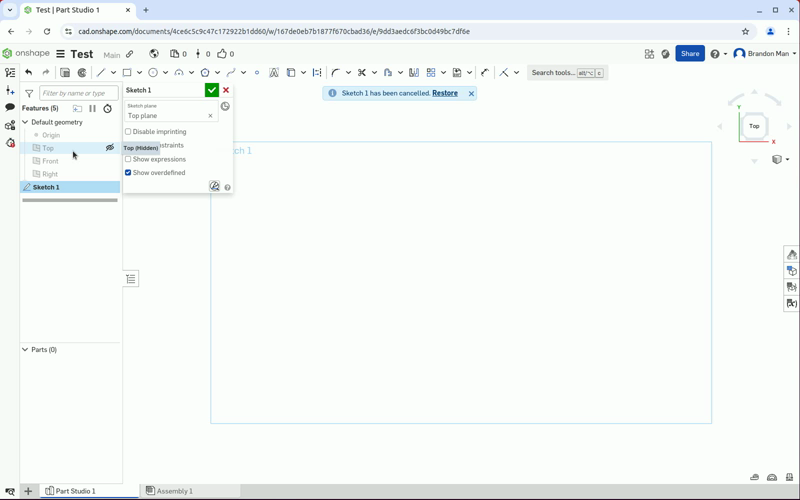
mouse_move(73, 352)
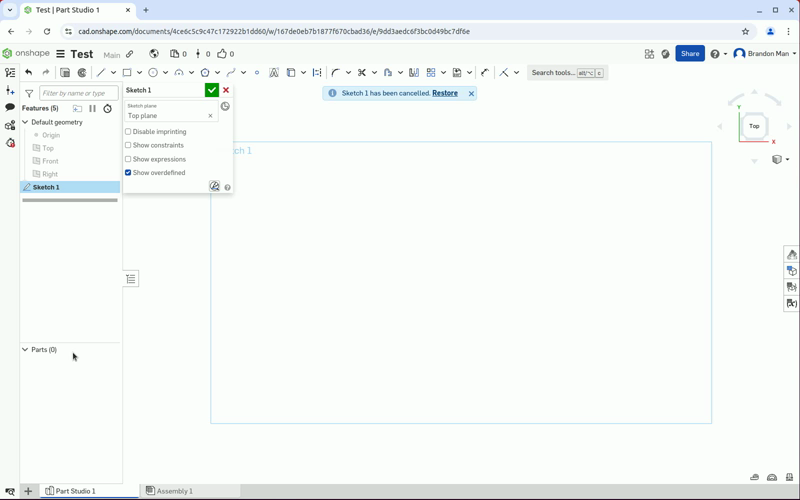
key(y)
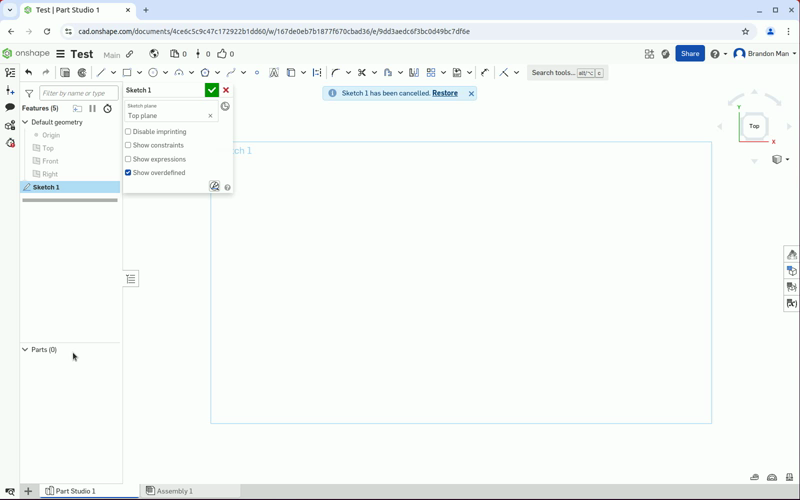
key(l)
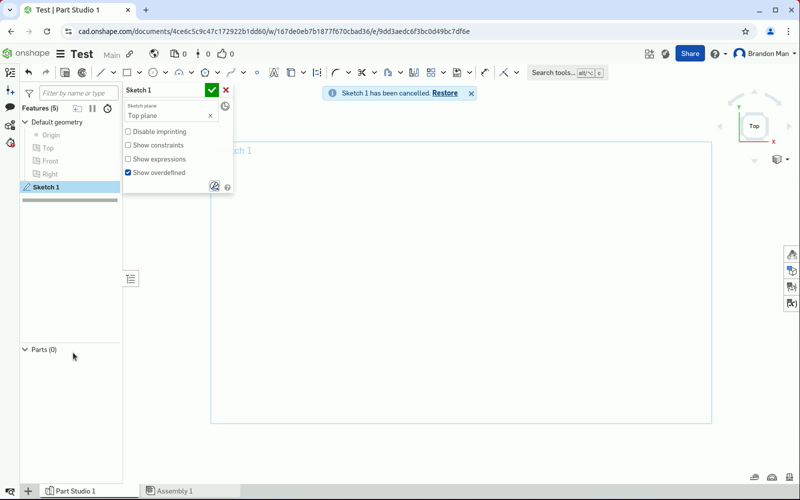
key_down(shift)
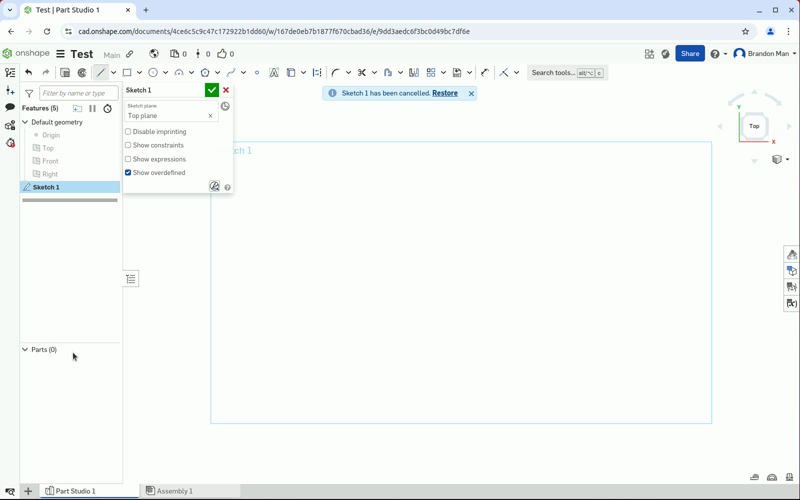
mouse_move(449, 285)
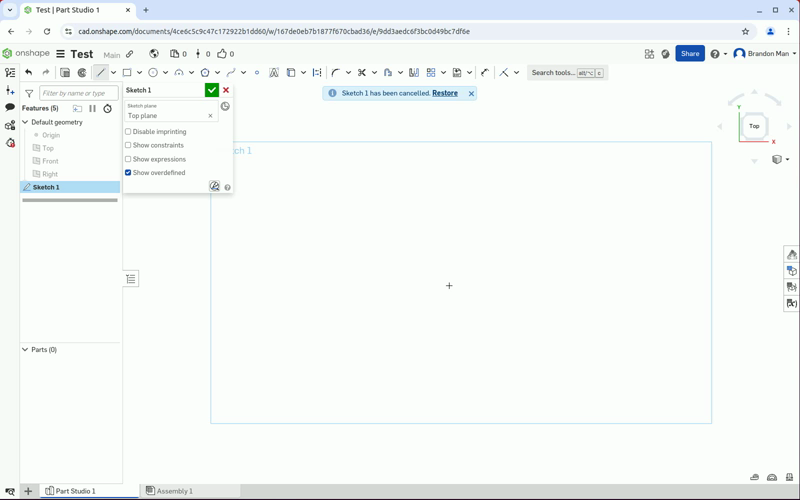
click(449, 285)
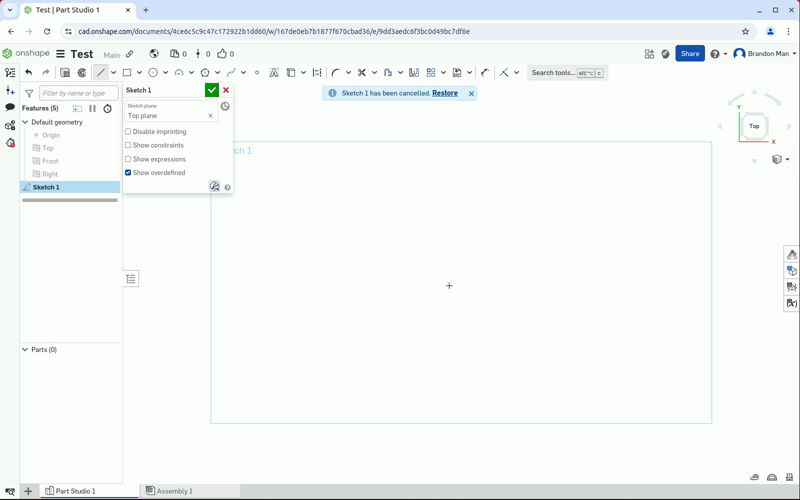
key_up(shift)
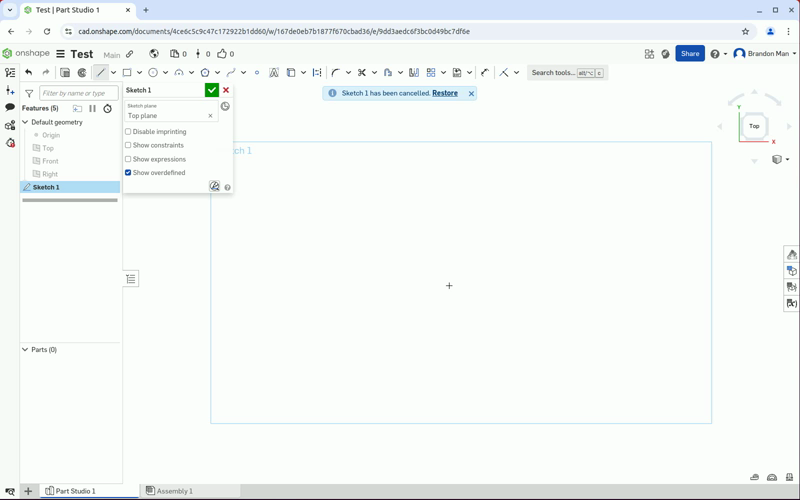
key_down(shift)
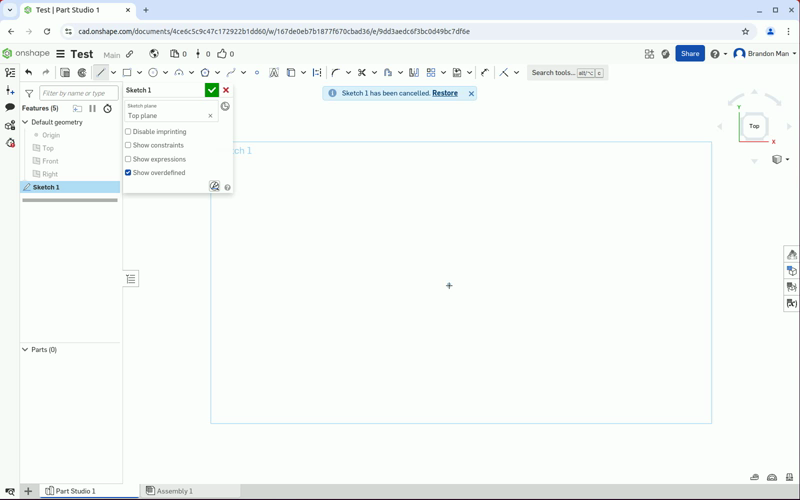
mouse_move(565, 285)
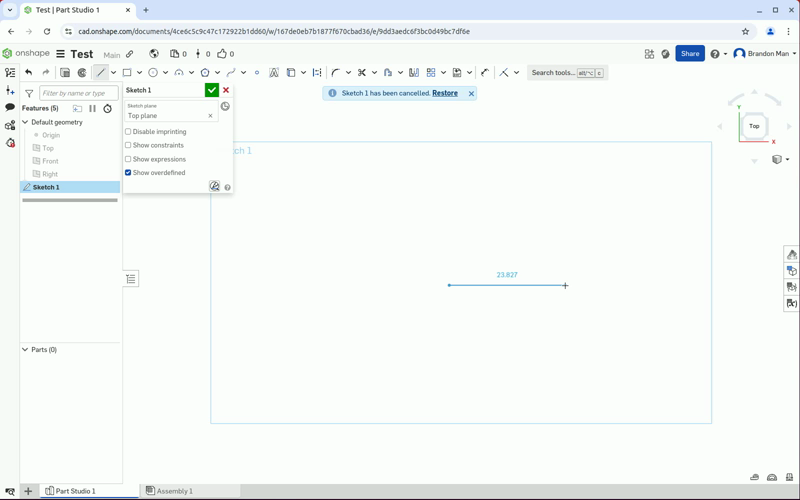
click(565, 285)
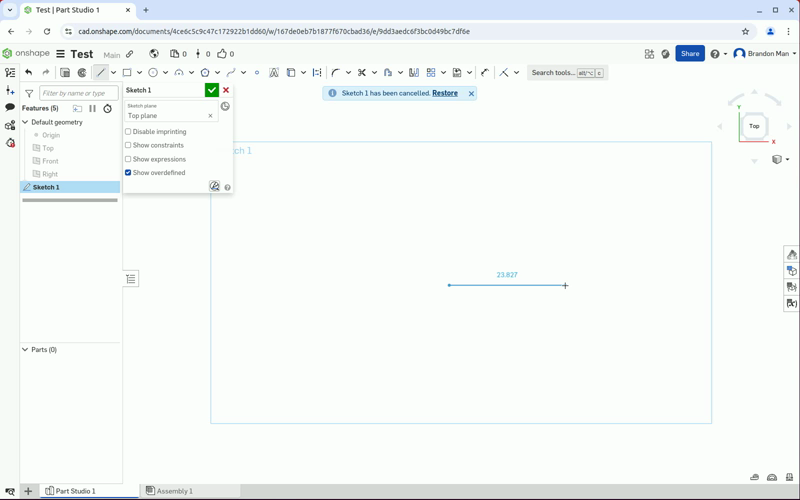
key_up(shift)
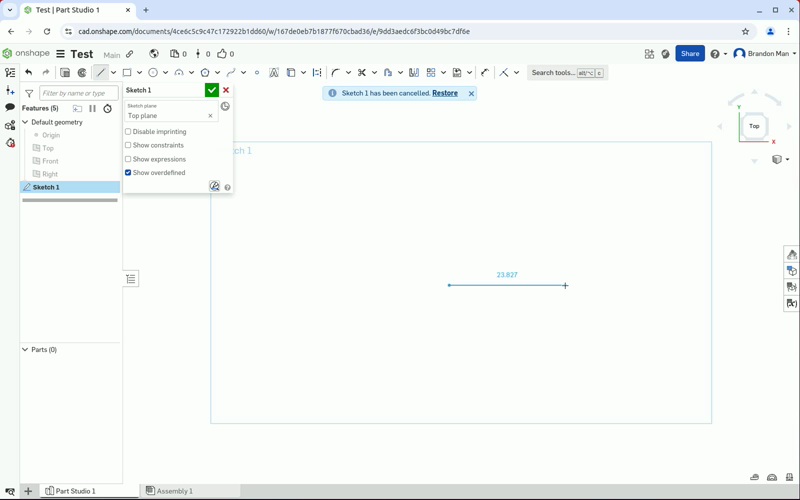
key_down(shift)
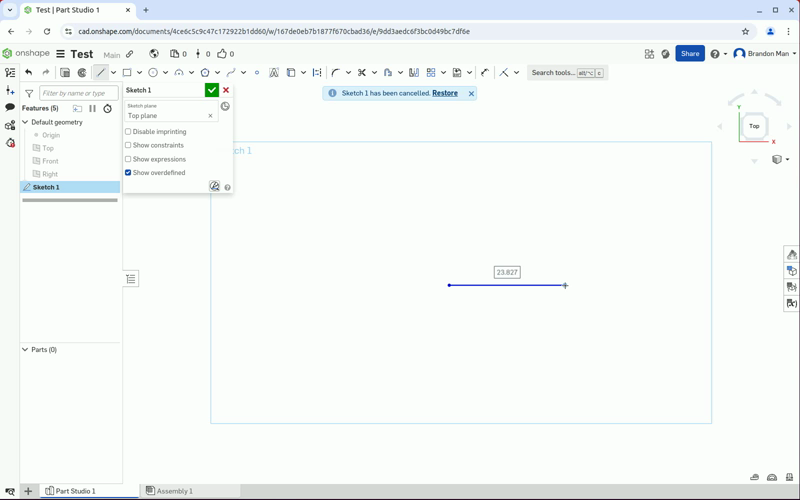
mouse_move(589, 285)
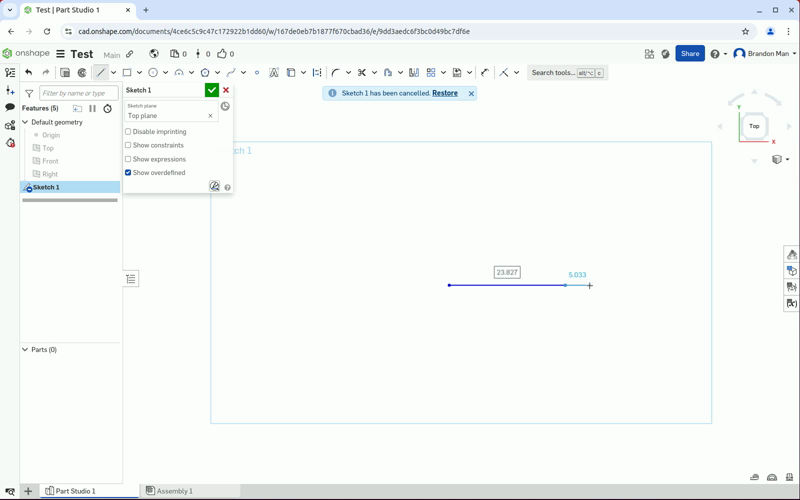
mouse_move(565, 234)
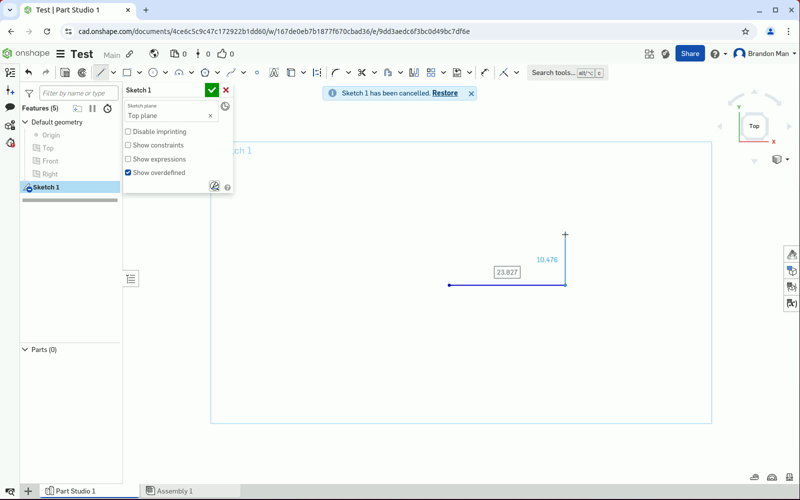
click(565, 234)
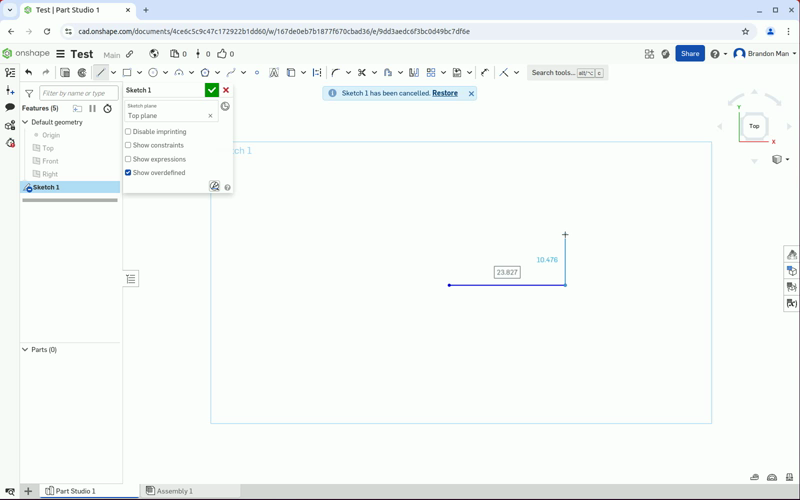
key_up(shift)
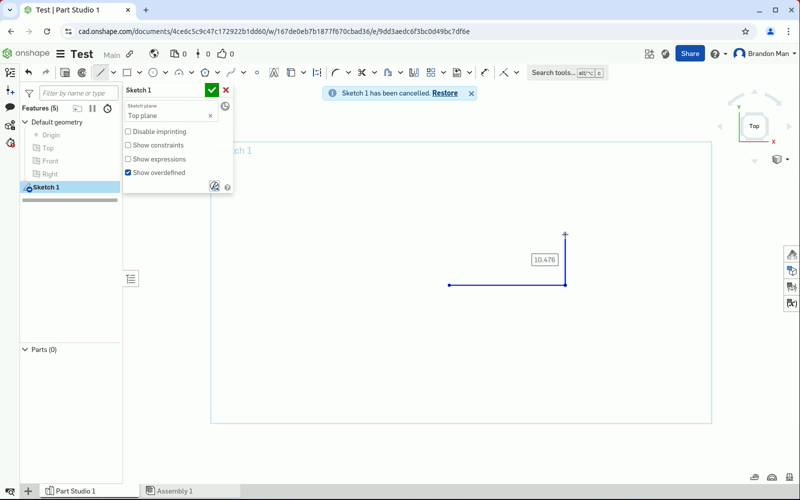
key_down(shift)
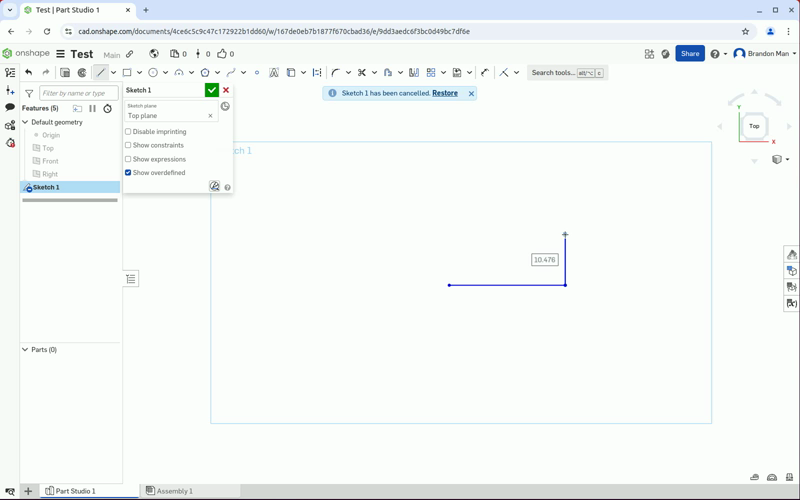
mouse_move(449, 234)
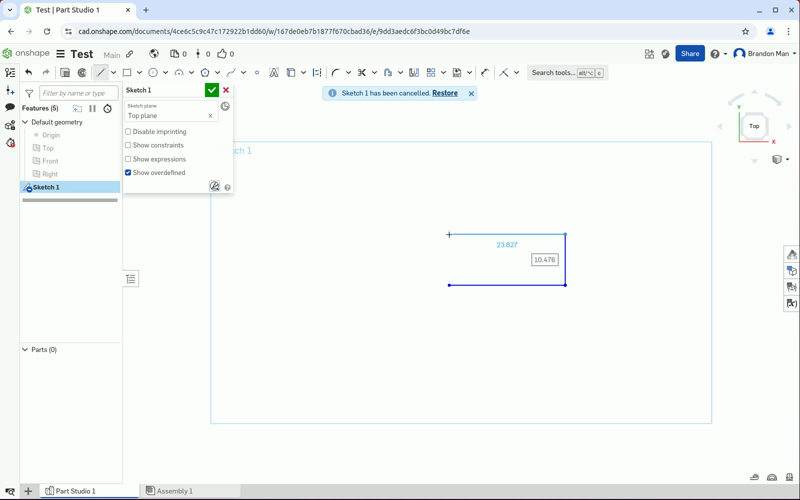
click(449, 234)
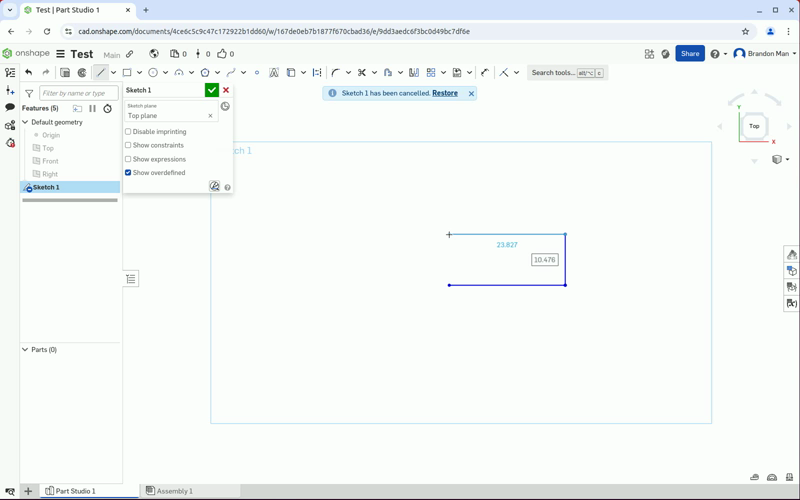
key_up(shift)
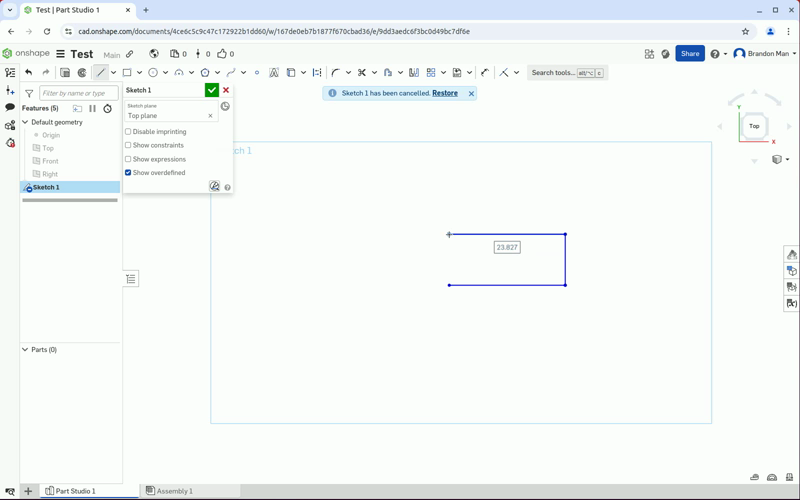
mouse_move(479, 234)
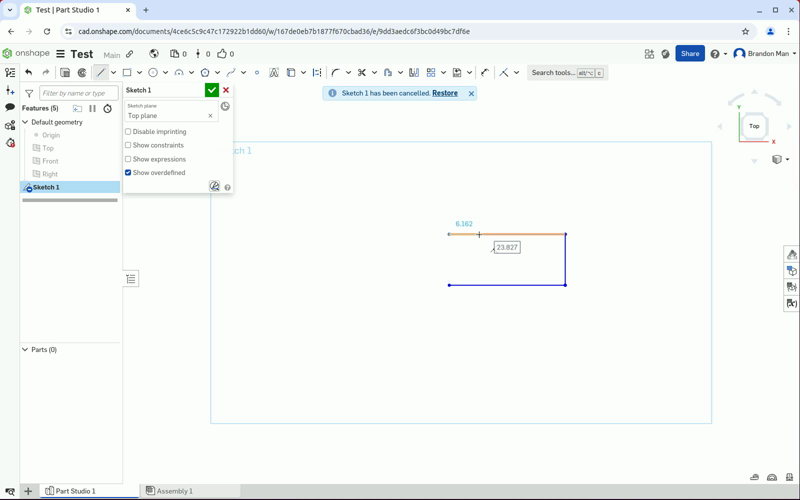
key_down(shift)
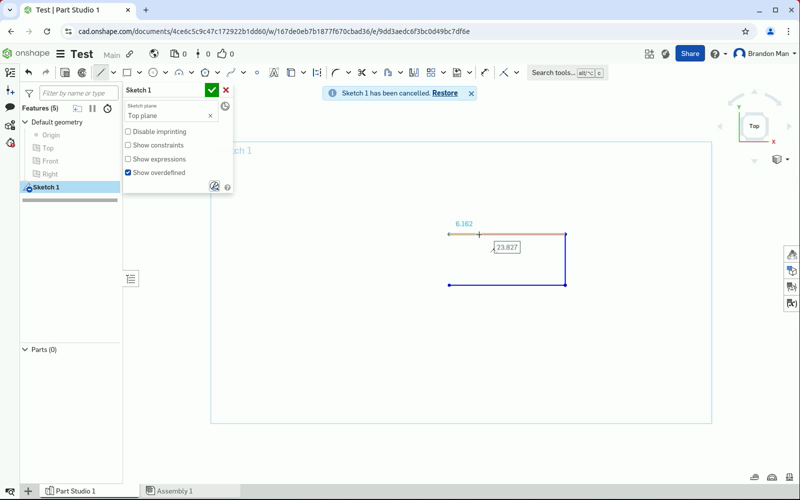
mouse_move(449, 285)
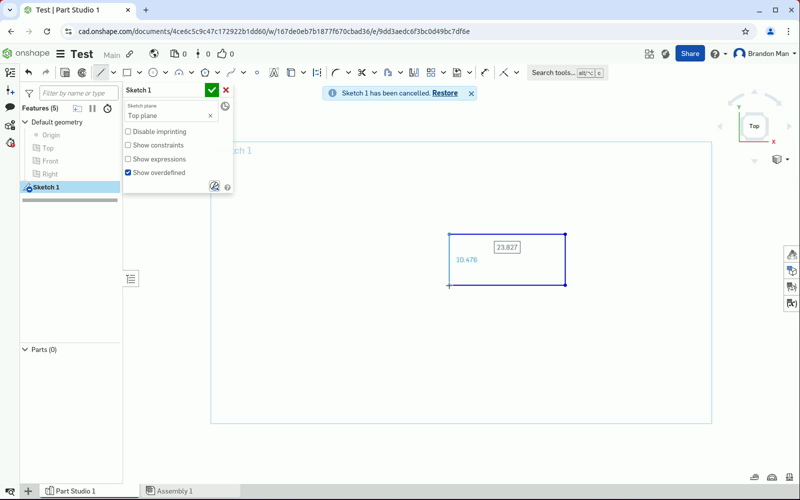
key_up(shift)
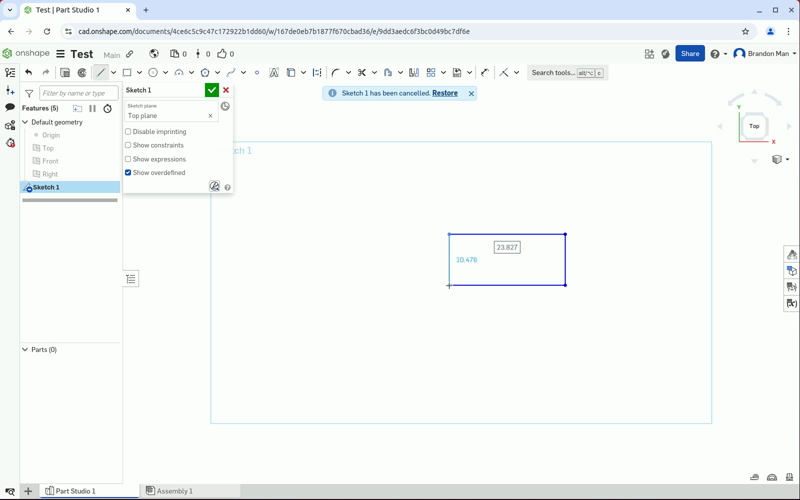
click(449, 285)
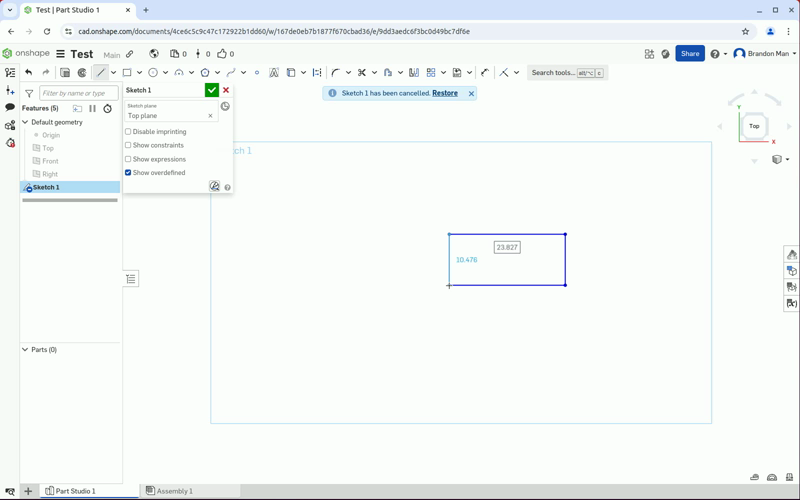
key(esc)
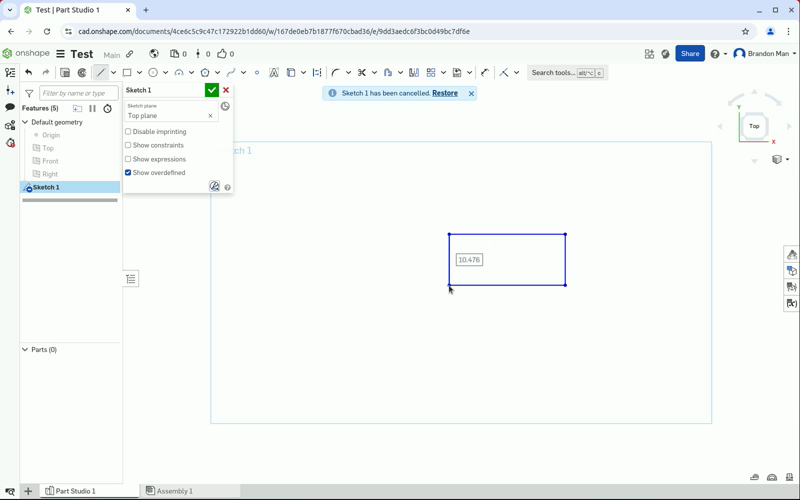
mouse_move(521, 265)
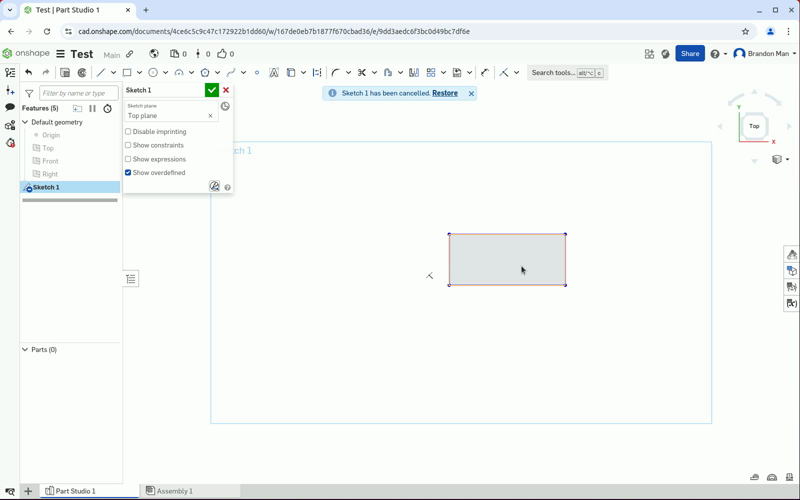
click(521, 265)
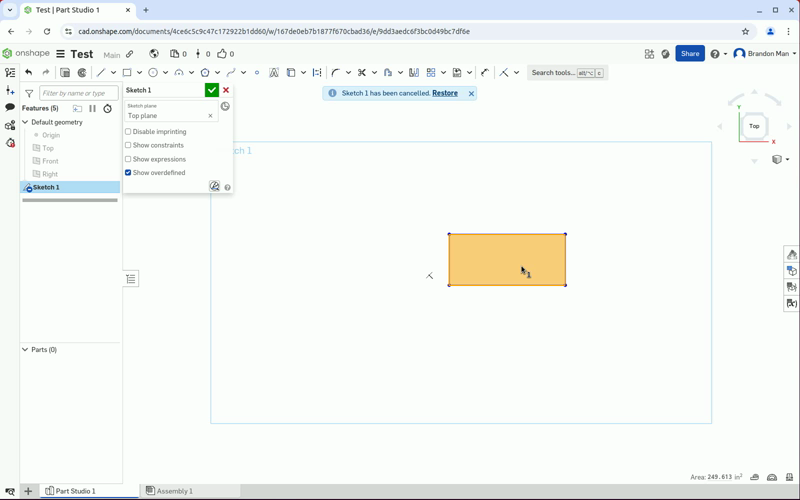
mouse_move(73, 352)
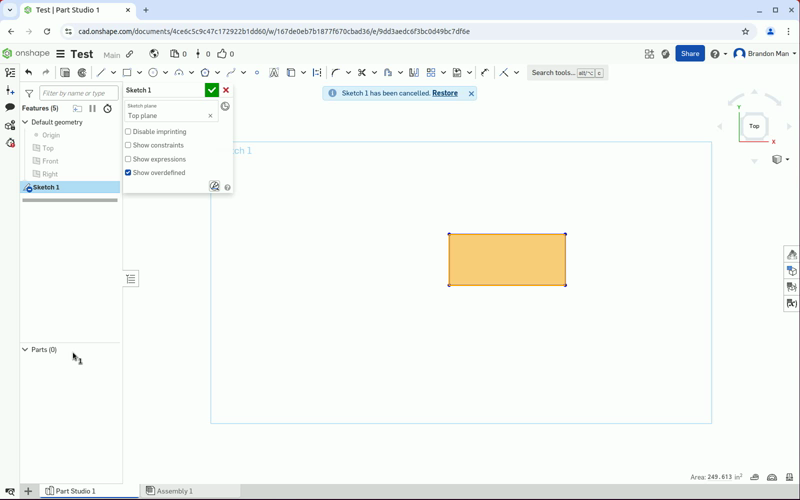
key(shift+y)
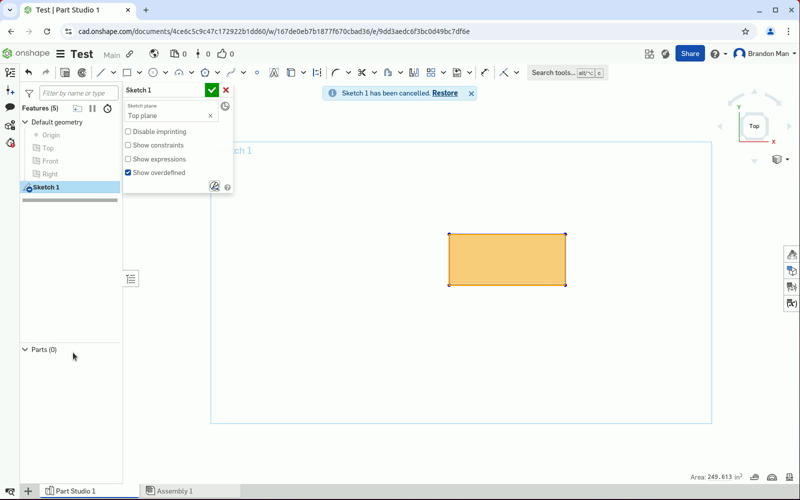
key(shift+e)
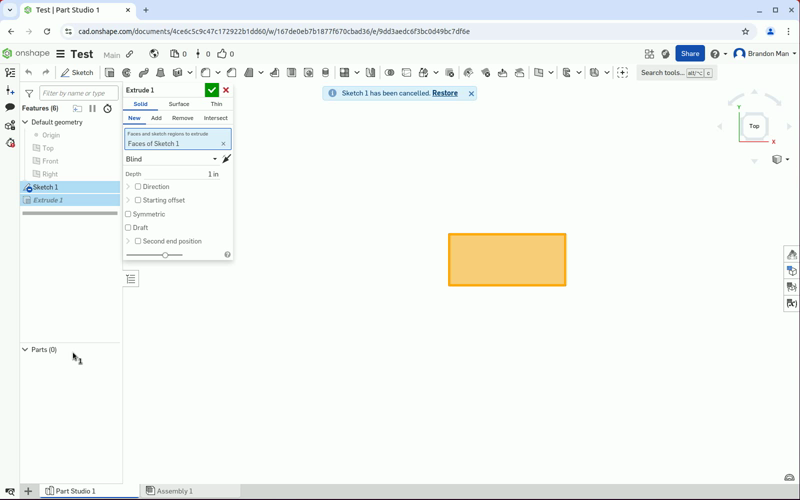
mouse_move(143, 106)
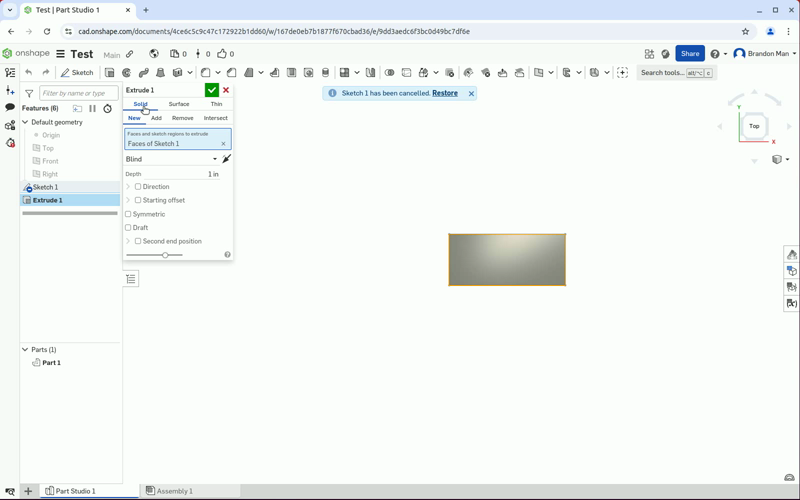
click(143, 106)
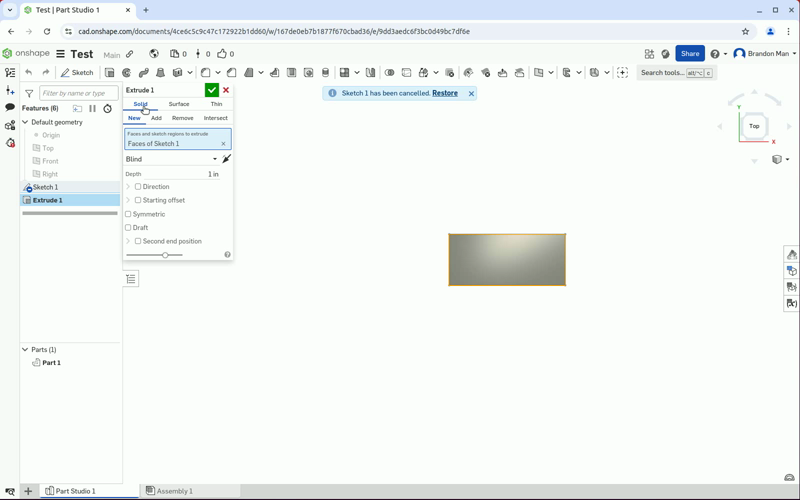
mouse_move(137, 120)
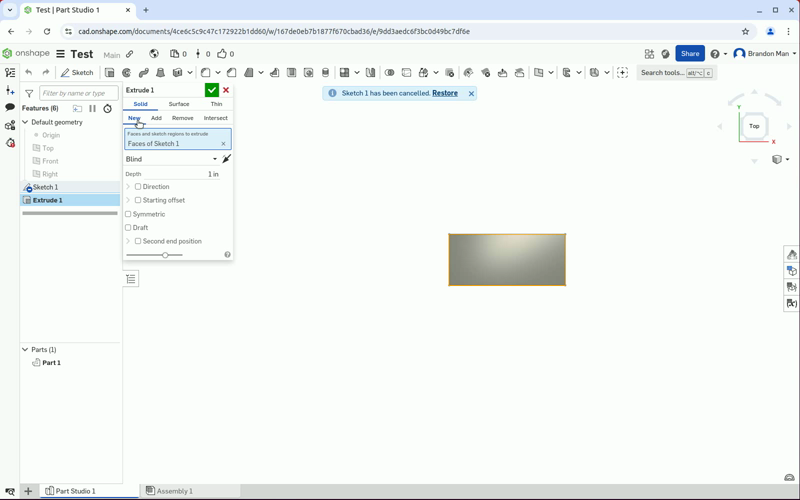
click(137, 120)
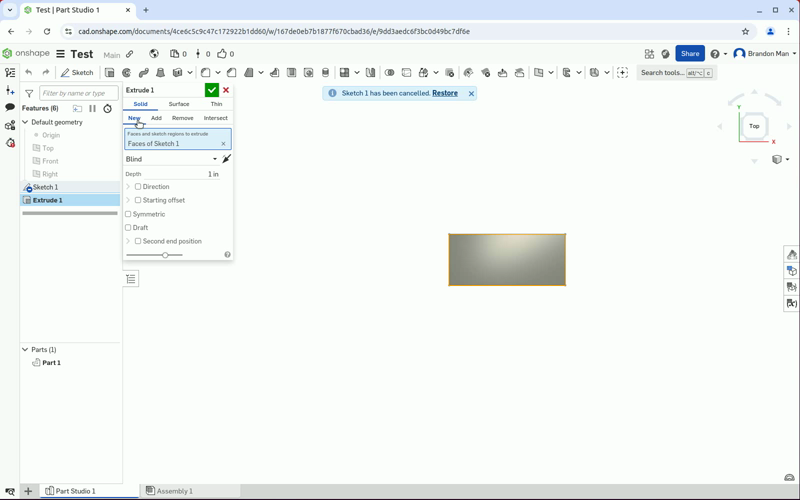
key(tab, 4)
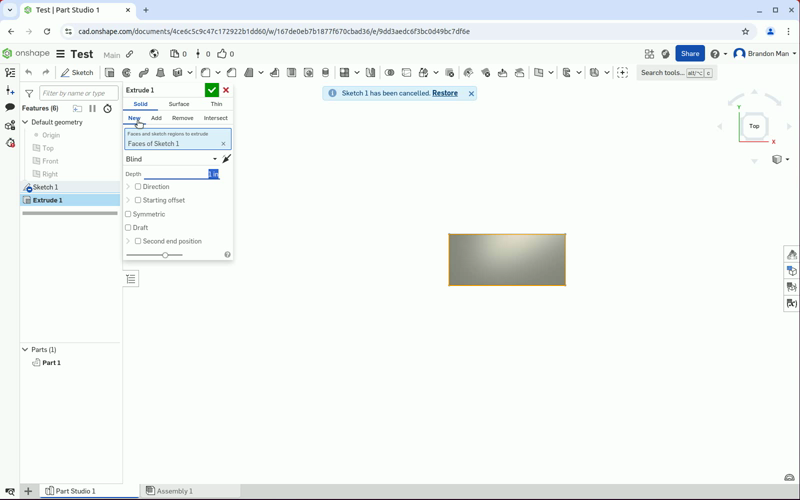
text(1.204)
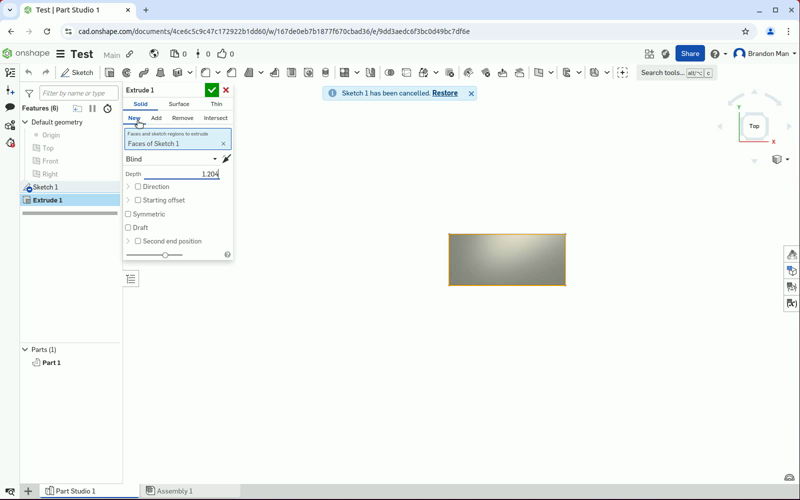
key(enter)
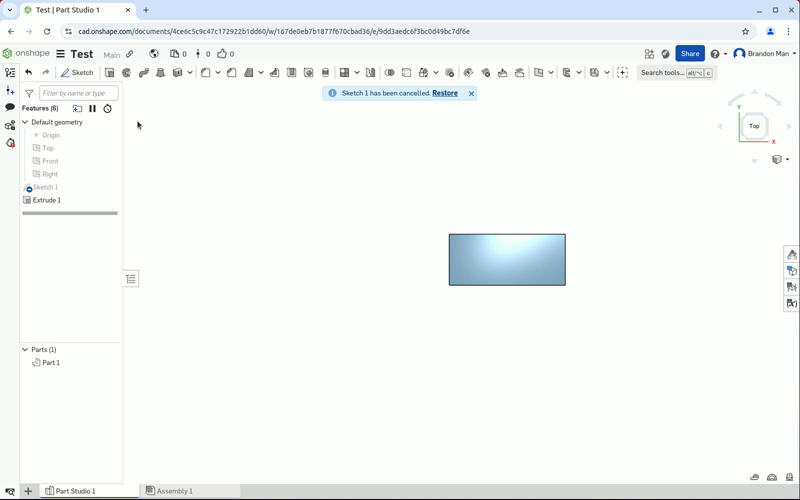
key(shift+h)
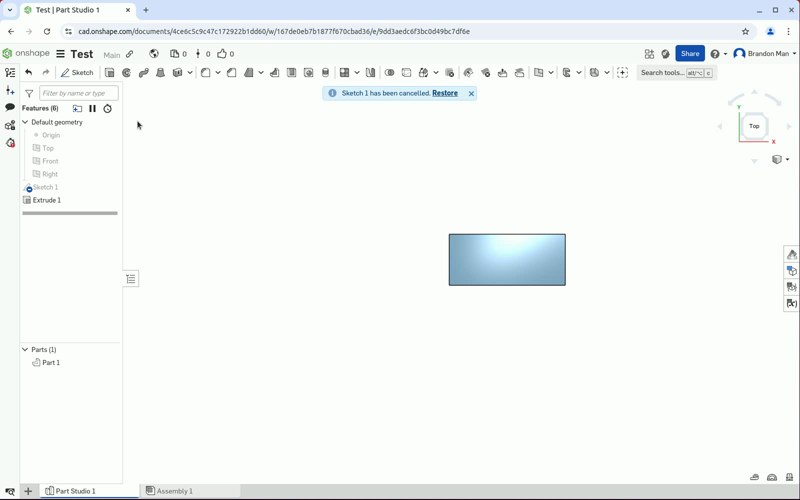
key(shift+h)
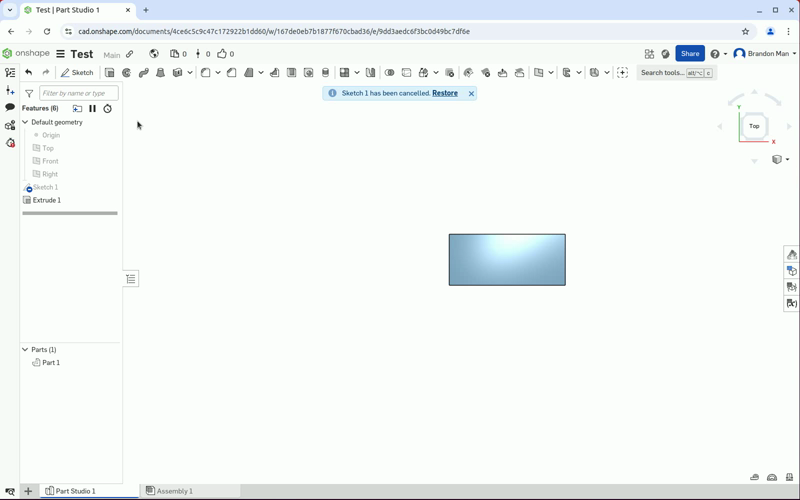
mouse_move(73, 189)
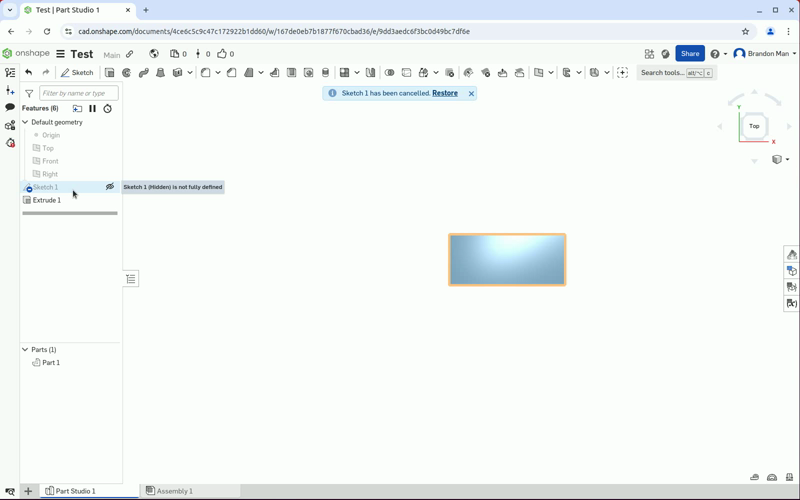
click(73, 189)
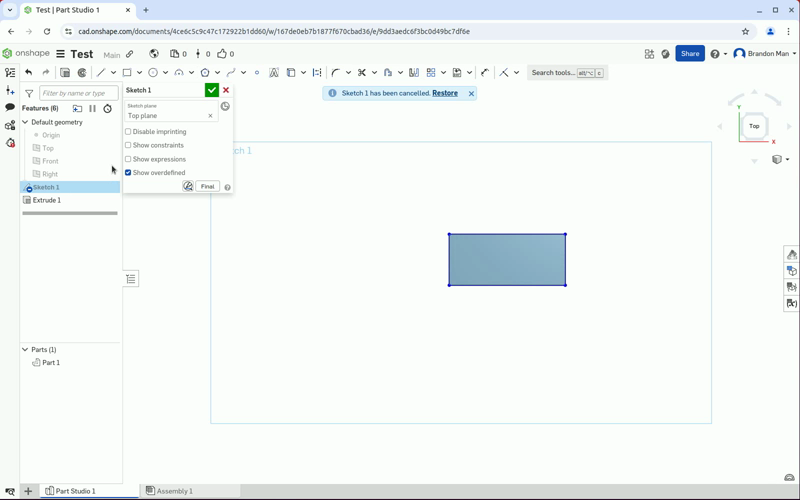
mouse_move(229, 92)
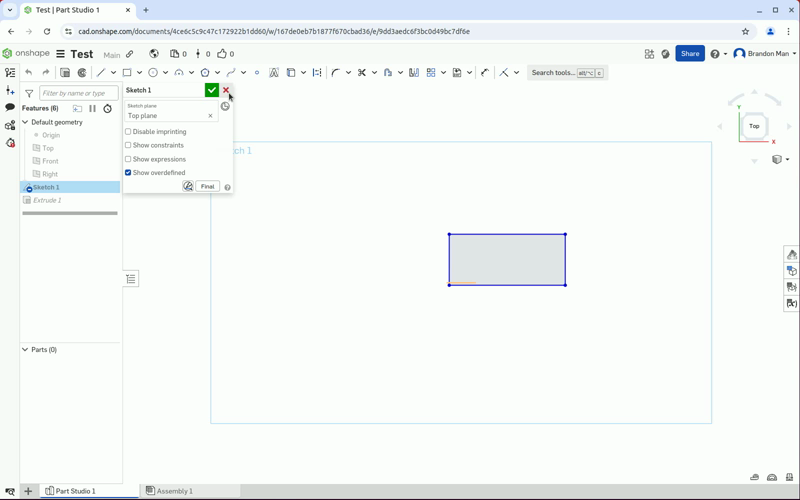
click(229, 92)
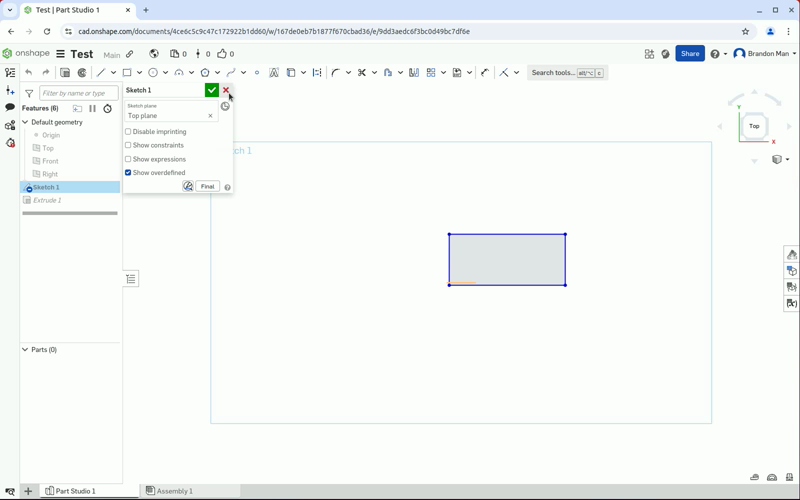
key(shift+s)
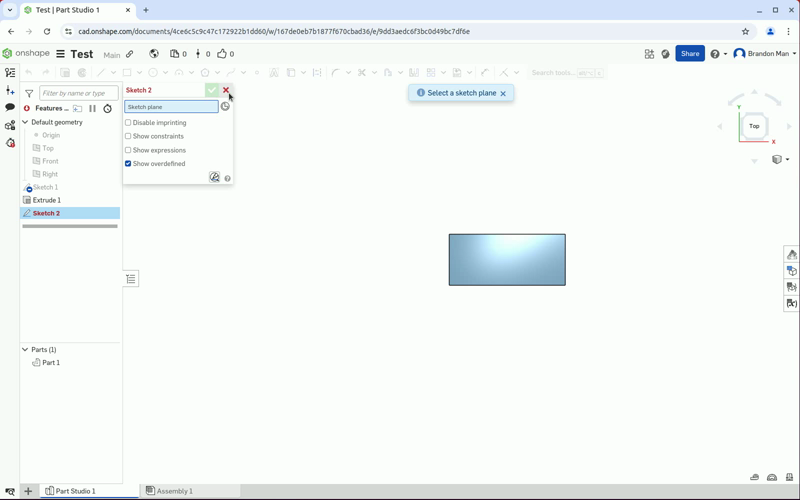
mouse_move(73, 150)
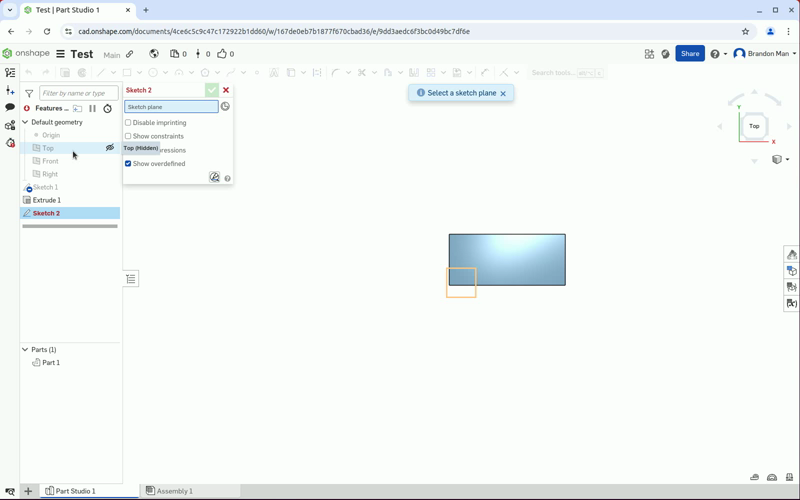
click(73, 150)
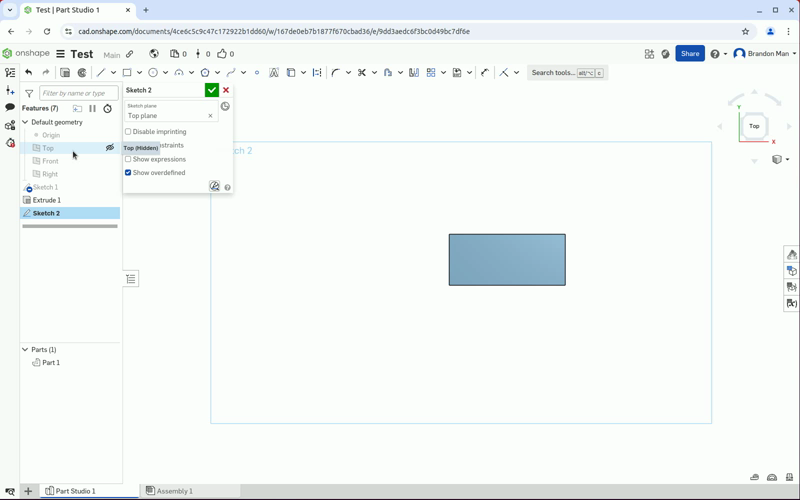
mouse_move(73, 352)
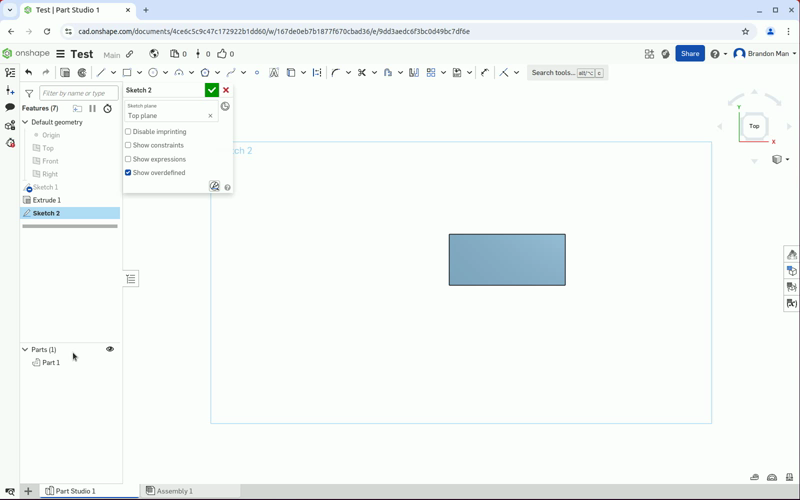
key(y)
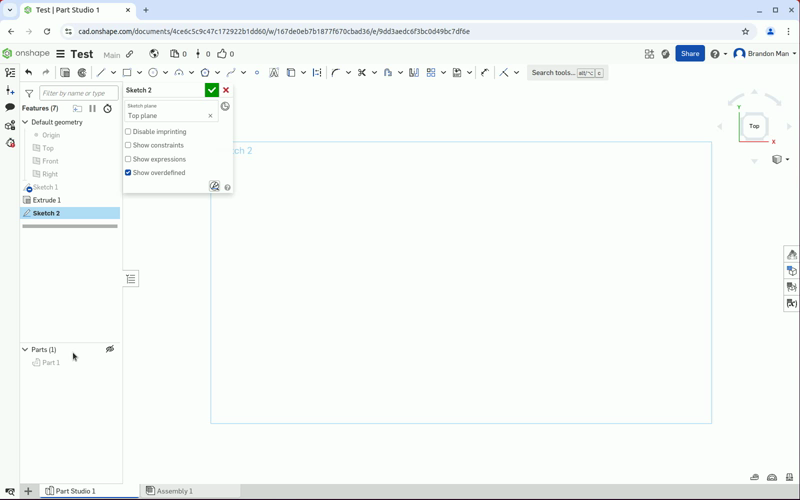
key(l)
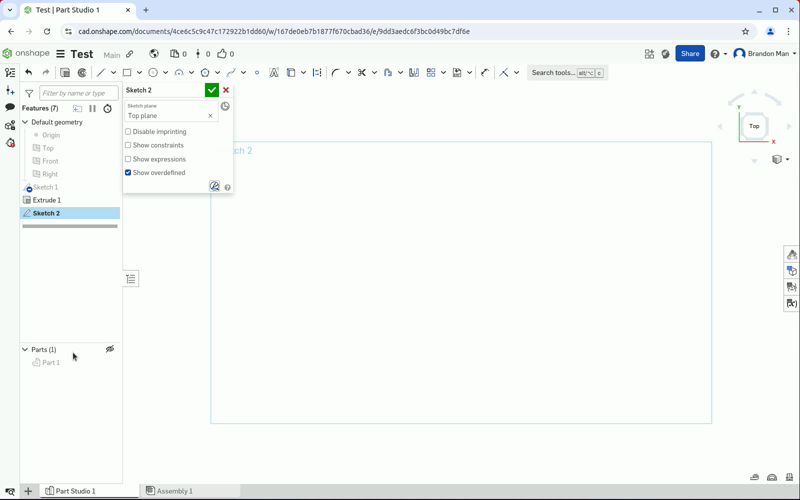
key_down(shift)
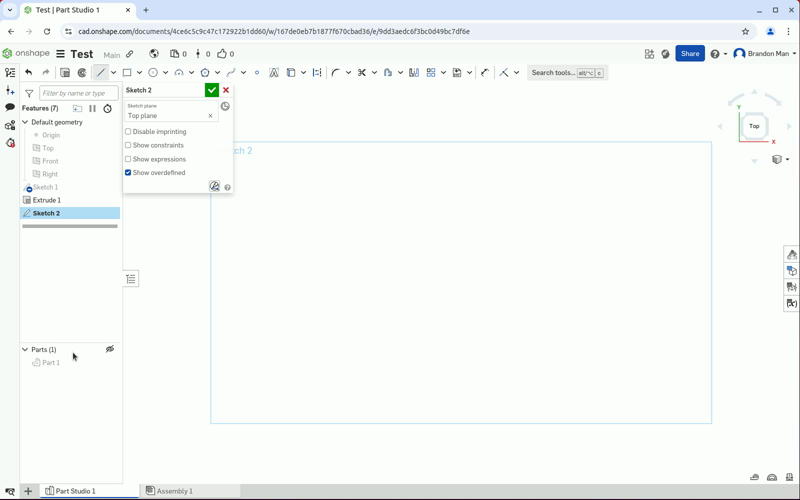
mouse_move(449, 290)
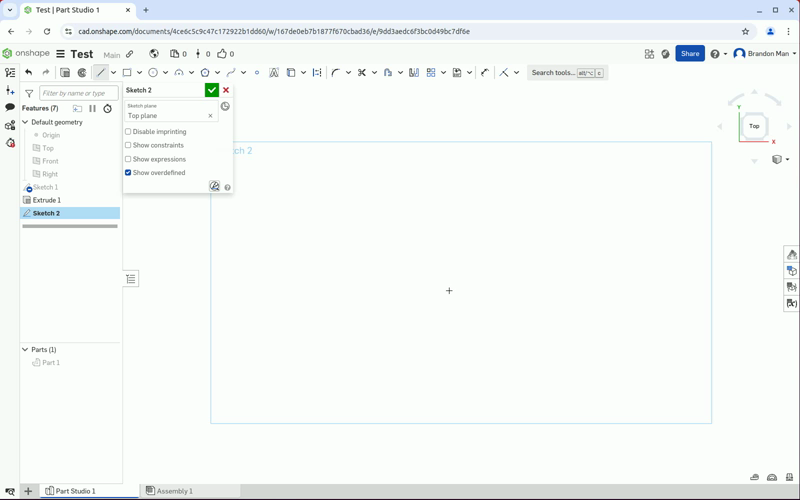
click(449, 290)
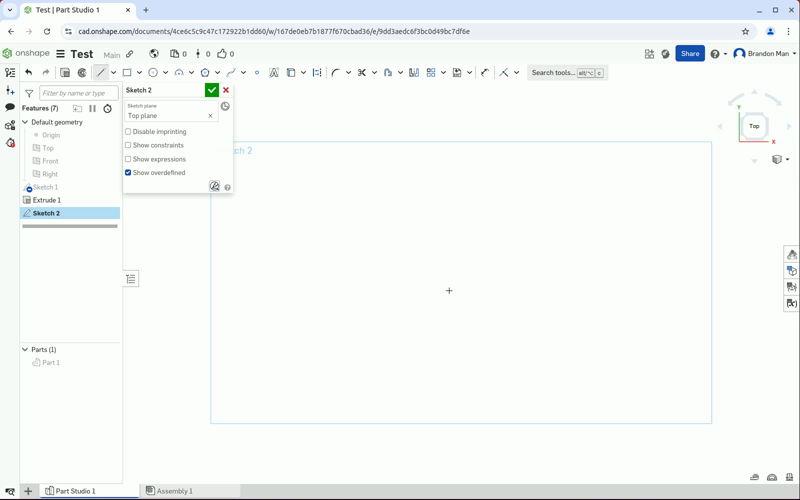
key_up(shift)
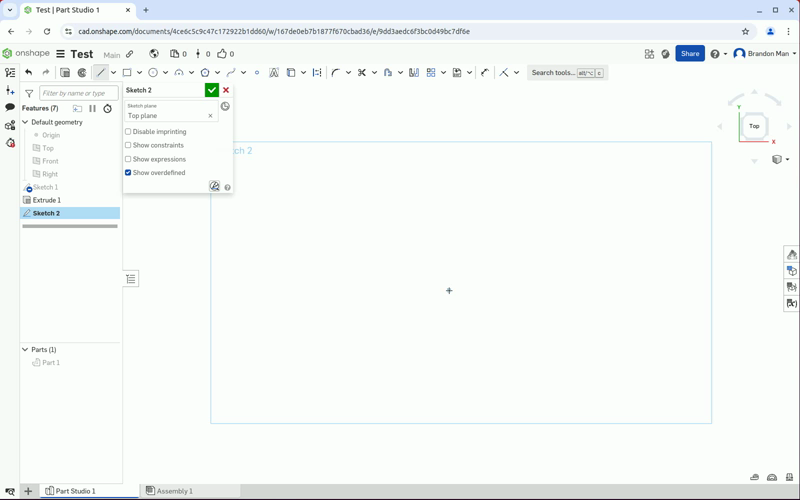
key_down(shift)
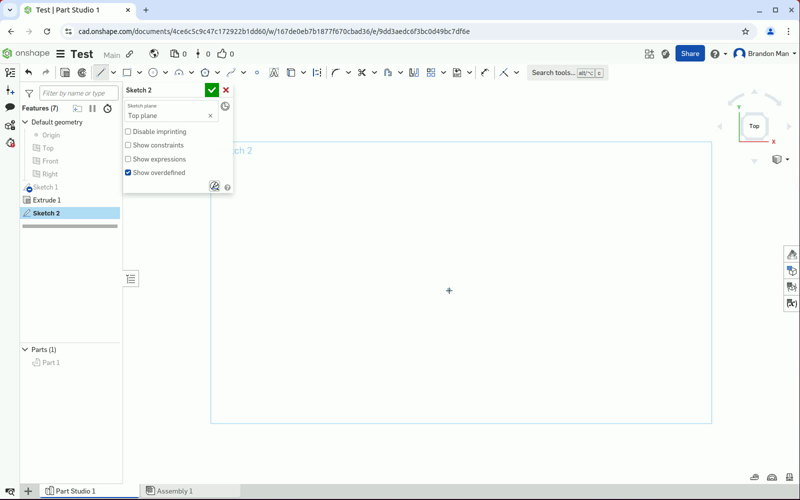
mouse_move(573, 290)
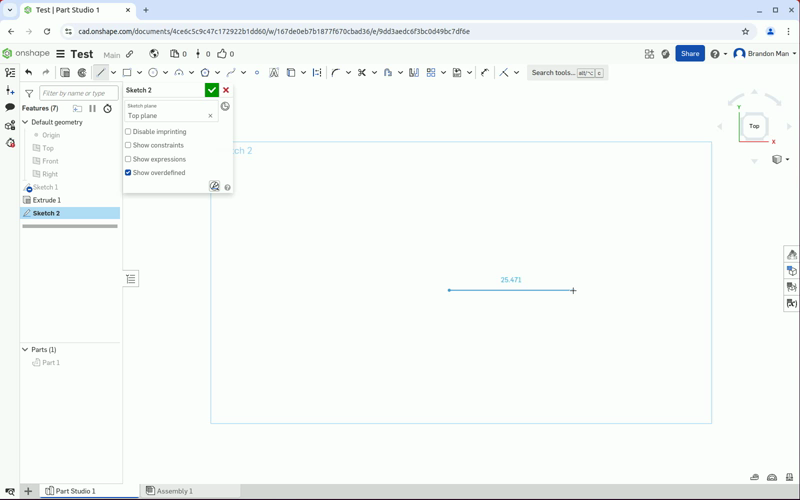
click(573, 290)
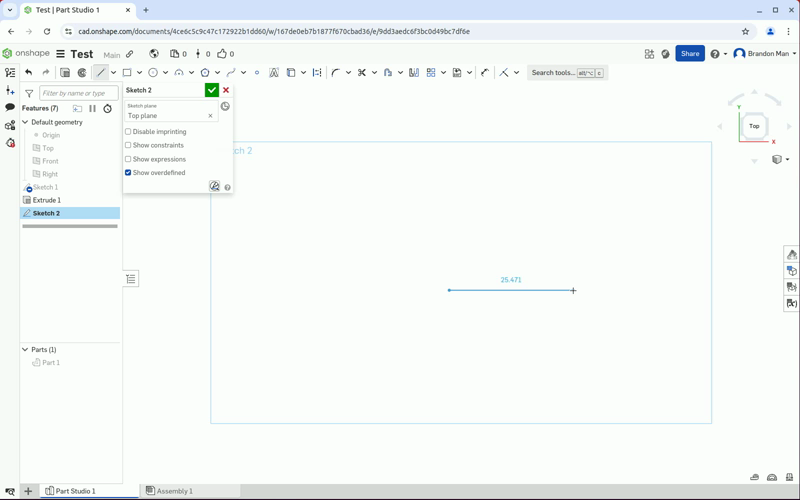
key_up(shift)
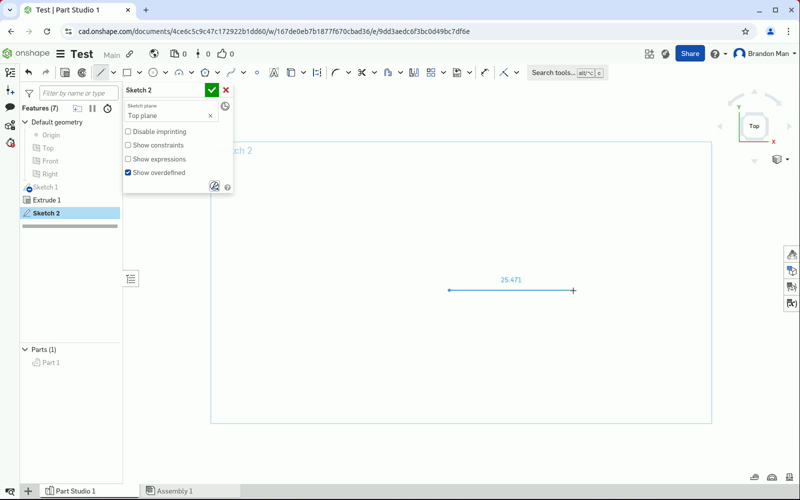
key_down(shift)
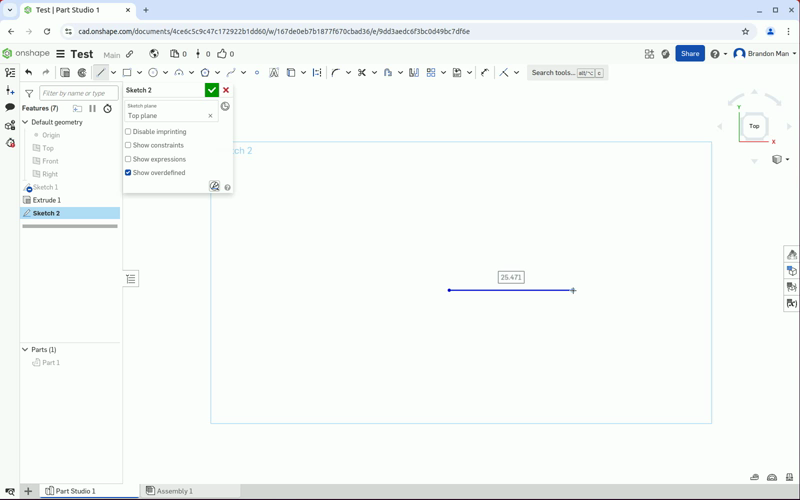
mouse_move(573, 227)
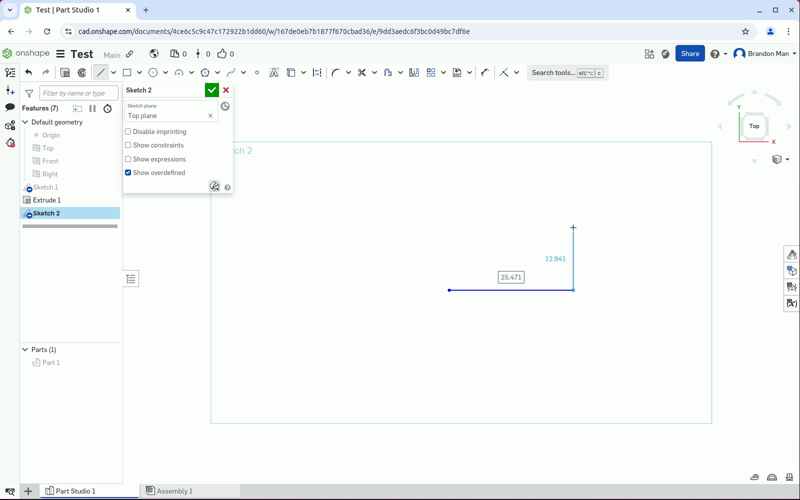
click(573, 227)
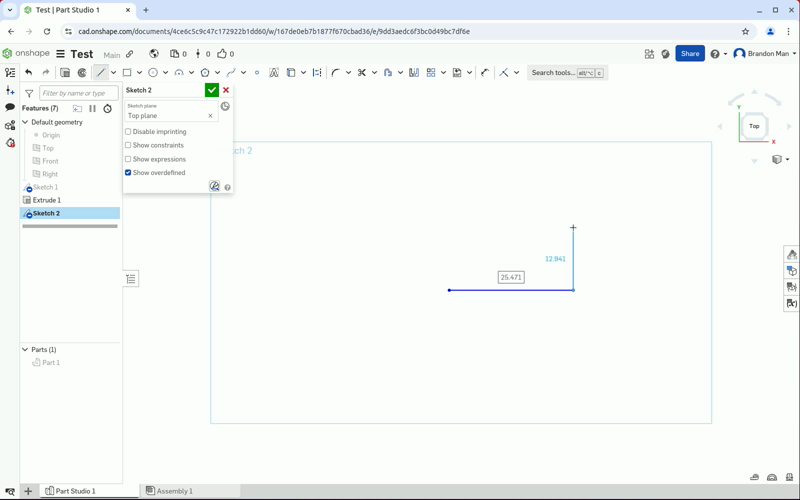
key_up(shift)
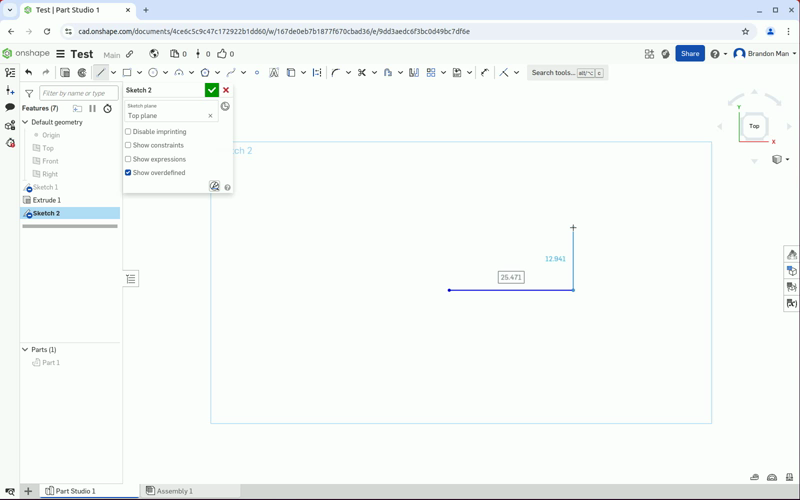
key_down(shift)
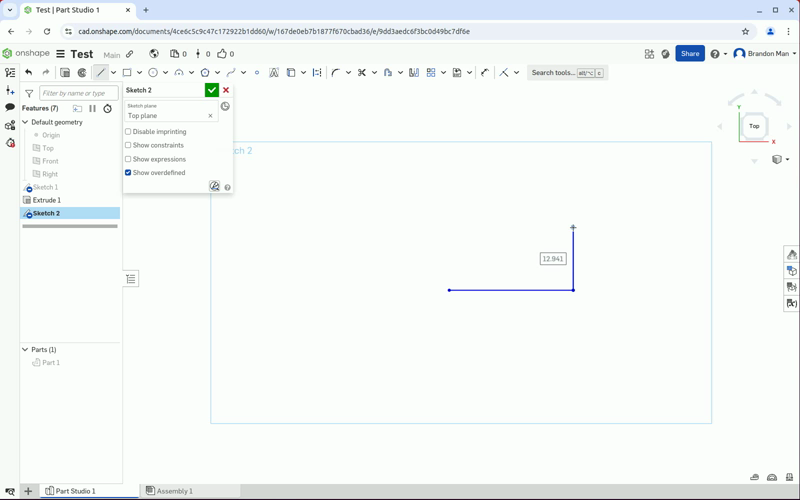
mouse_move(449, 227)
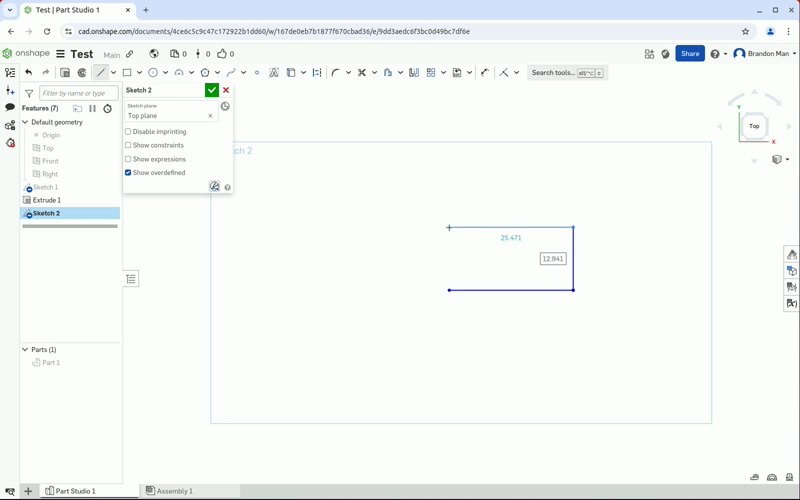
click(449, 227)
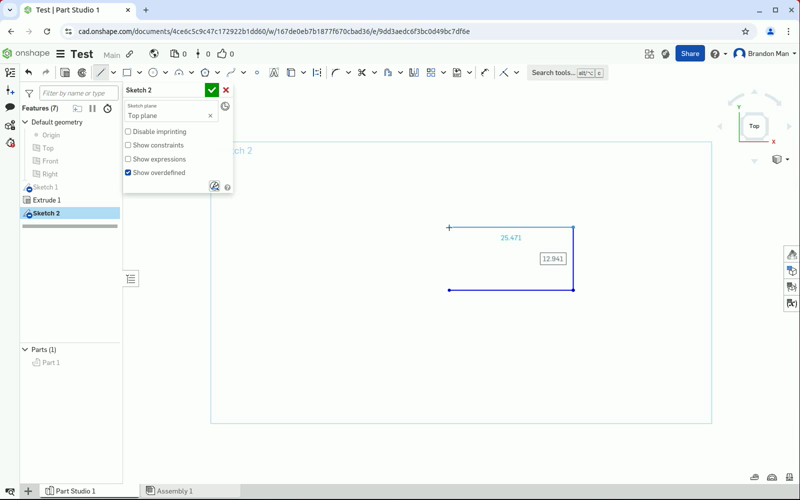
key_up(shift)
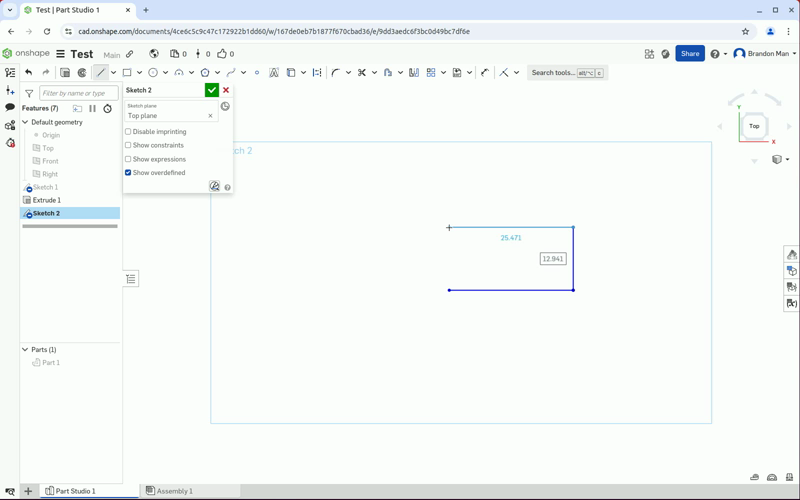
key_down(shift)
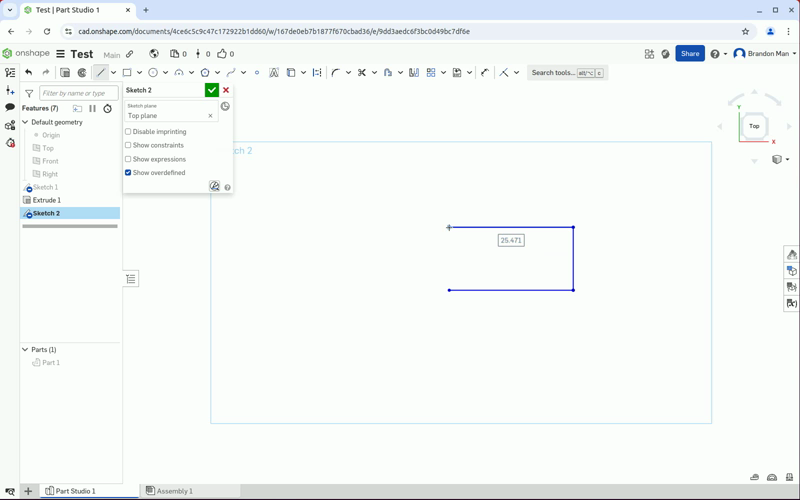
mouse_move(479, 227)
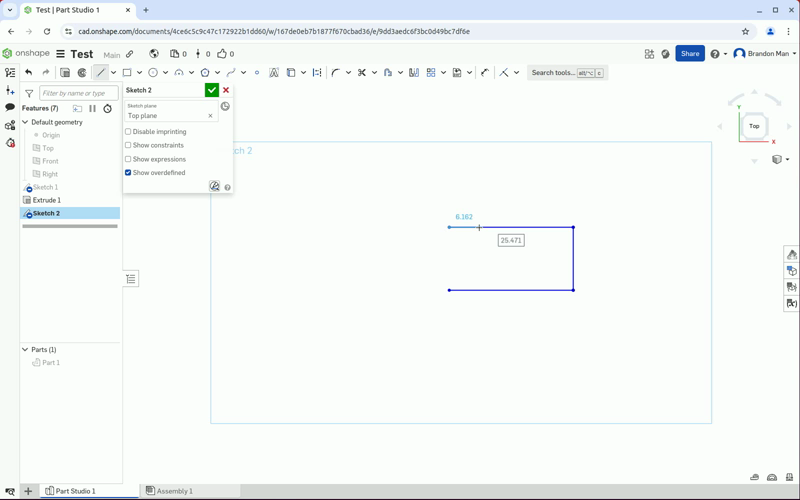
mouse_move(449, 233)
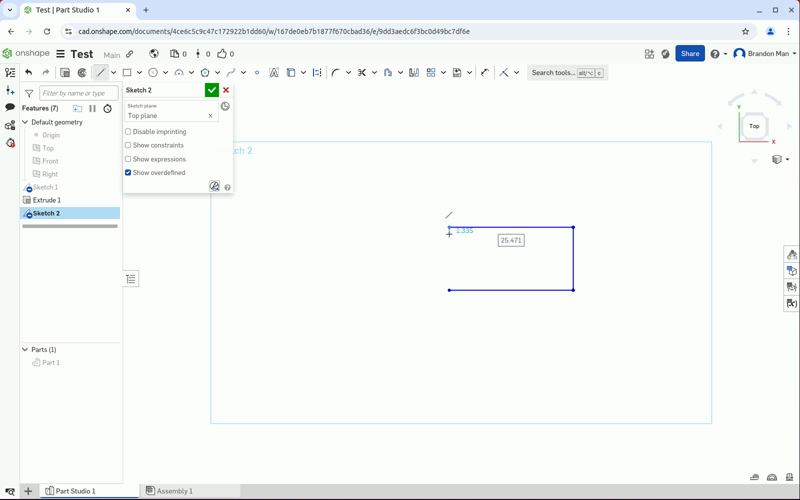
scroll(6)
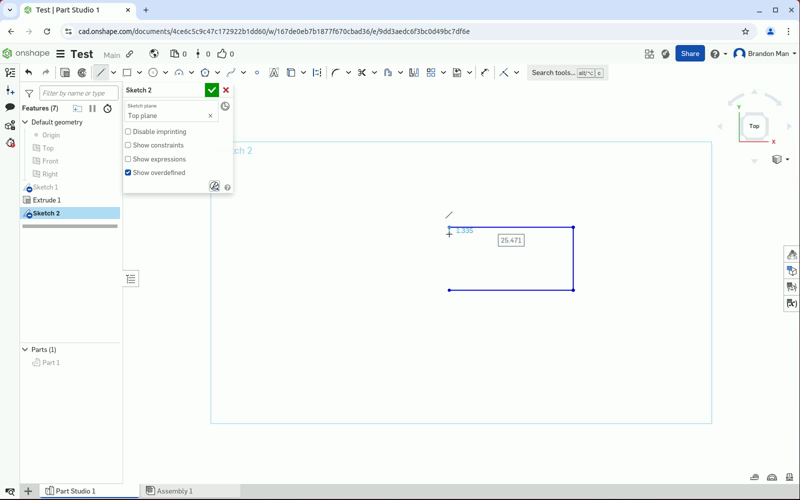
scroll(6)
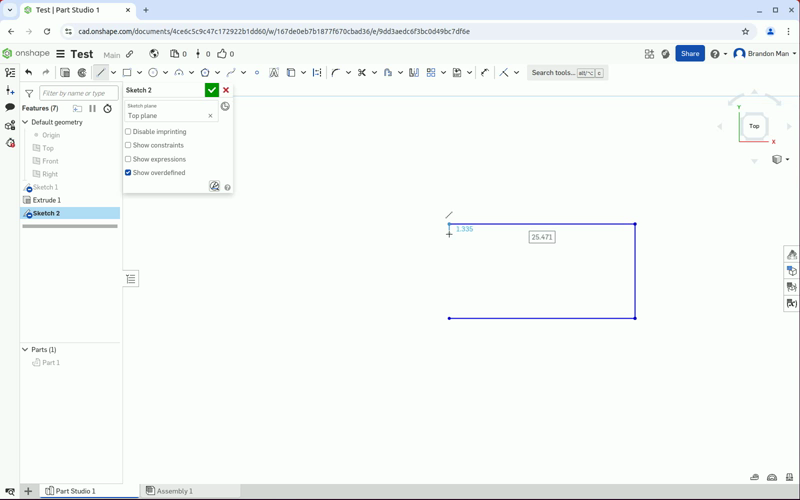
scroll(6)
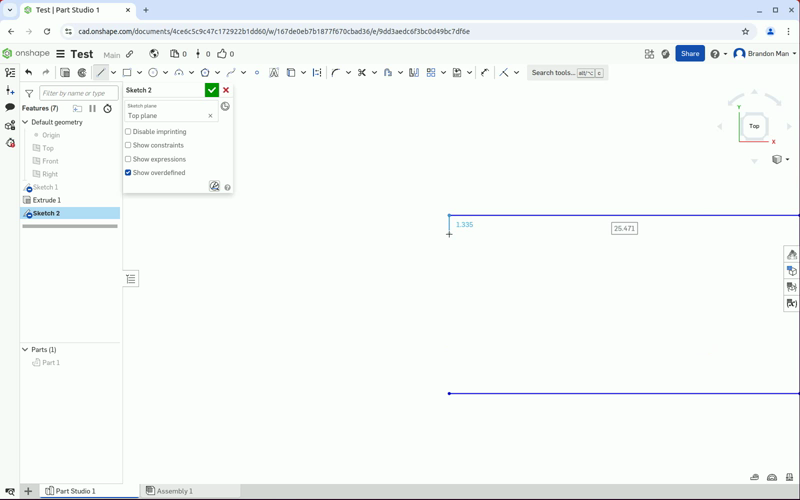
scroll(6)
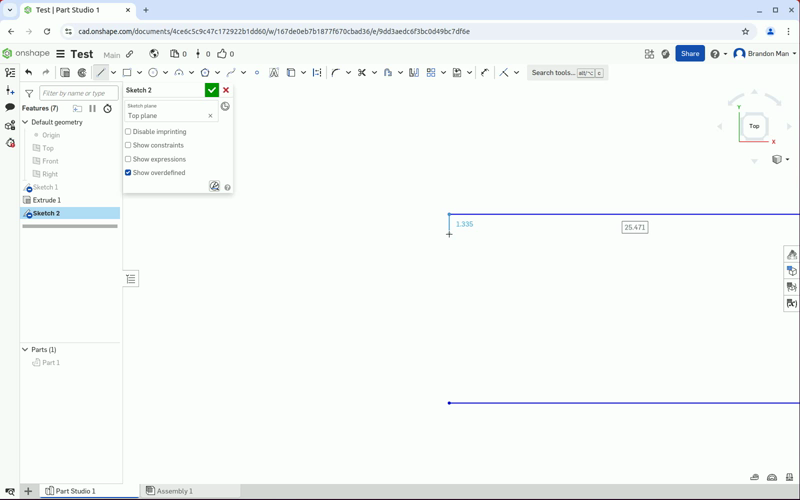
scroll(6)
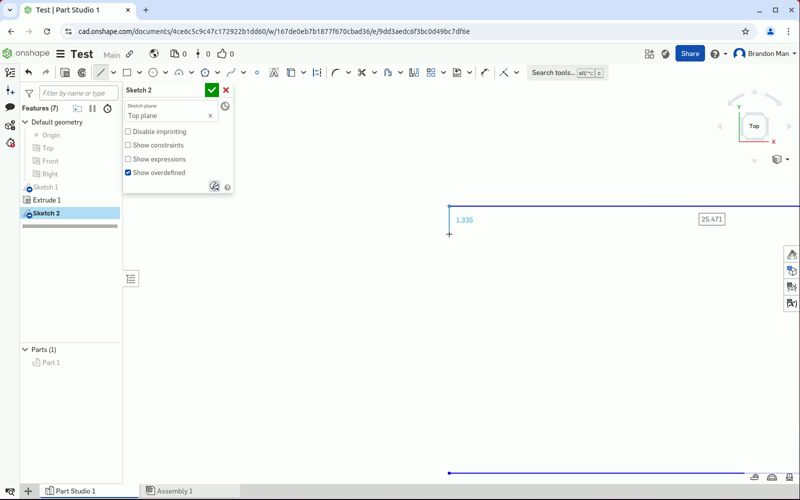
scroll(6)
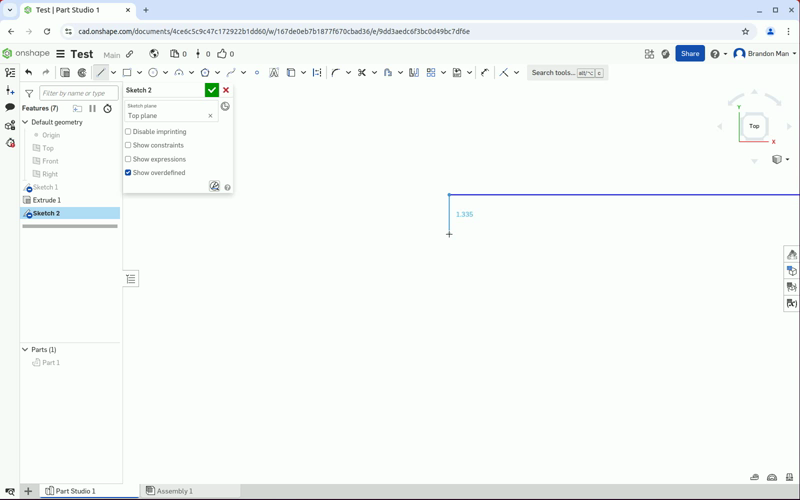
scroll(6)
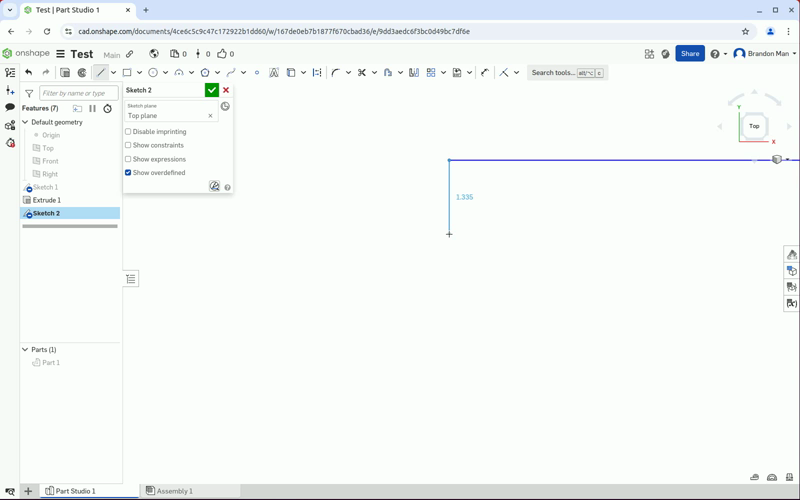
click(449, 233)
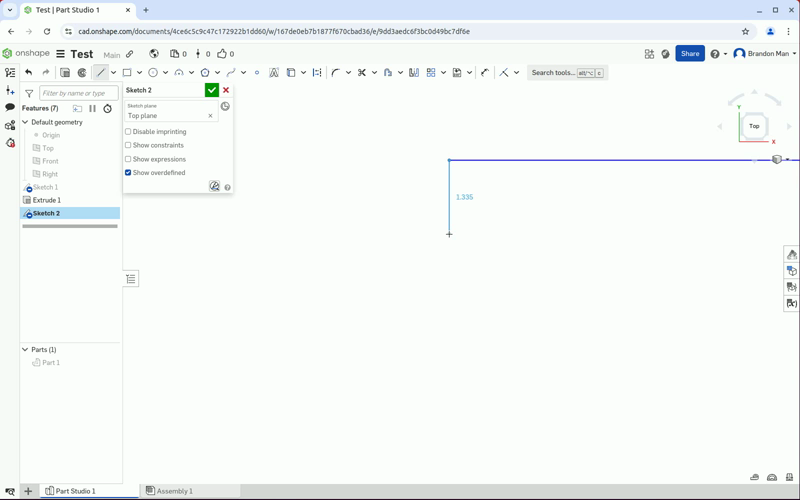
scroll(-6)
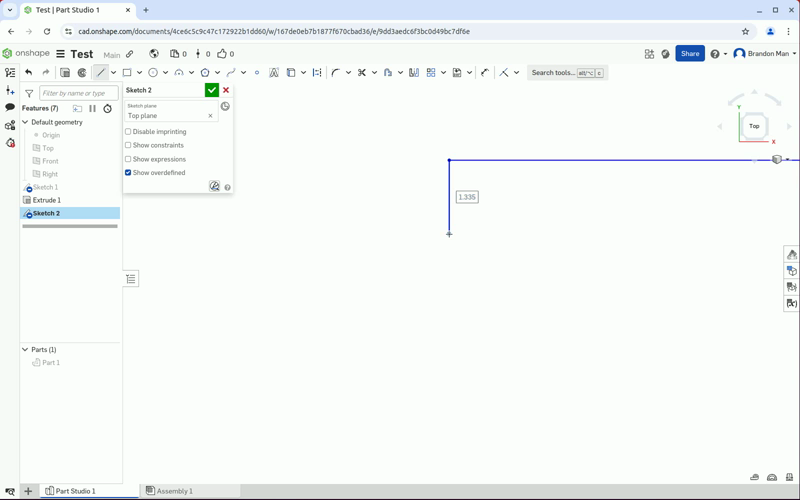
scroll(-6)
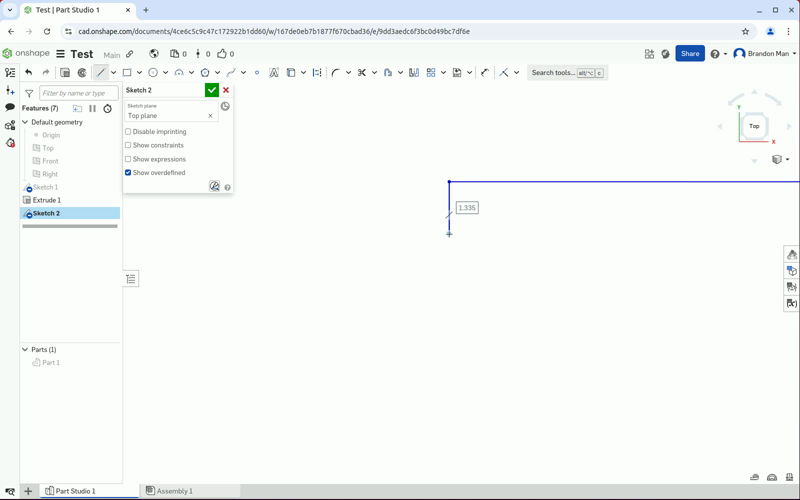
scroll(-6)
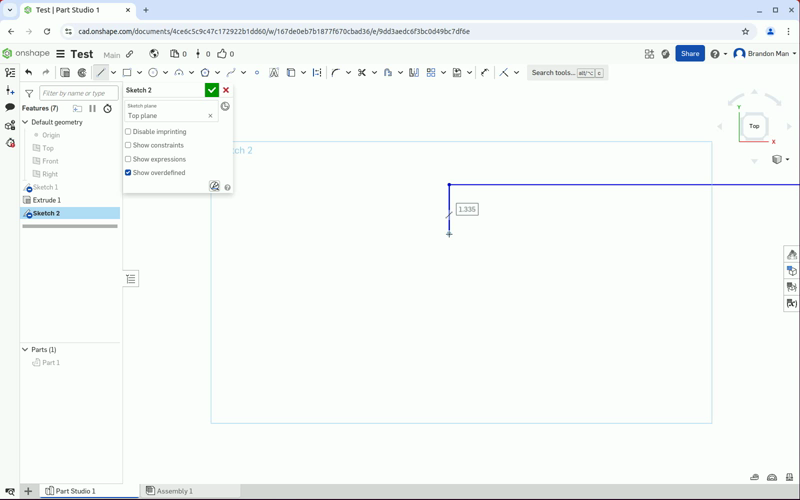
scroll(-6)
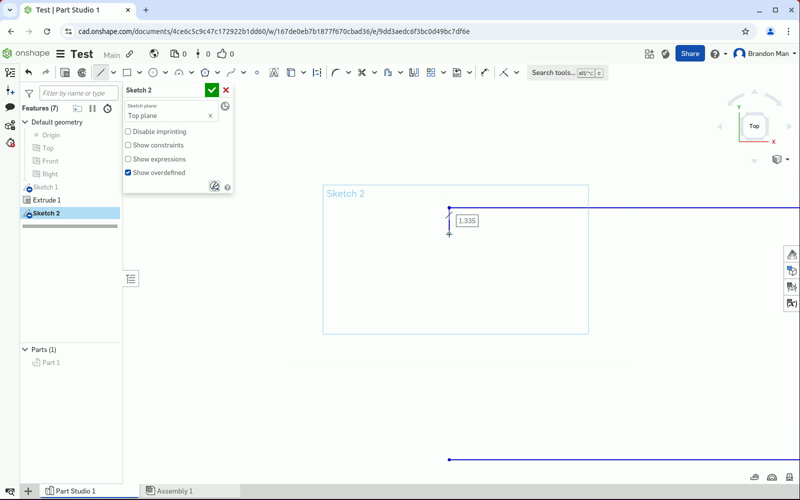
scroll(-6)
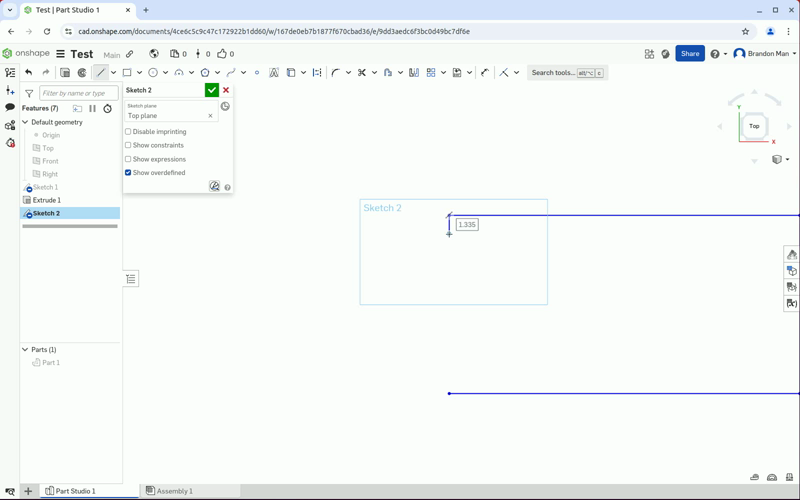
scroll(-6)
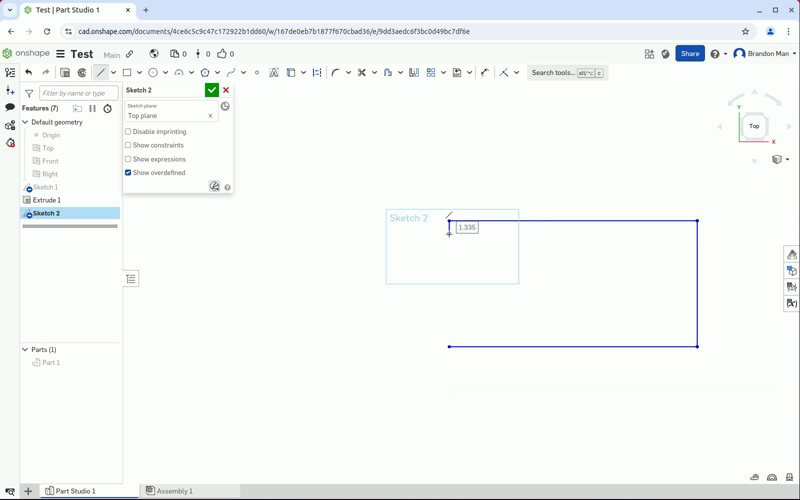
scroll(-6)
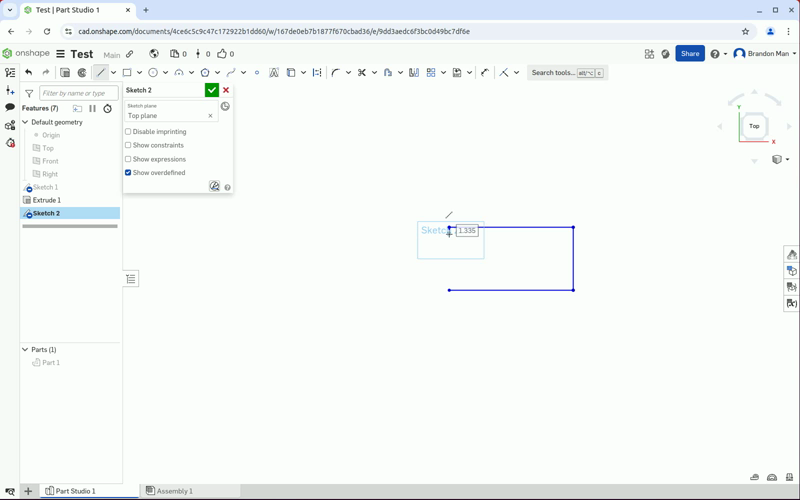
key_up(shift)
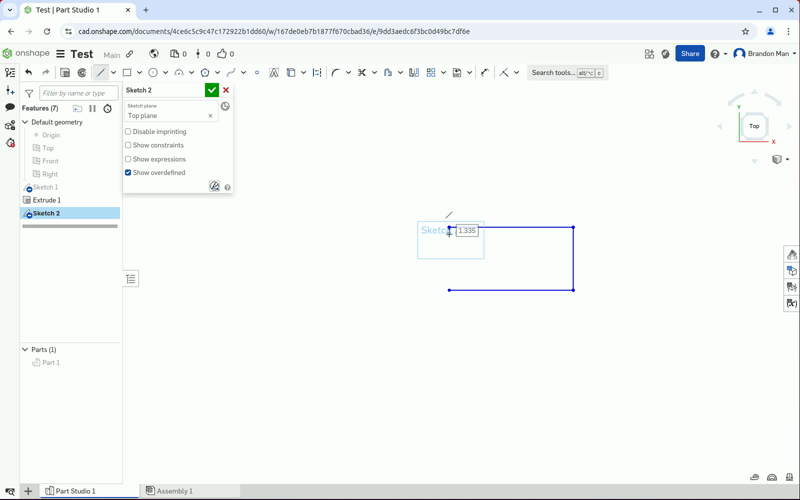
key_down(shift)
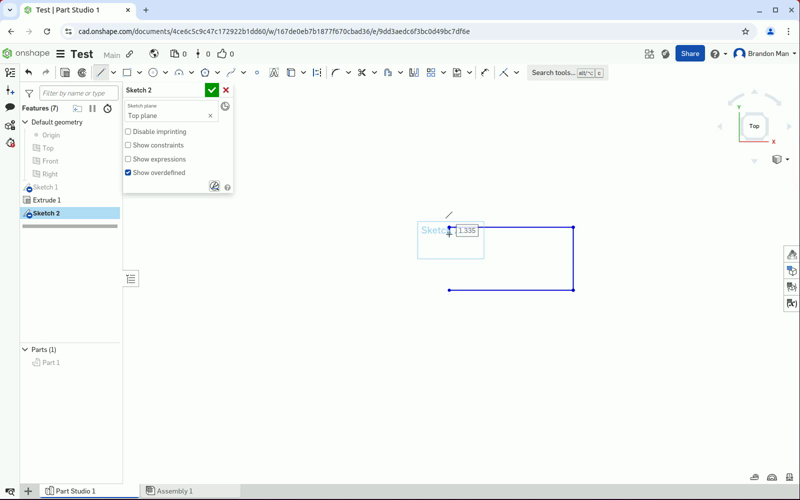
mouse_move(565, 233)
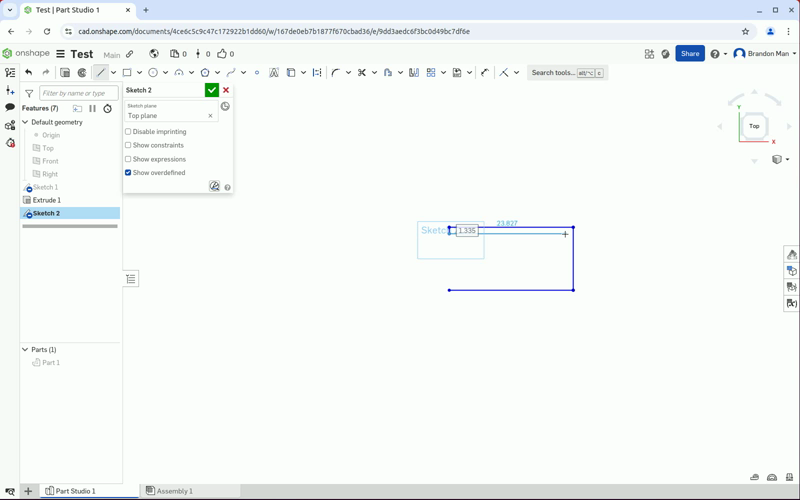
click(565, 233)
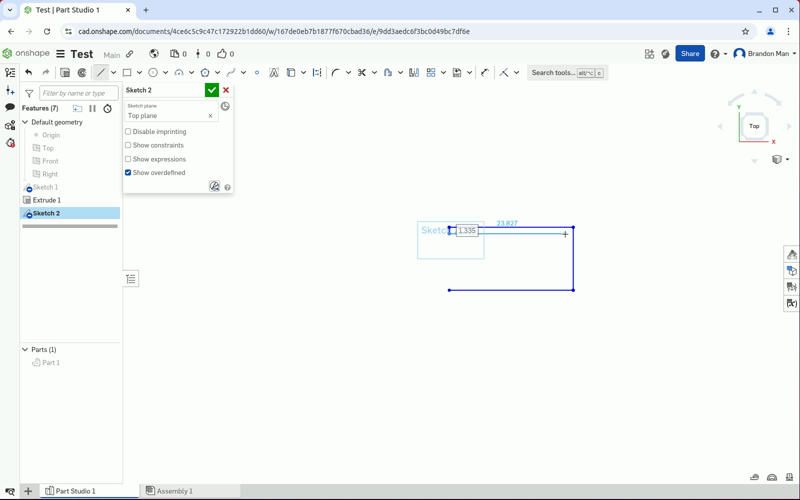
key_up(shift)
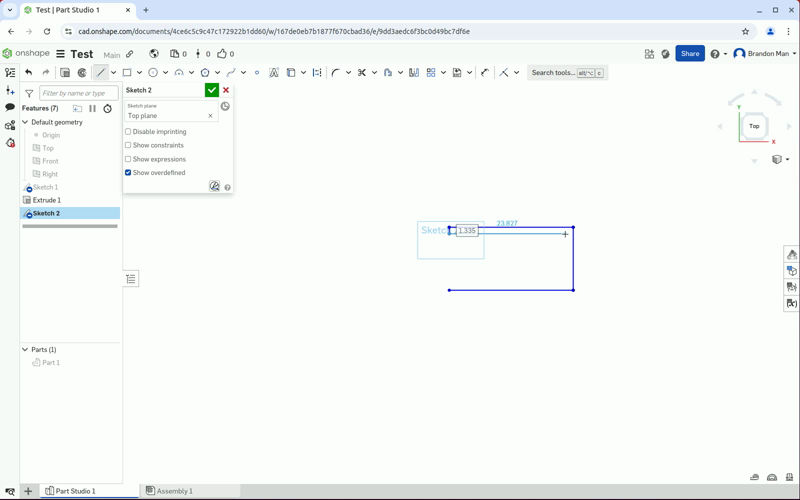
key_down(shift)
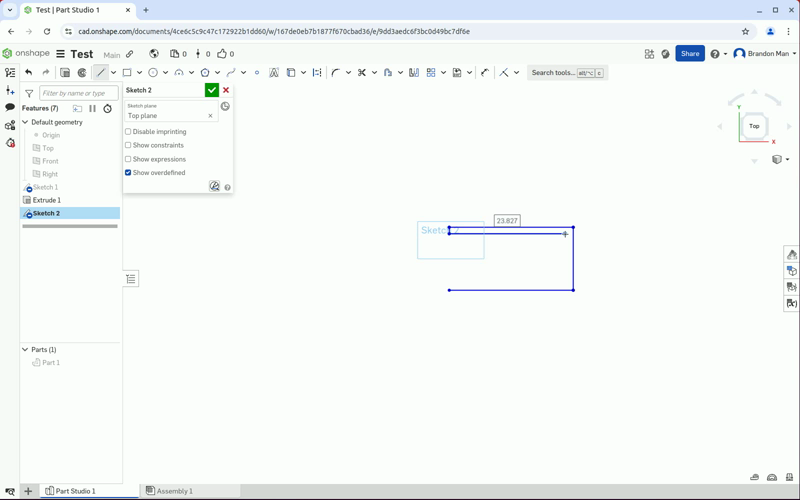
mouse_move(589, 233)
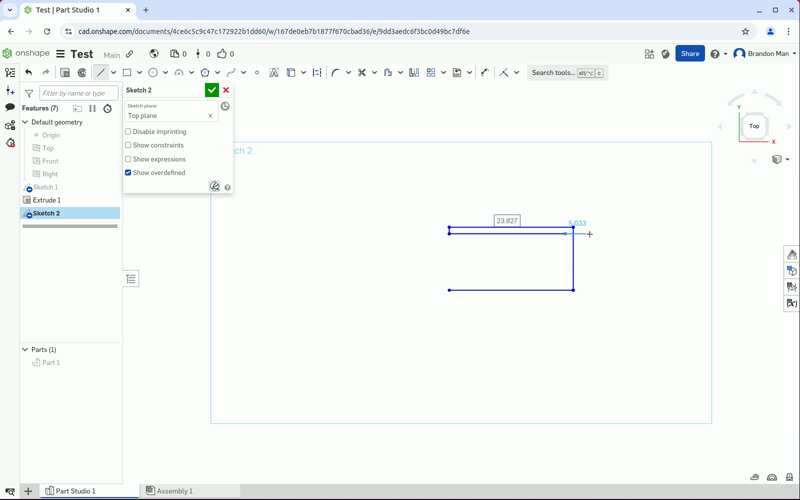
mouse_move(565, 284)
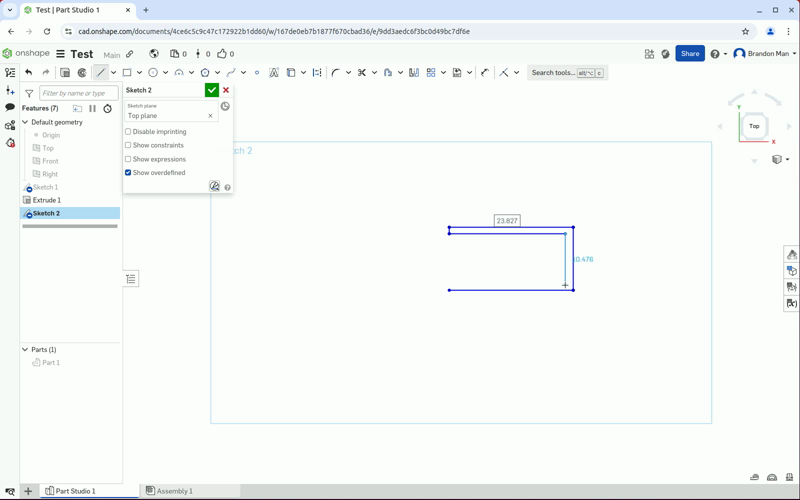
click(565, 284)
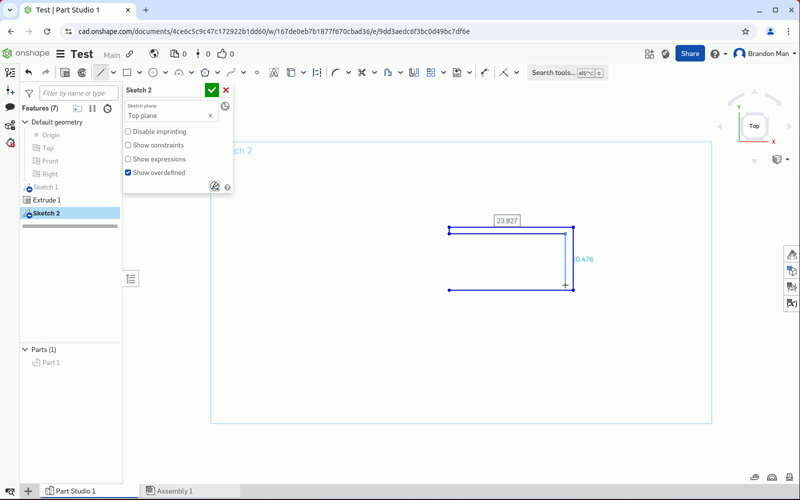
key_up(shift)
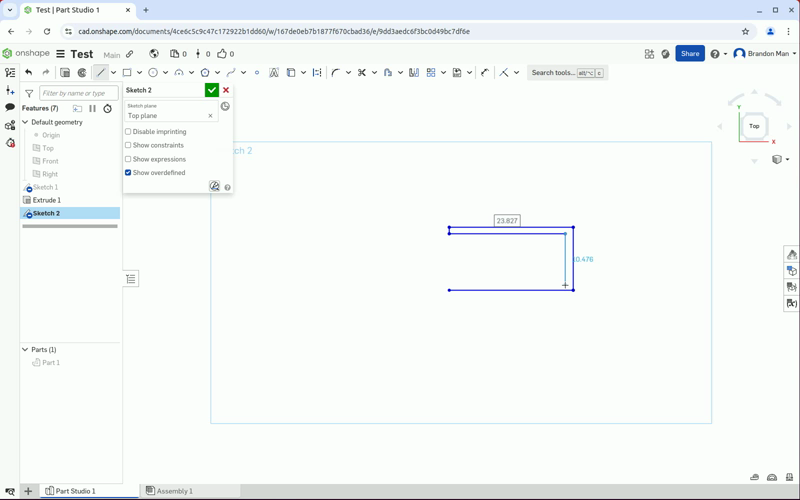
key_down(shift)
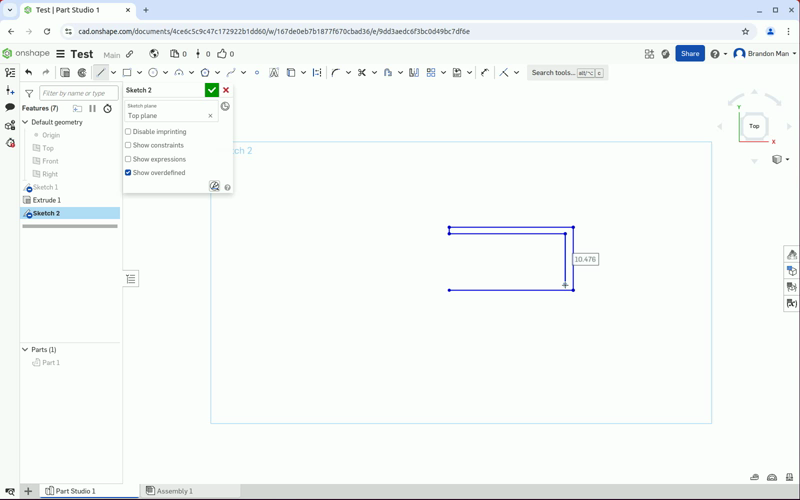
mouse_move(449, 284)
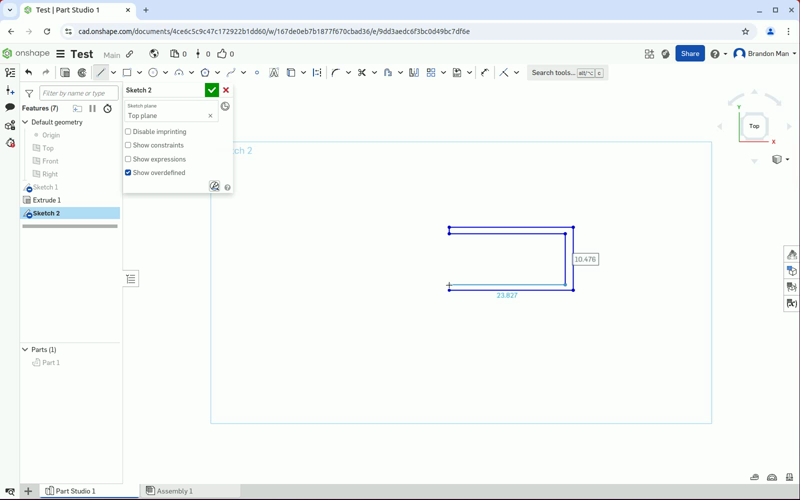
click(449, 284)
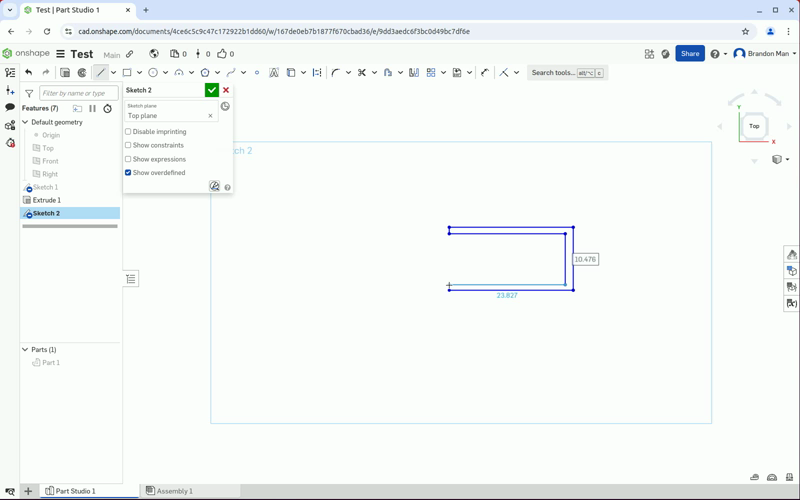
key_up(shift)
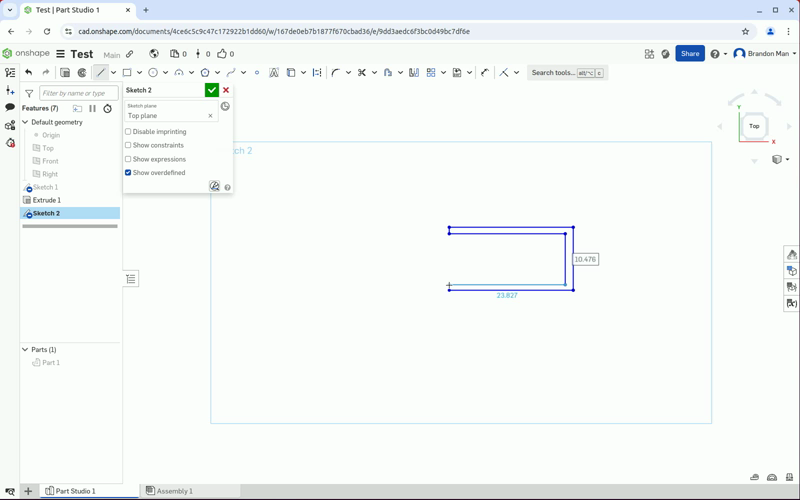
mouse_move(479, 284)
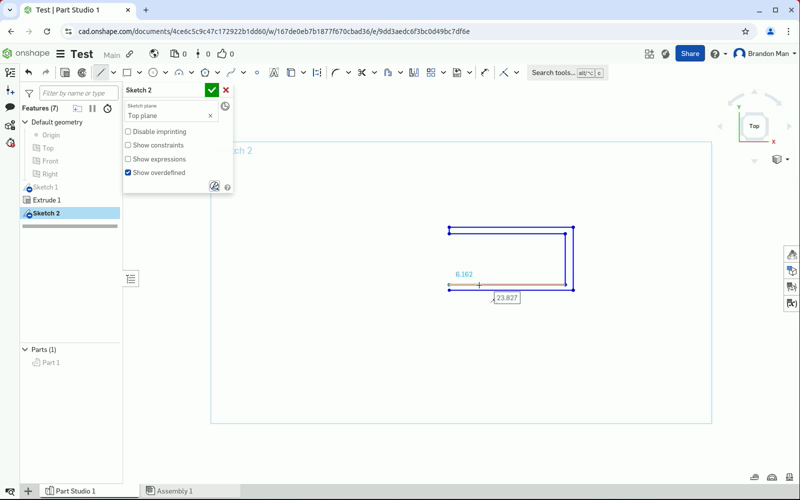
key_down(shift)
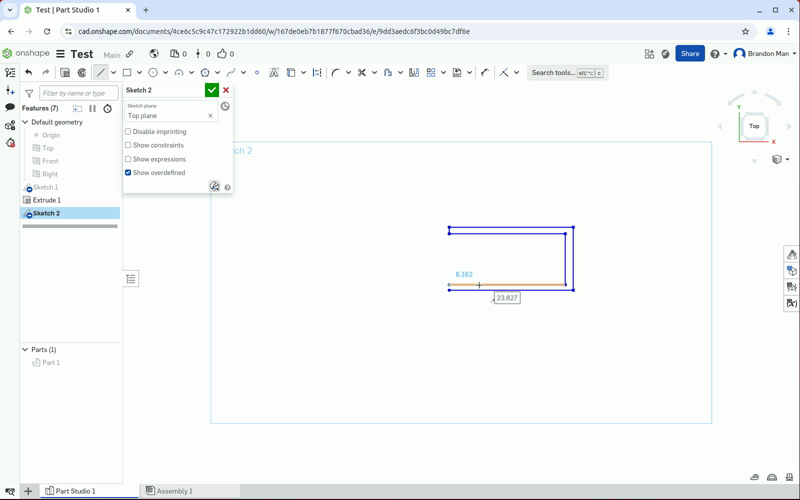
mouse_move(449, 290)
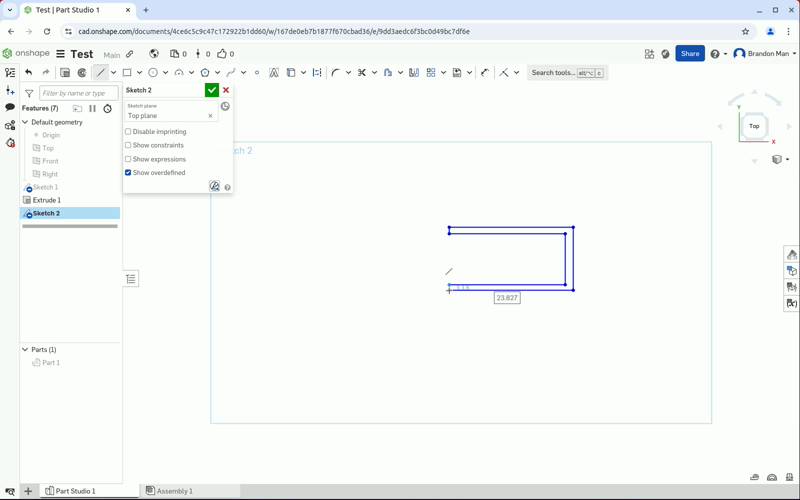
scroll(6)
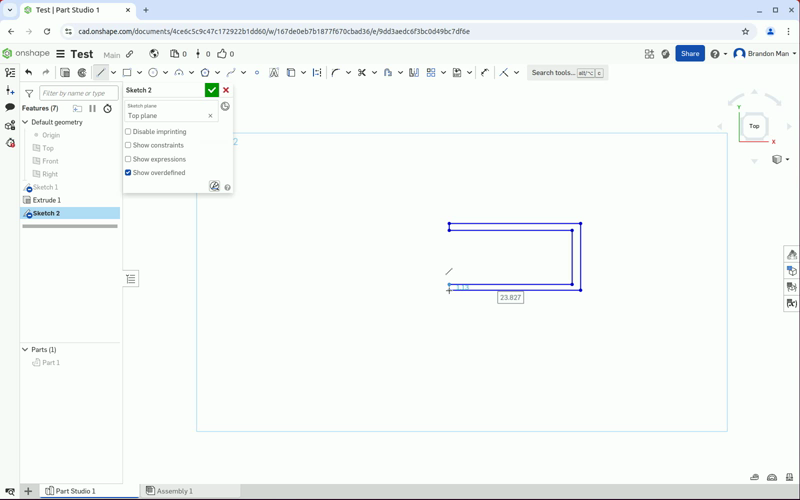
scroll(6)
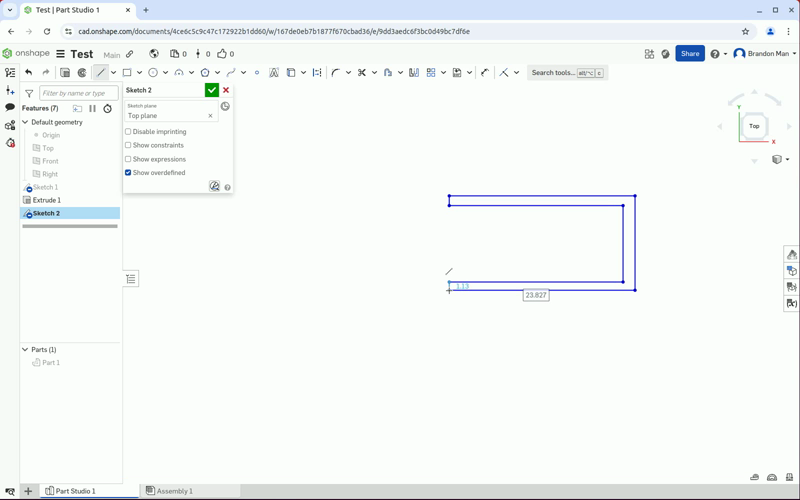
scroll(6)
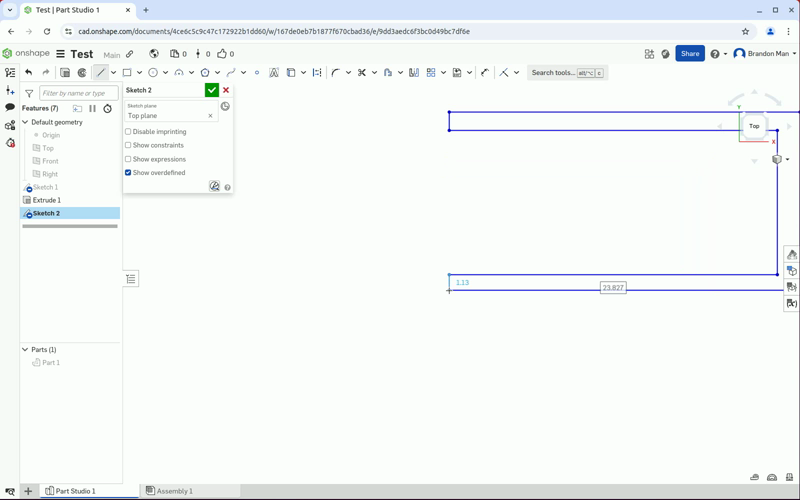
scroll(6)
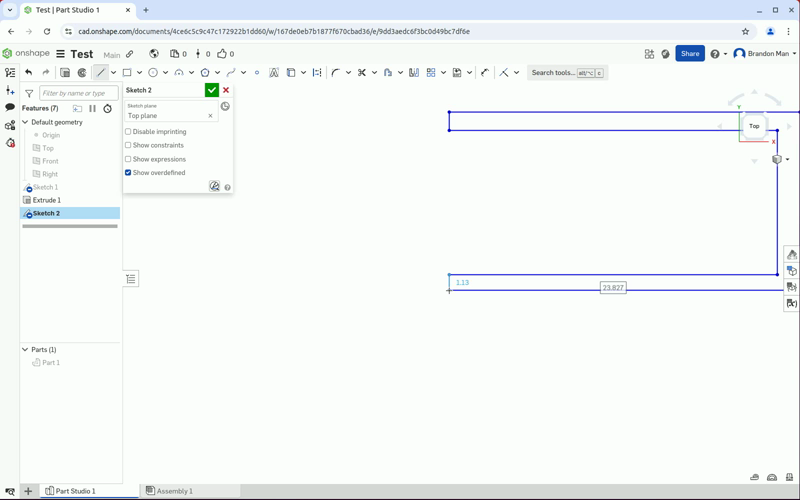
scroll(6)
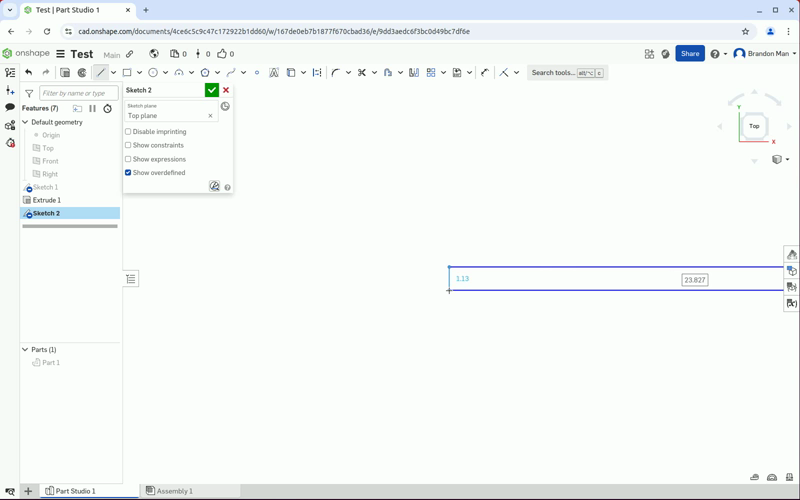
scroll(6)
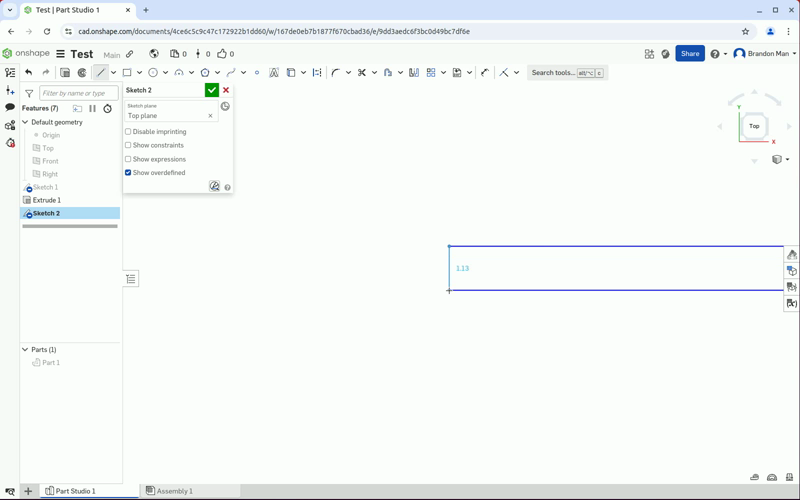
scroll(6)
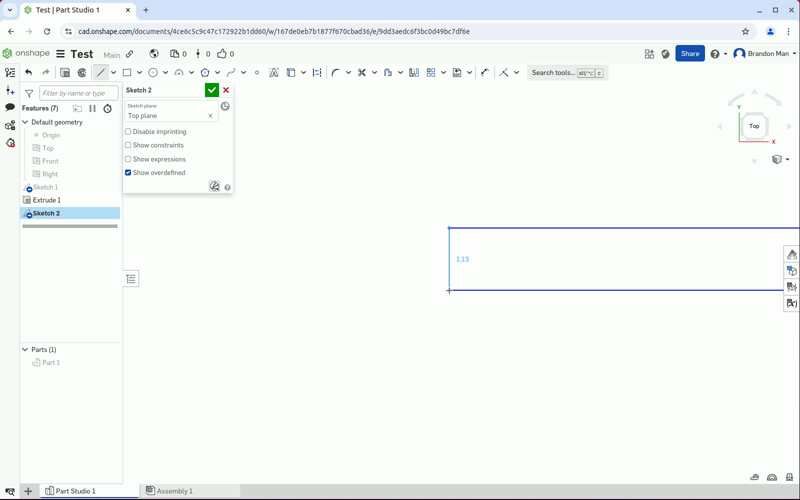
key_up(shift)
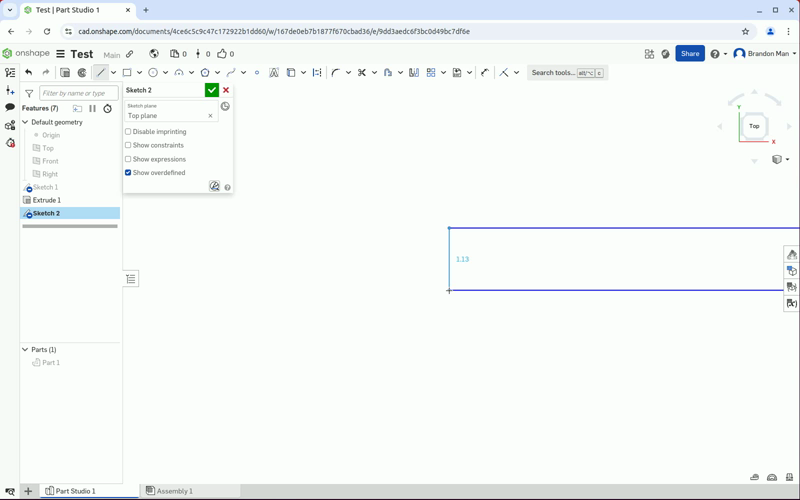
click(449, 290)
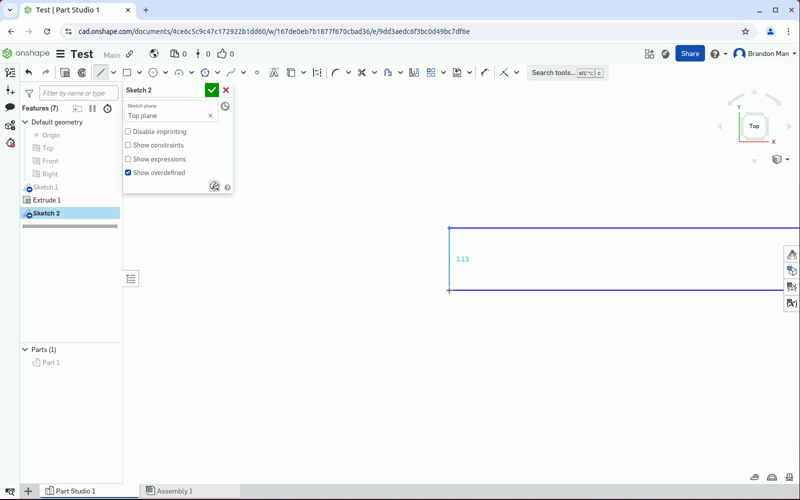
scroll(-6)
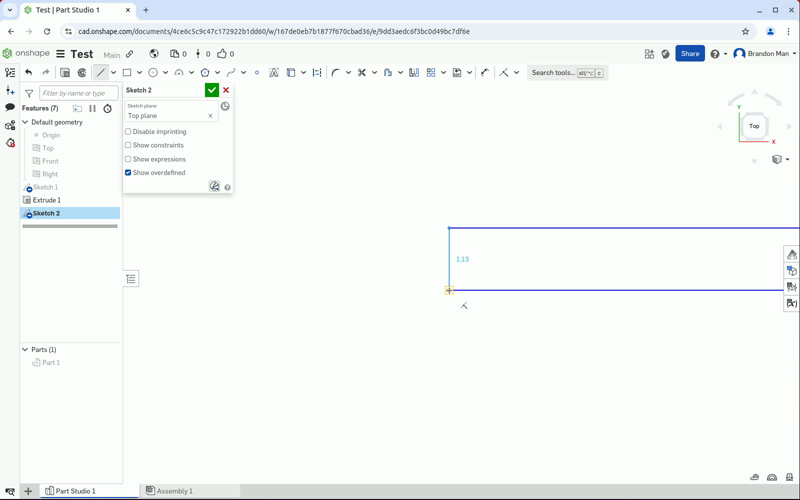
scroll(-6)
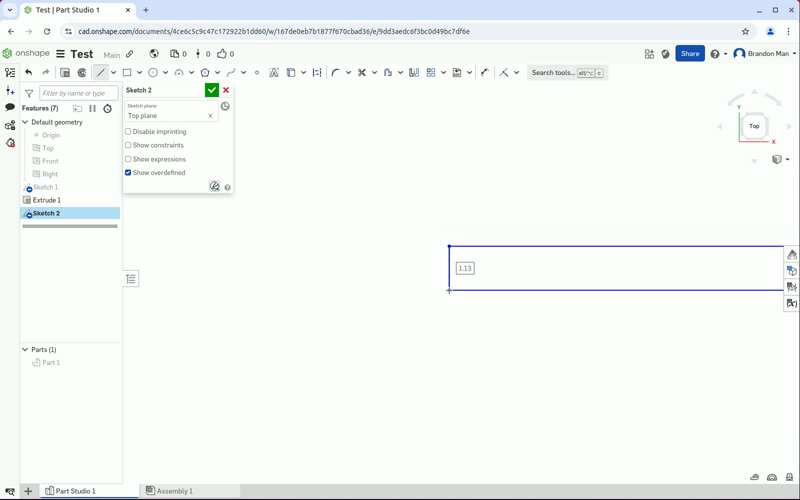
scroll(-6)
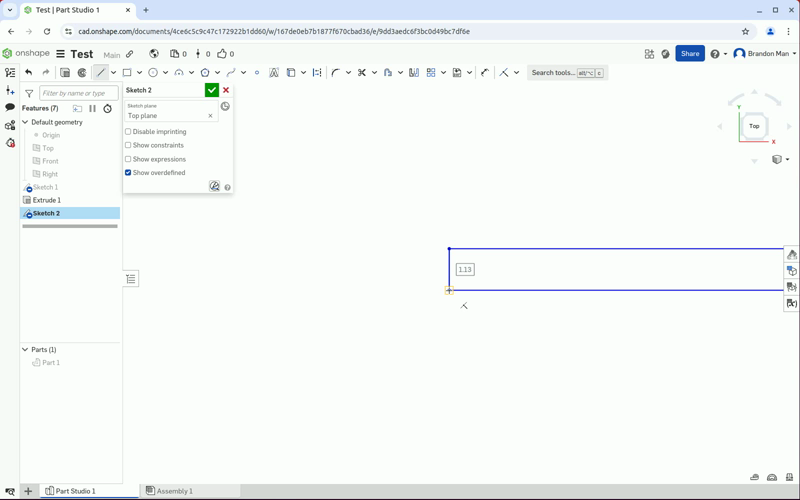
scroll(-6)
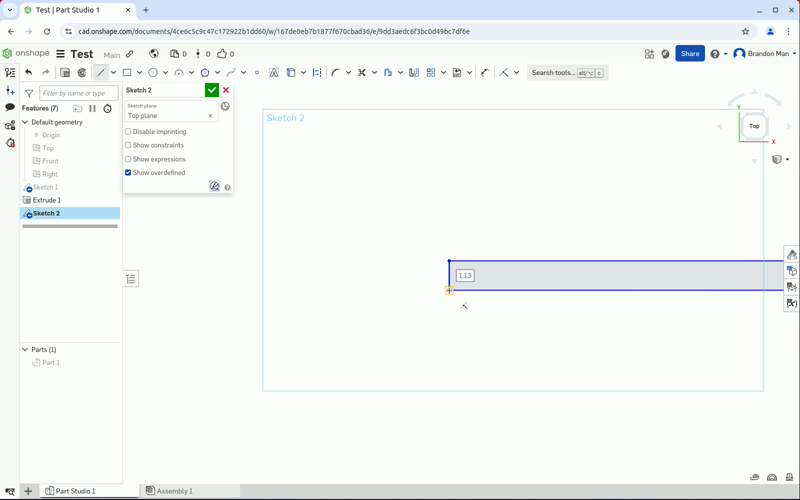
scroll(-6)
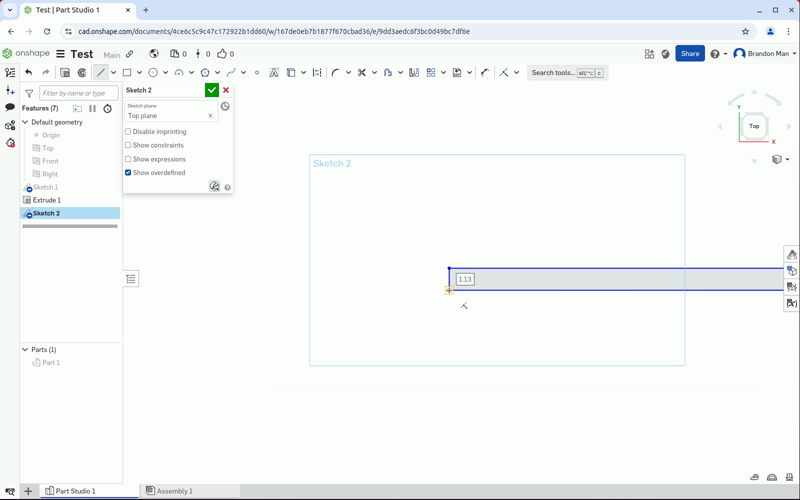
scroll(-6)
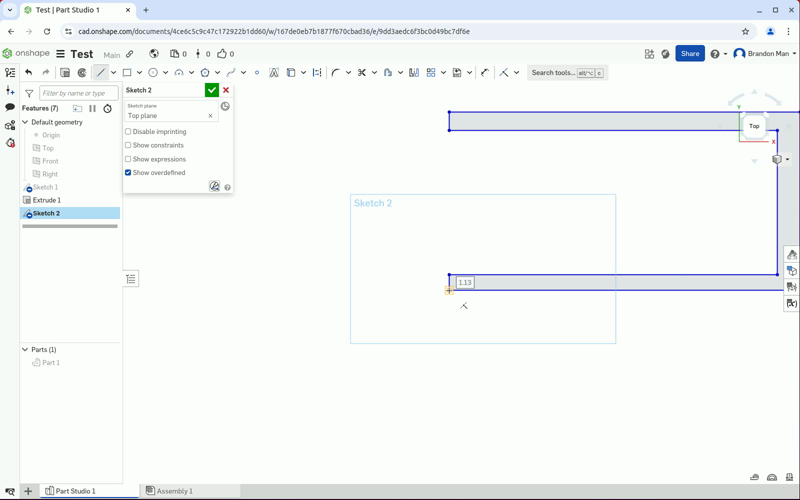
scroll(-6)
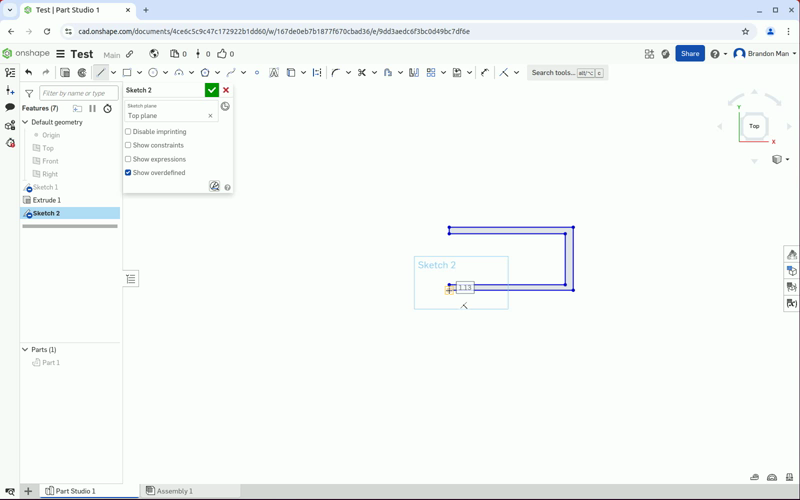
key(esc)
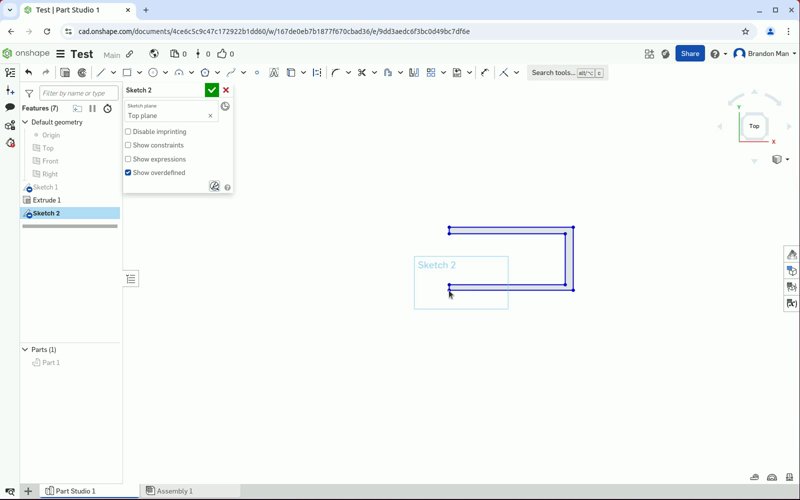
mouse_move(567, 274)
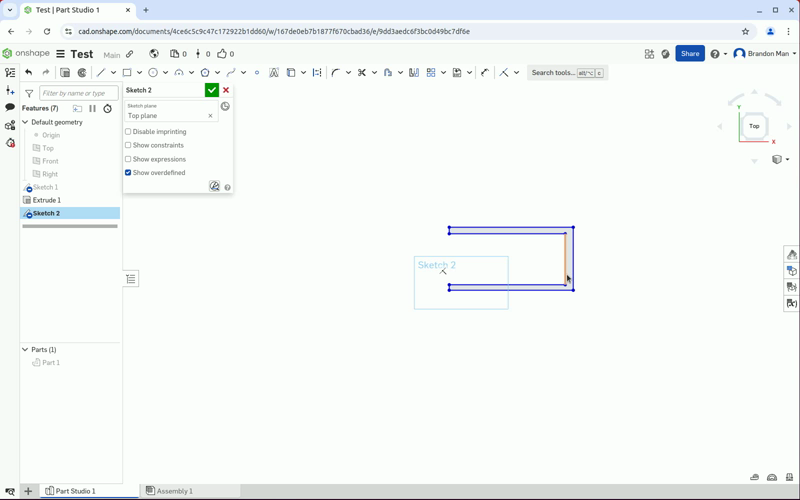
click(567, 274)
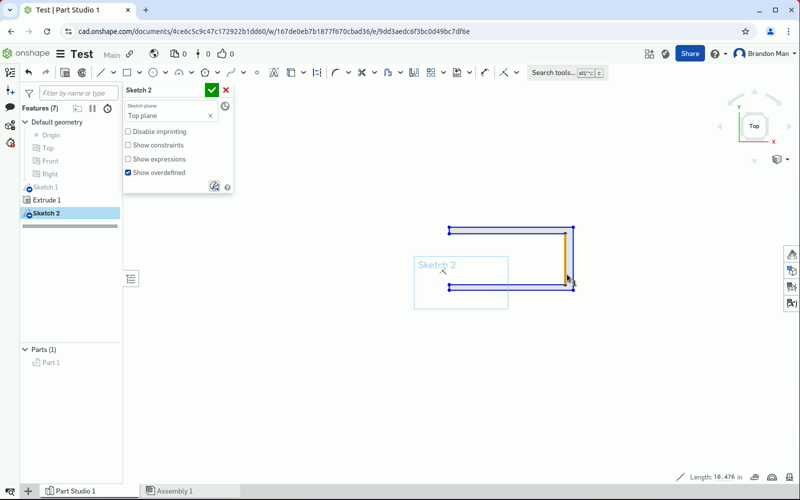
mouse_move(73, 352)
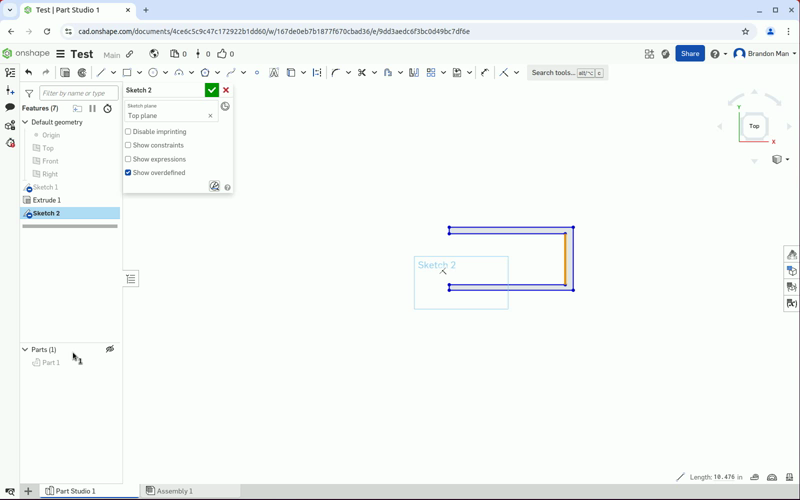
key(shift+y)
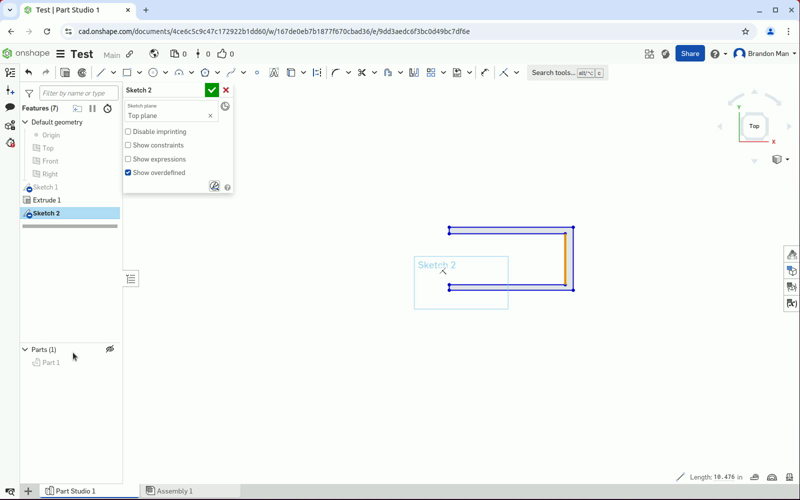
key(shift+e)
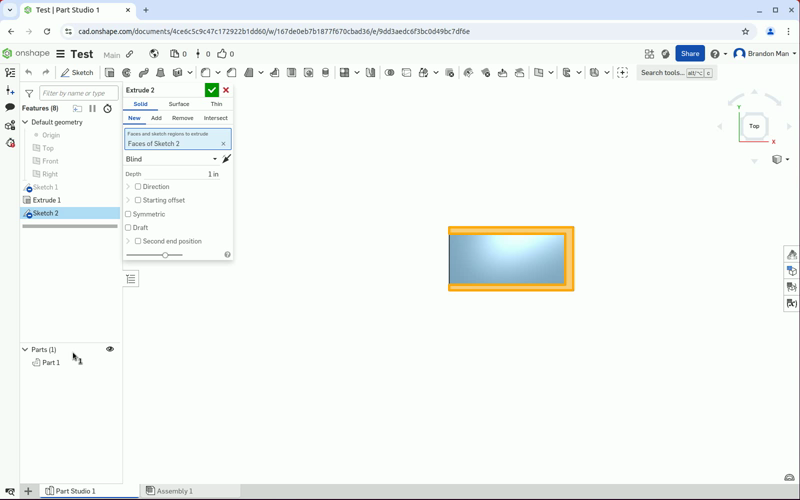
mouse_move(143, 106)
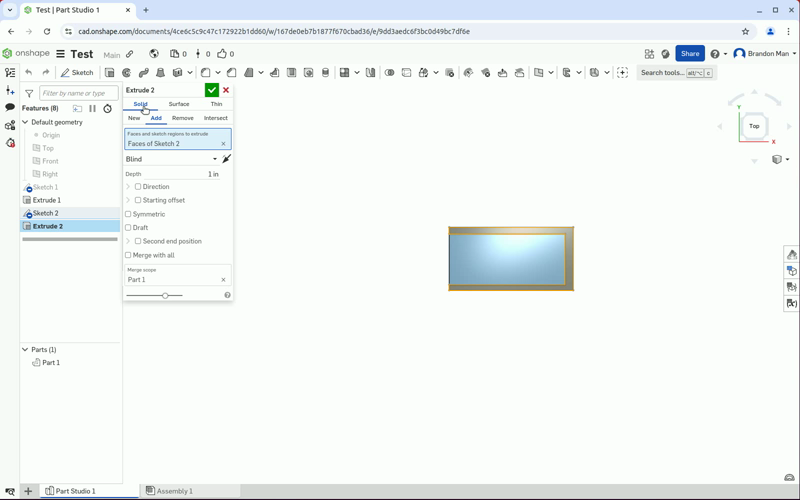
click(143, 106)
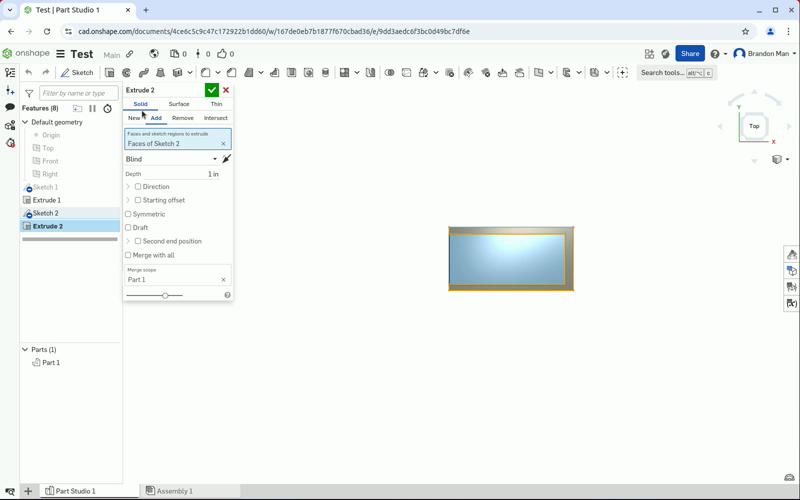
mouse_move(137, 120)
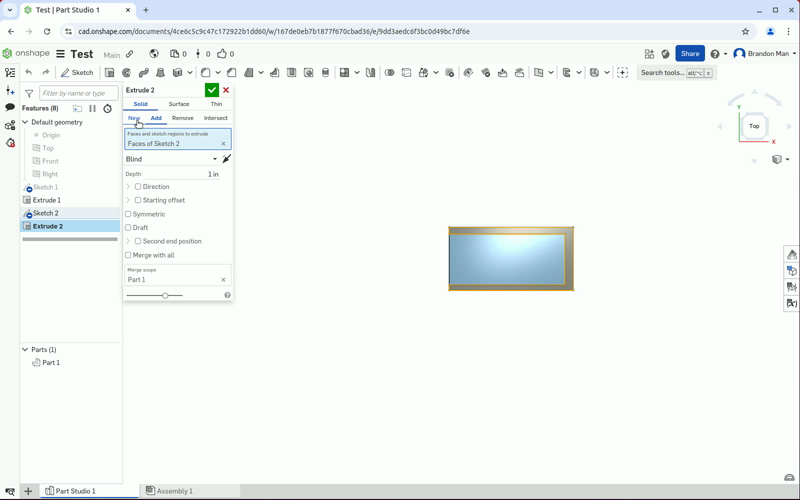
click(137, 120)
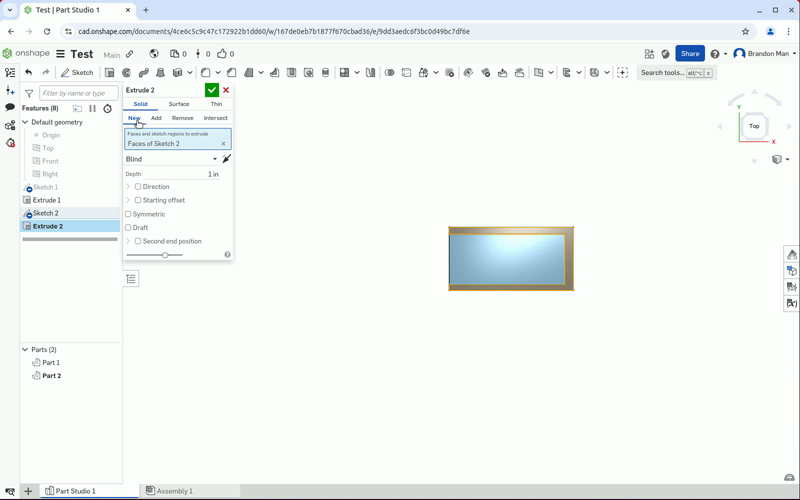
key(tab, 4)
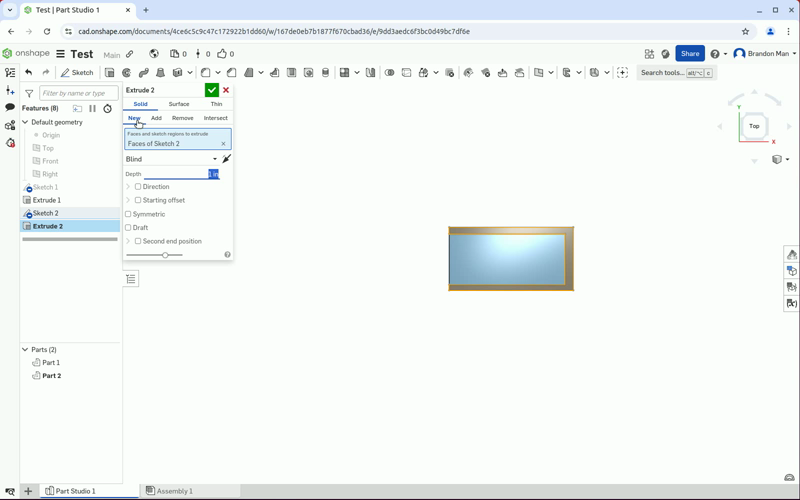
text(1.204)
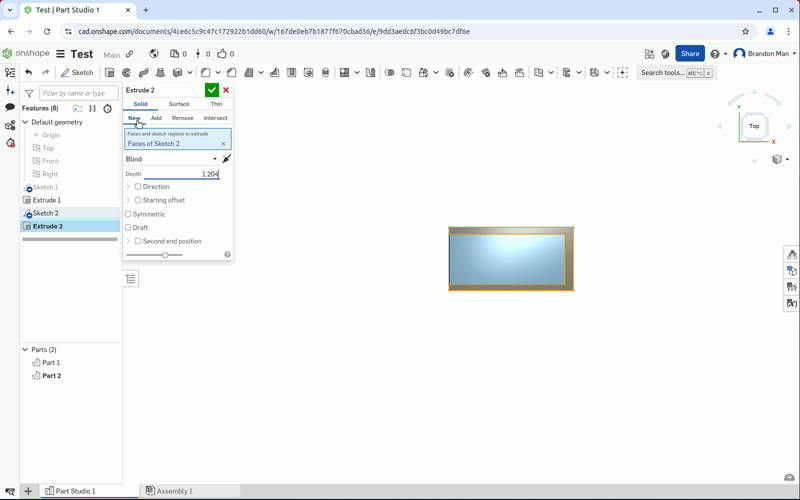
key(enter)
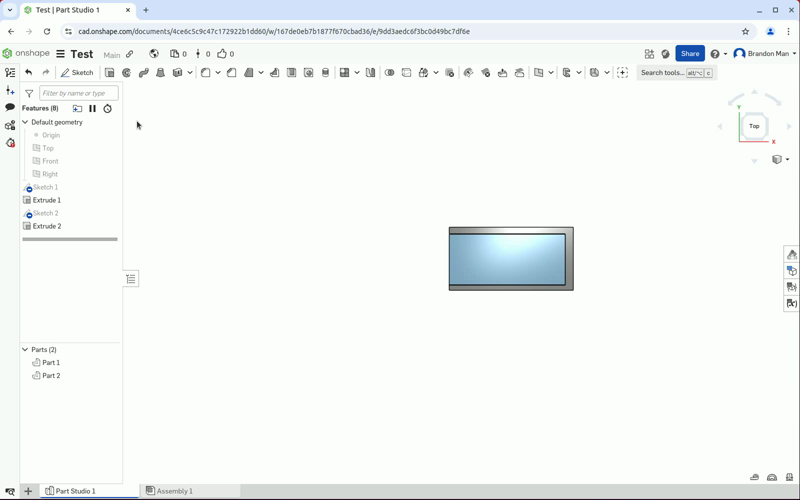
key(shift+h)
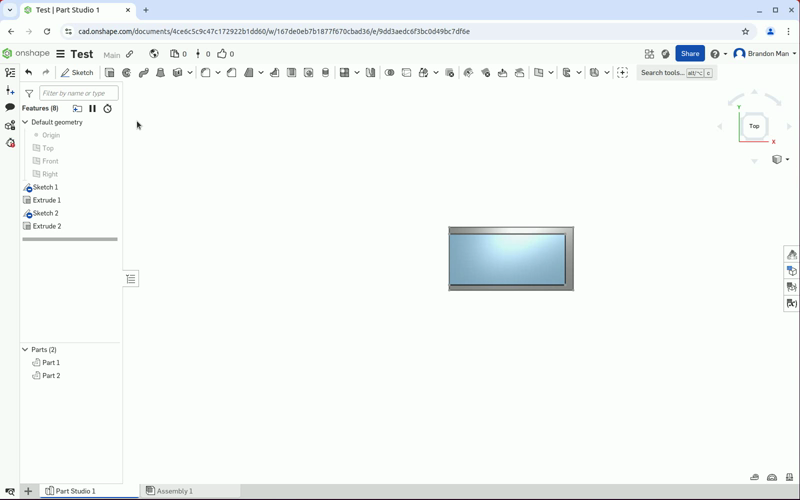
key(shift+h)
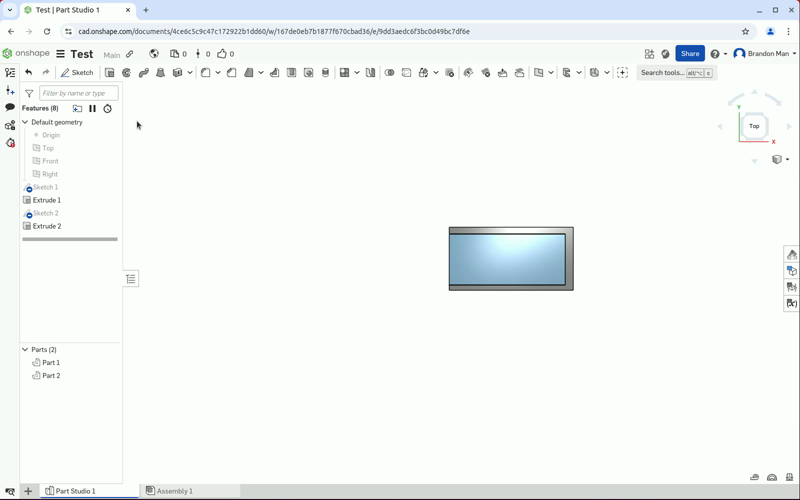
mouse_move(73, 189)
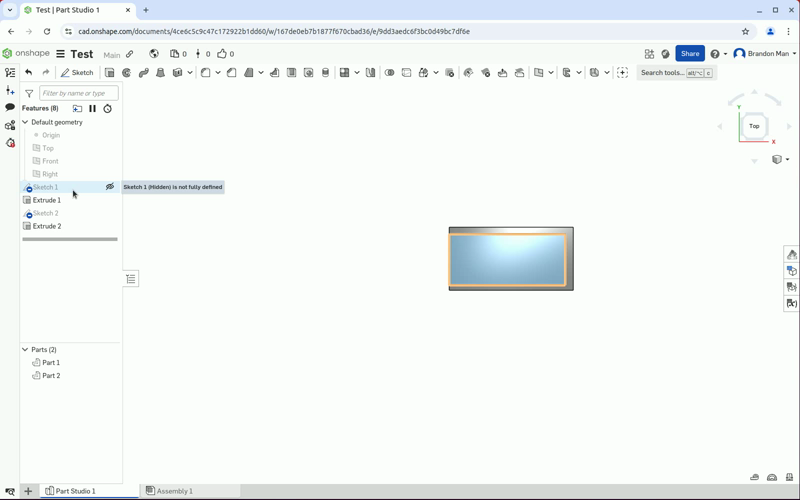
click(73, 189)
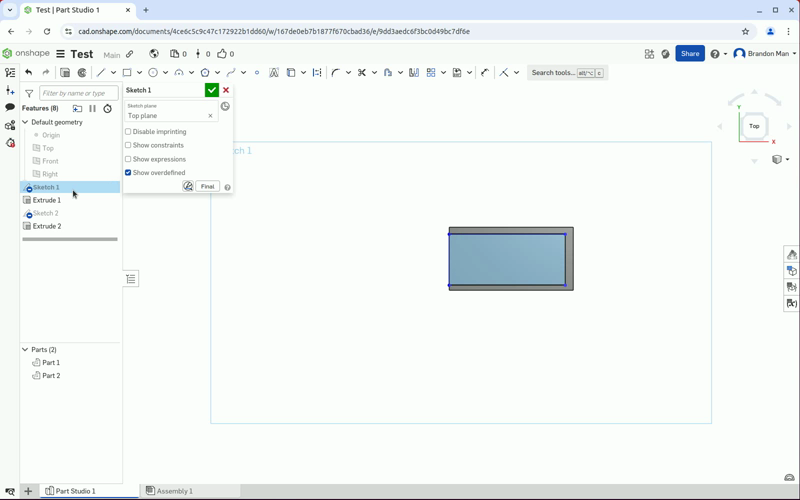
mouse_move(229, 92)
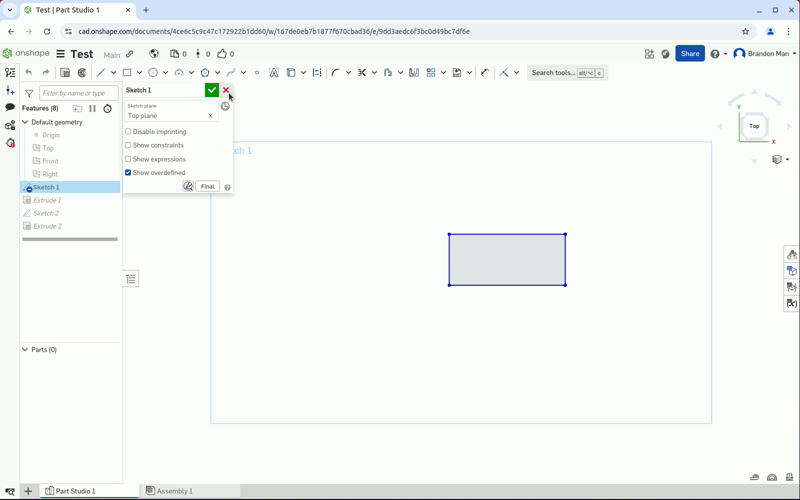
click(229, 92)
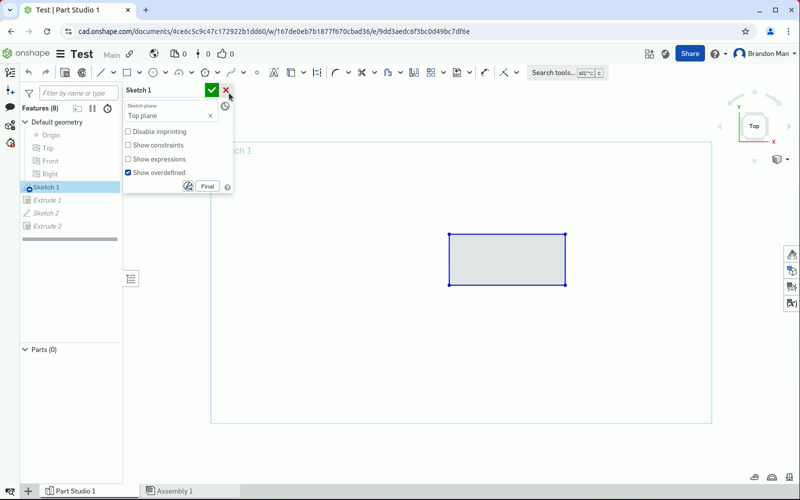
key(shift+s)
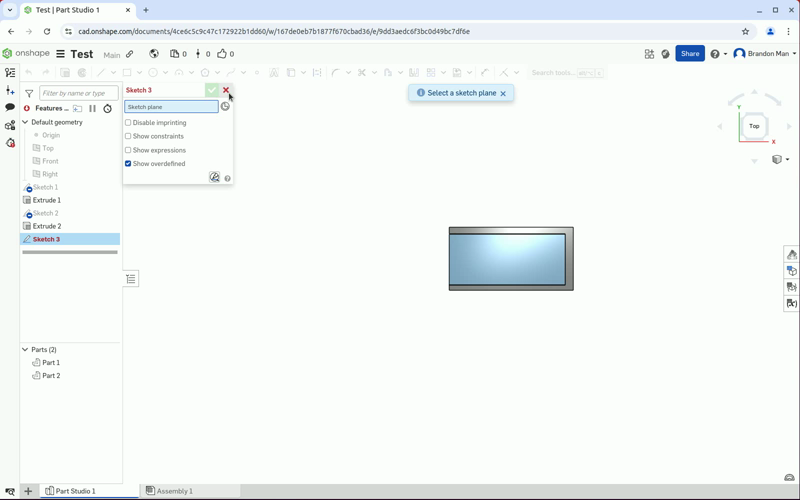
mouse_move(73, 150)
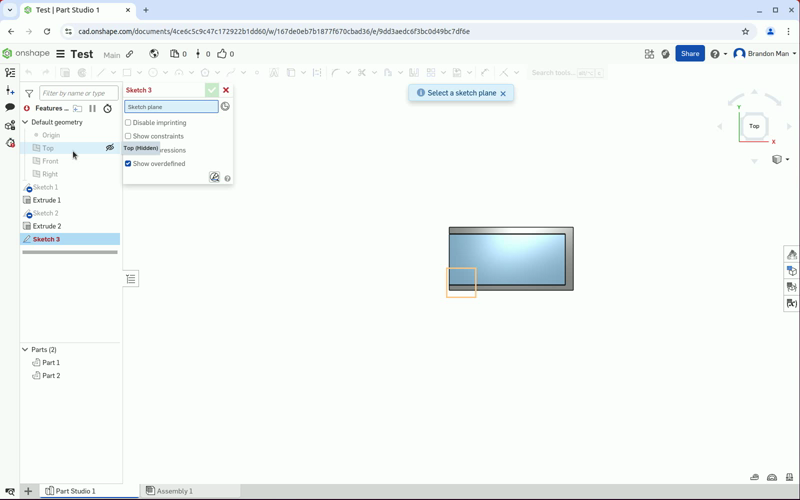
click(73, 150)
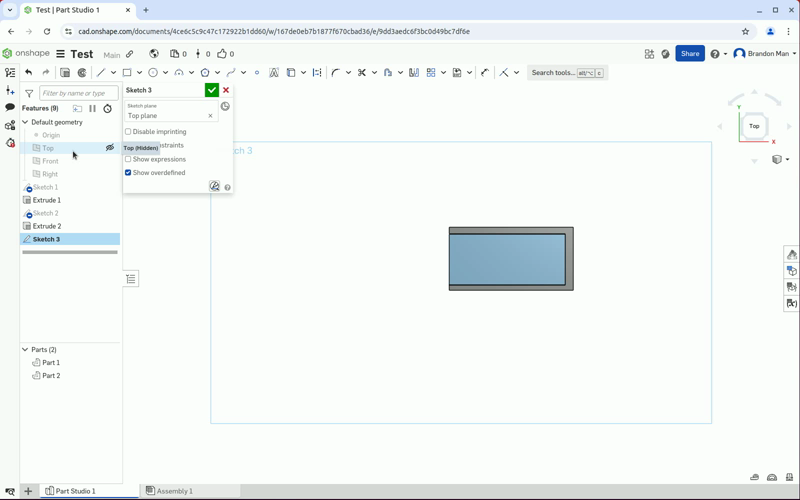
mouse_move(73, 352)
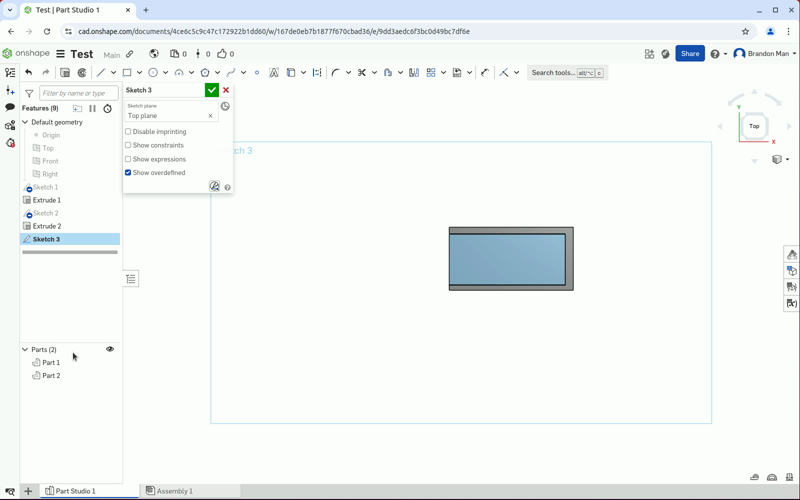
key(y)
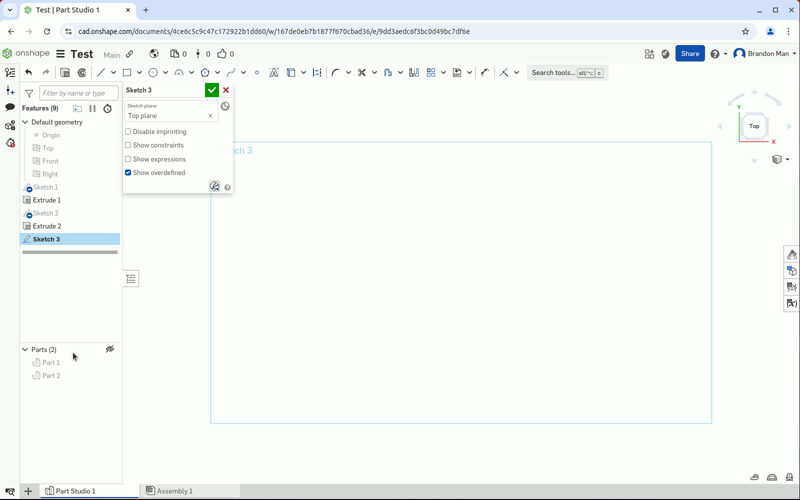
key(l)
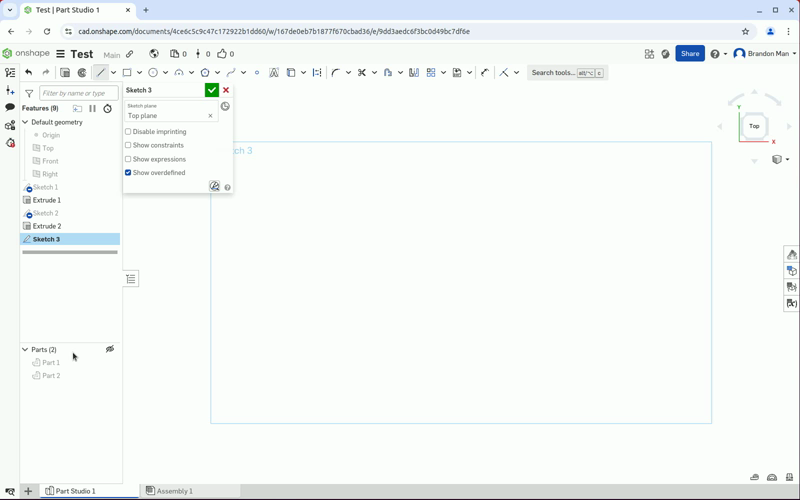
key_down(shift)
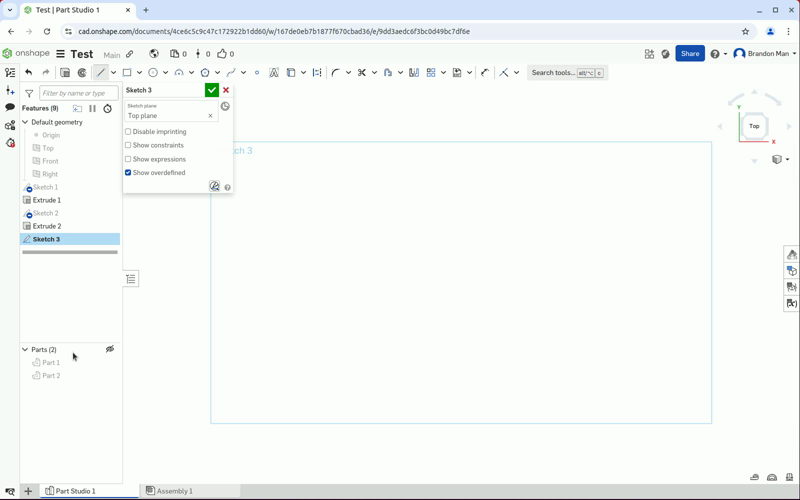
mouse_move(449, 290)
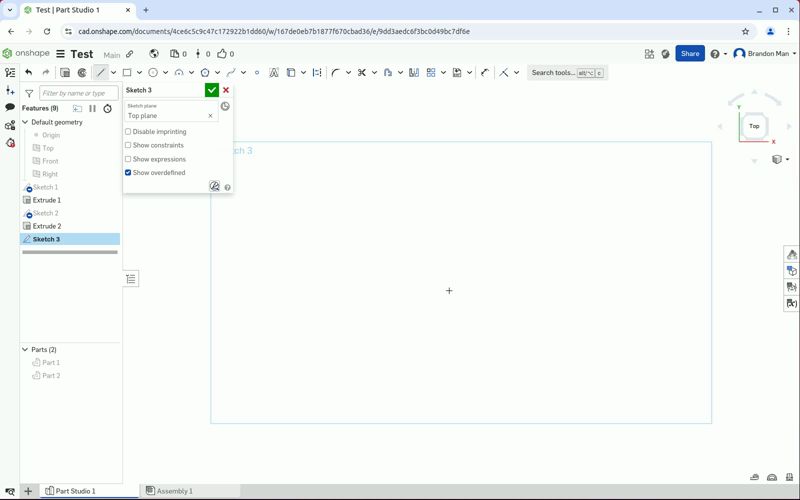
click(449, 290)
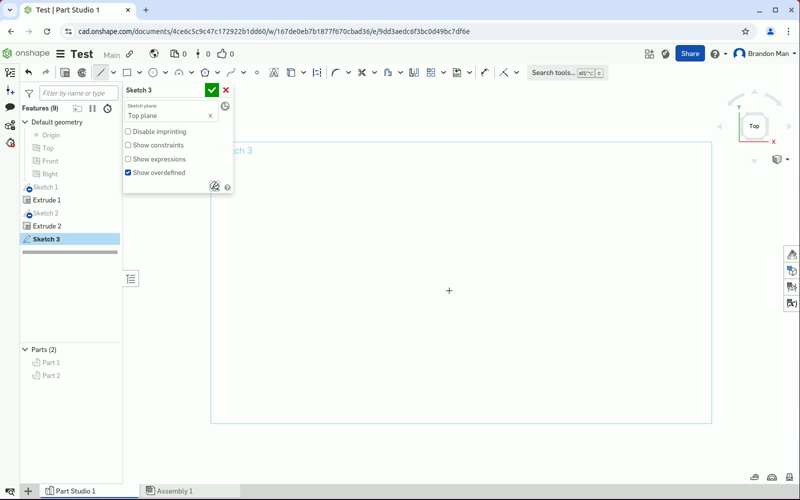
key_up(shift)
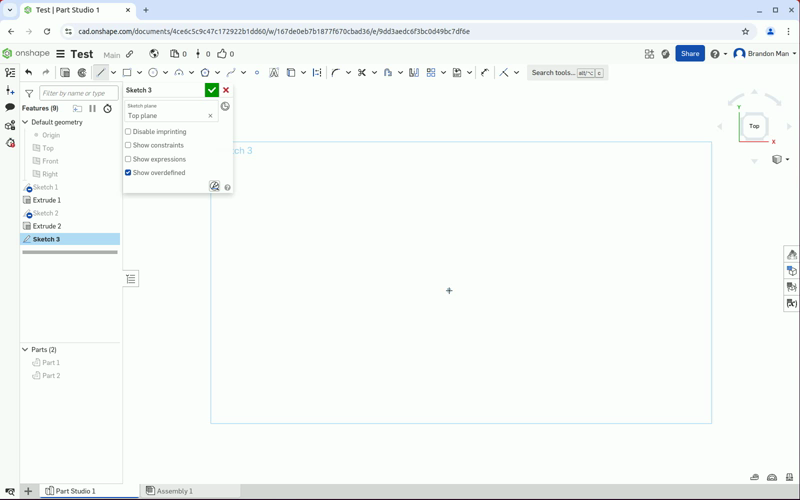
key_down(shift)
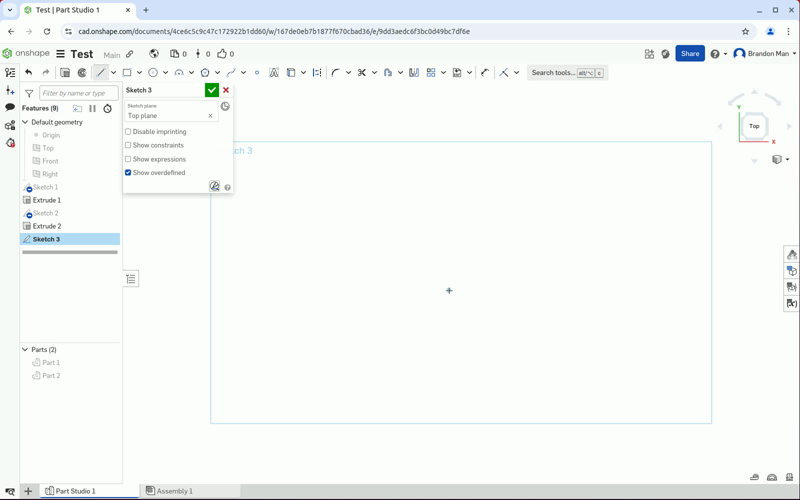
mouse_move(573, 290)
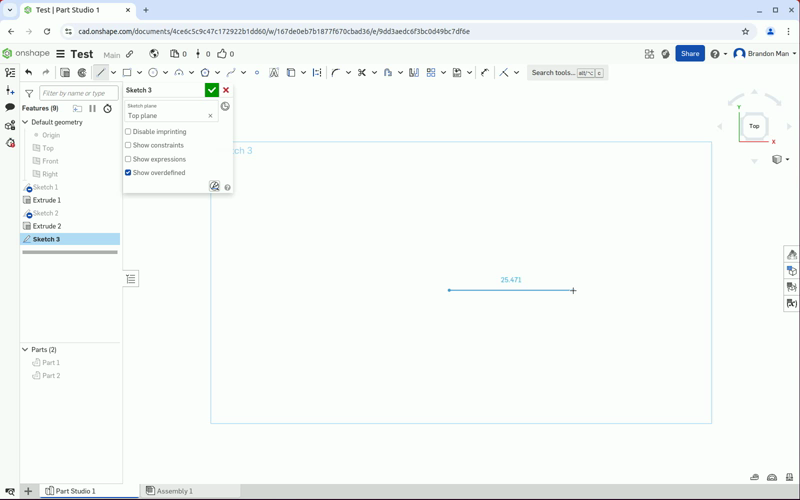
click(573, 290)
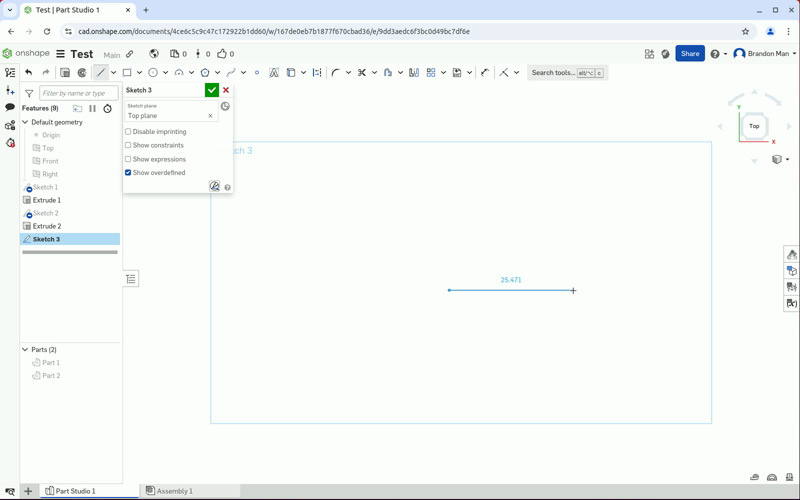
key_up(shift)
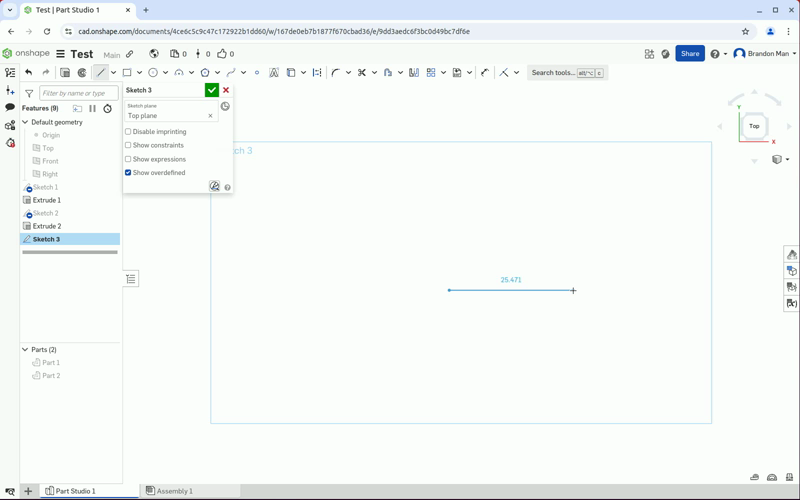
key_down(shift)
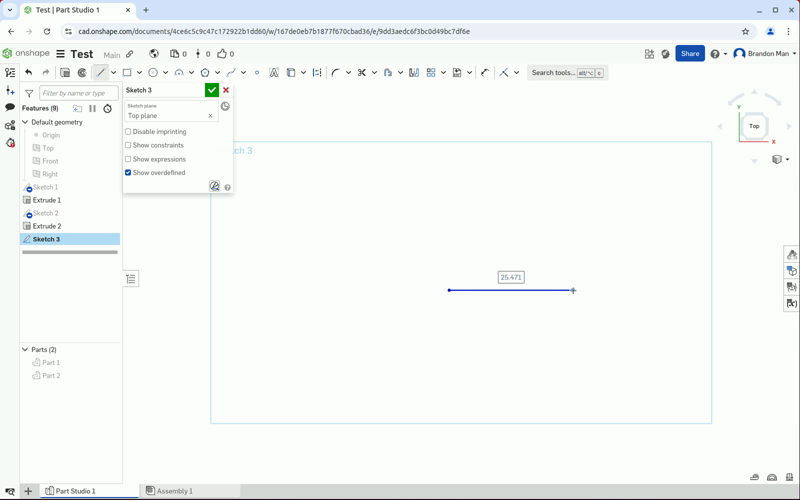
mouse_move(573, 227)
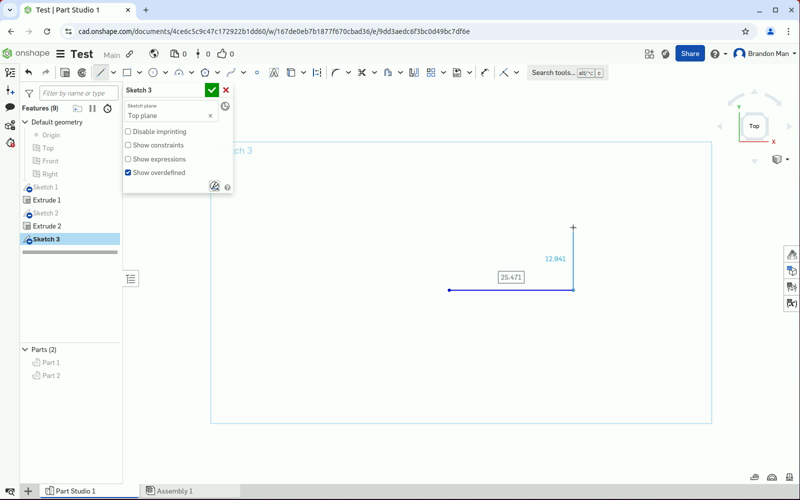
click(573, 227)
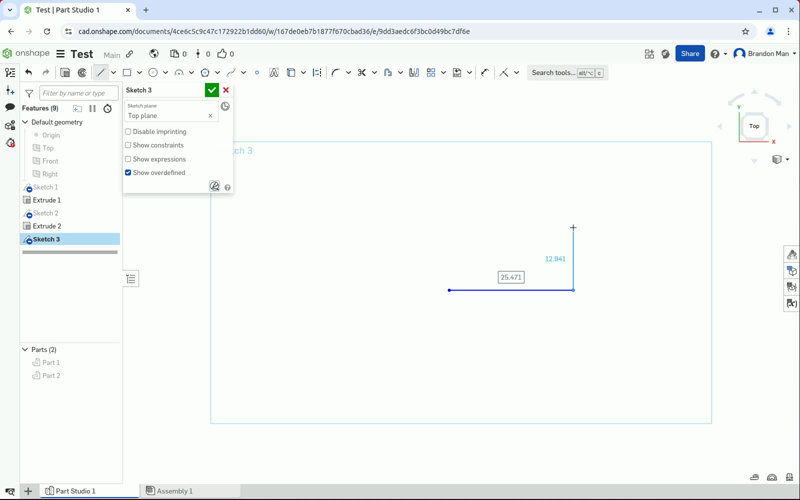
key_up(shift)
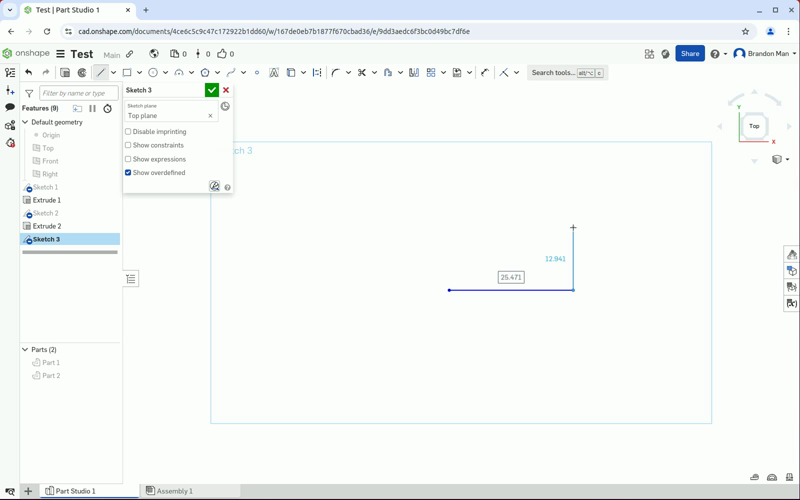
key_down(shift)
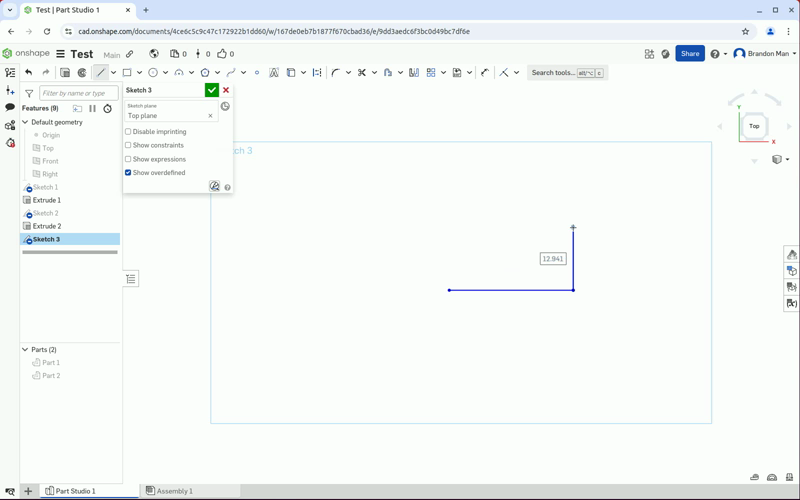
mouse_move(449, 227)
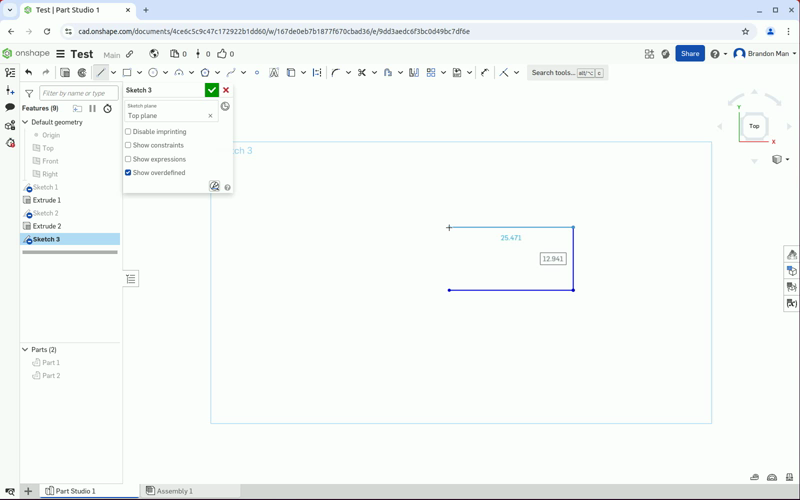
click(449, 227)
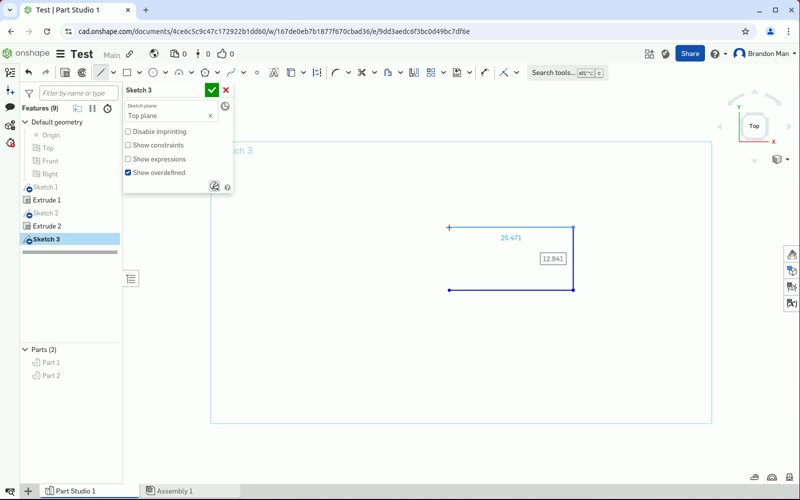
key_up(shift)
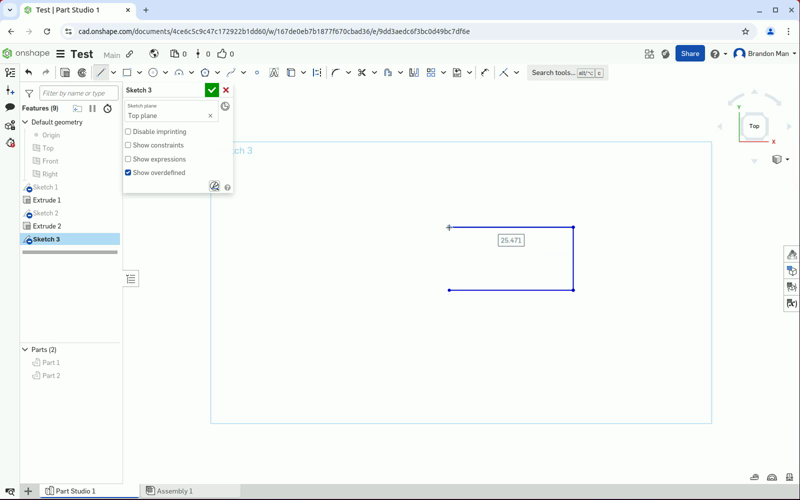
key_down(shift)
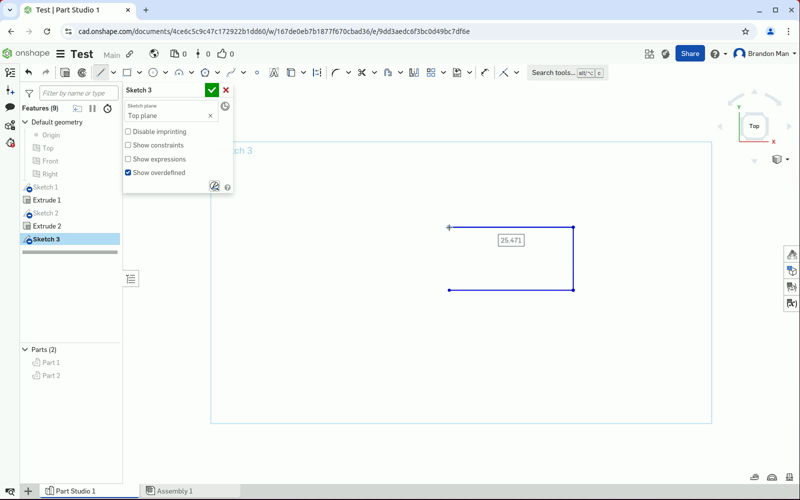
mouse_move(479, 227)
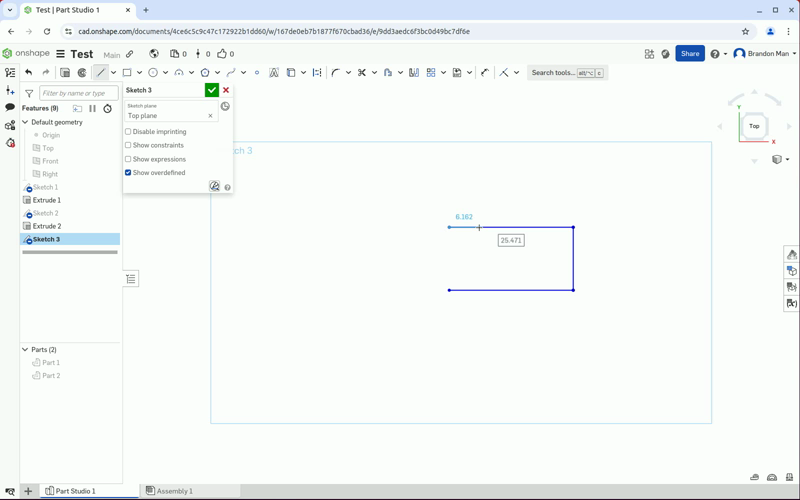
mouse_move(449, 233)
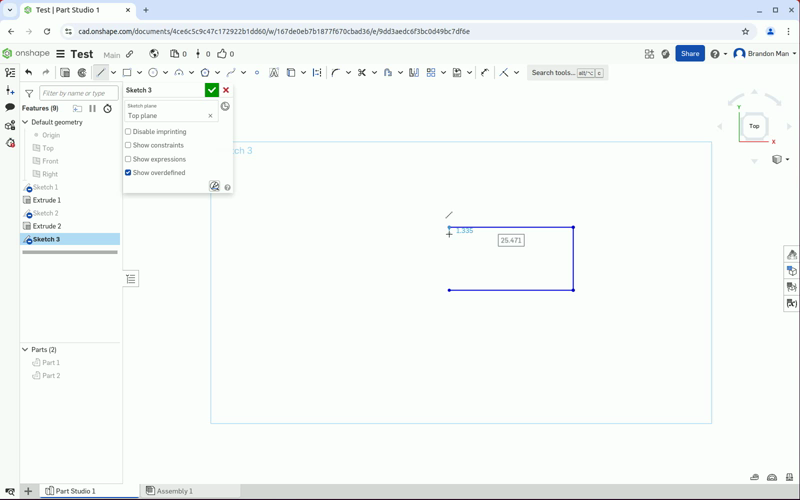
scroll(6)
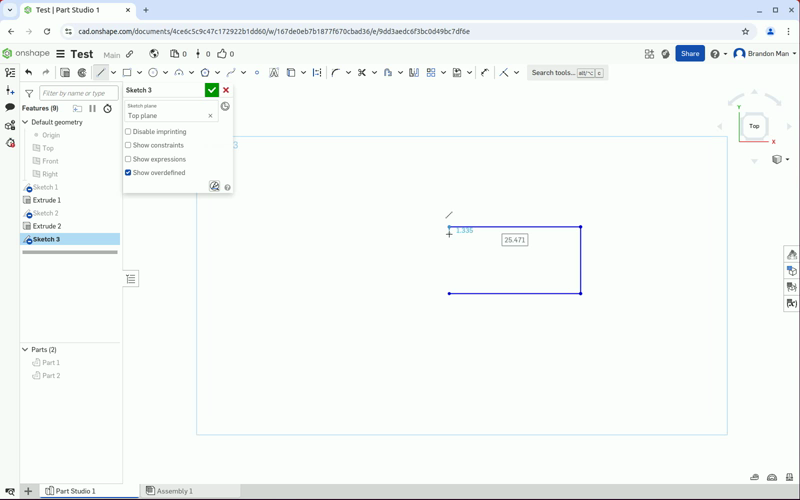
scroll(6)
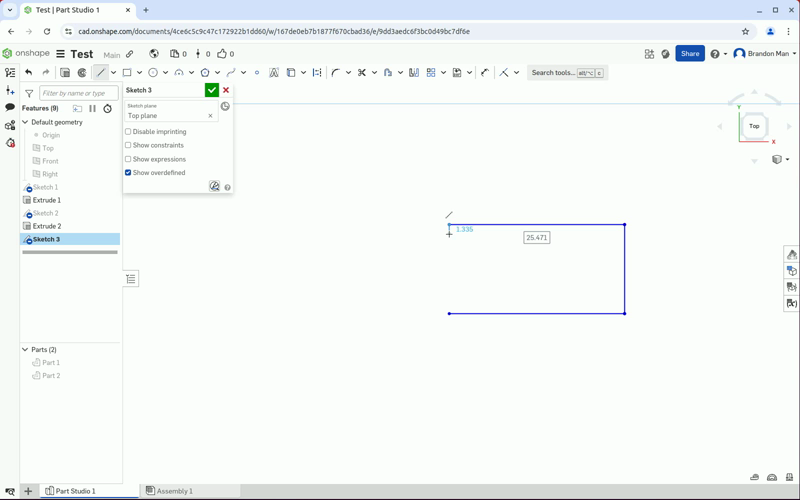
scroll(6)
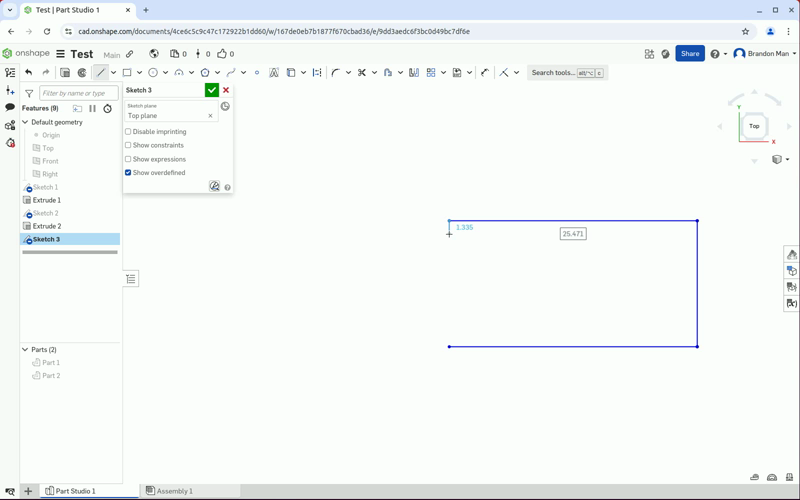
scroll(6)
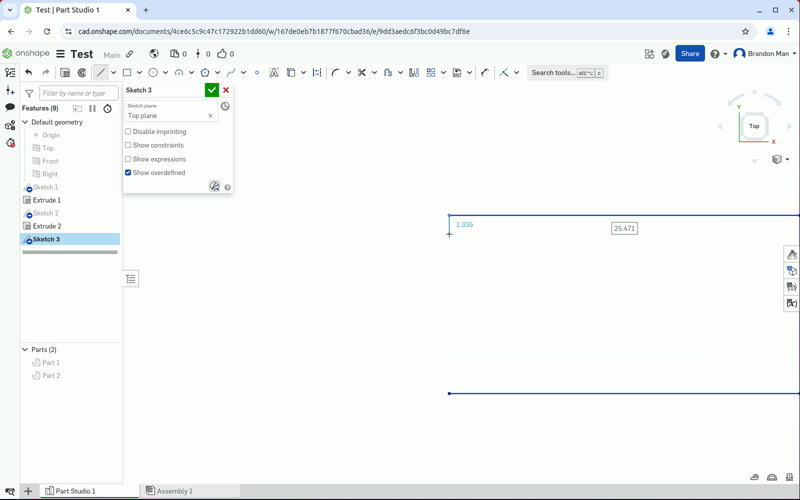
scroll(6)
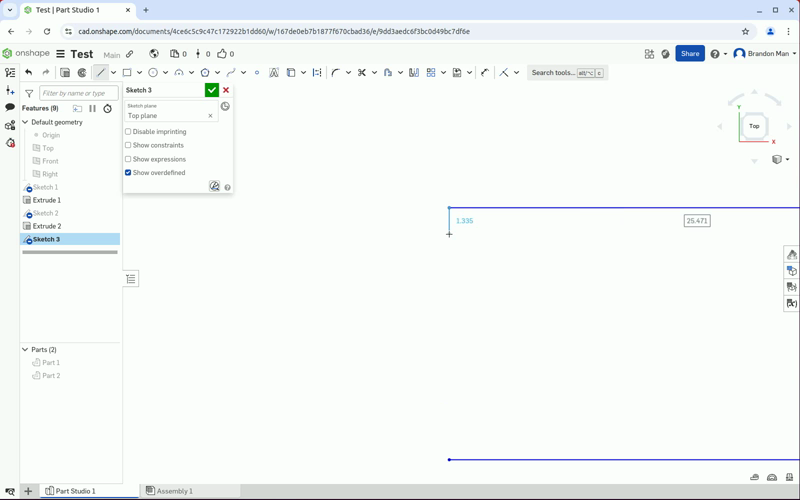
scroll(6)
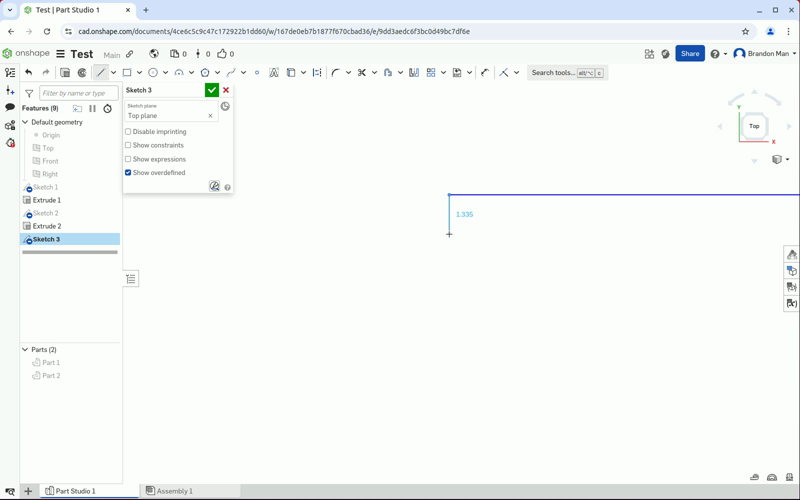
scroll(6)
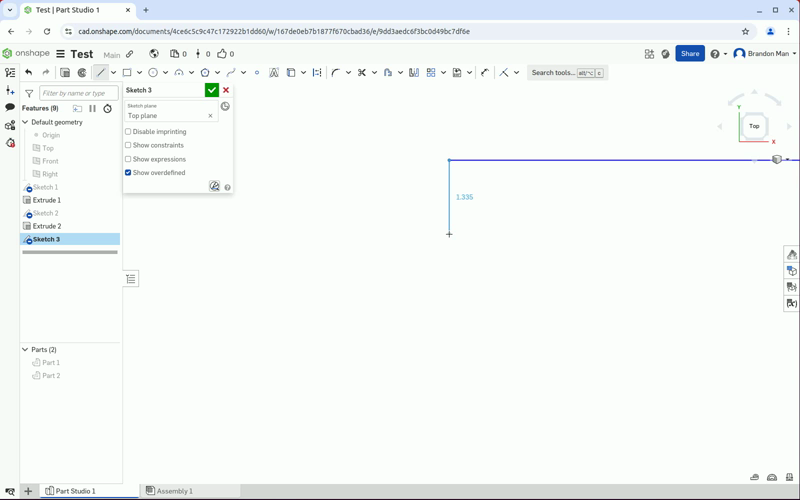
click(449, 233)
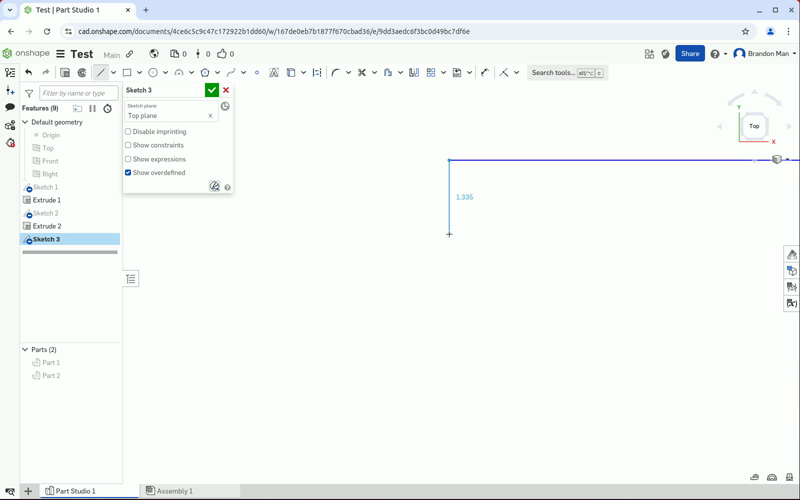
scroll(-6)
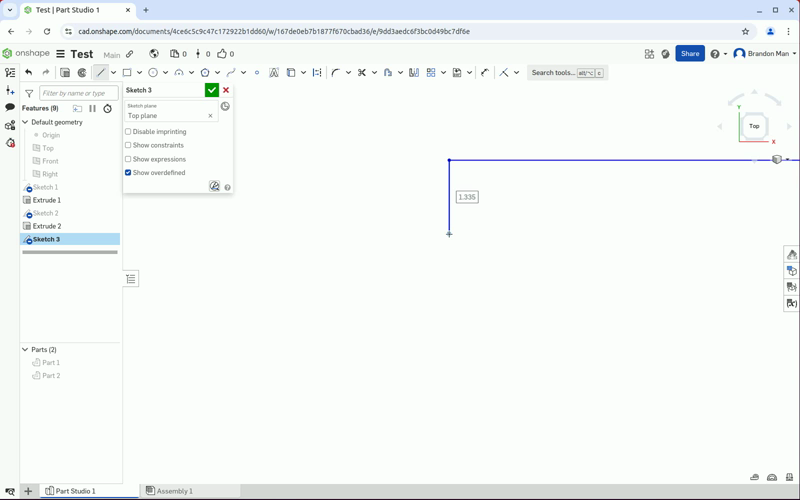
scroll(-6)
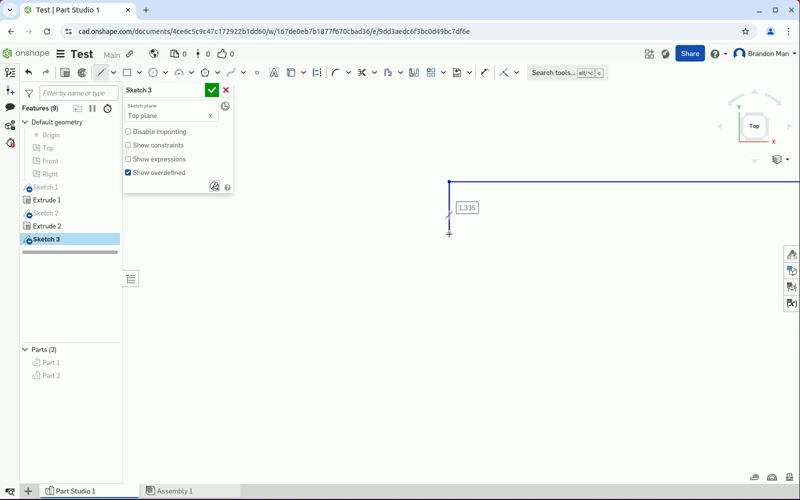
scroll(-6)
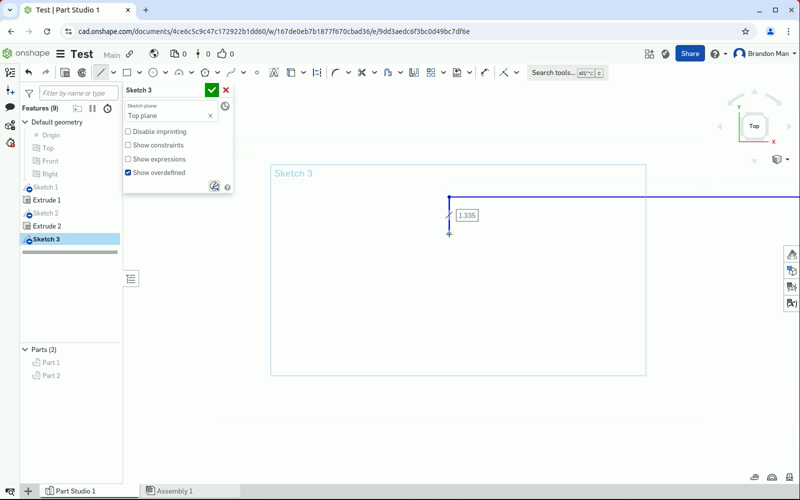
scroll(-6)
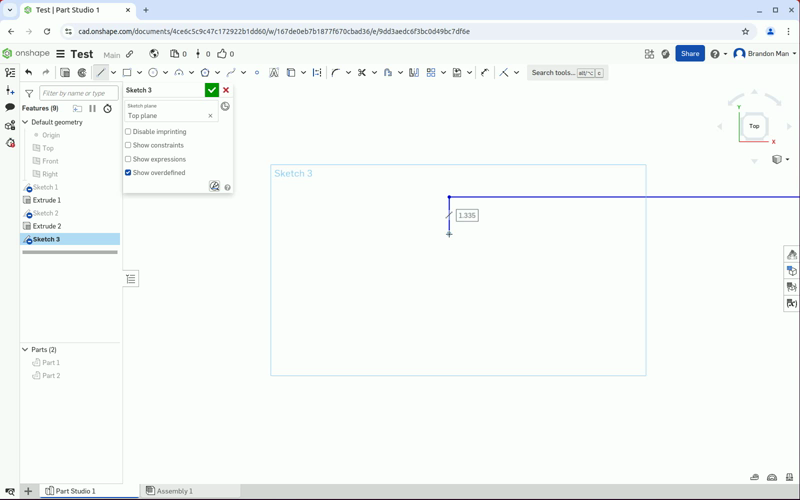
scroll(-6)
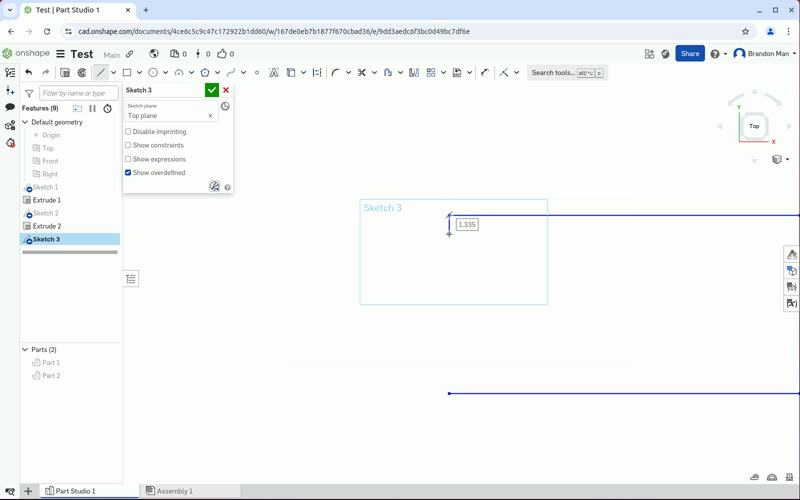
scroll(-6)
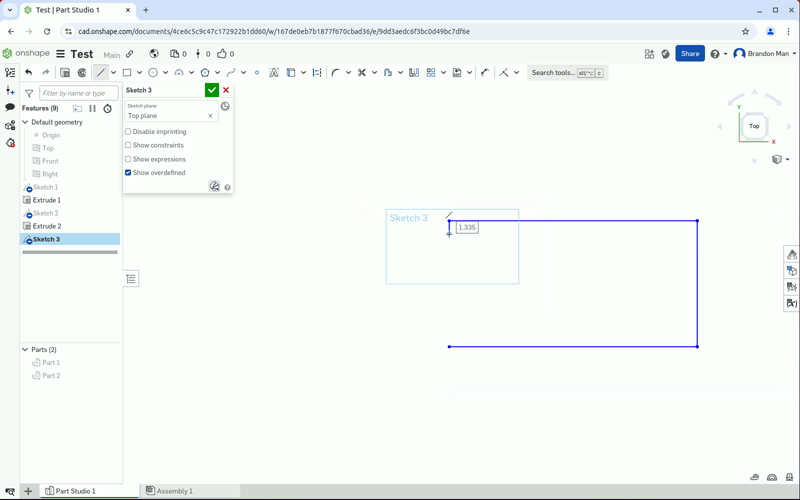
scroll(-6)
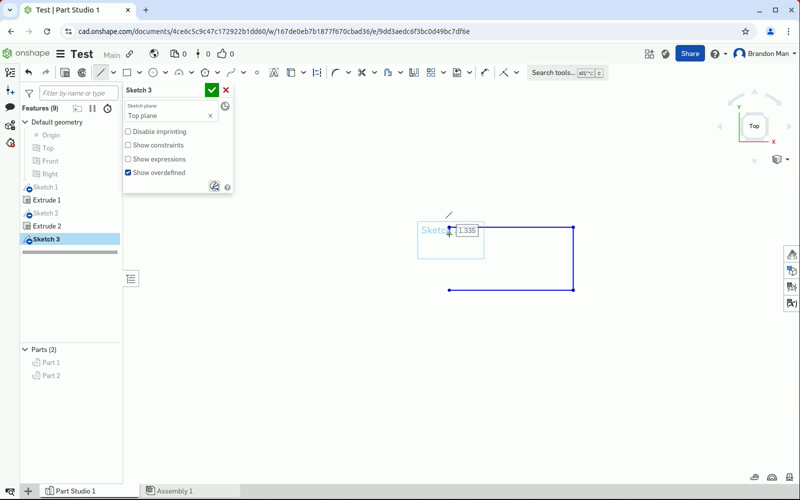
key_up(shift)
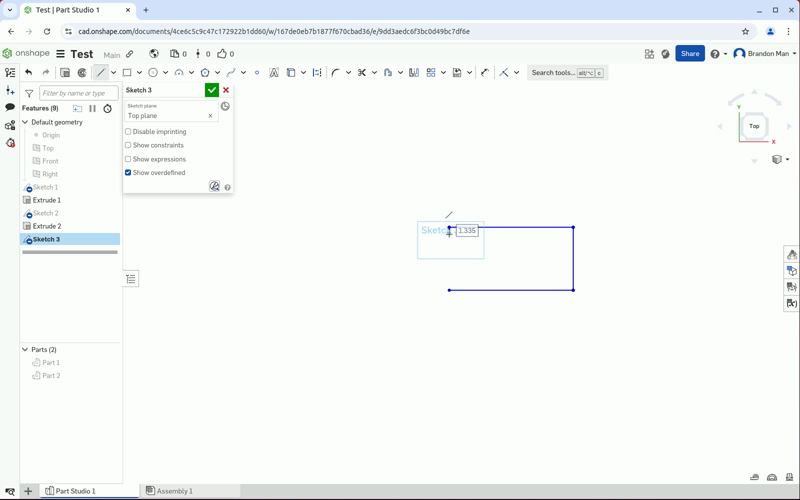
key_down(shift)
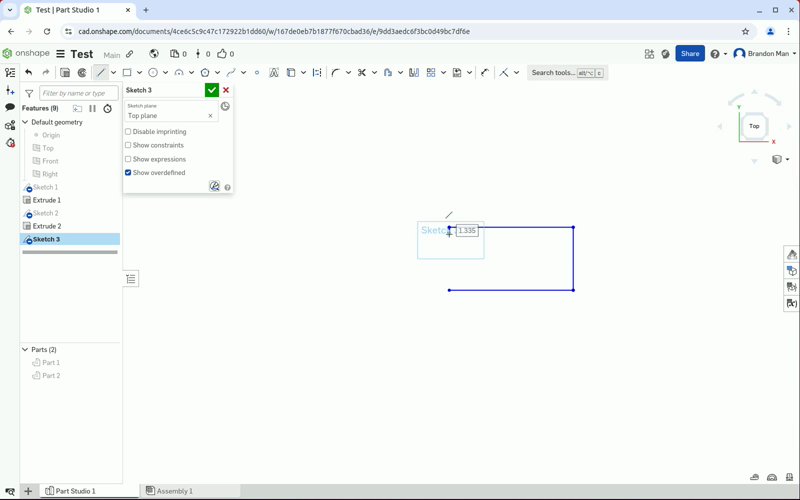
mouse_move(565, 233)
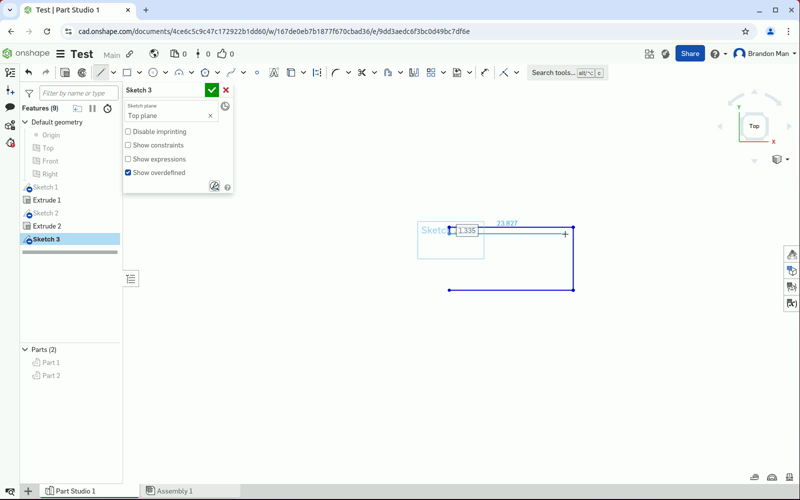
click(565, 233)
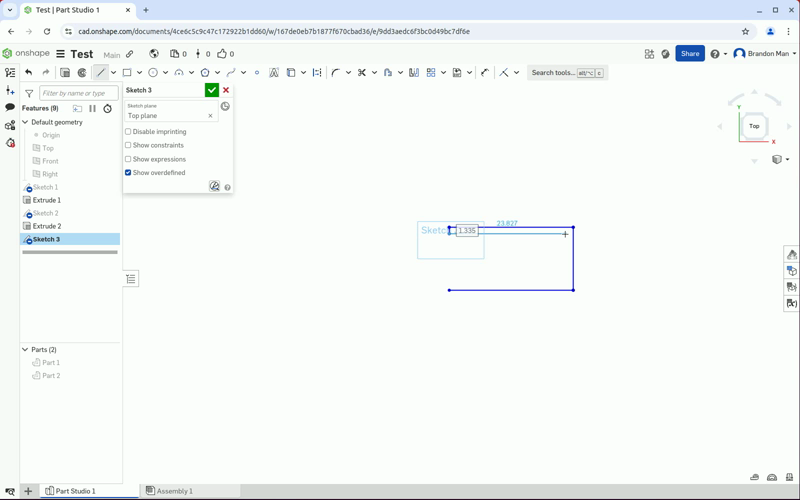
key_up(shift)
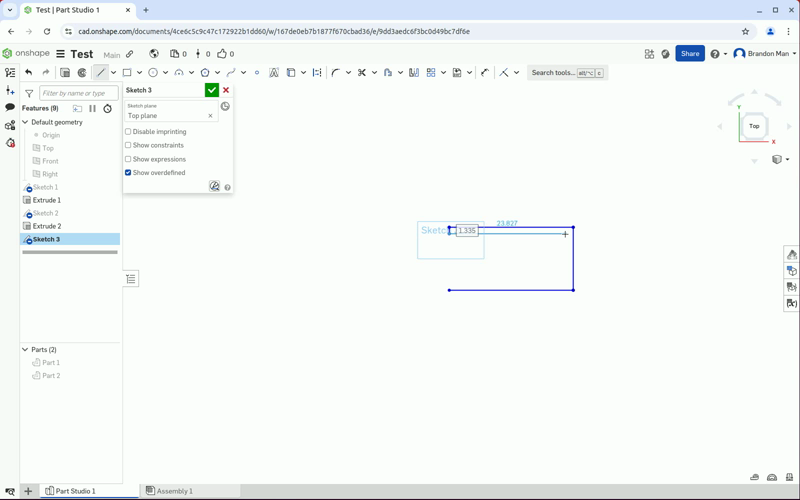
key_down(shift)
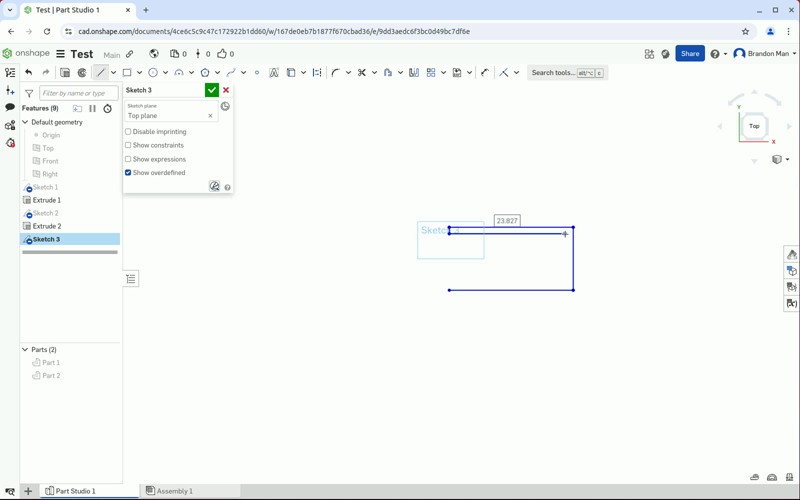
mouse_move(589, 233)
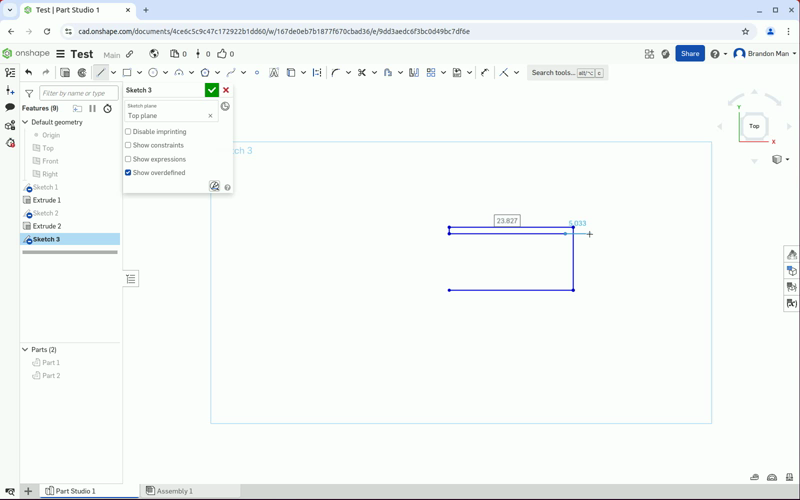
mouse_move(565, 284)
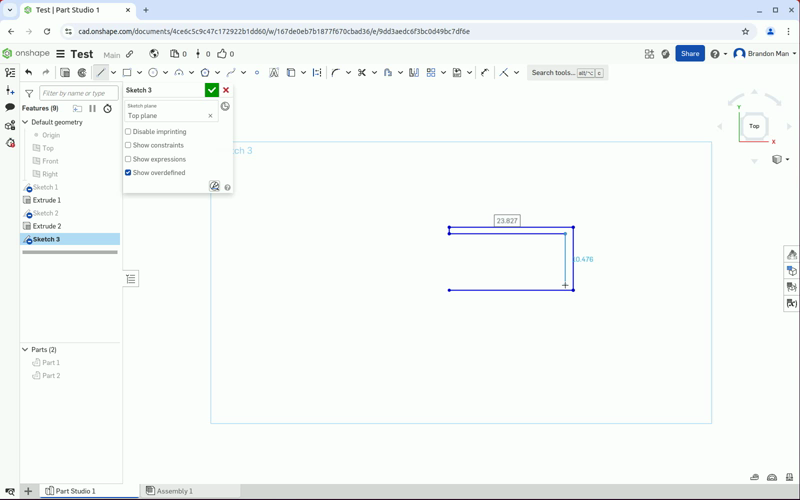
click(565, 284)
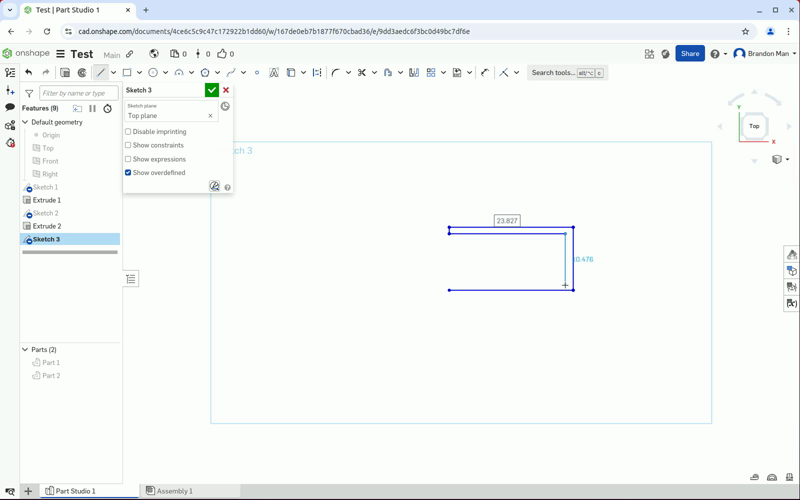
key_up(shift)
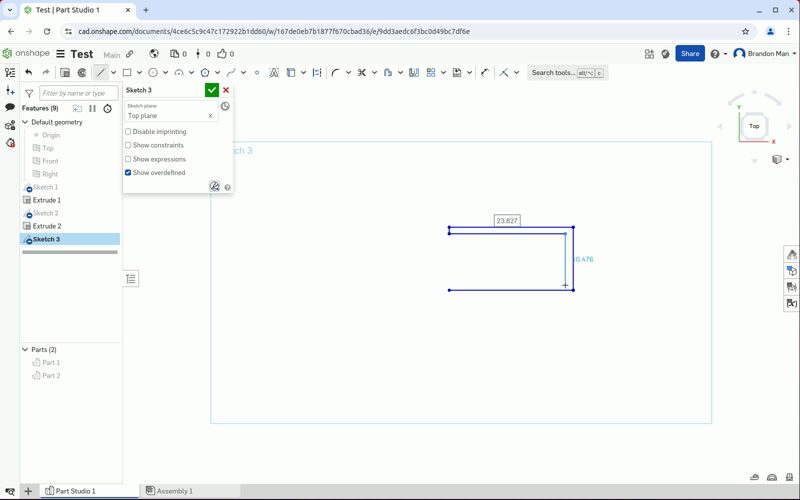
key_down(shift)
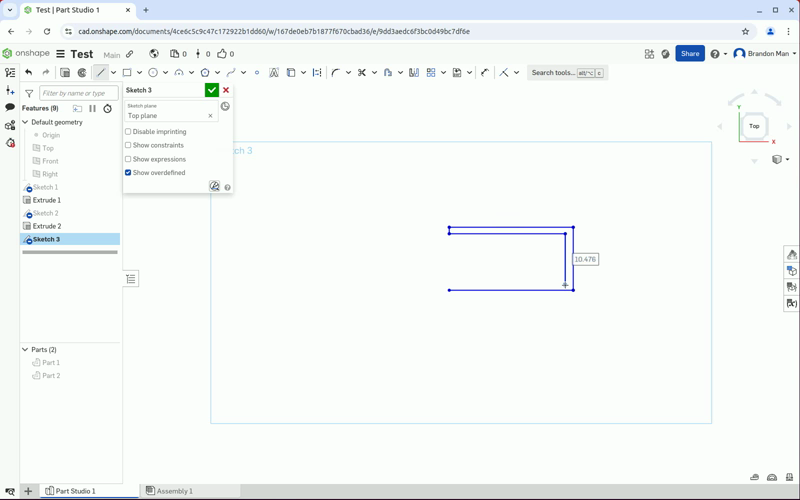
mouse_move(449, 284)
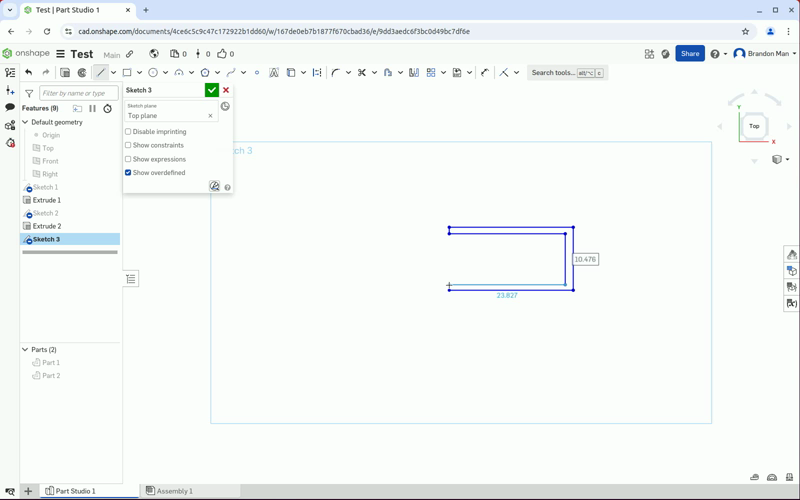
click(449, 284)
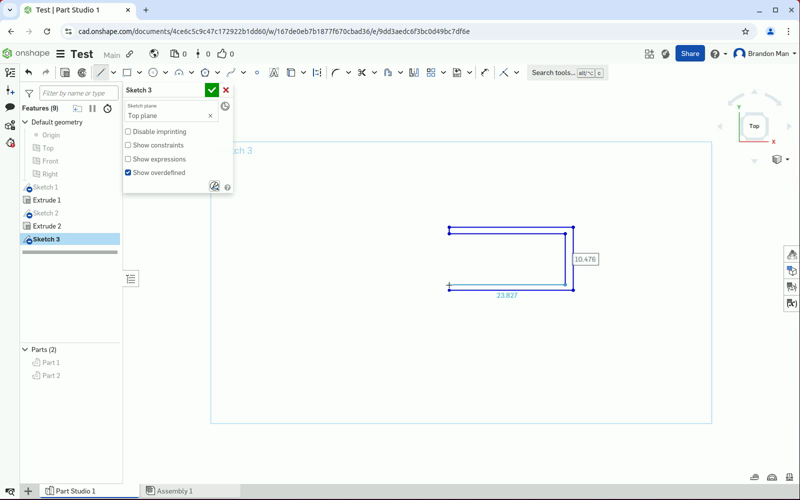
key_up(shift)
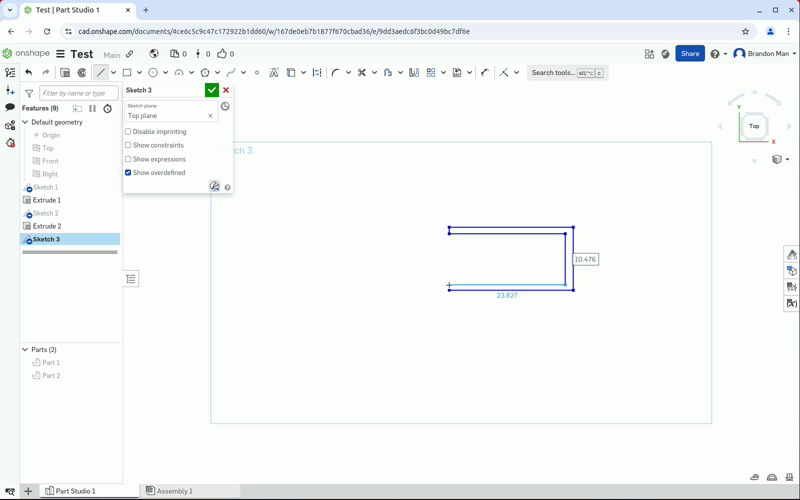
mouse_move(479, 284)
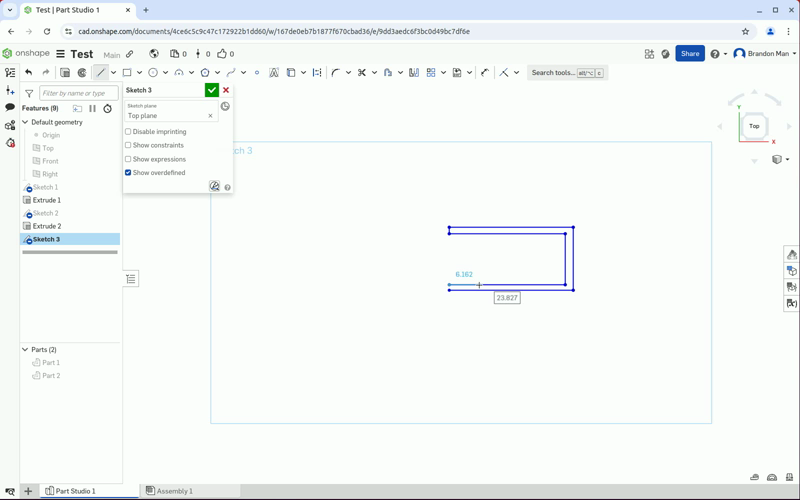
key_down(shift)
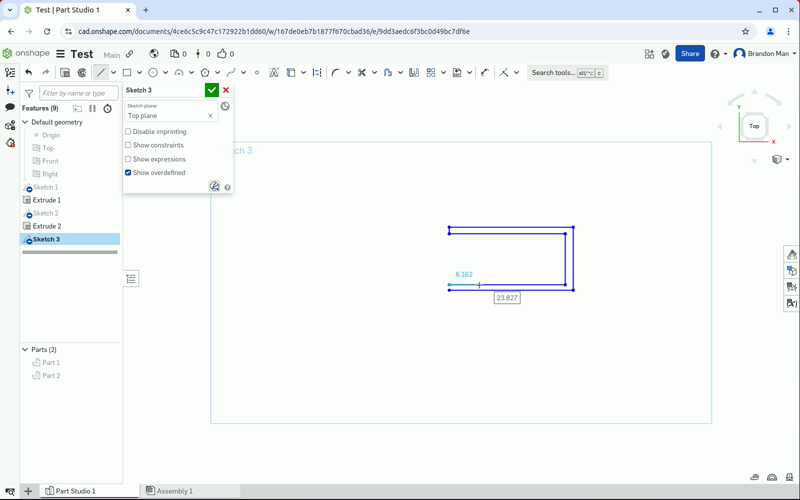
mouse_move(449, 290)
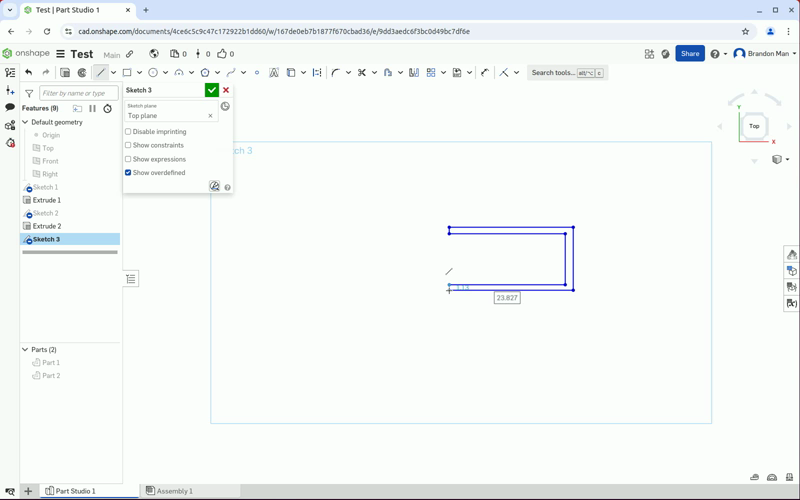
scroll(6)
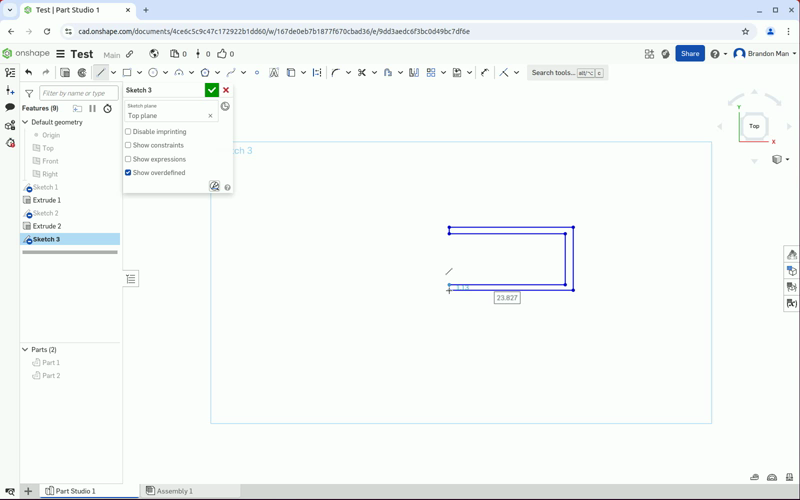
scroll(6)
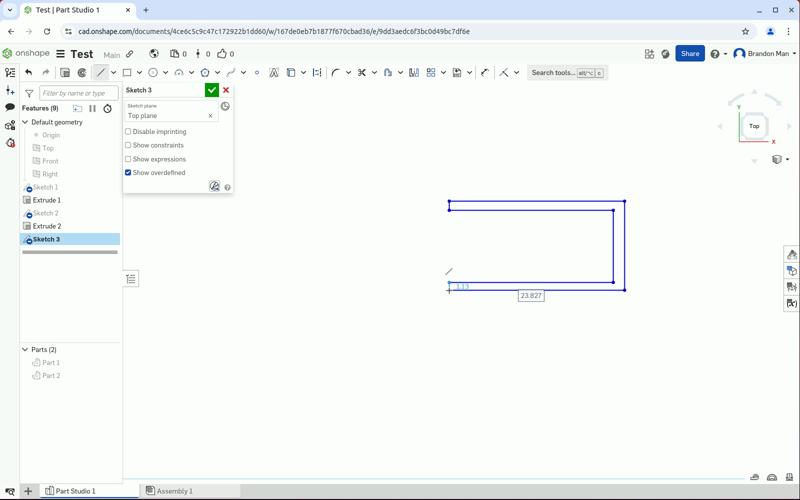
scroll(6)
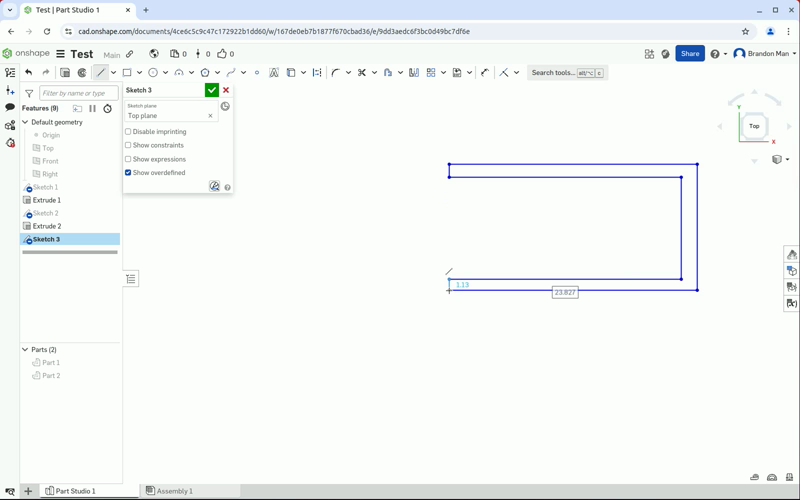
scroll(6)
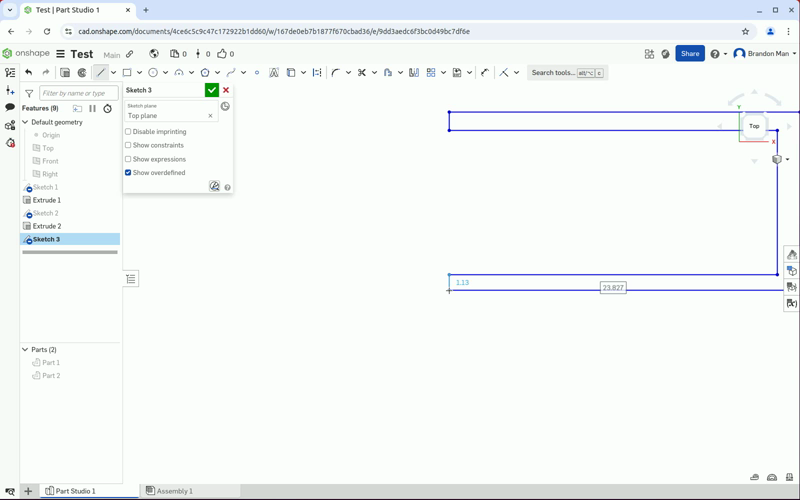
scroll(6)
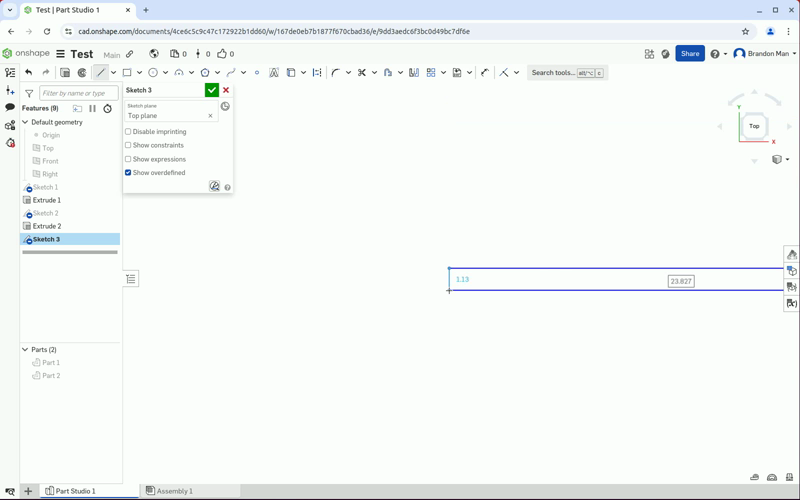
scroll(6)
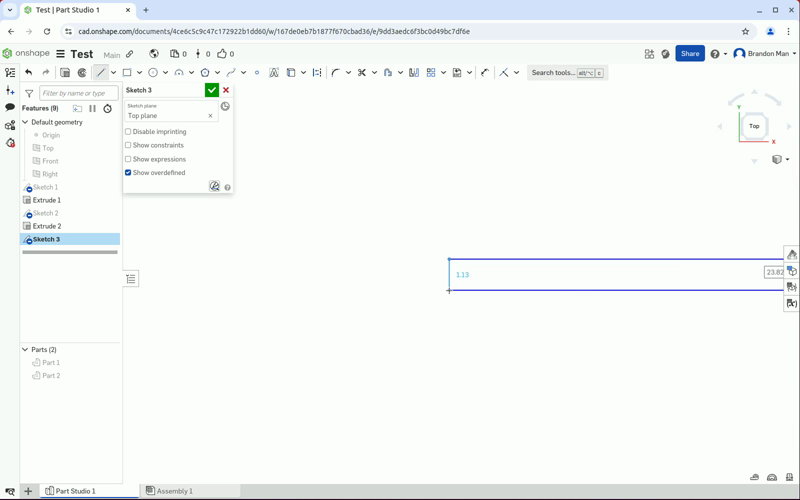
scroll(6)
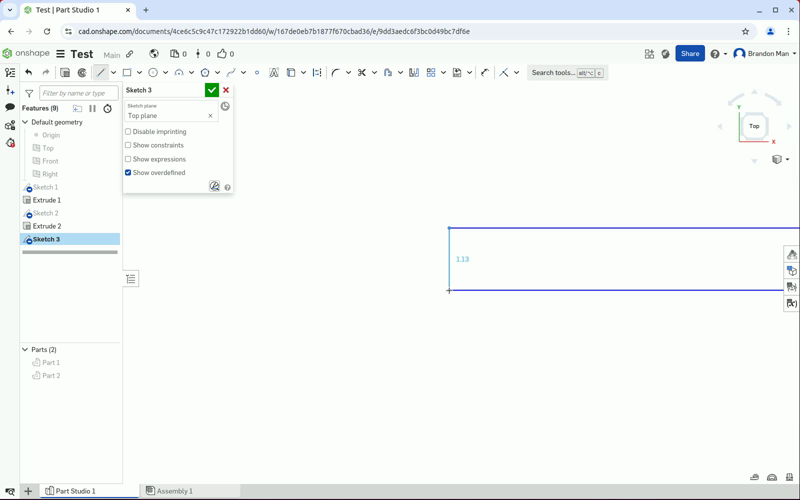
key_up(shift)
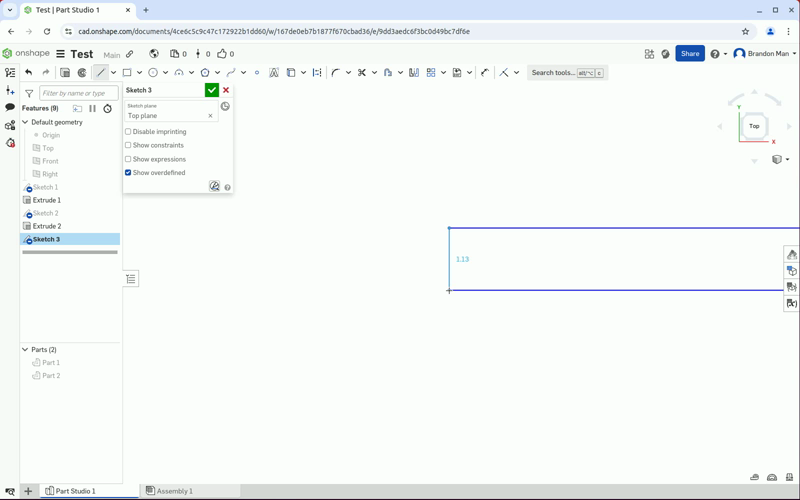
click(449, 290)
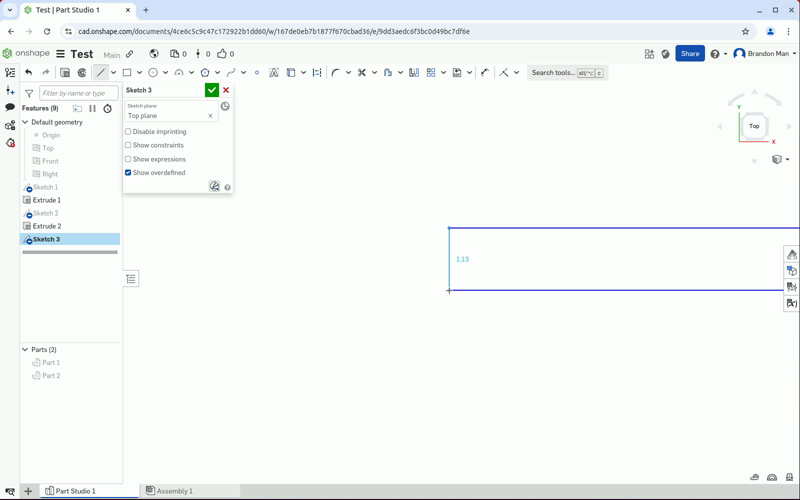
scroll(-6)
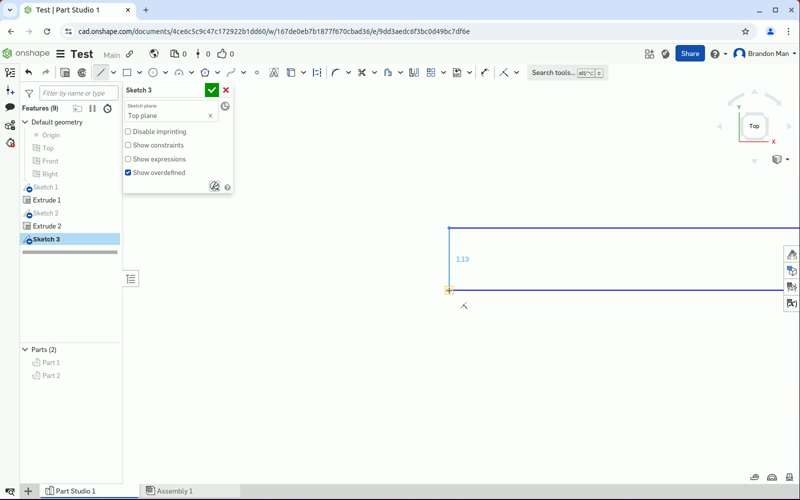
scroll(-6)
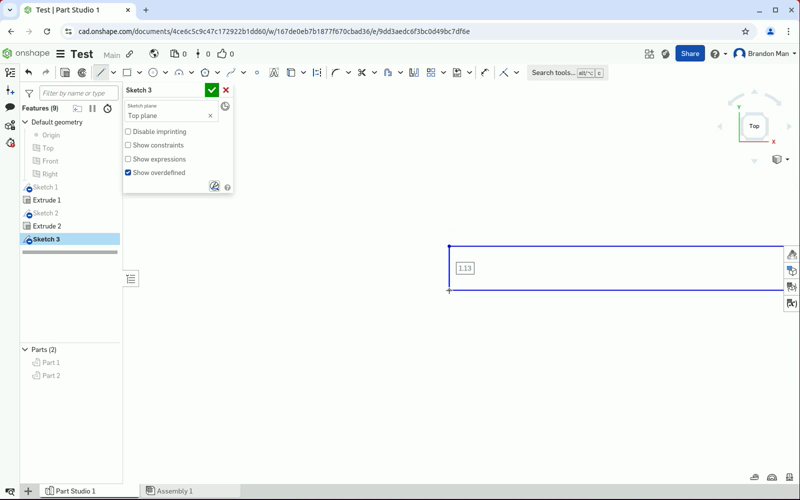
scroll(-6)
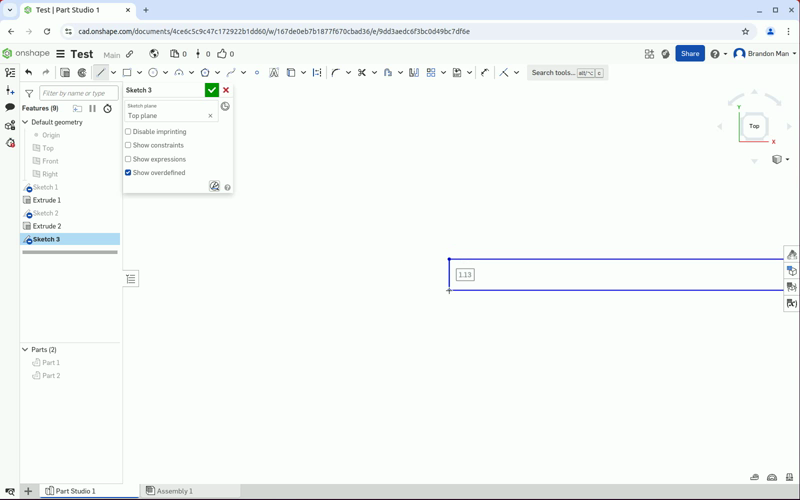
scroll(-6)
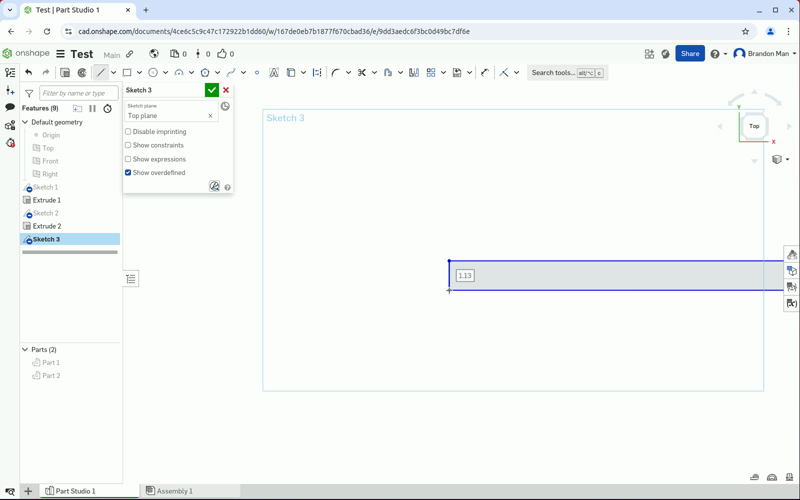
scroll(-6)
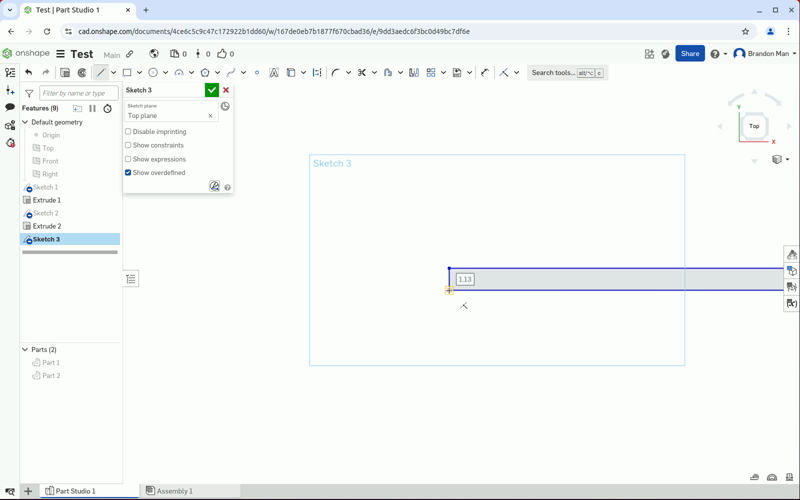
scroll(-6)
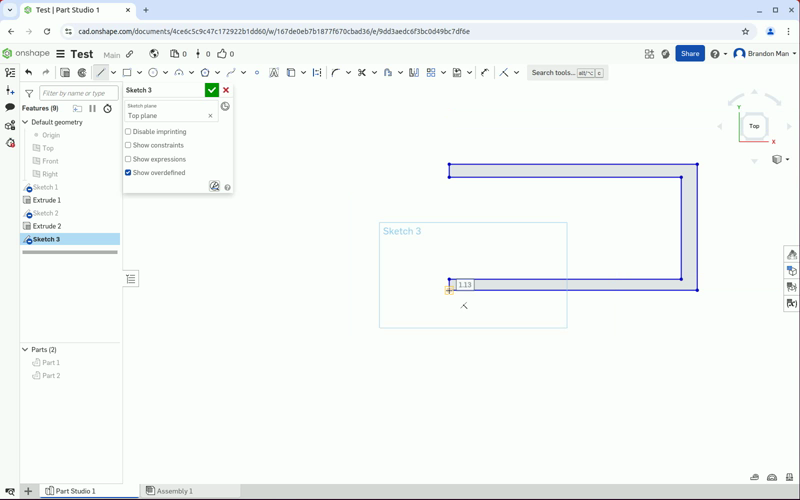
scroll(-6)
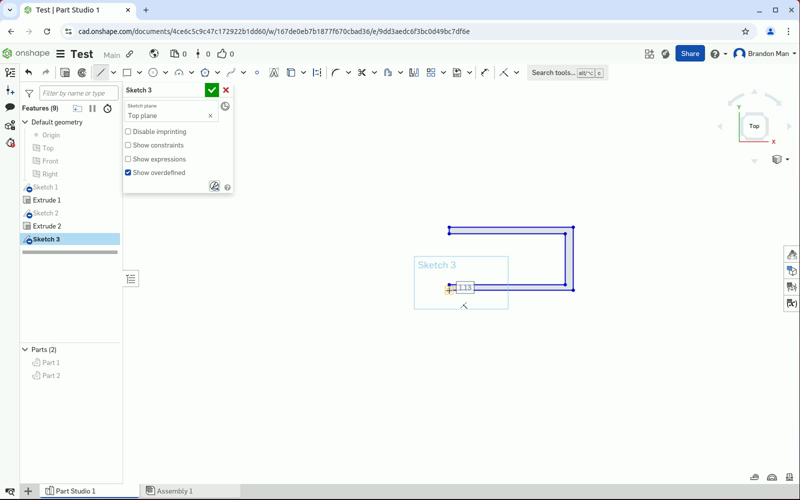
key(esc)
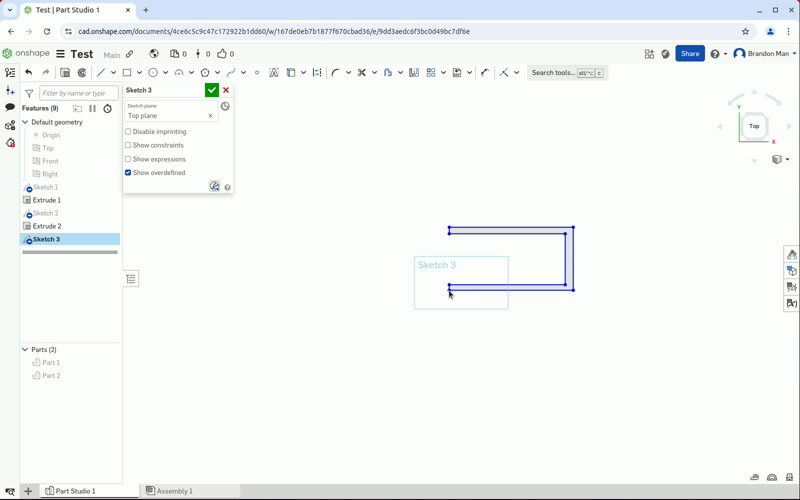
mouse_move(475, 231)
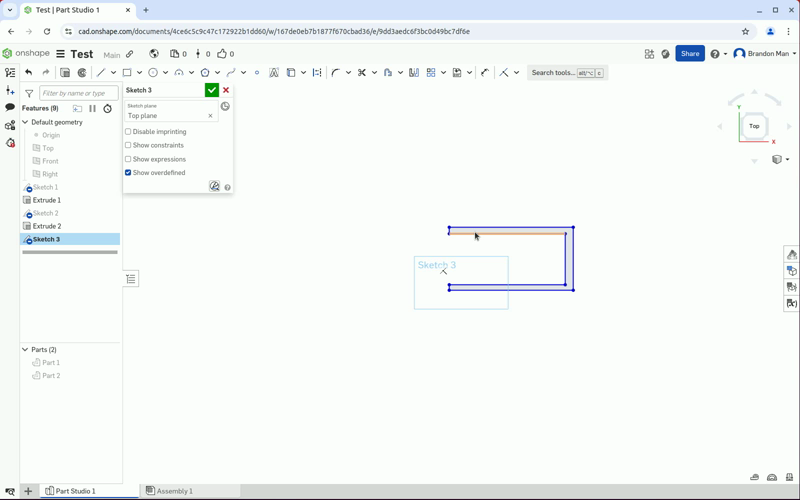
click(475, 231)
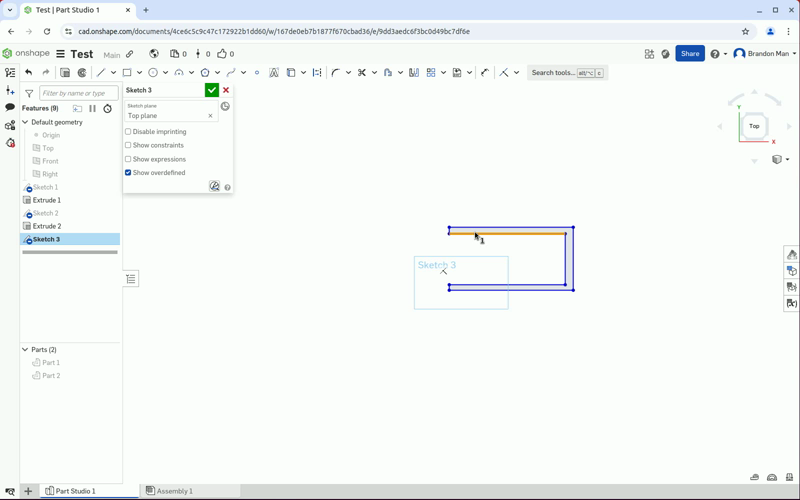
mouse_move(73, 352)
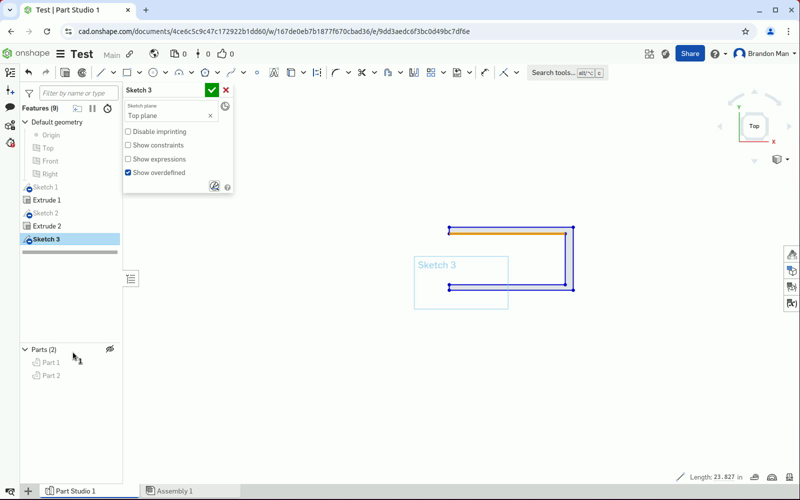
key(shift+y)
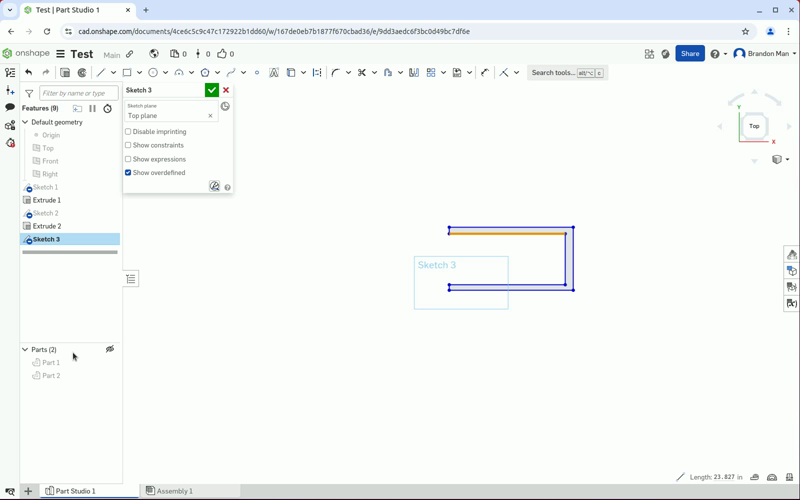
key(shift+e)
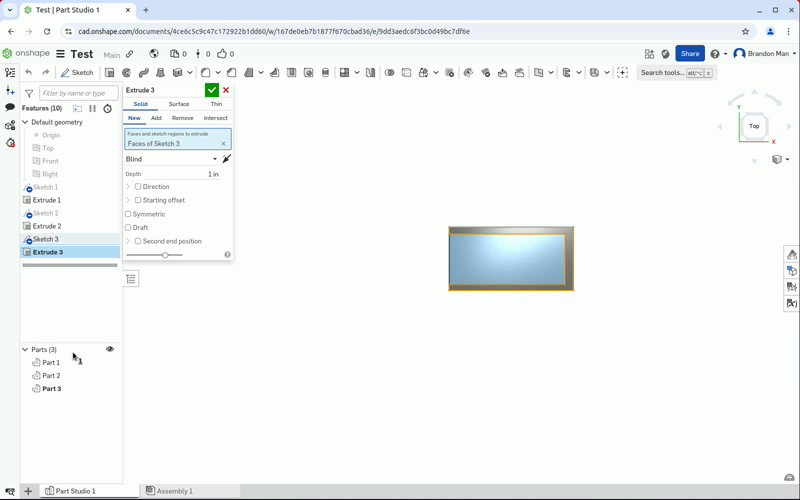
mouse_move(143, 106)
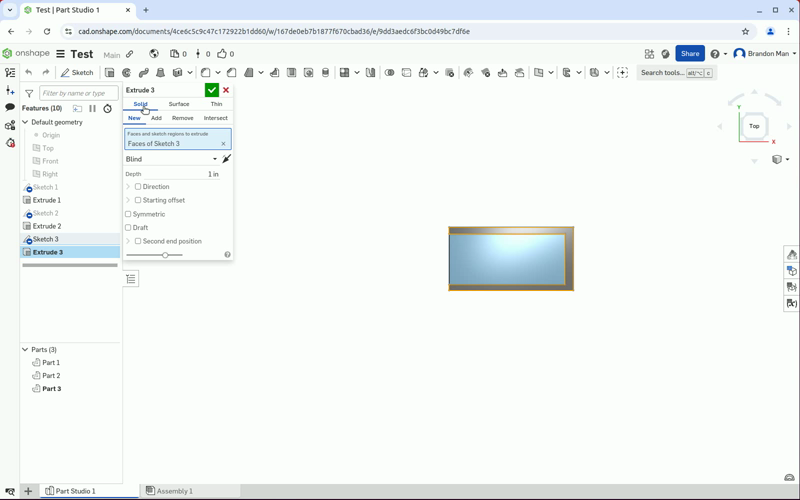
click(143, 106)
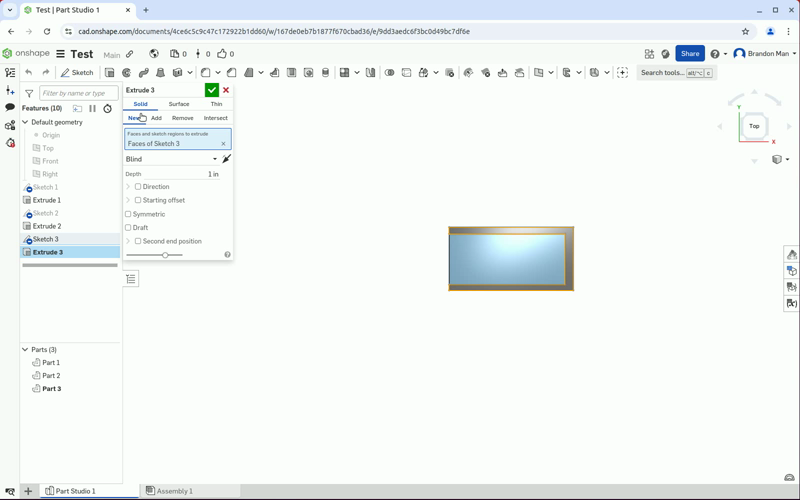
mouse_move(137, 120)
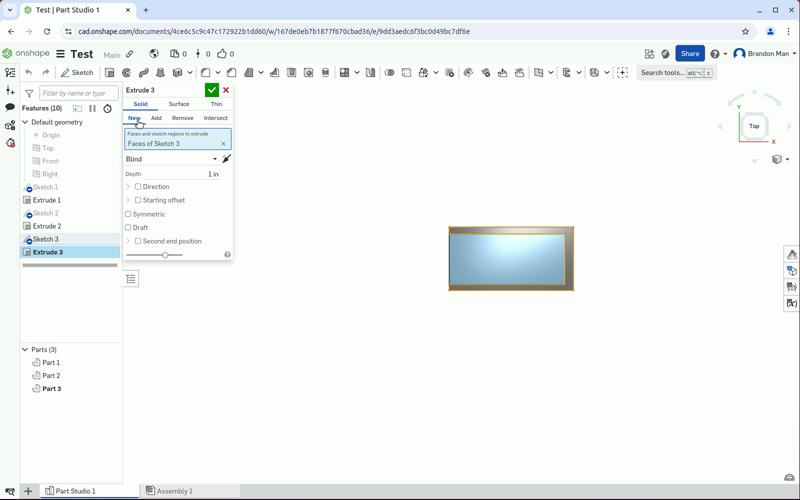
click(137, 120)
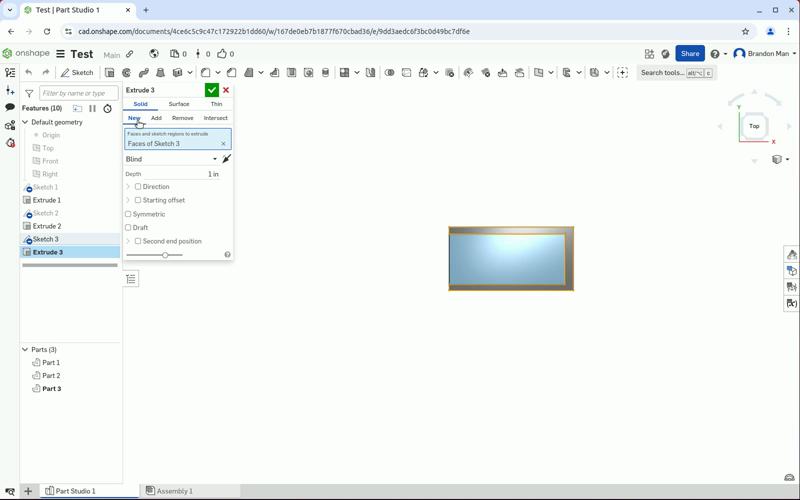
key(tab, 4)
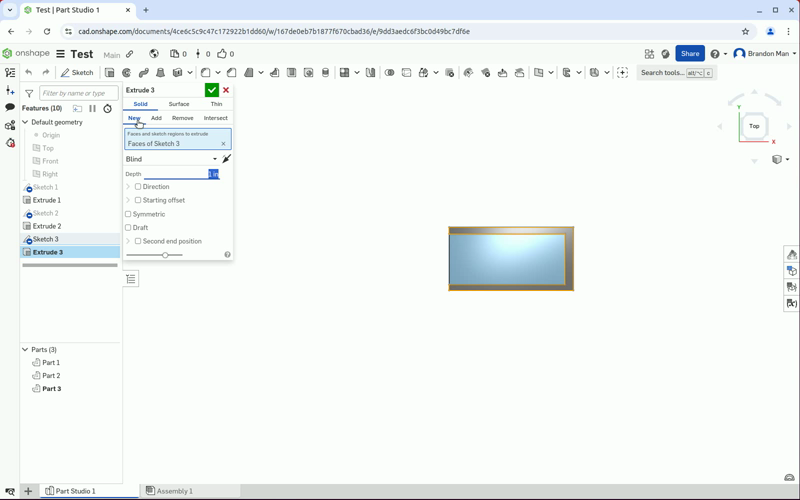
text(-3.129)
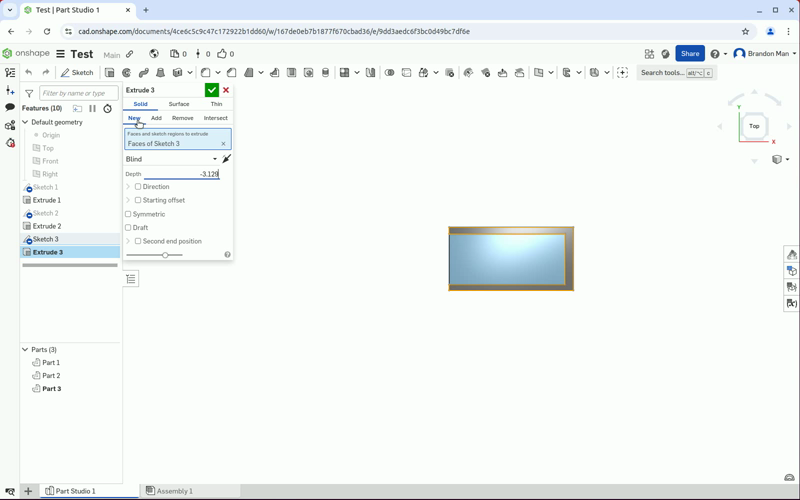
key(enter)
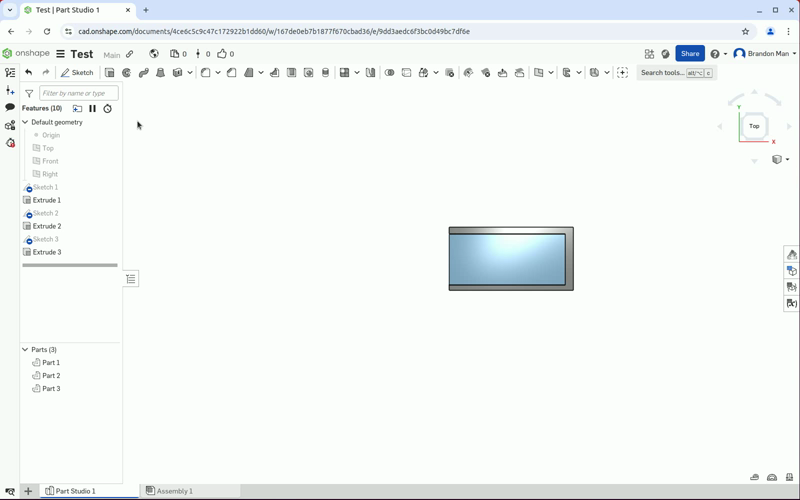
key(shift+h)
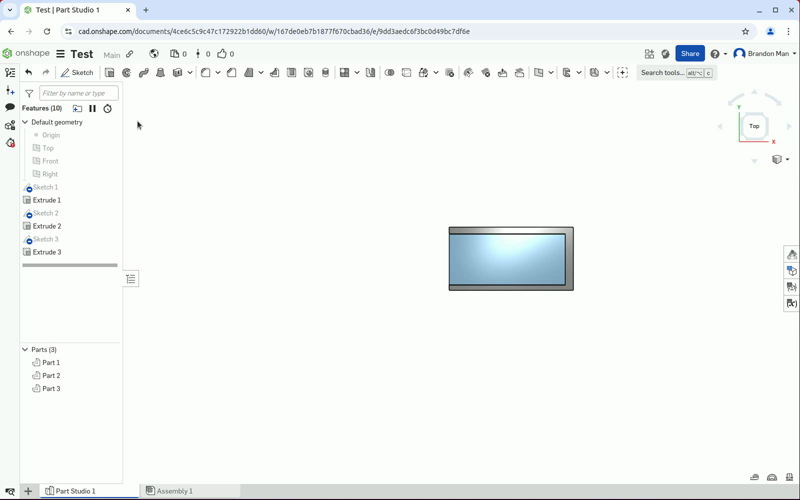
key(shift+h)
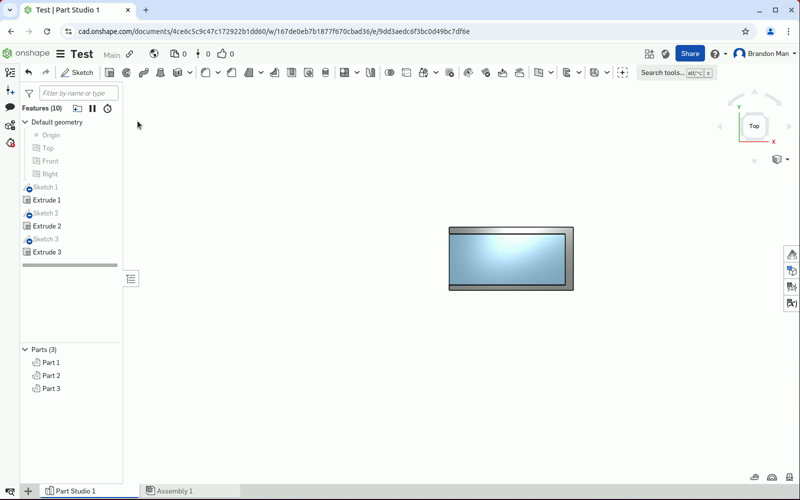
mouse_move(73, 189)
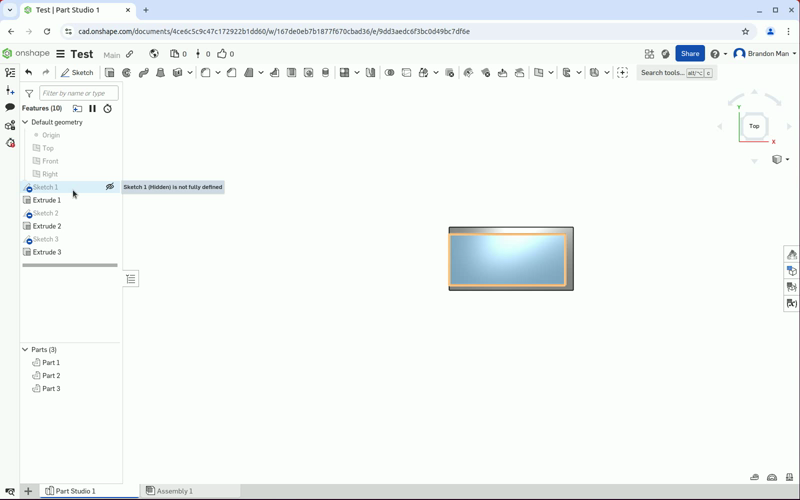
click(73, 189)
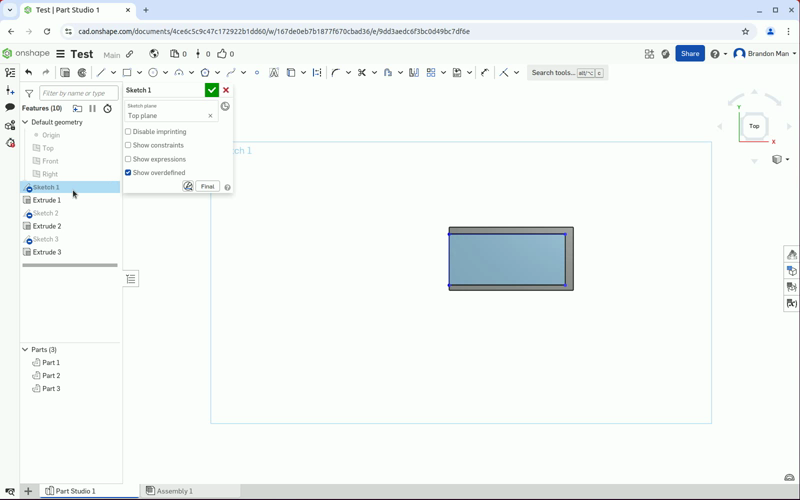
mouse_move(229, 92)
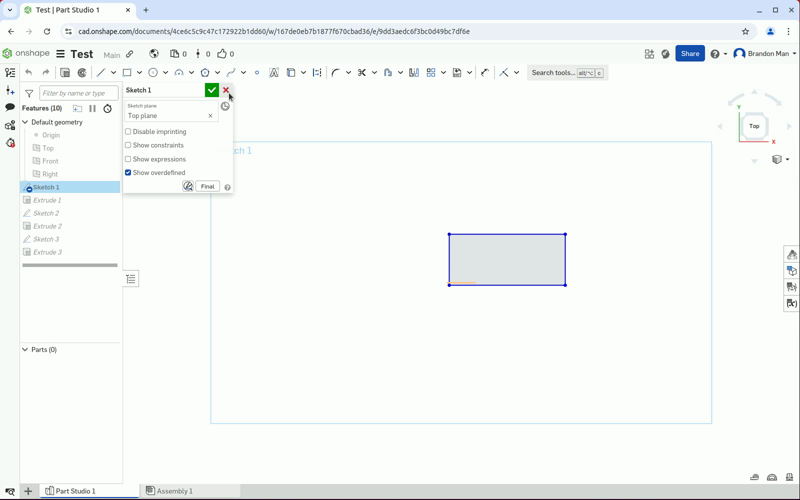
click(229, 92)
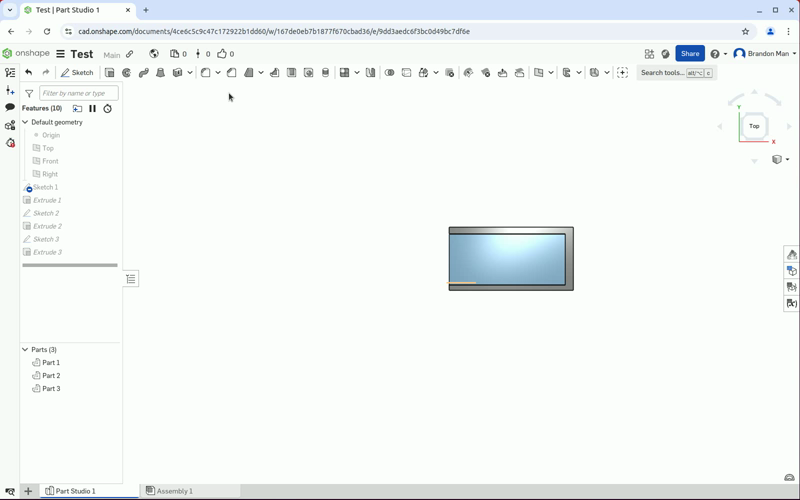
mouse_move(73, 352)
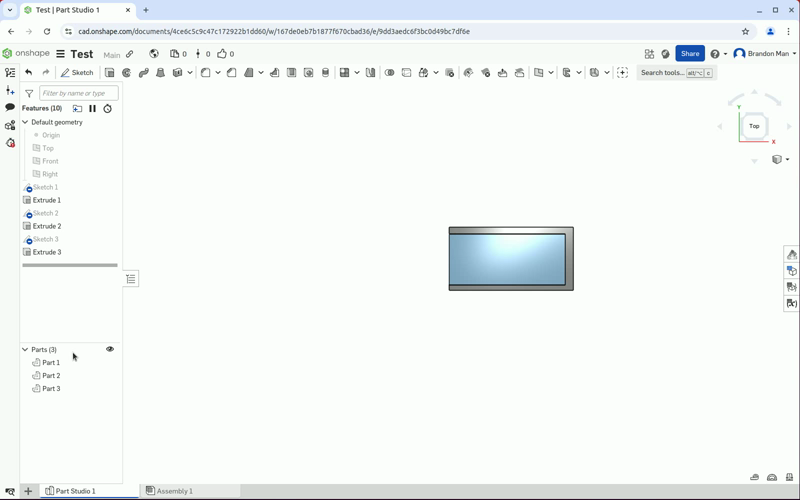
key(y)
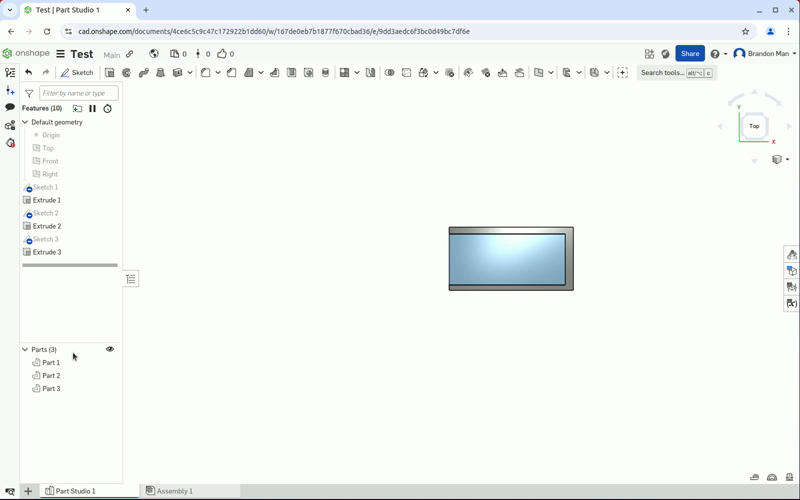
key(shift+p)
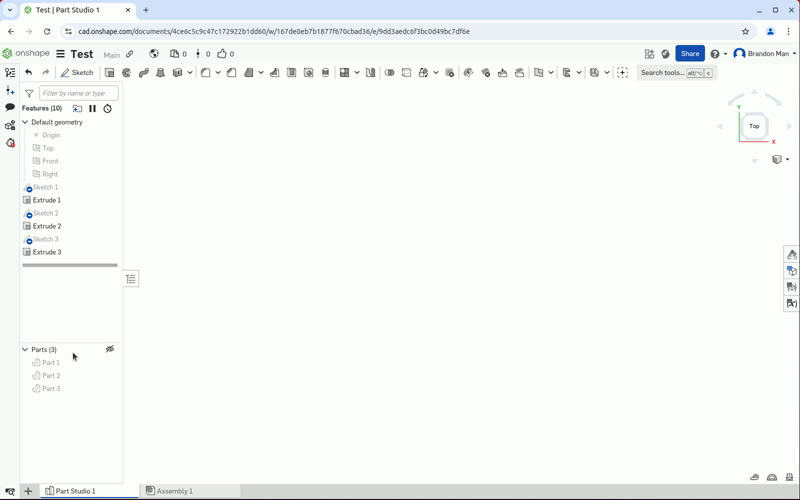
key(space)
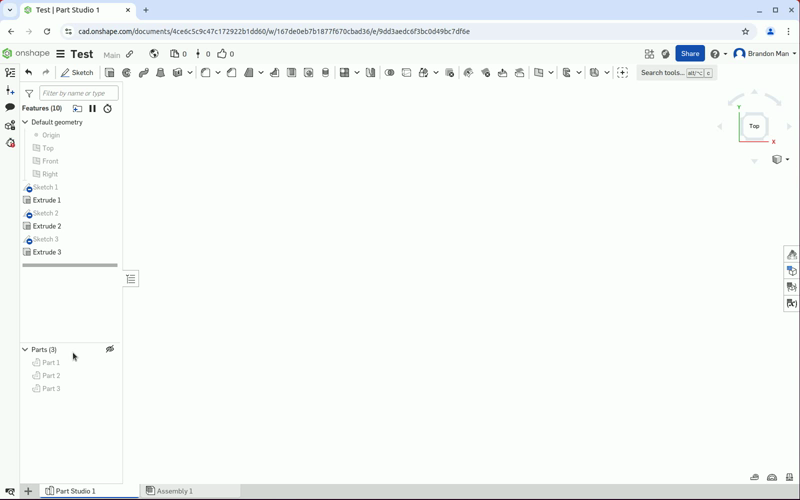
key_down(shift)
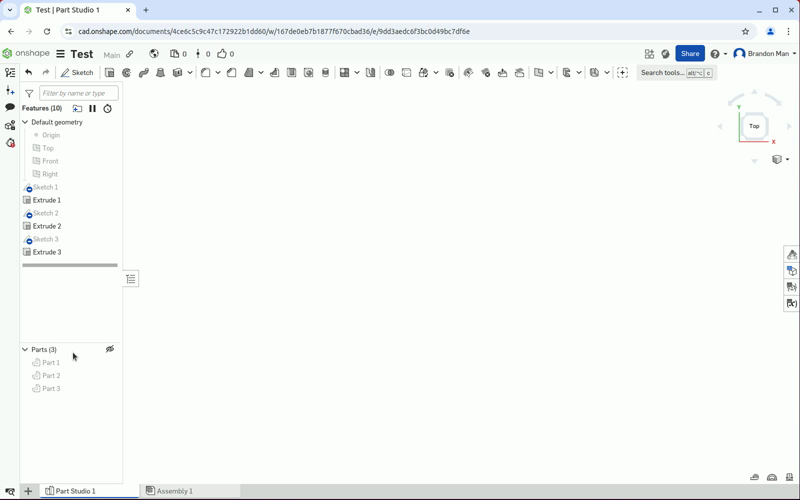
key(up)
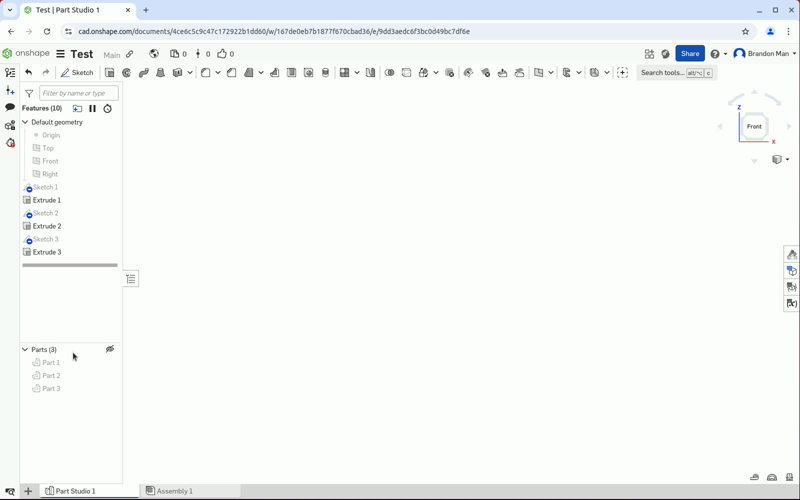
key_up(shift)
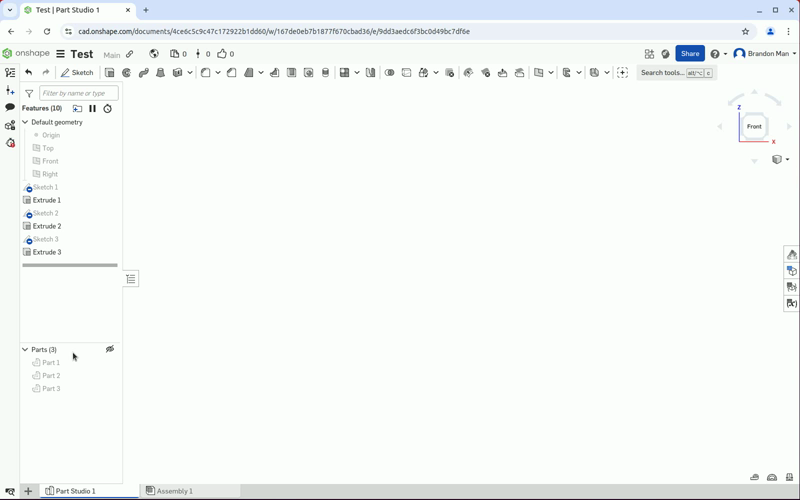
key(space)
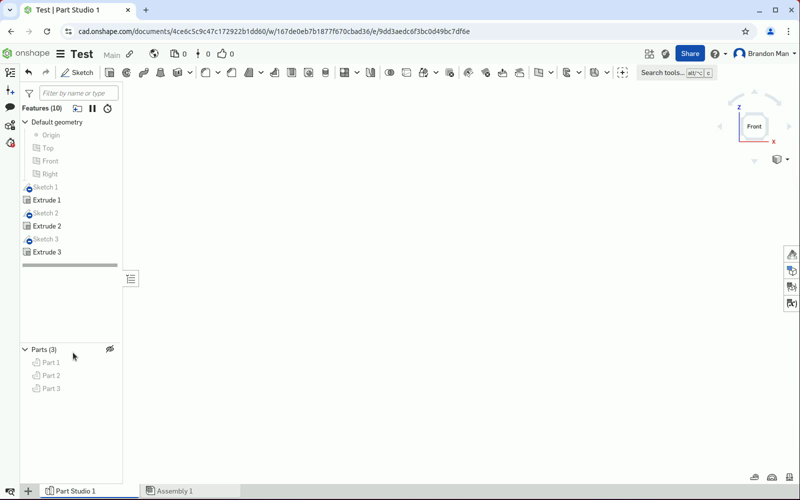
key_down(shift)
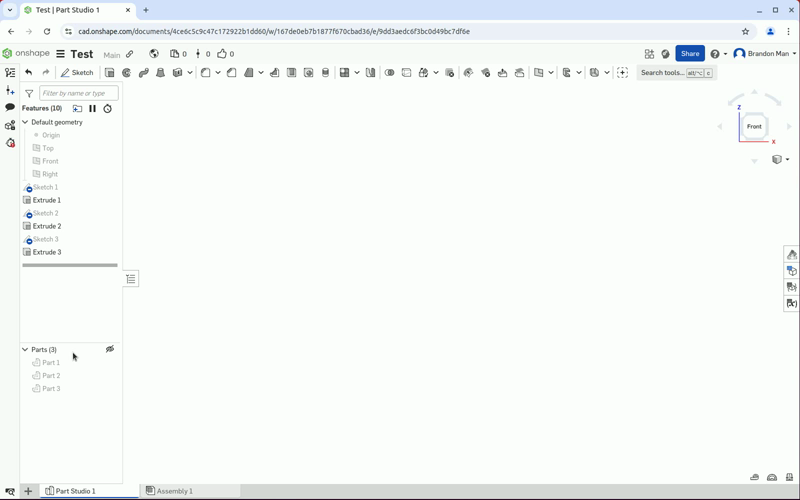
key(left)
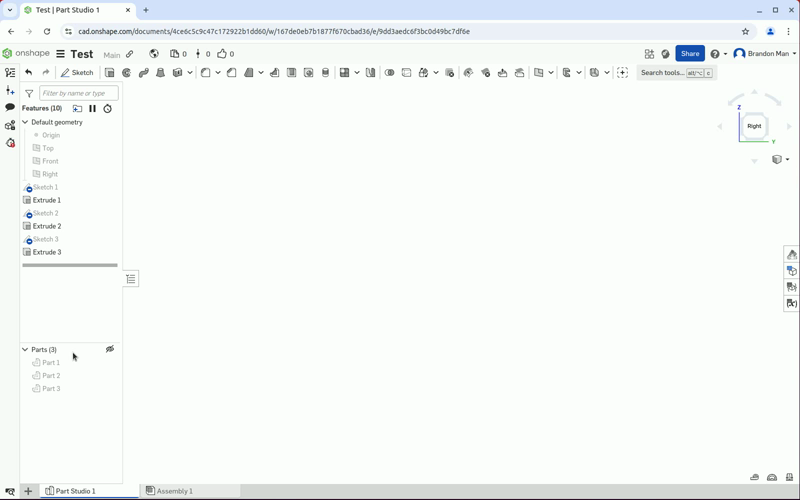
key_up(shift)
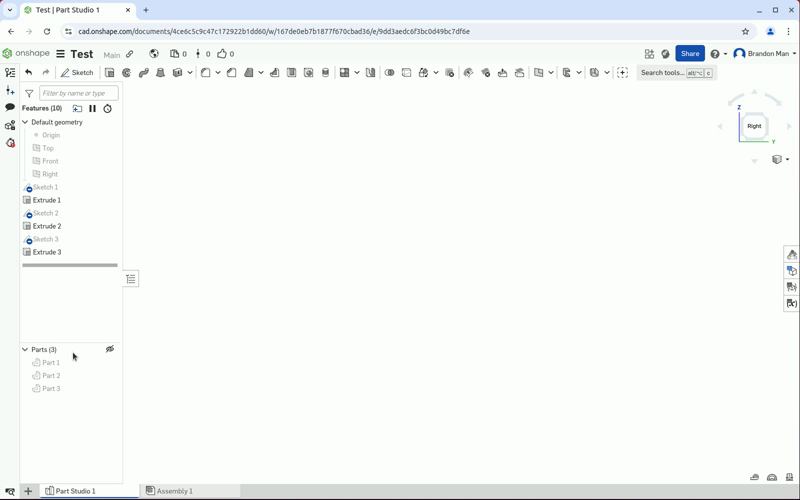
mouse_move(73, 352)
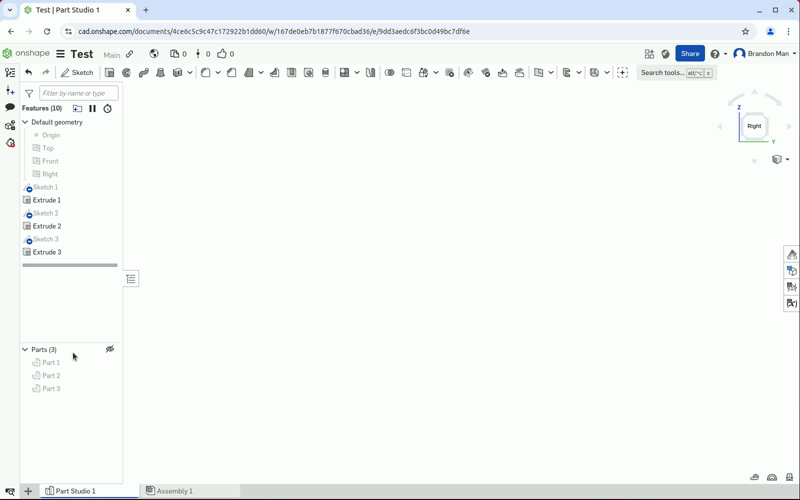
key(shift+y)
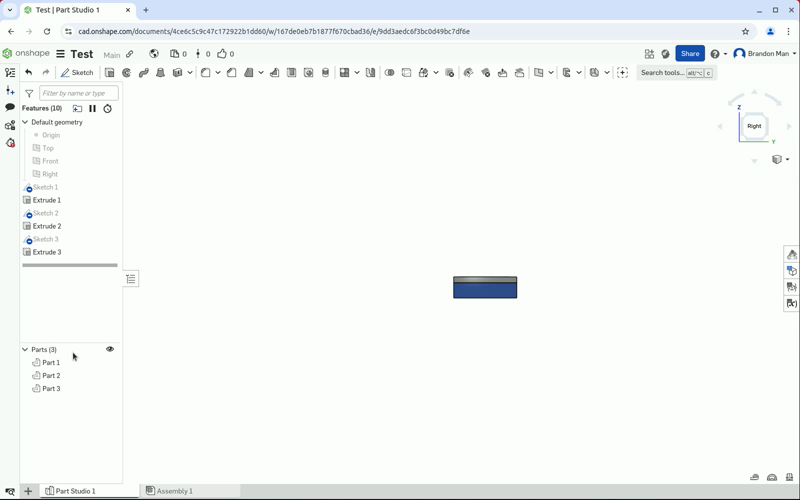
mouse_move(541, 75)
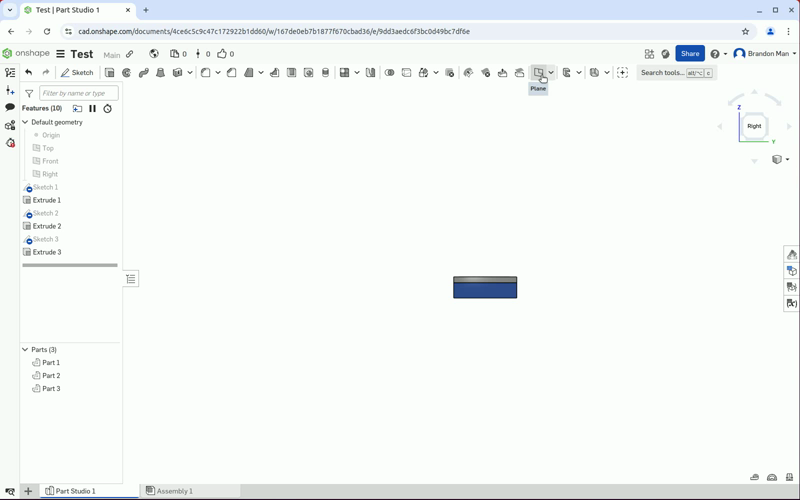
click(541, 75)
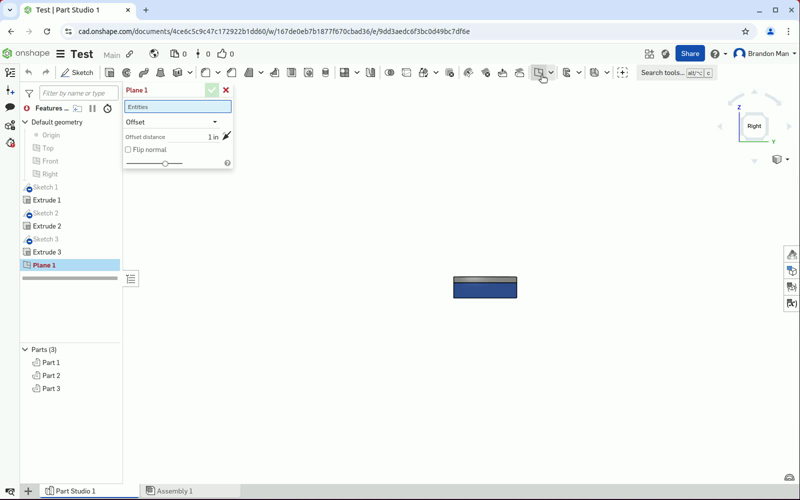
mouse_move(73, 176)
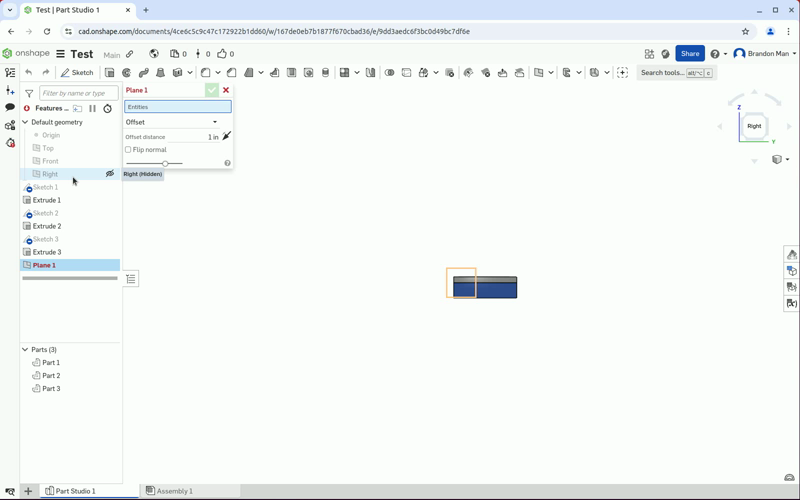
click(73, 176)
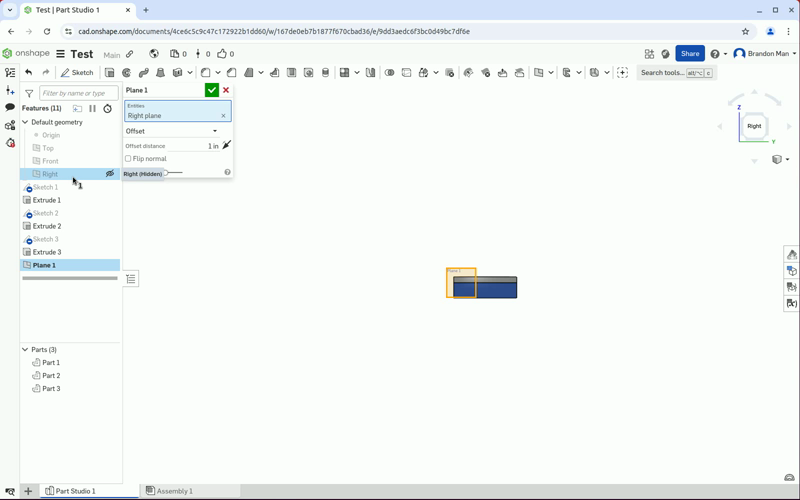
key(tab, 2)
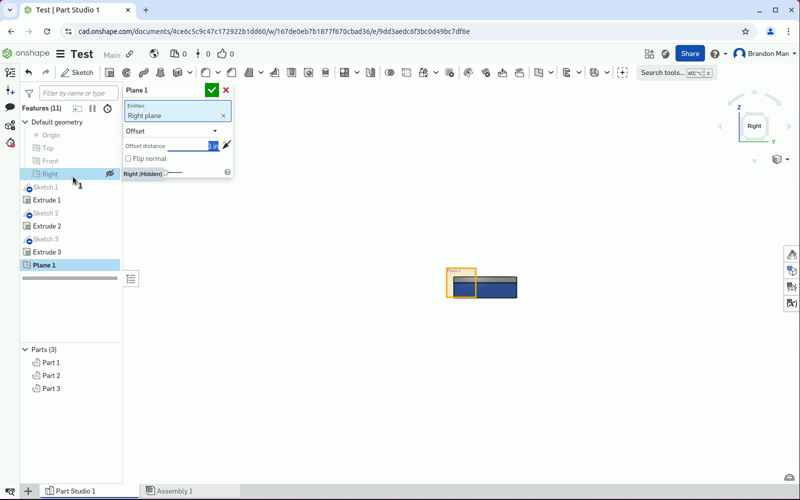
text(2.403)
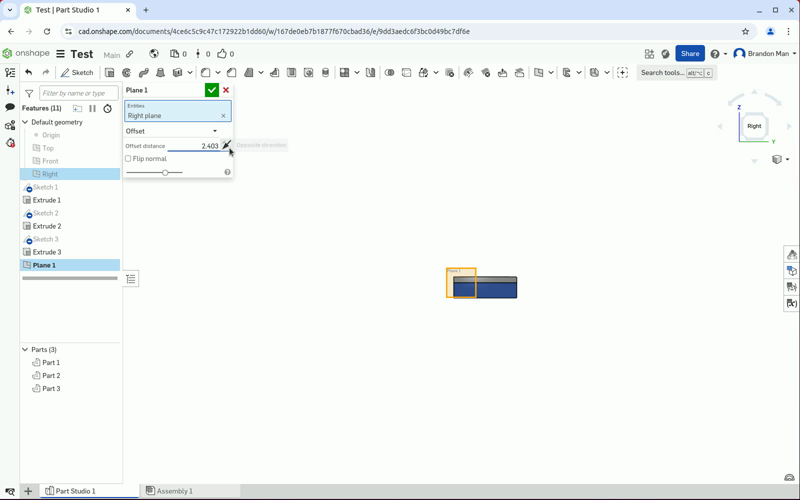
mouse_move(229, 147)
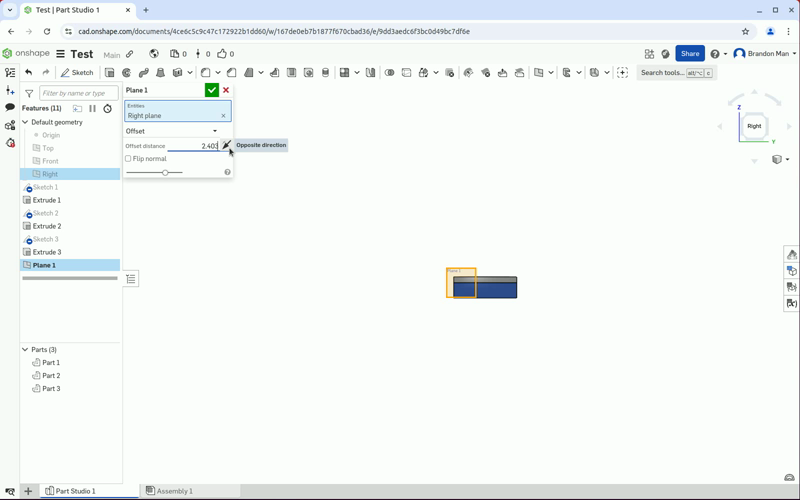
click(229, 147)
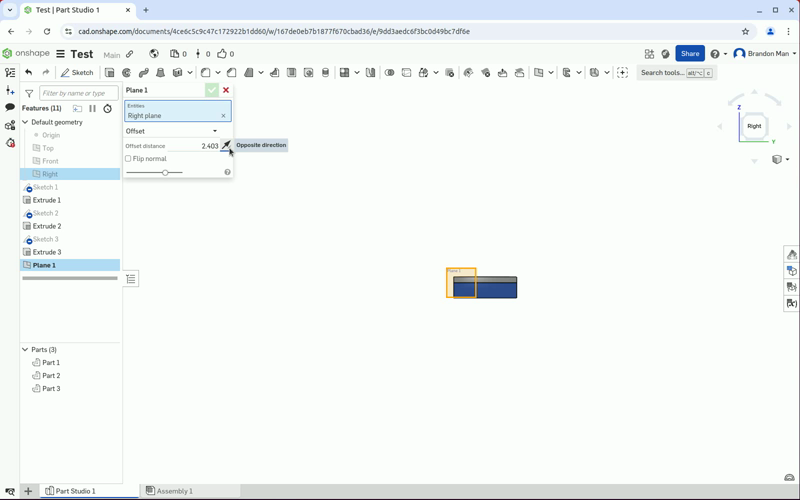
key(enter, 2)
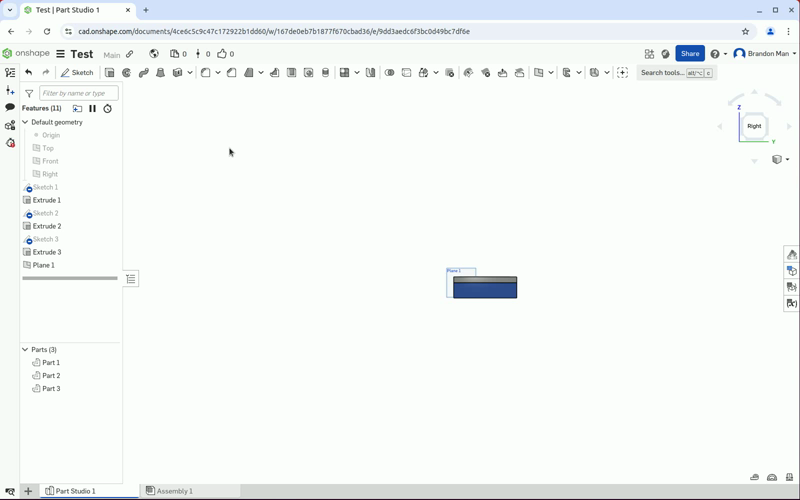
key(shift+s)
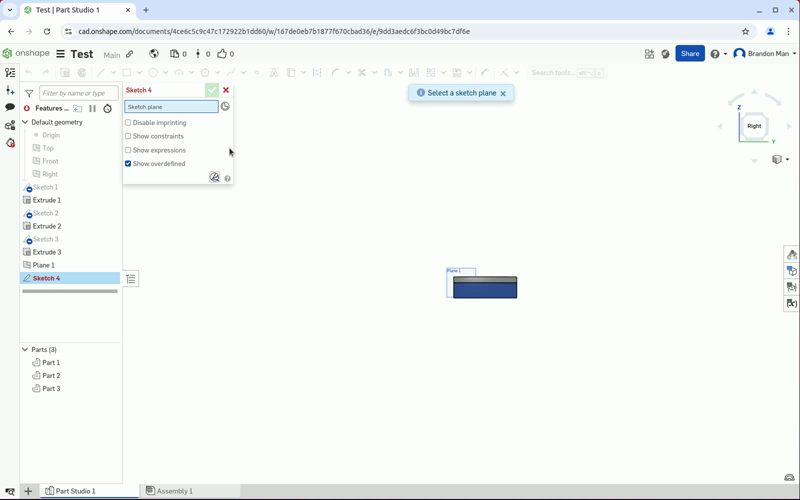
mouse_move(73, 267)
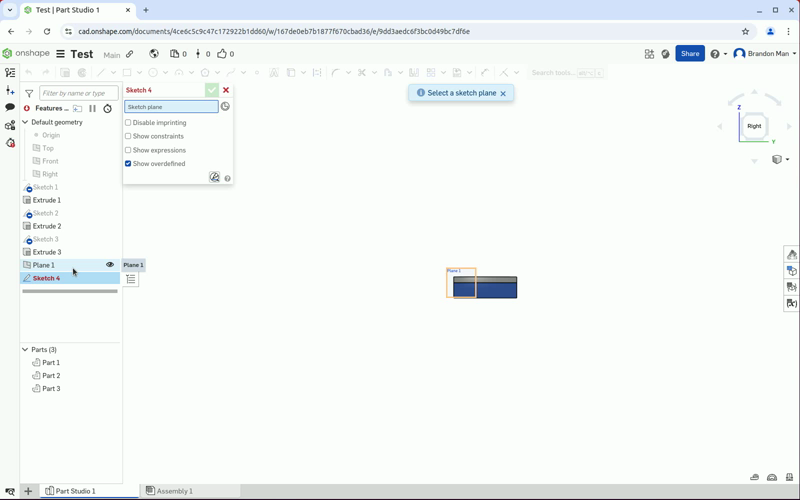
click(73, 267)
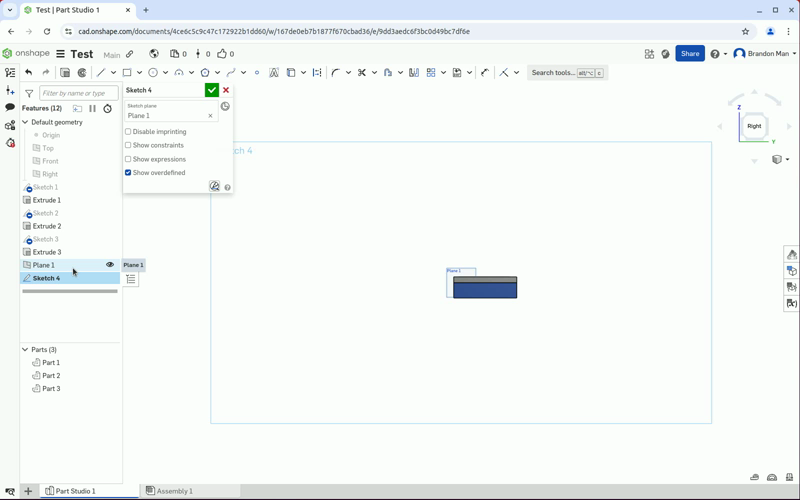
mouse_move(73, 352)
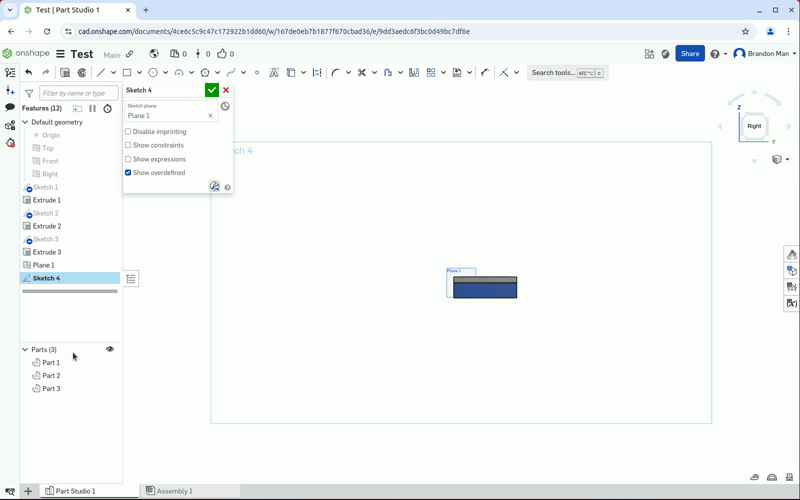
key(y)
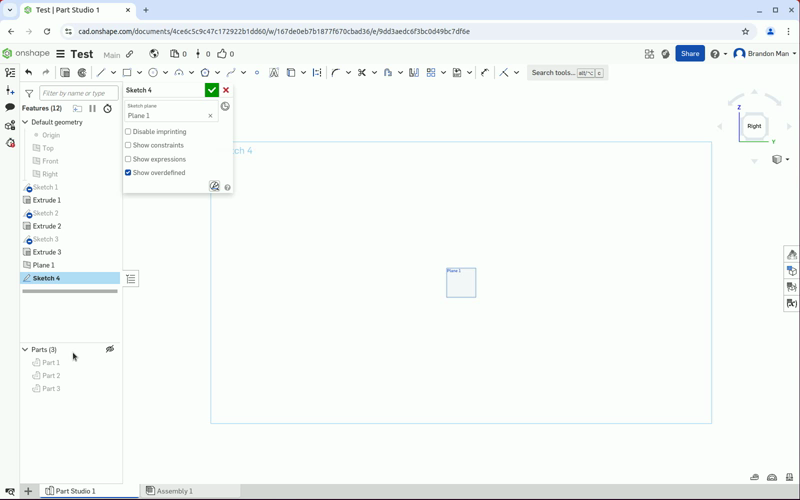
key(l)
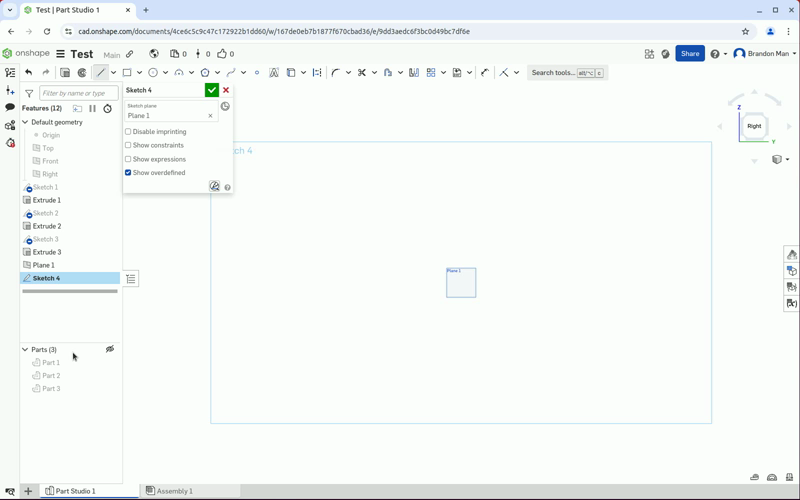
key_down(shift)
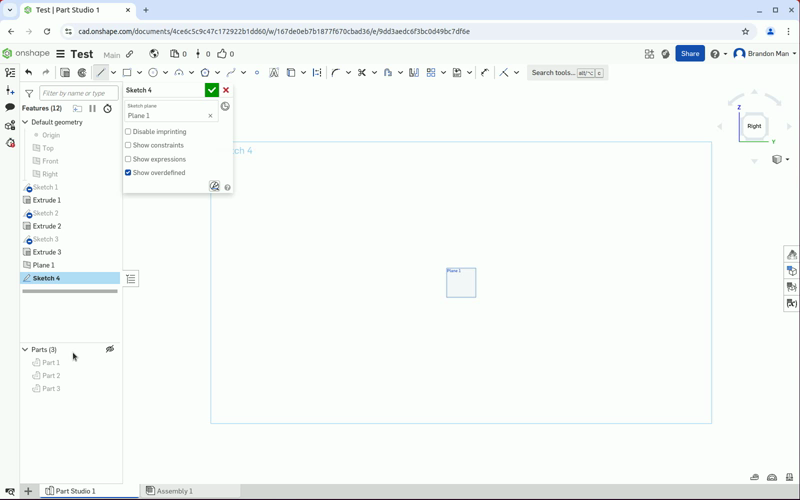
mouse_move(456, 292)
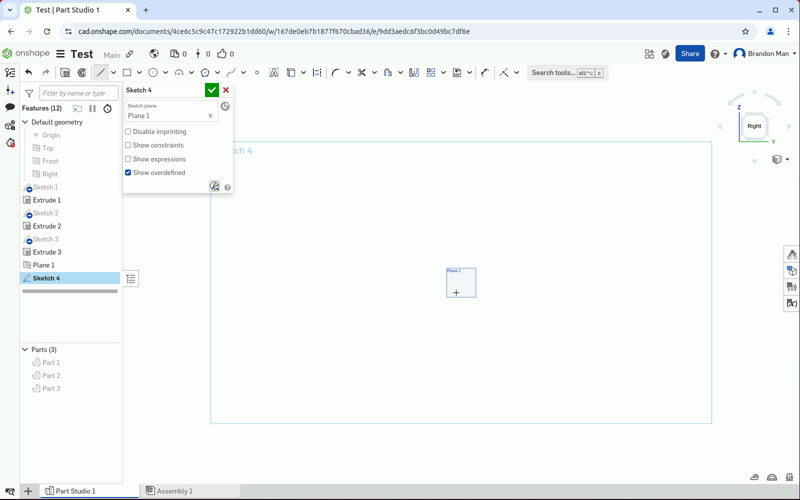
click(456, 292)
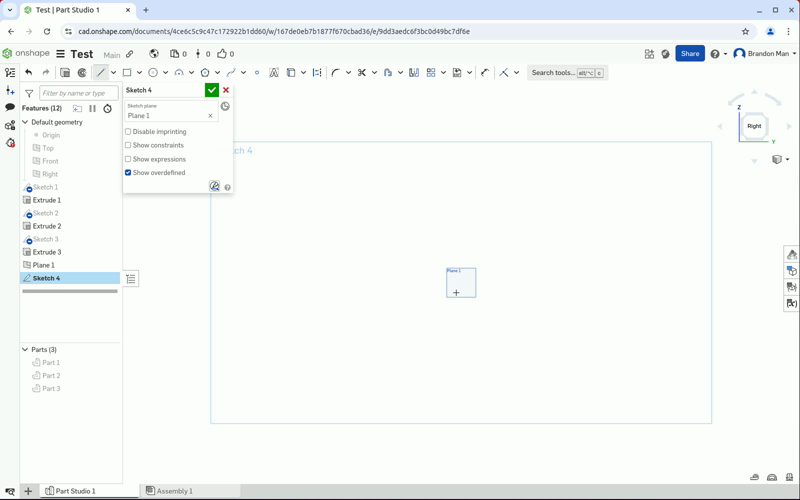
key_up(shift)
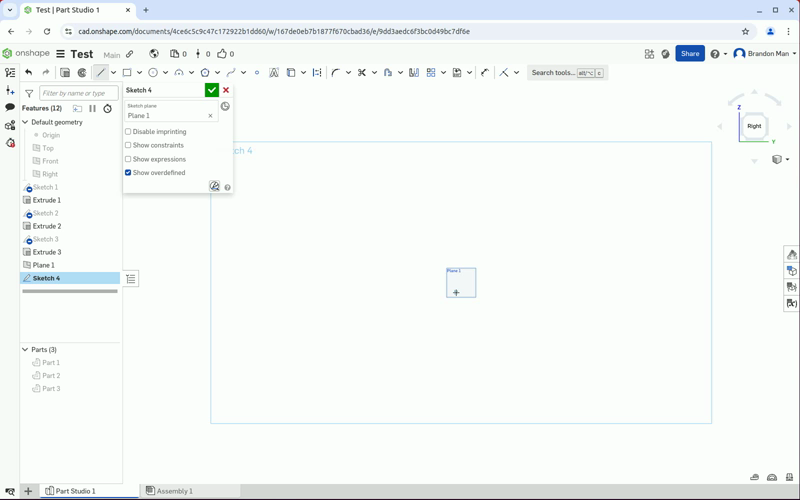
key_down(shift)
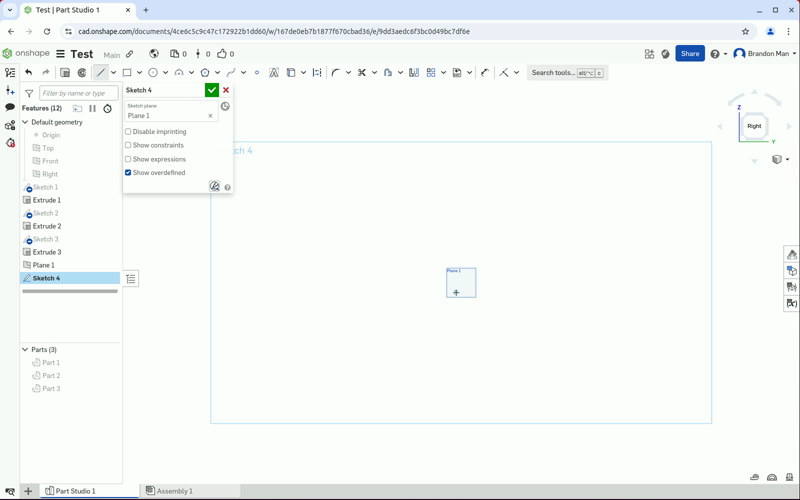
mouse_move(486, 292)
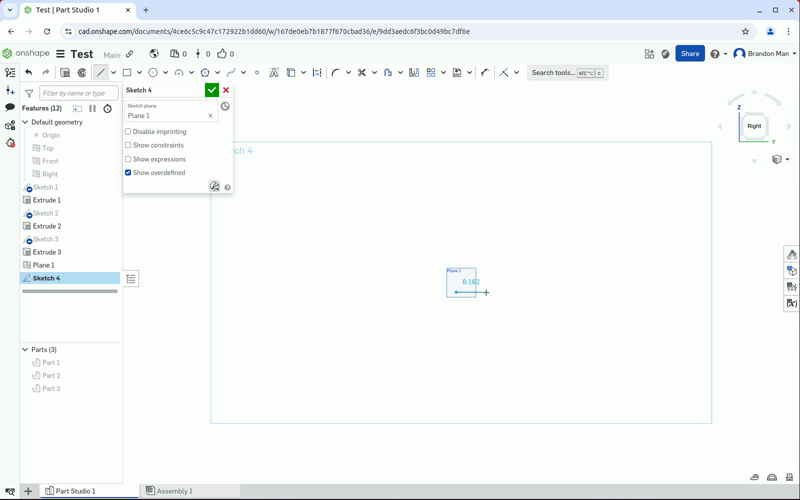
mouse_move(459, 292)
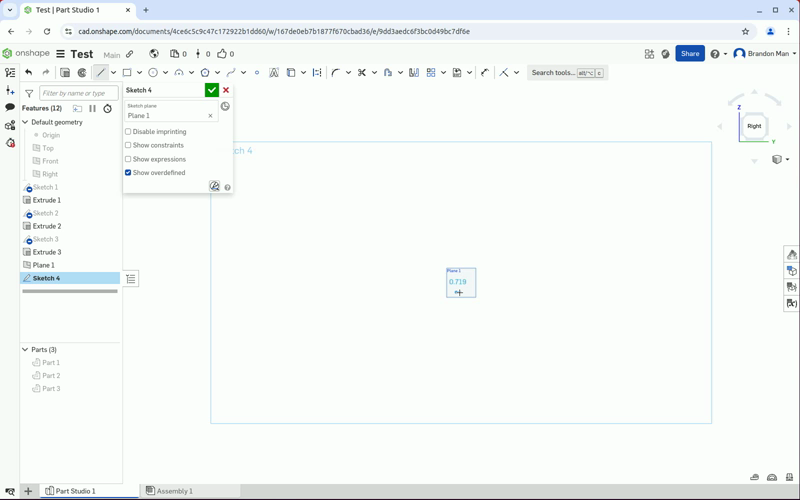
scroll(6)
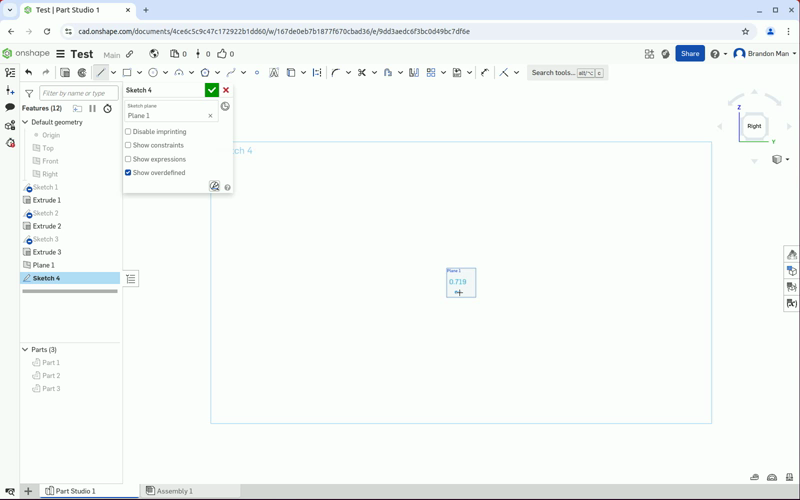
scroll(6)
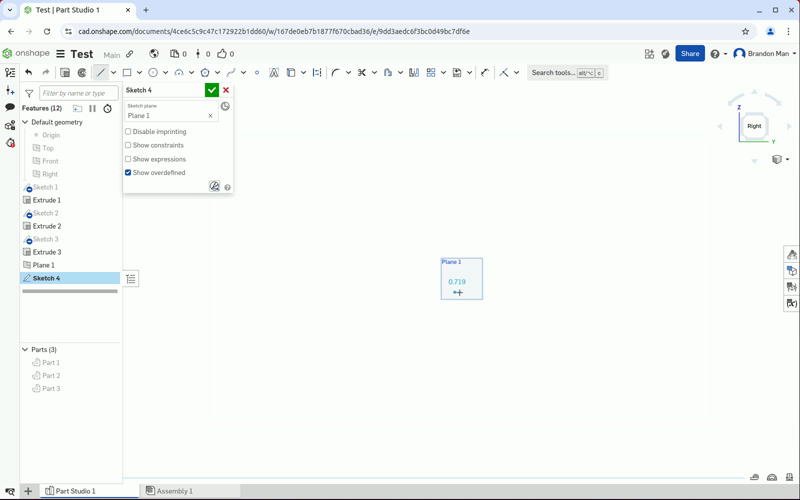
scroll(6)
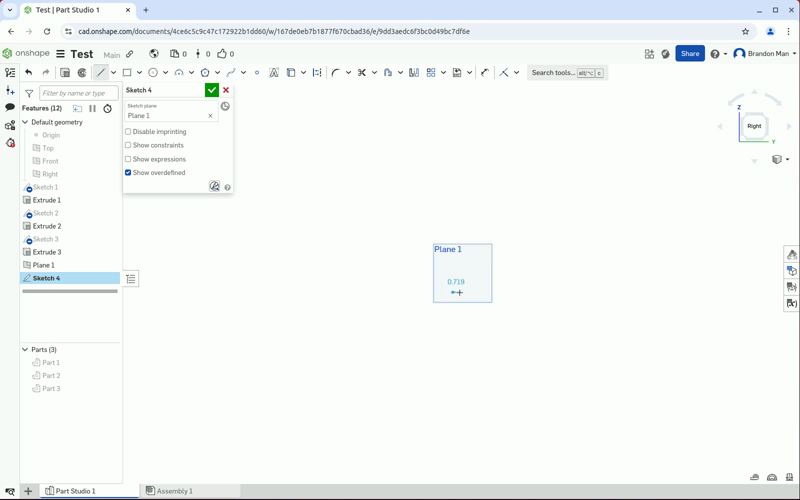
scroll(6)
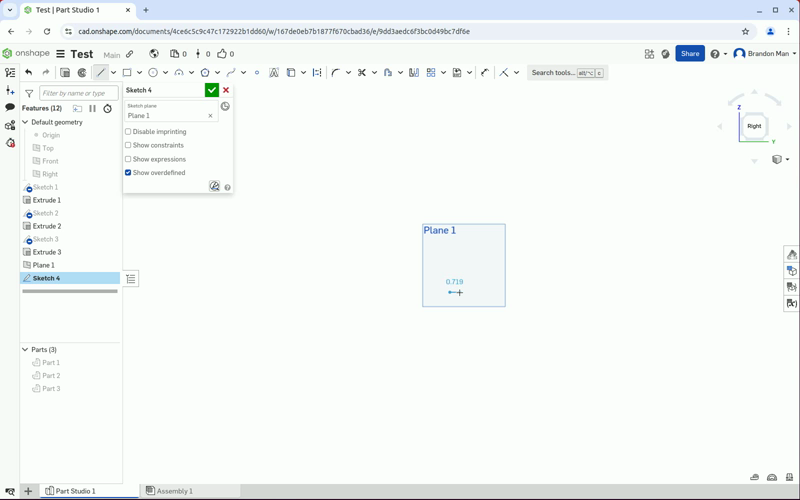
scroll(6)
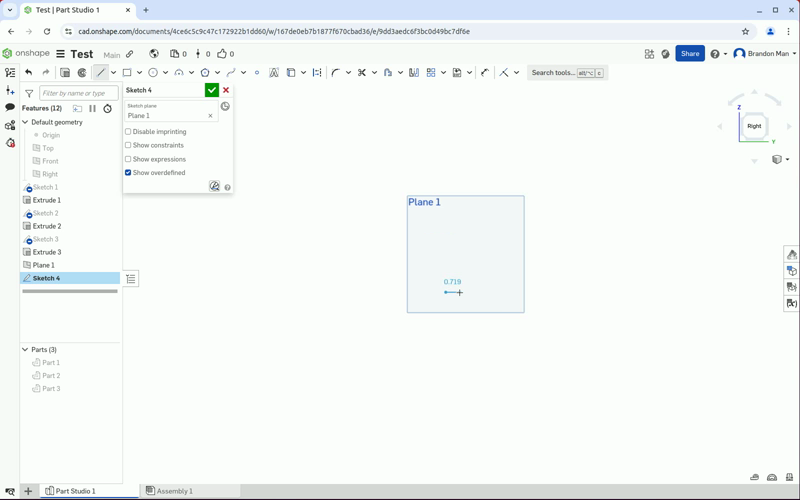
scroll(6)
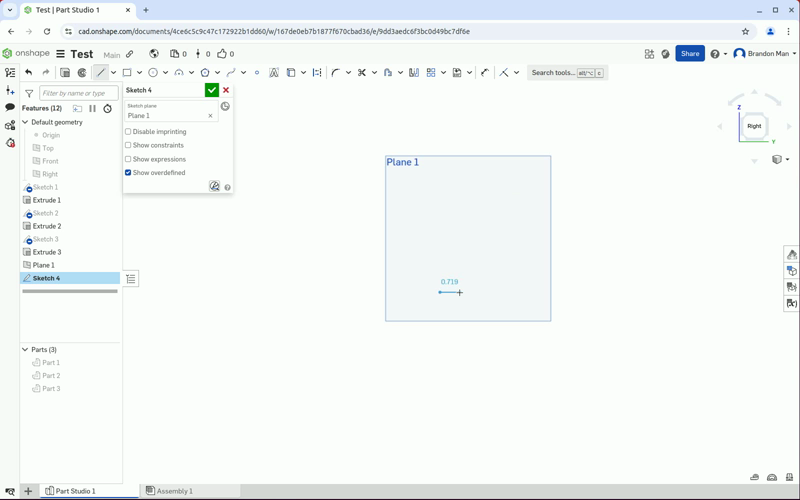
scroll(6)
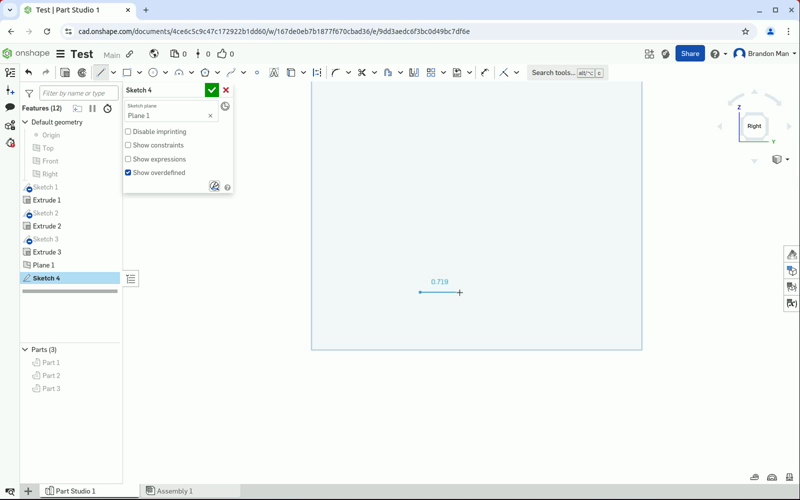
click(459, 292)
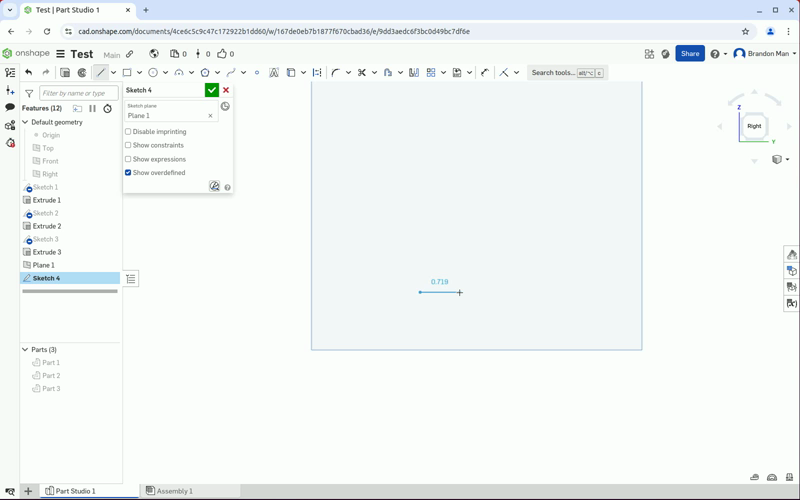
scroll(-6)
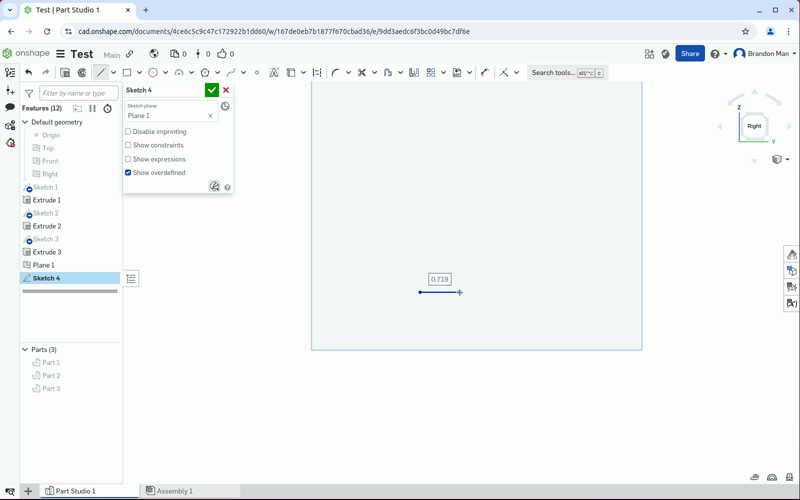
scroll(-6)
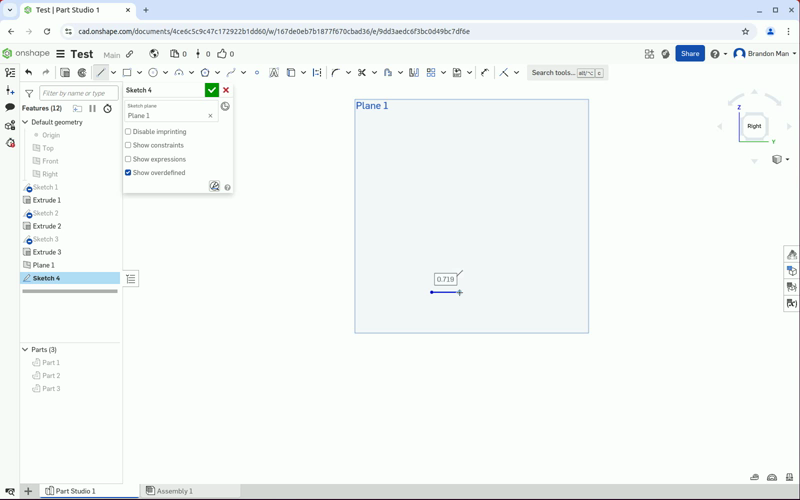
scroll(-6)
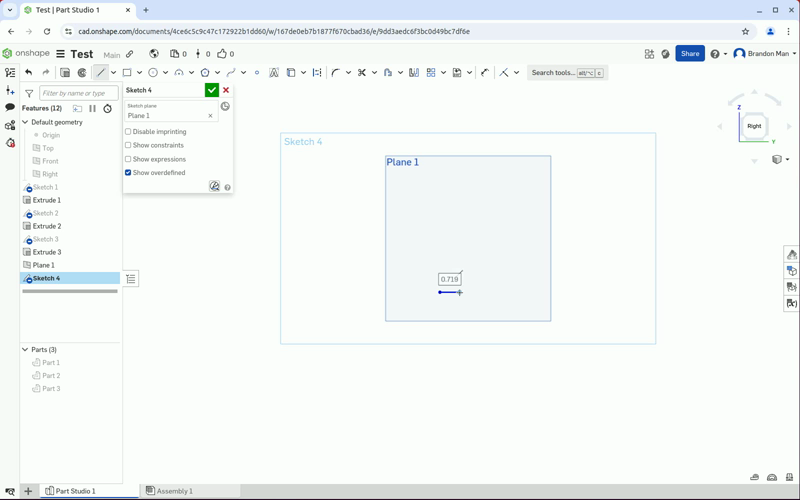
scroll(-6)
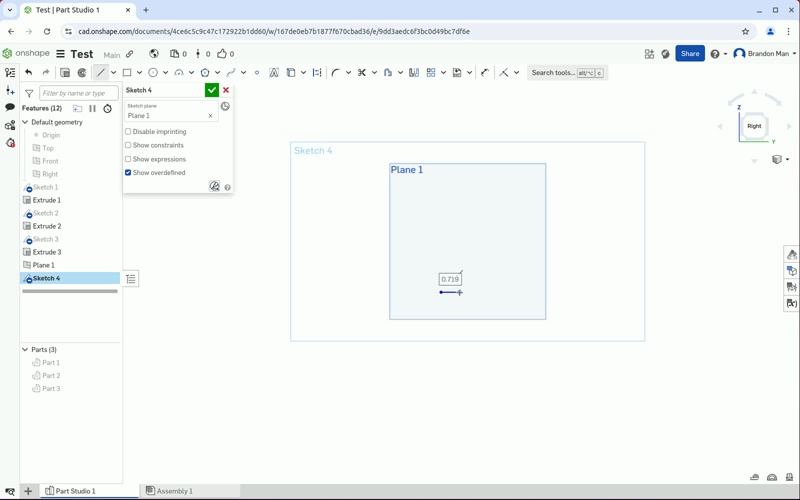
scroll(-6)
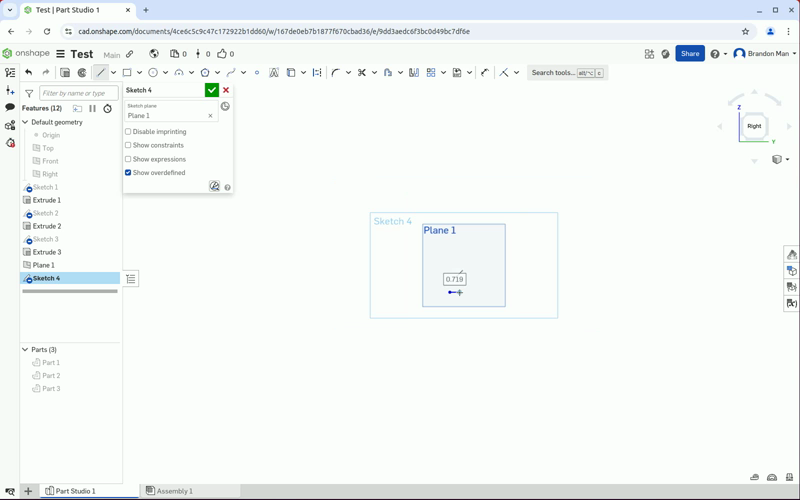
scroll(-6)
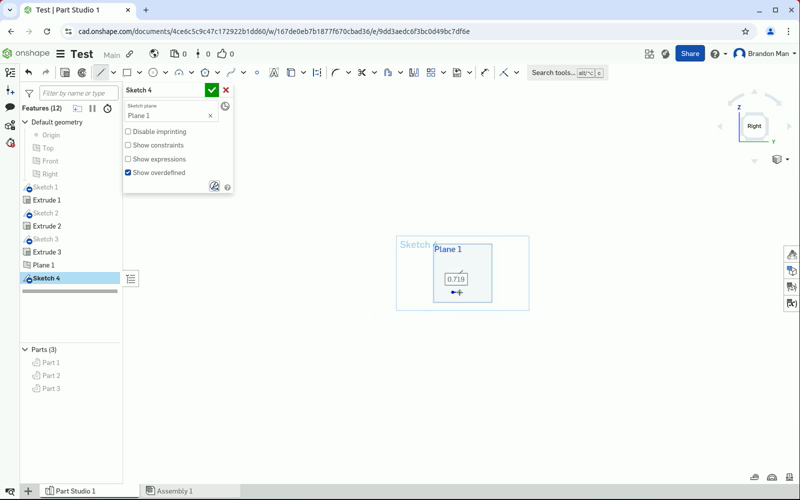
scroll(-6)
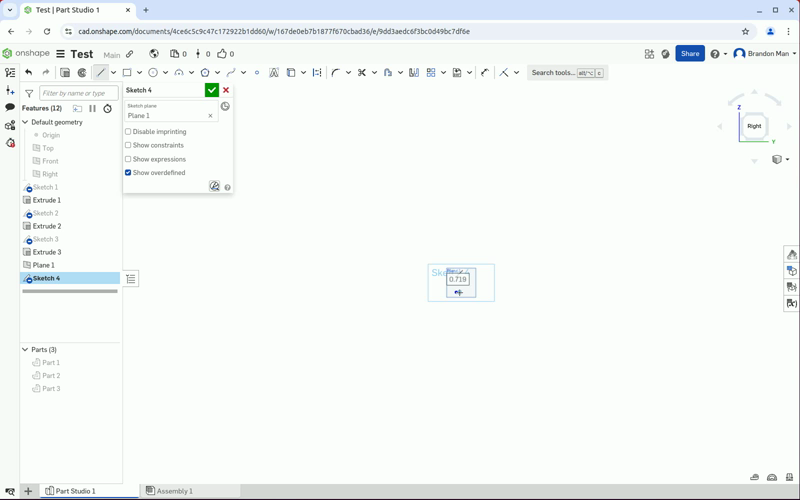
key_up(shift)
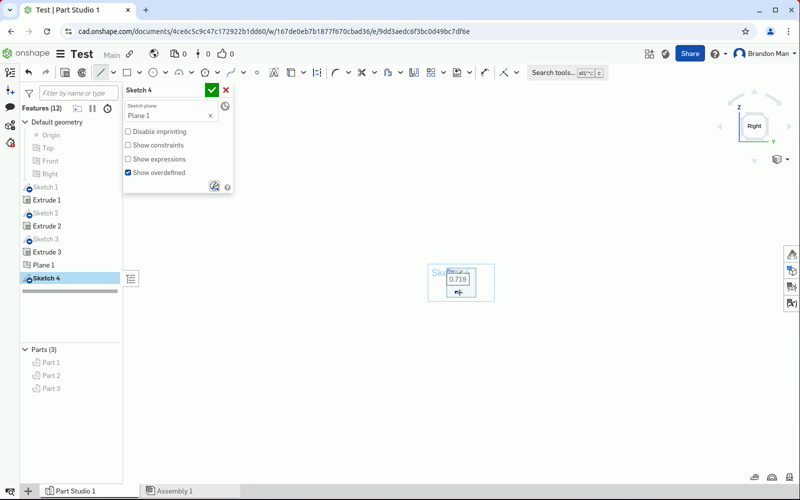
key_down(shift)
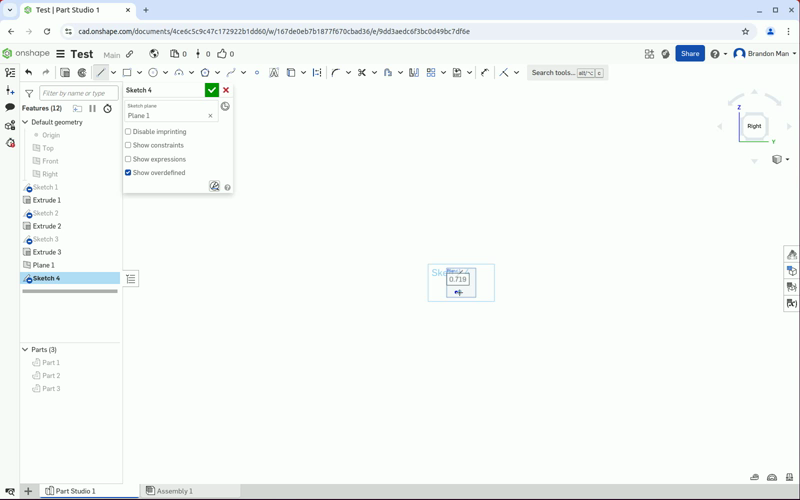
mouse_move(489, 292)
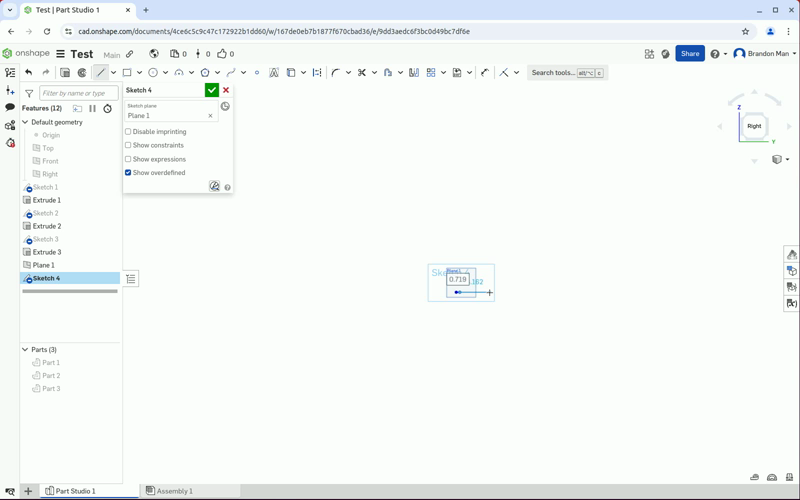
mouse_move(459, 288)
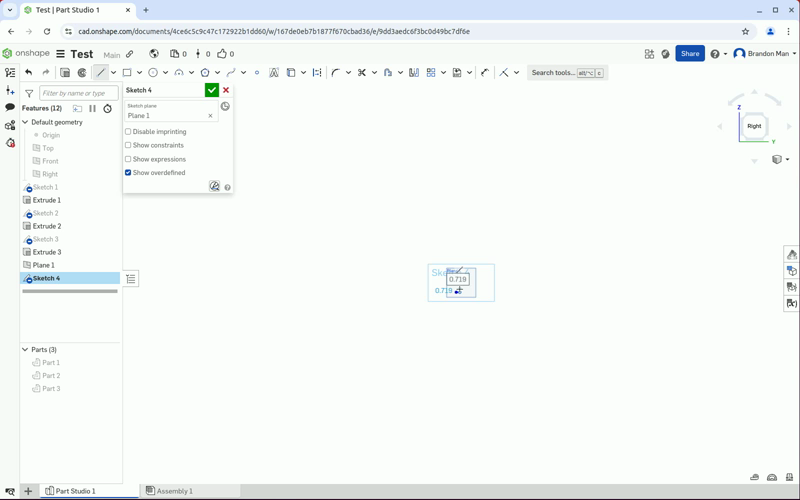
scroll(6)
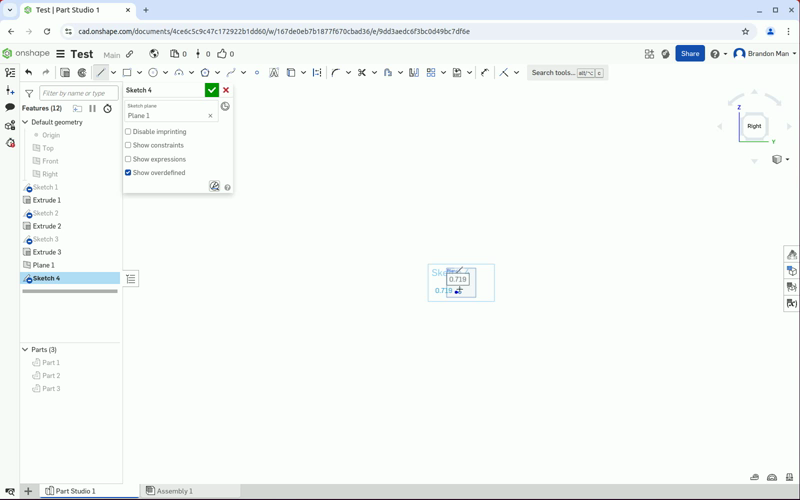
scroll(6)
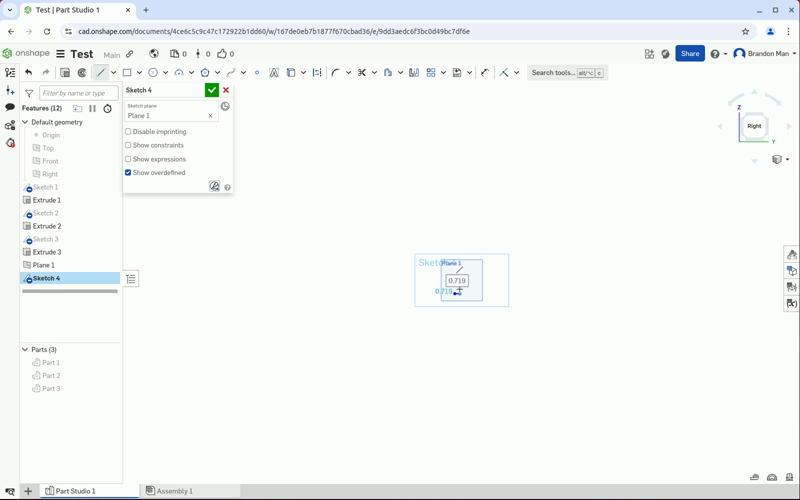
scroll(6)
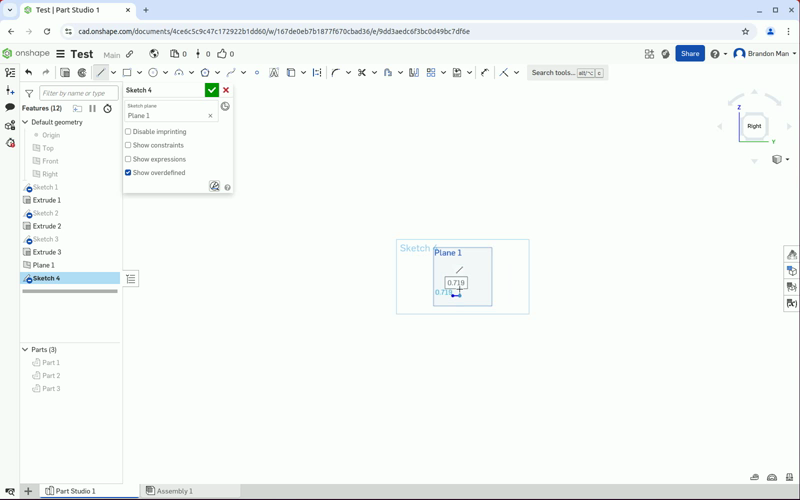
scroll(6)
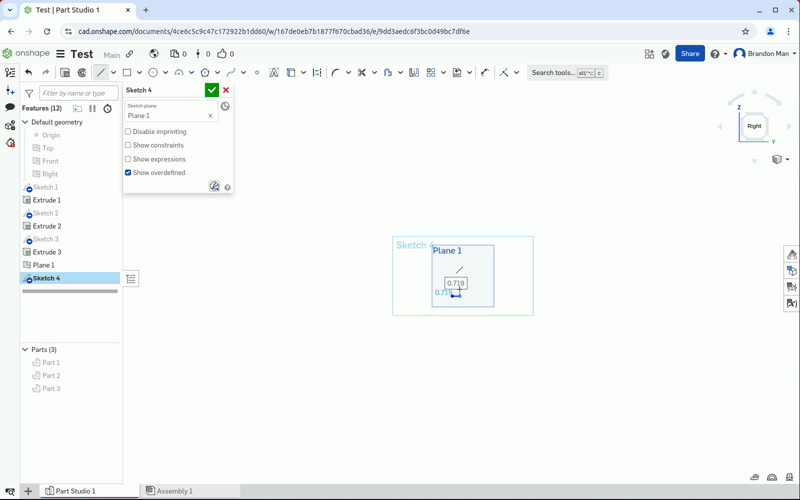
scroll(6)
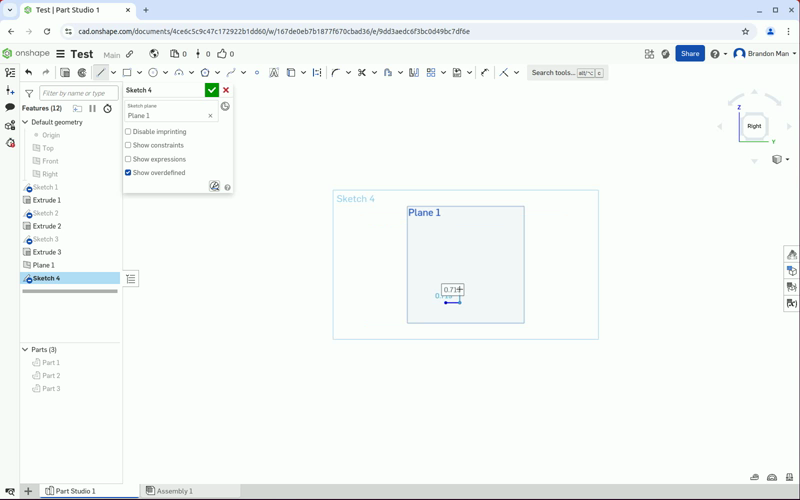
scroll(6)
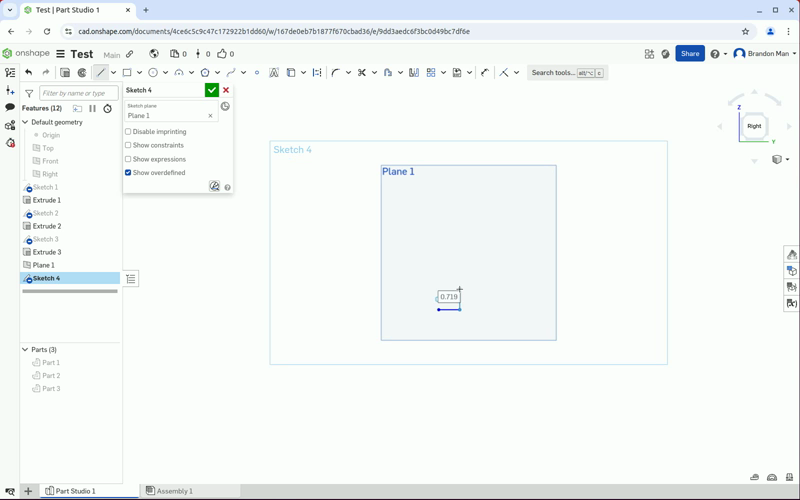
scroll(6)
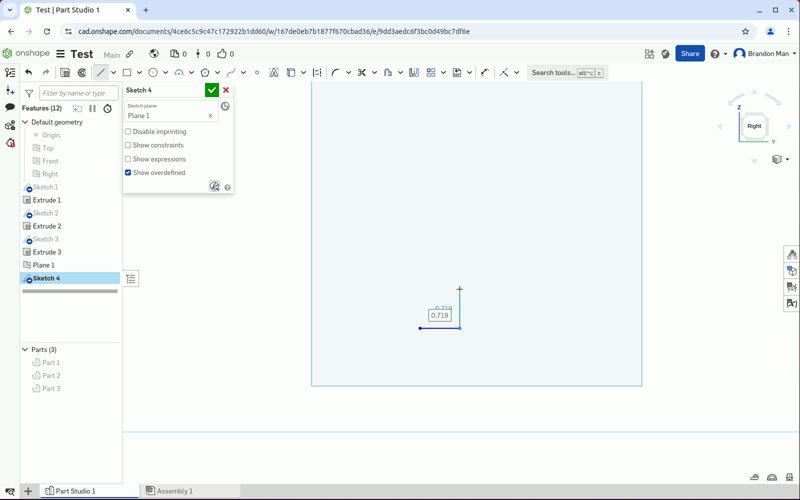
click(459, 288)
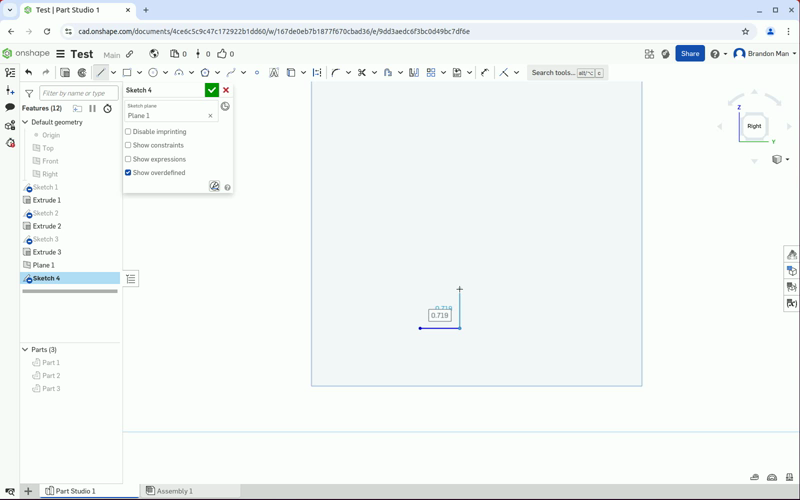
scroll(-6)
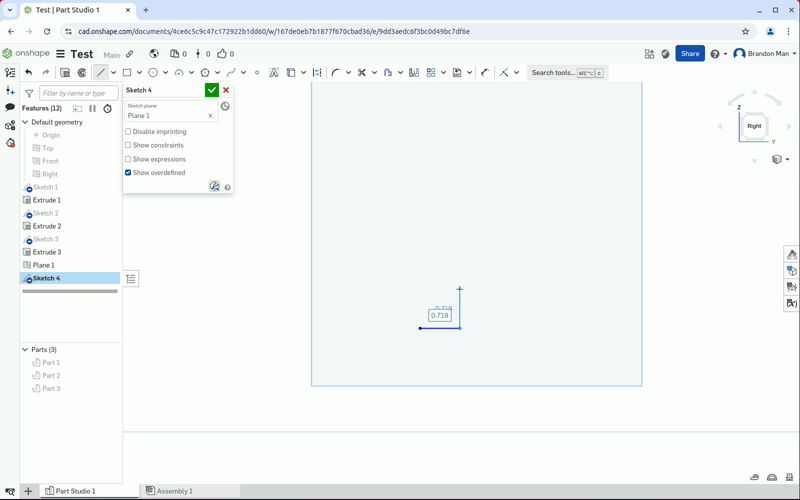
scroll(-6)
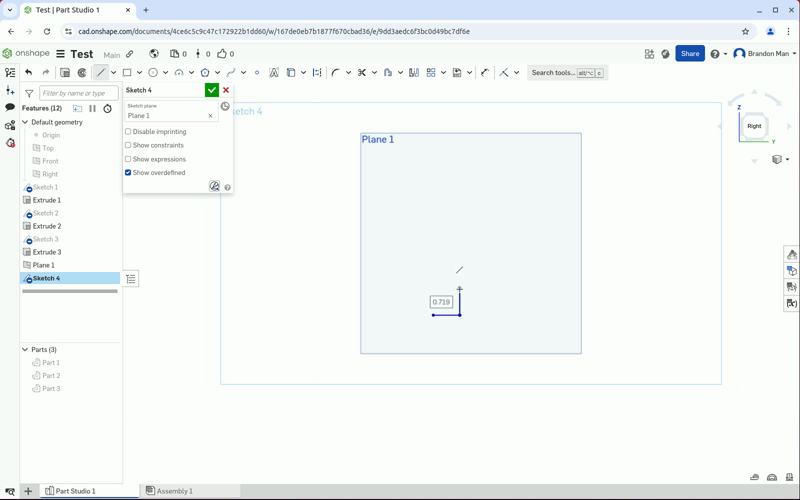
scroll(-6)
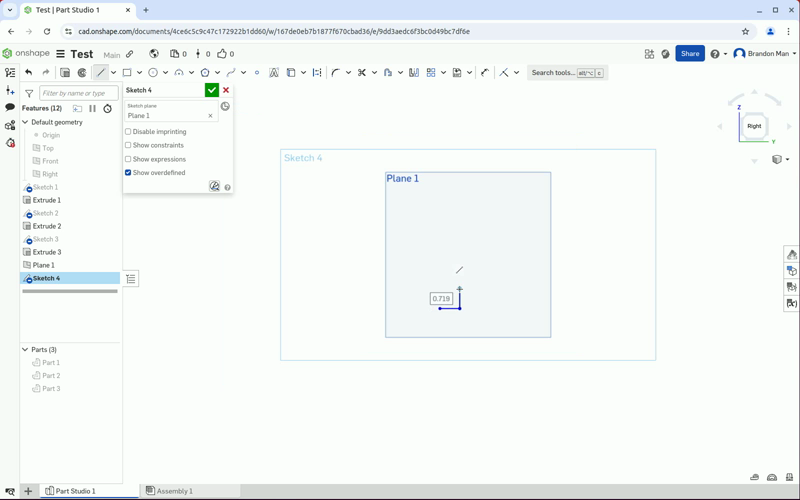
scroll(-6)
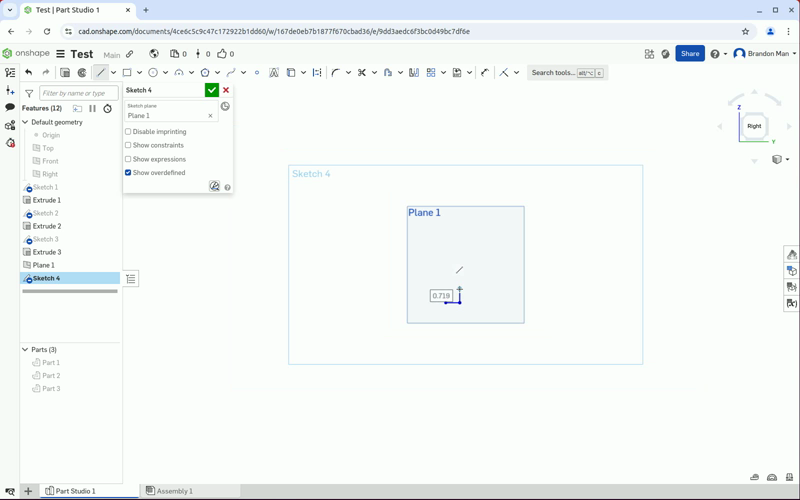
scroll(-6)
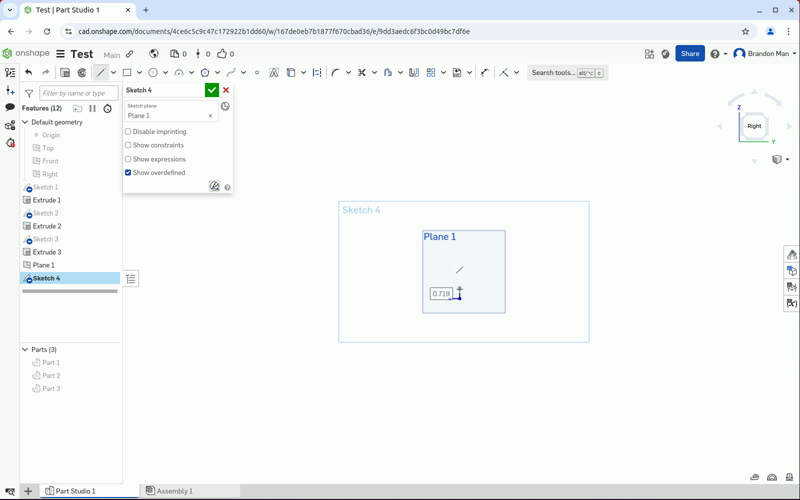
scroll(-6)
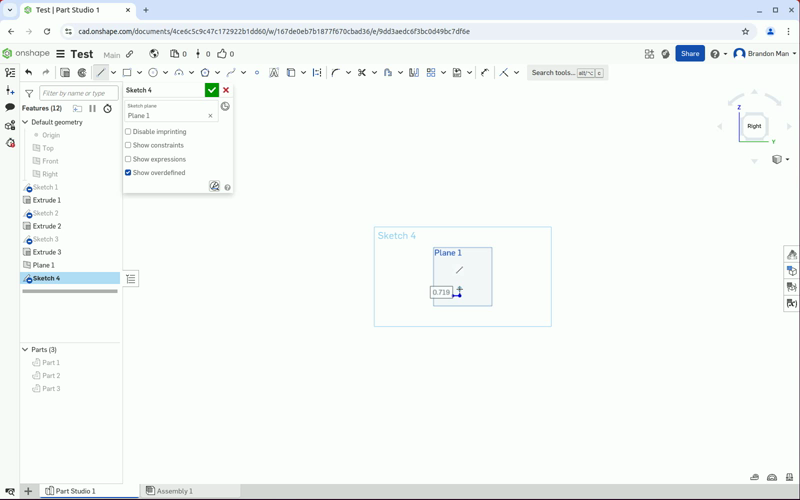
scroll(-6)
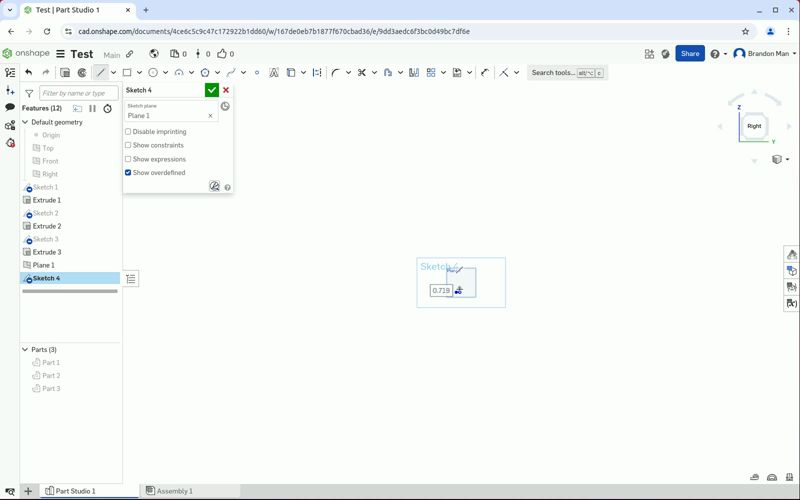
key_up(shift)
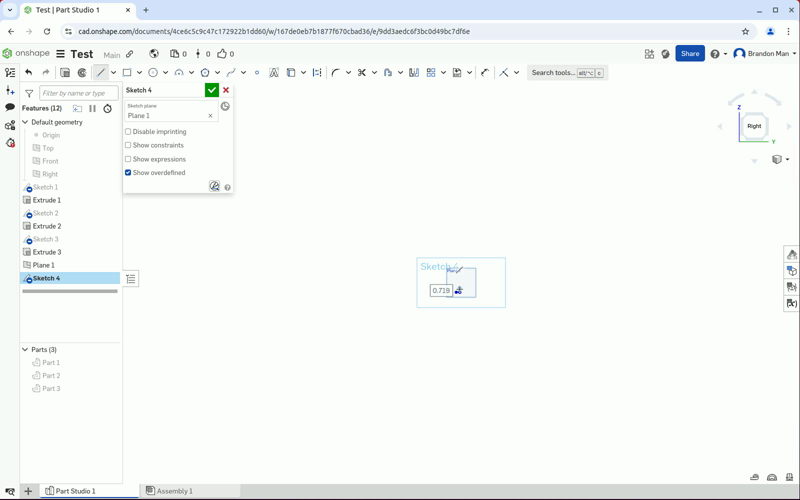
key_down(shift)
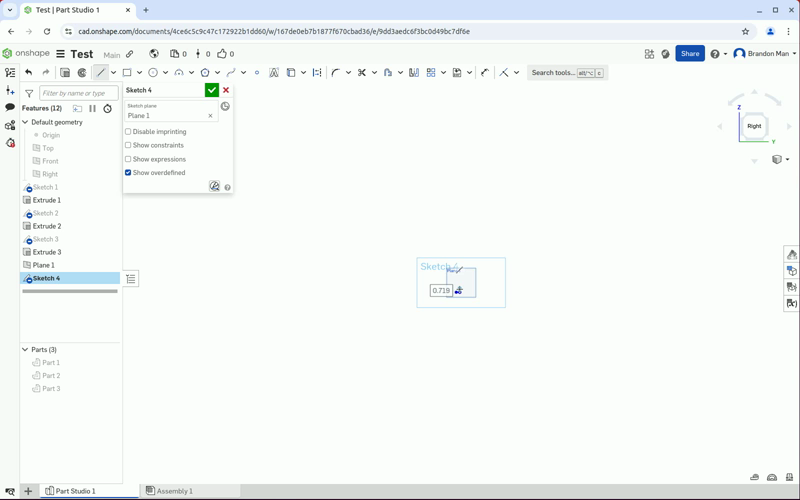
mouse_move(489, 288)
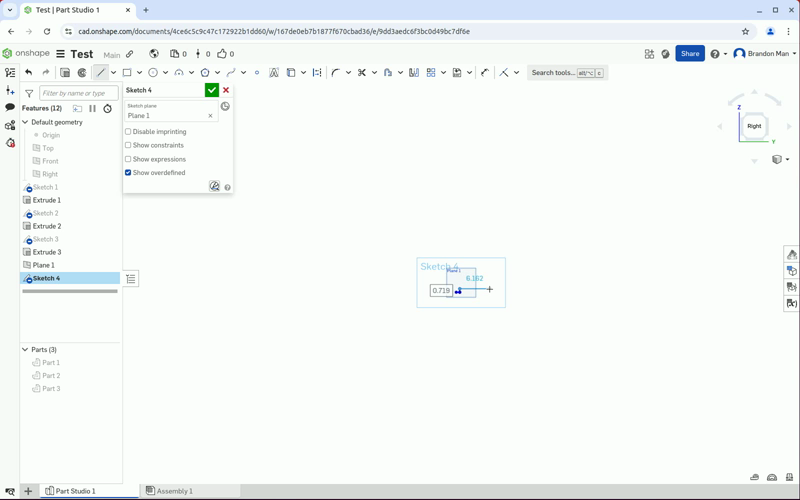
mouse_move(456, 288)
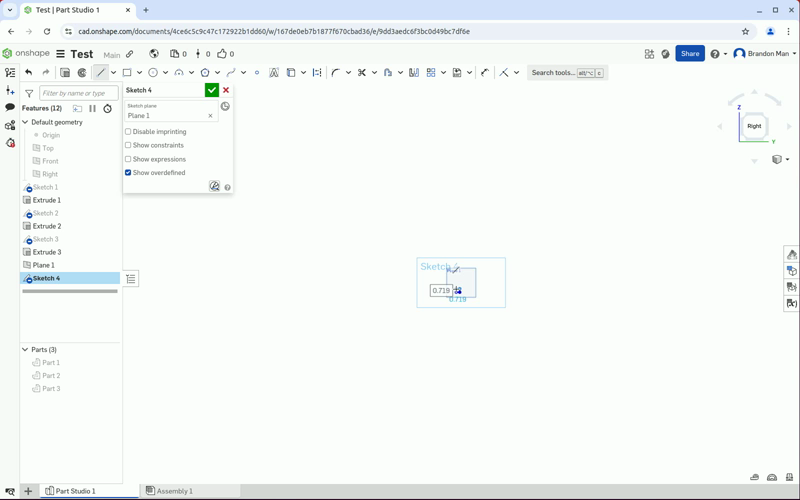
scroll(6)
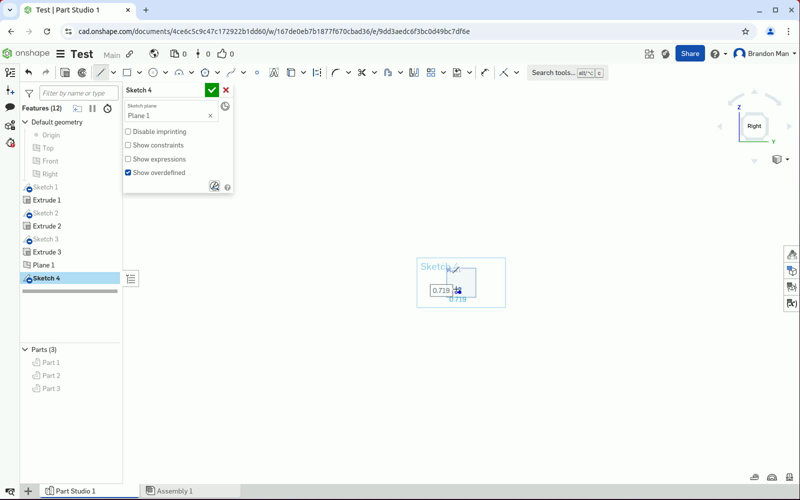
scroll(6)
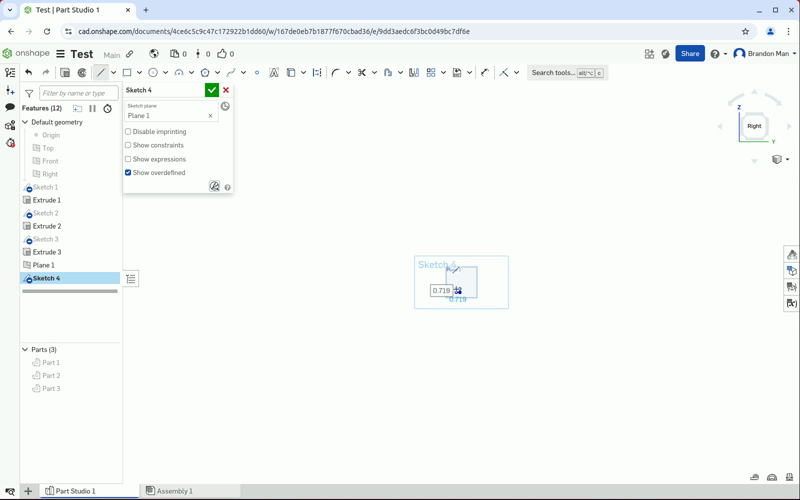
scroll(6)
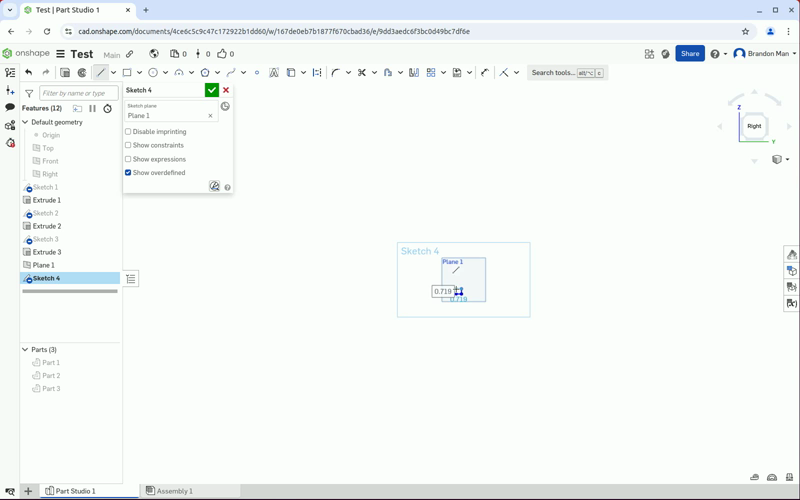
scroll(6)
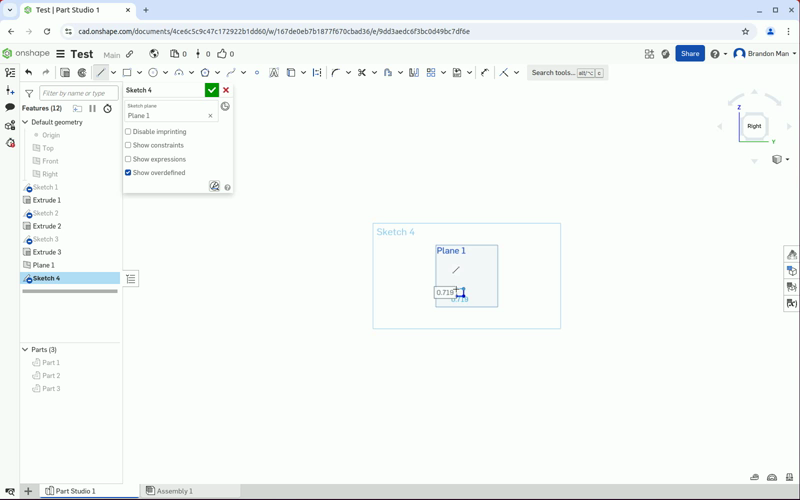
scroll(6)
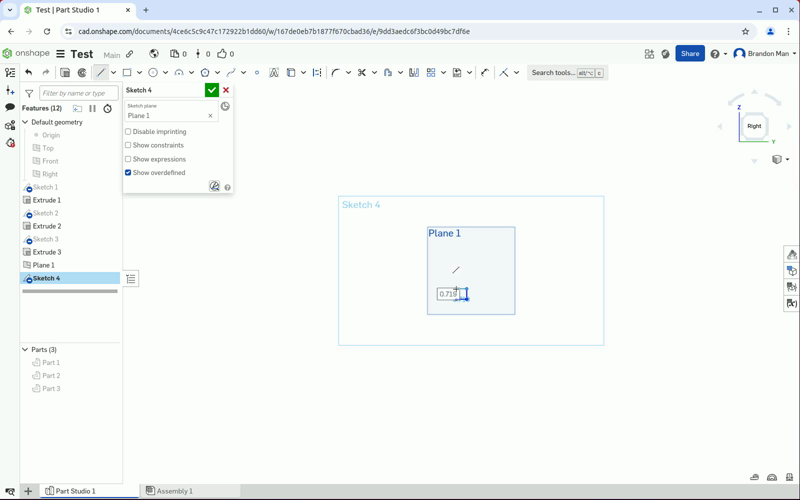
scroll(6)
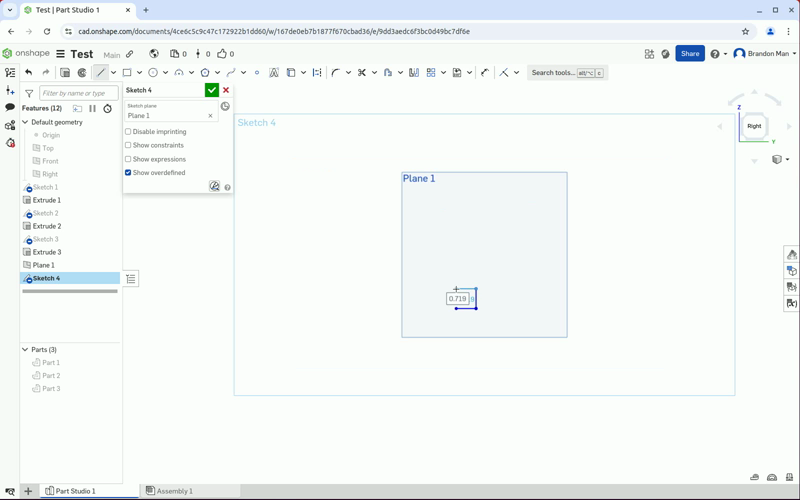
scroll(6)
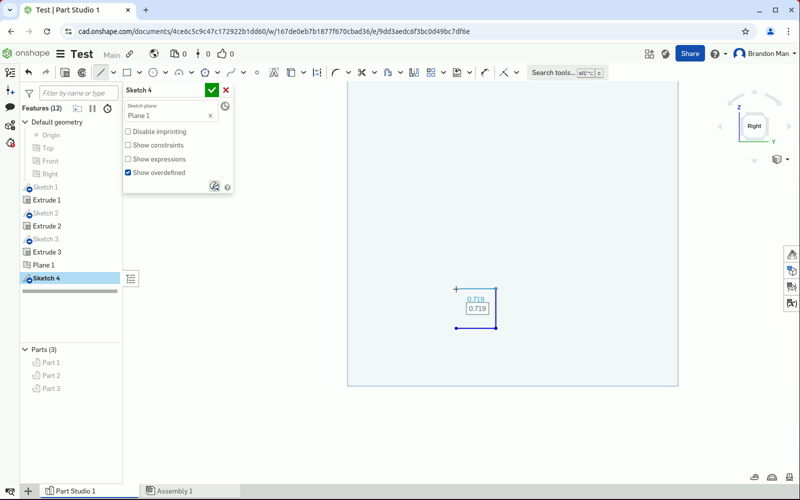
click(456, 288)
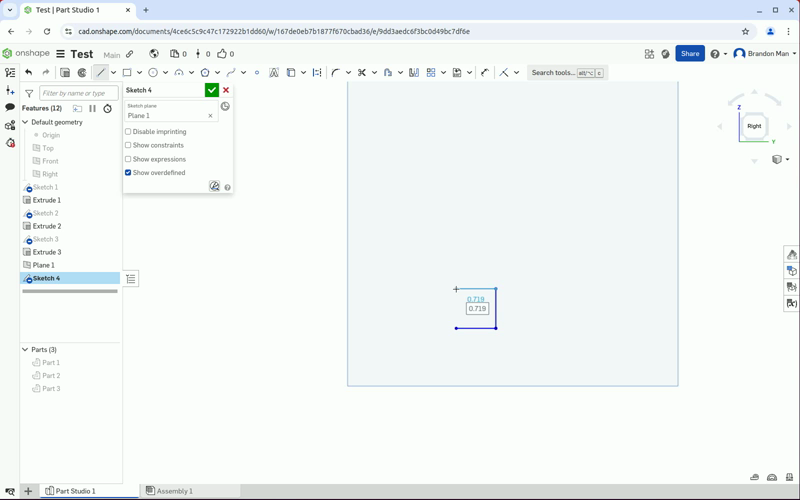
scroll(-6)
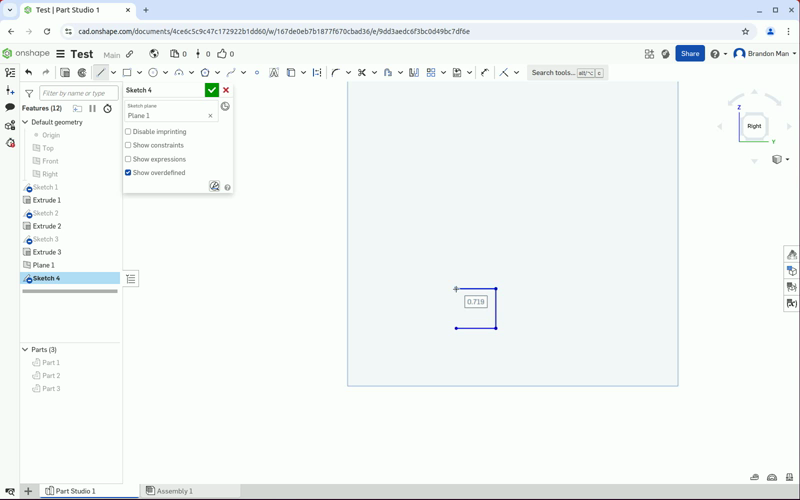
scroll(-6)
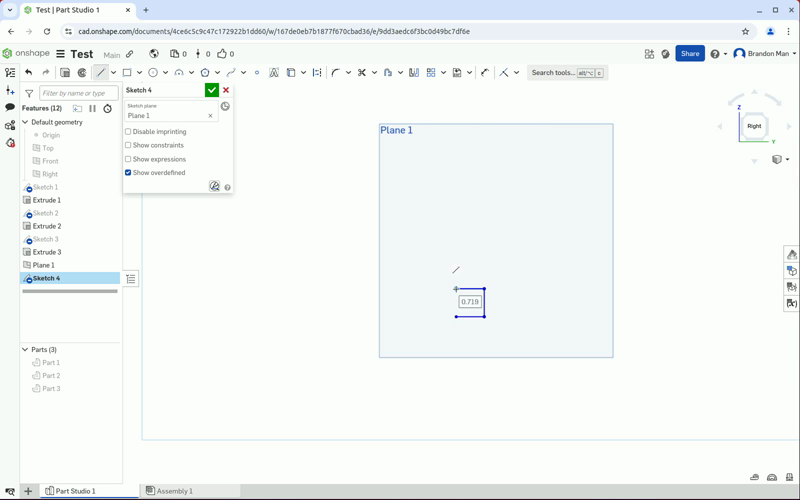
scroll(-6)
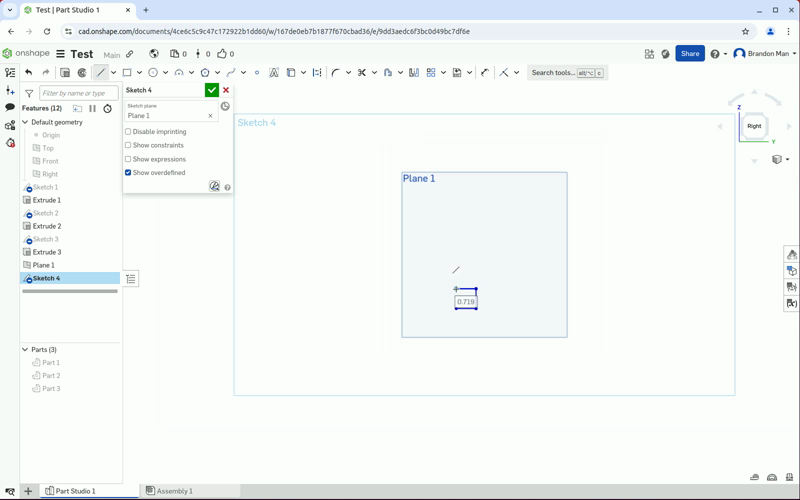
scroll(-6)
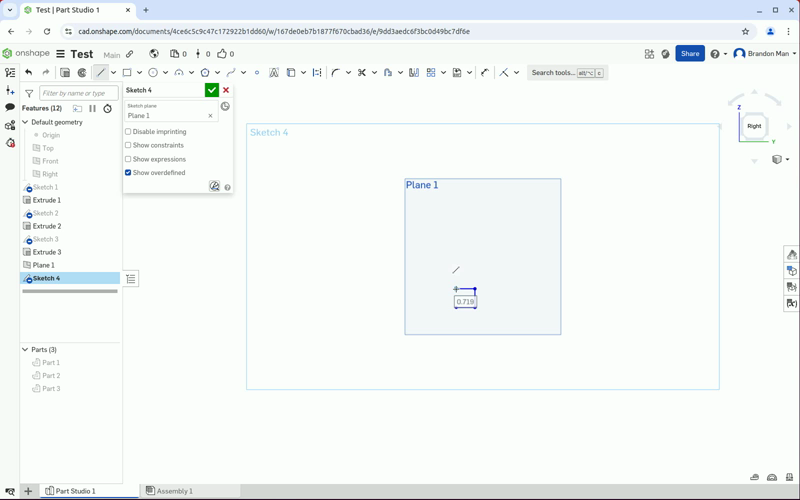
scroll(-6)
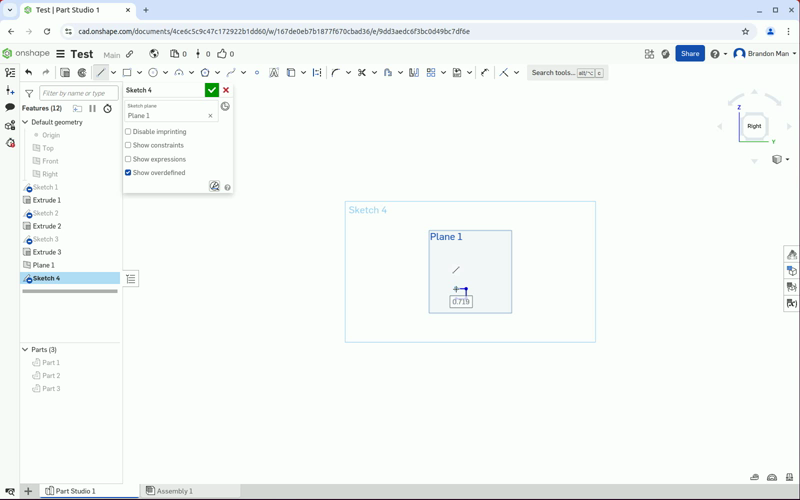
scroll(-6)
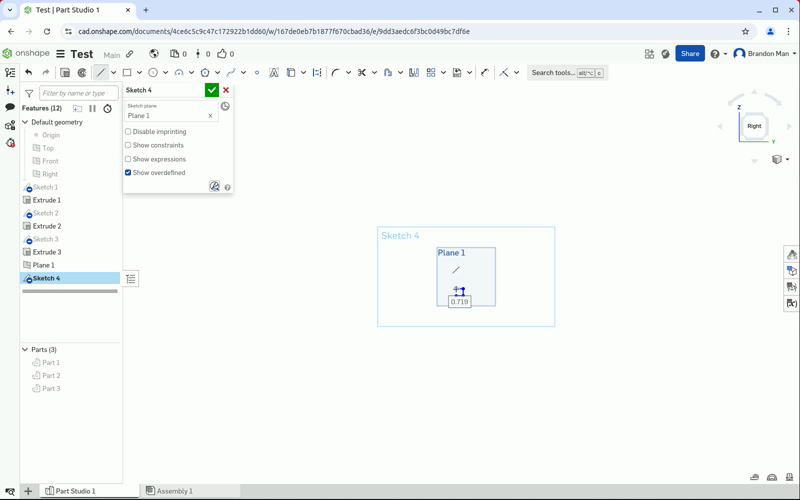
scroll(-6)
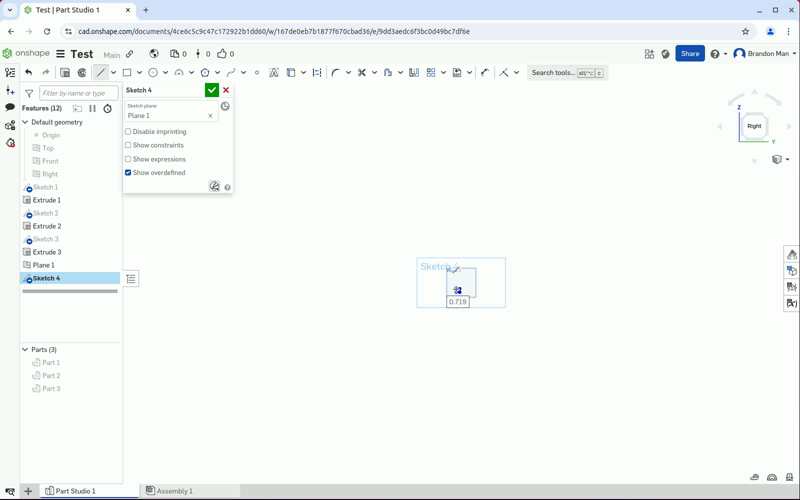
key_up(shift)
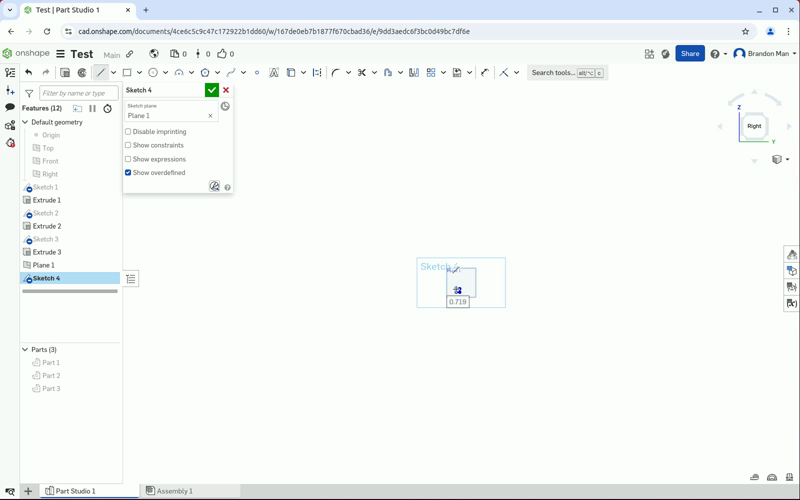
mouse_move(486, 288)
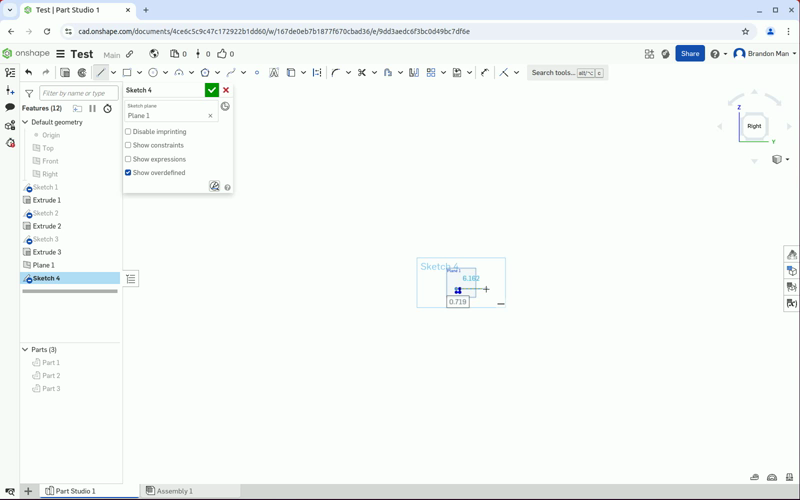
key_down(shift)
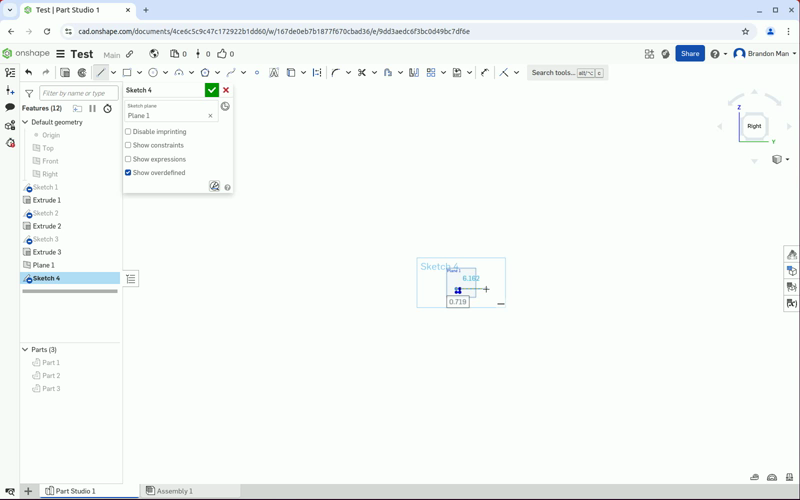
mouse_move(456, 292)
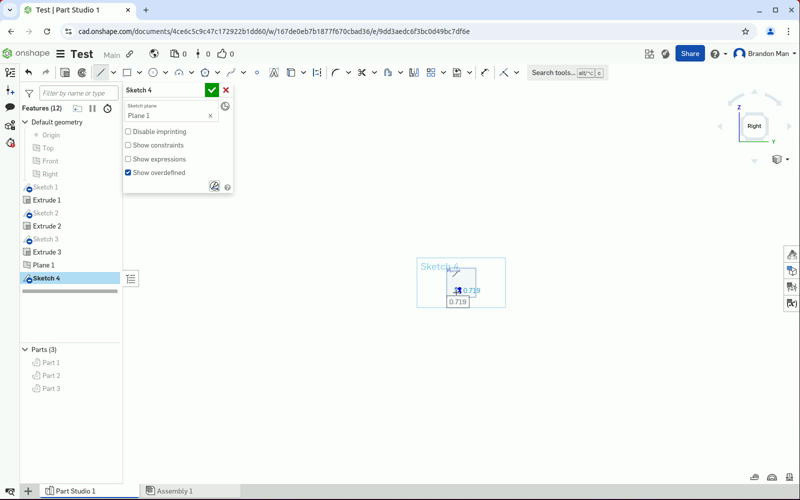
scroll(6)
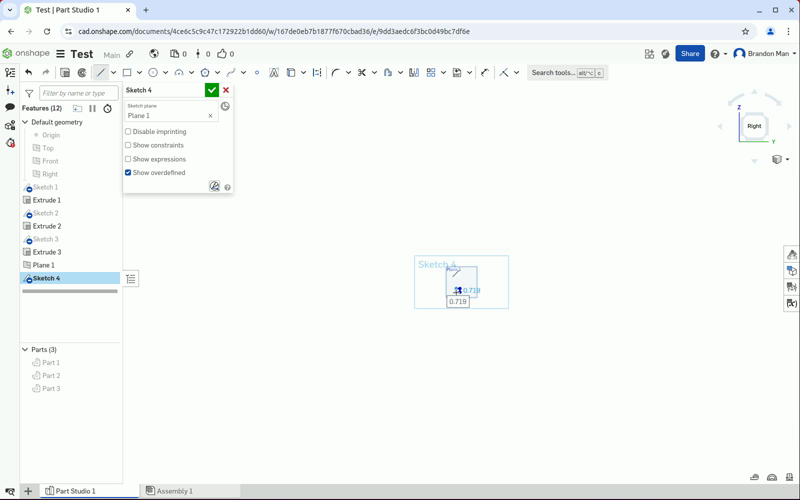
scroll(6)
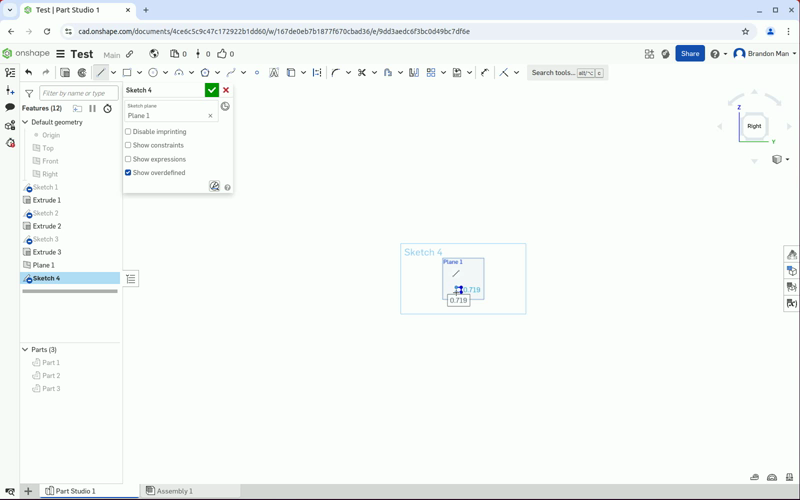
scroll(6)
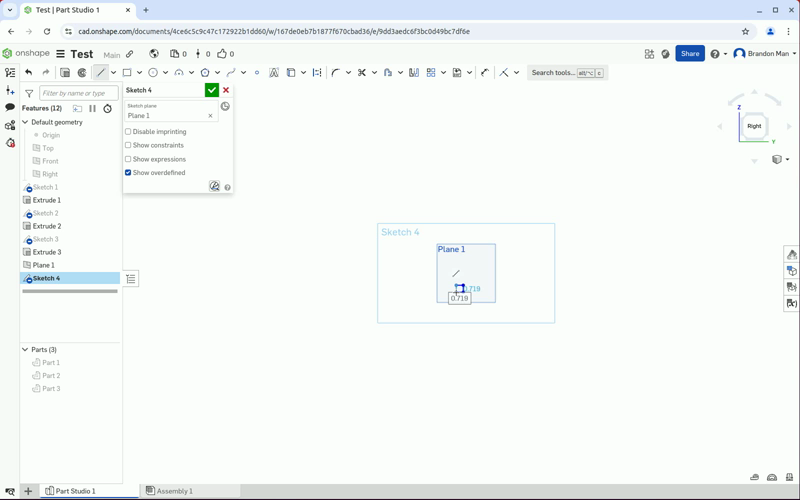
scroll(6)
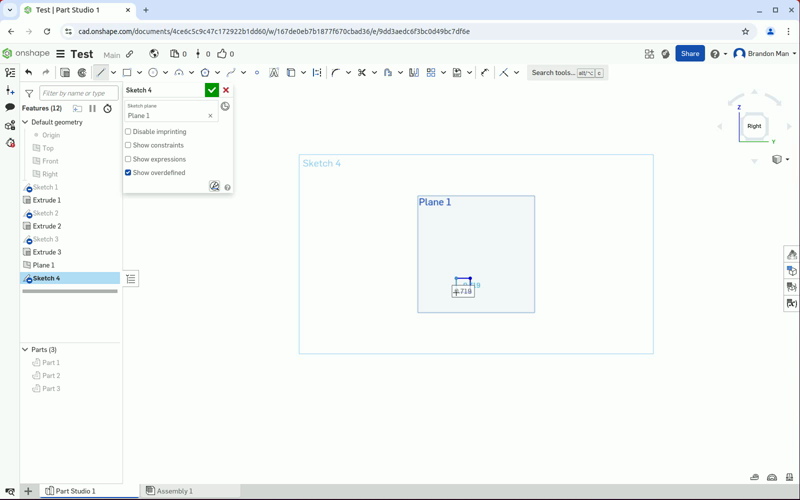
scroll(6)
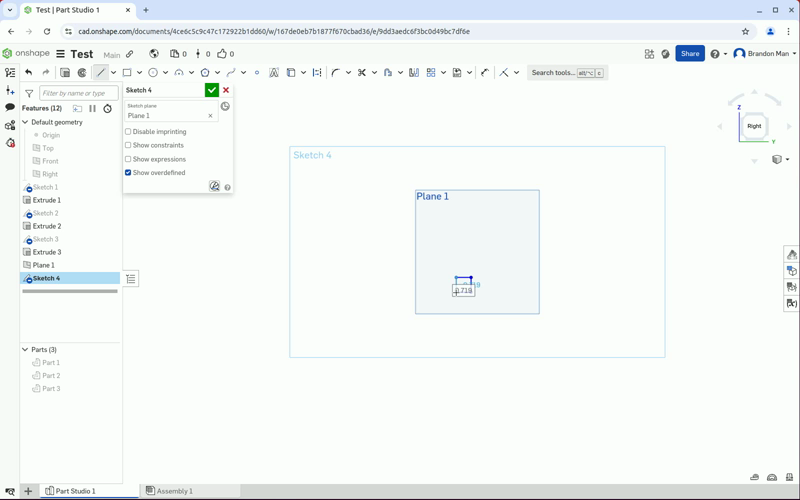
scroll(6)
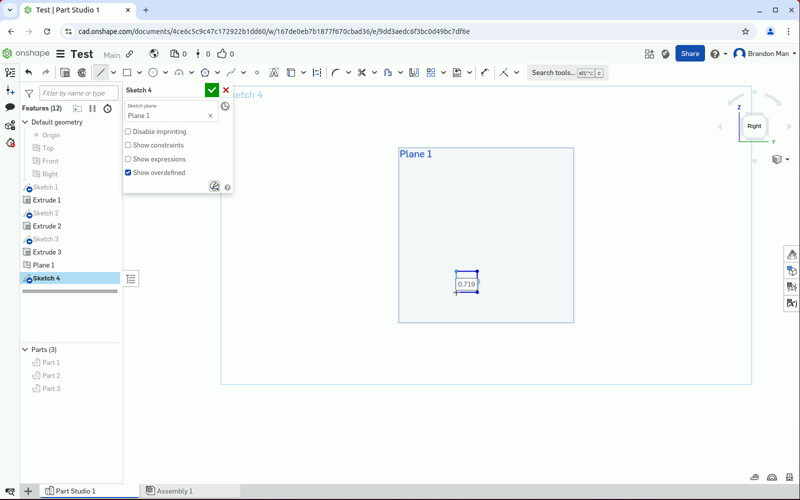
scroll(6)
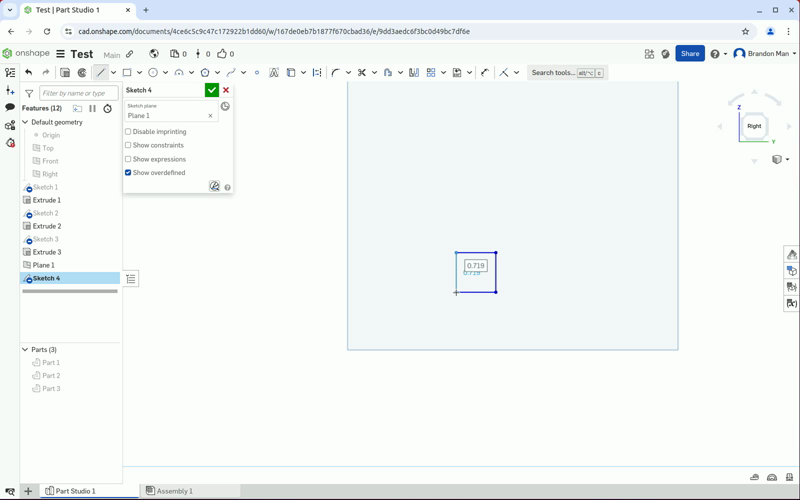
key_up(shift)
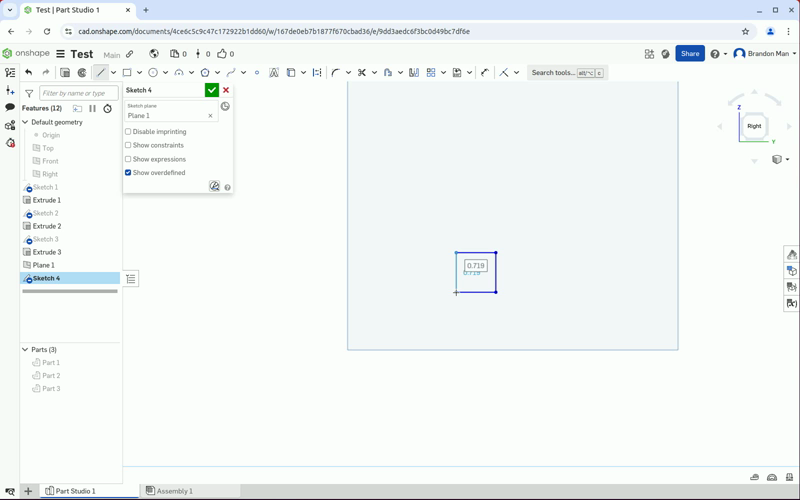
click(456, 292)
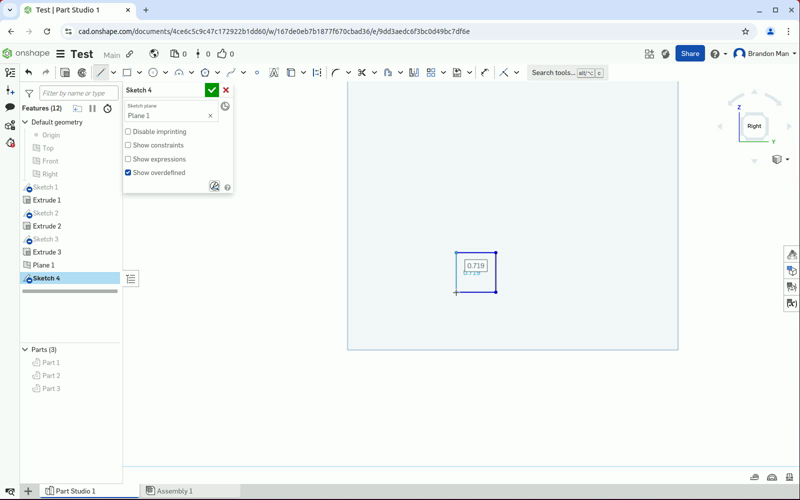
scroll(-6)
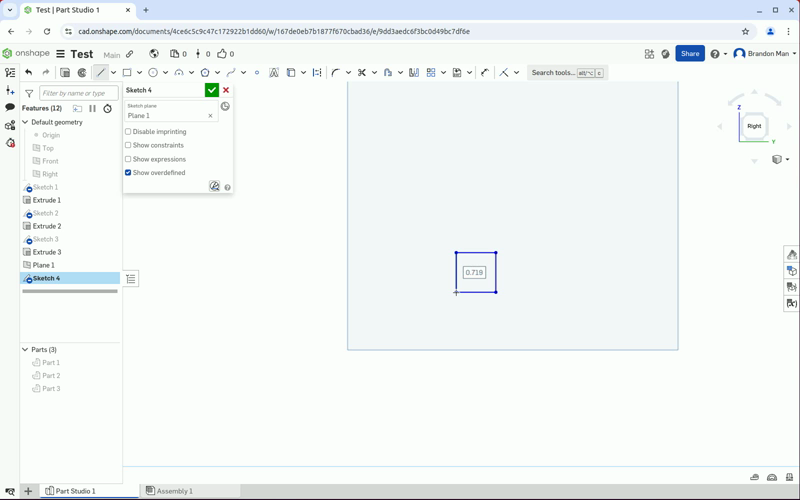
scroll(-6)
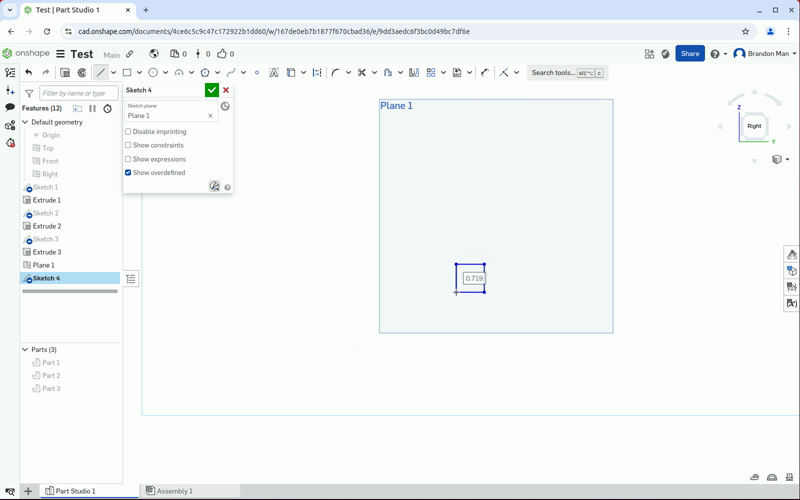
scroll(-6)
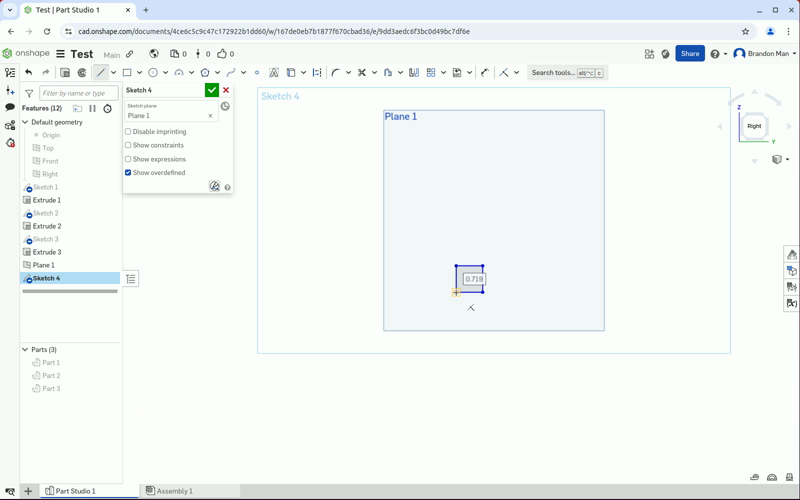
scroll(-6)
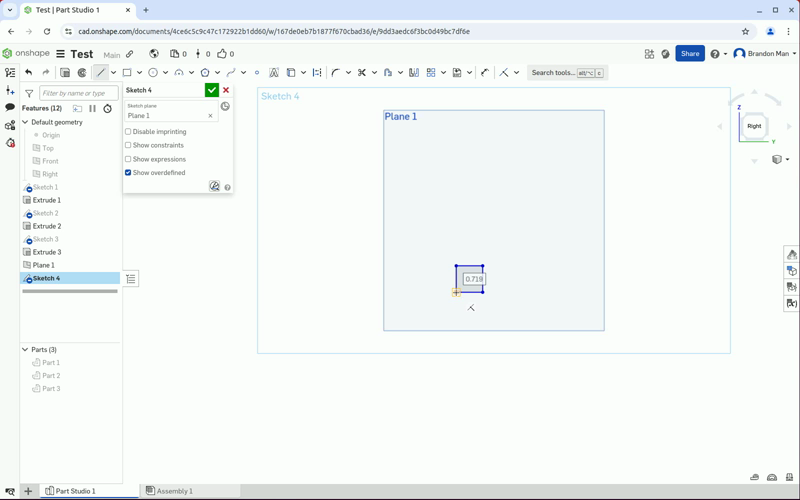
scroll(-6)
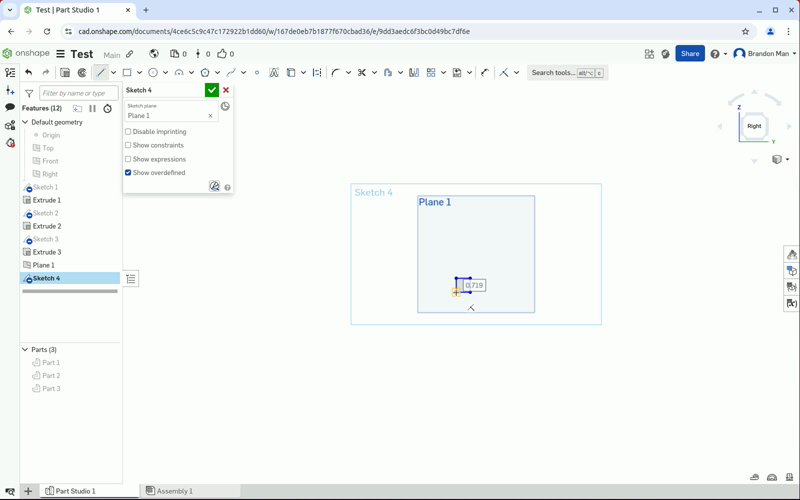
scroll(-6)
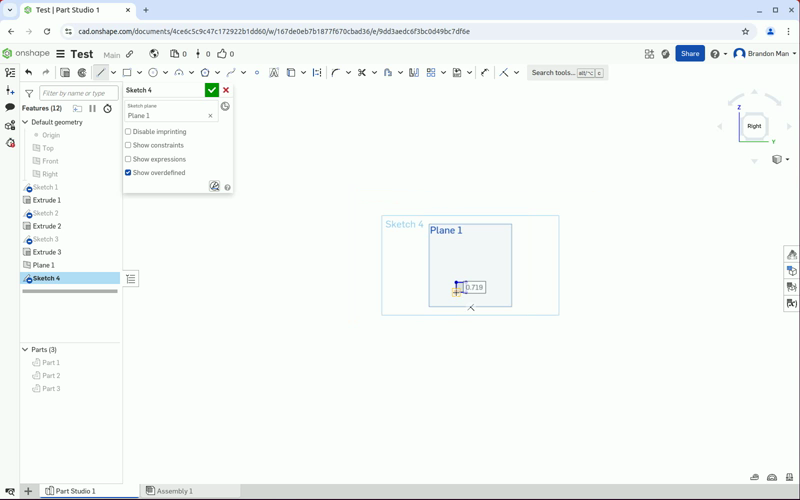
scroll(-6)
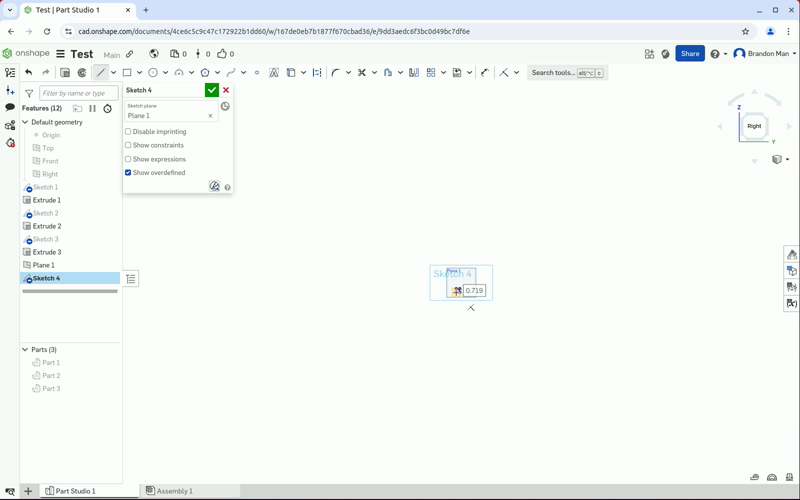
key(esc)
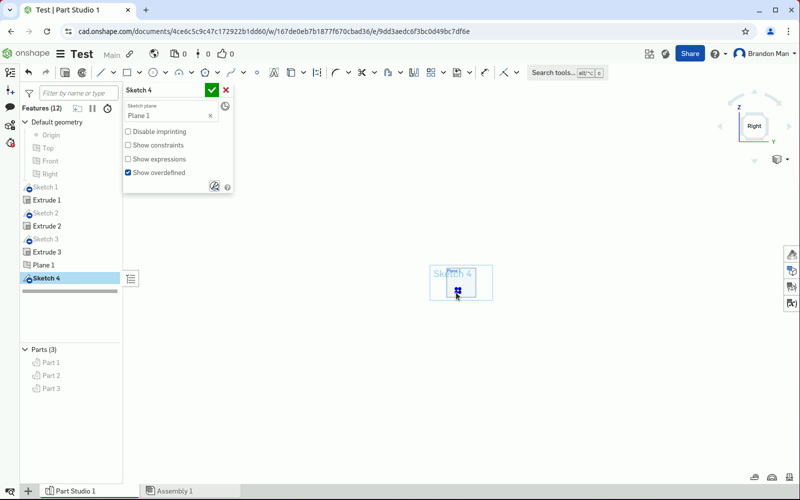
mouse_move(457, 290)
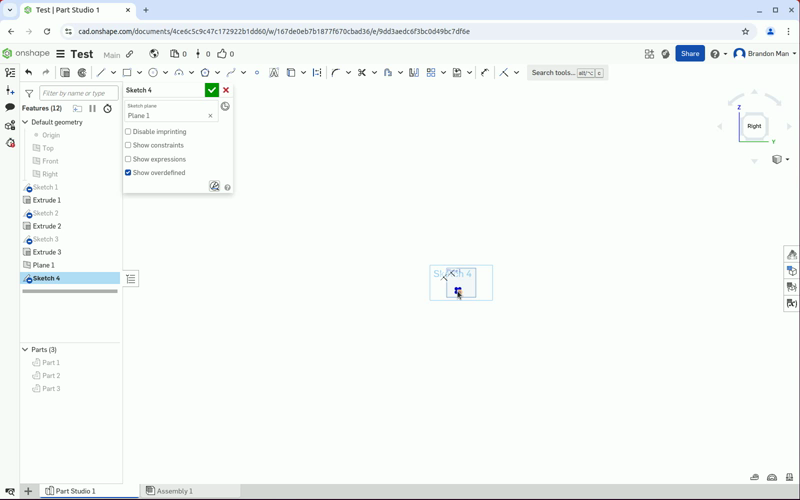
scroll(6)
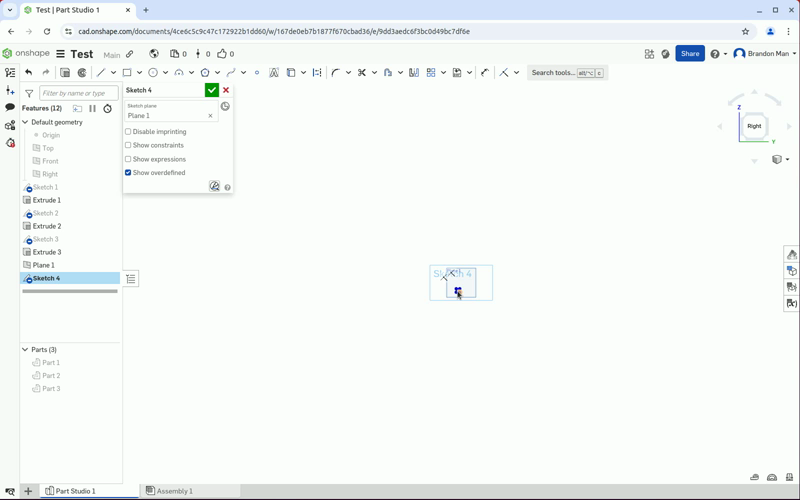
scroll(6)
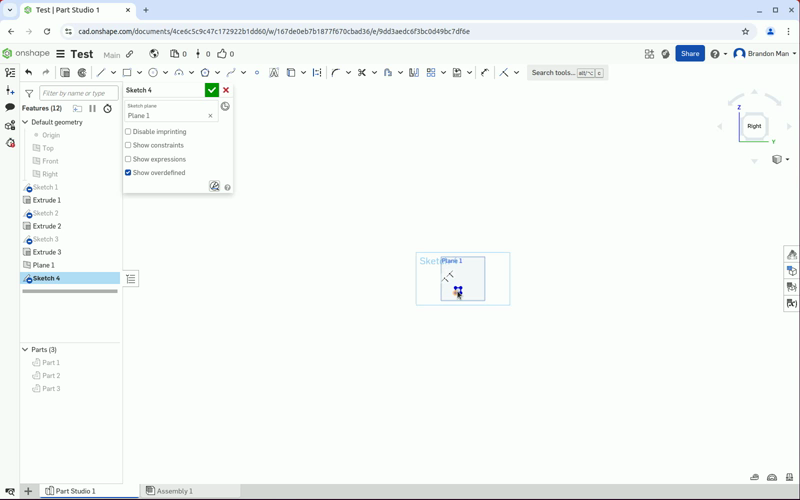
scroll(6)
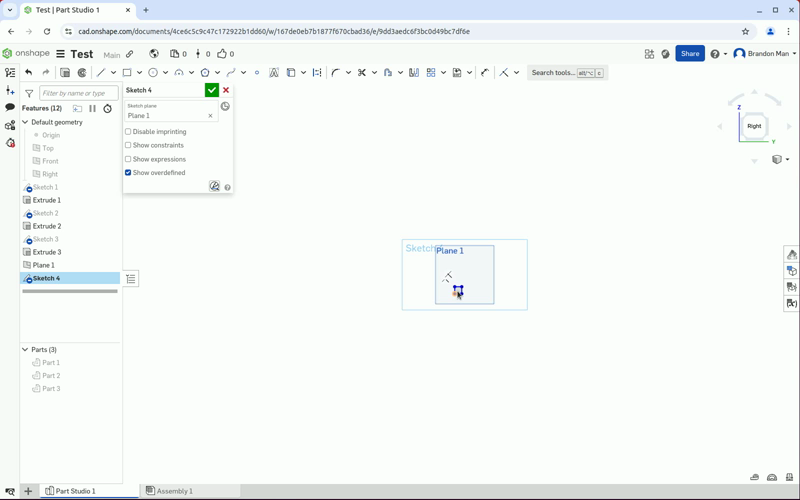
scroll(6)
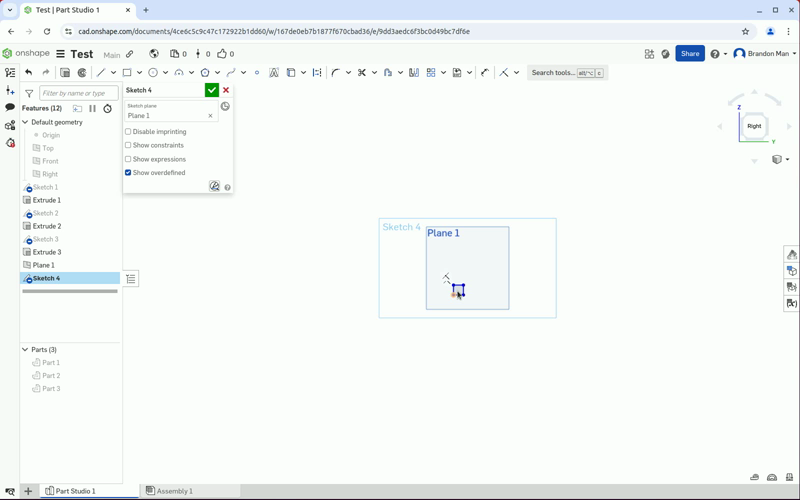
scroll(6)
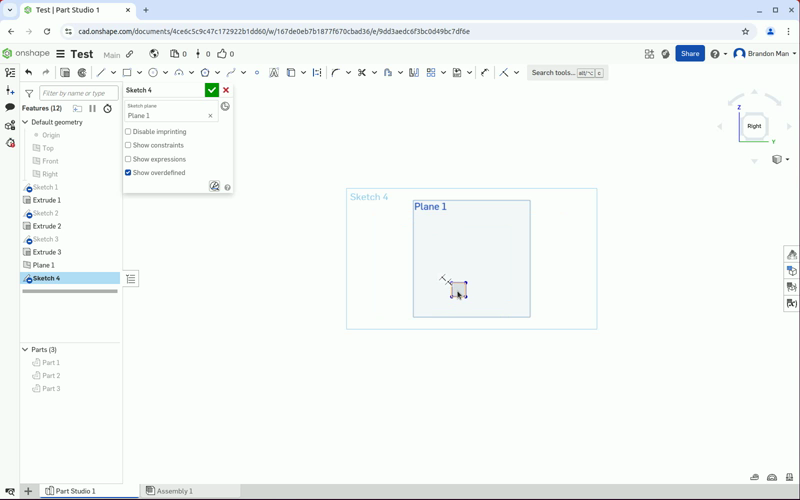
scroll(6)
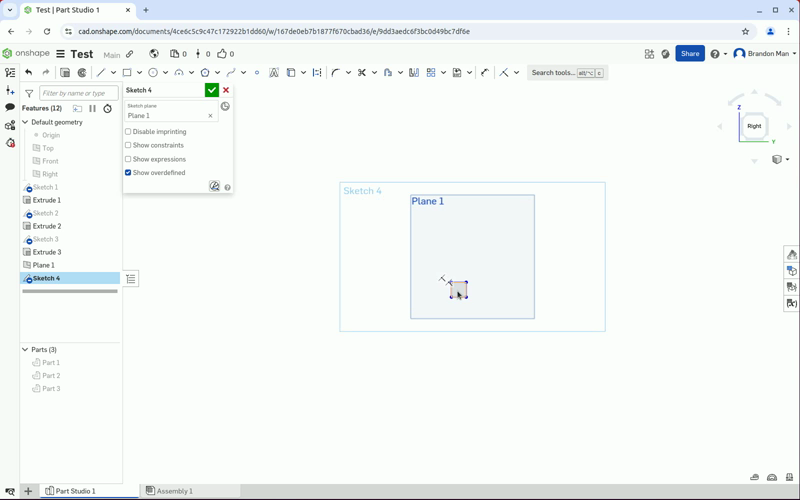
scroll(6)
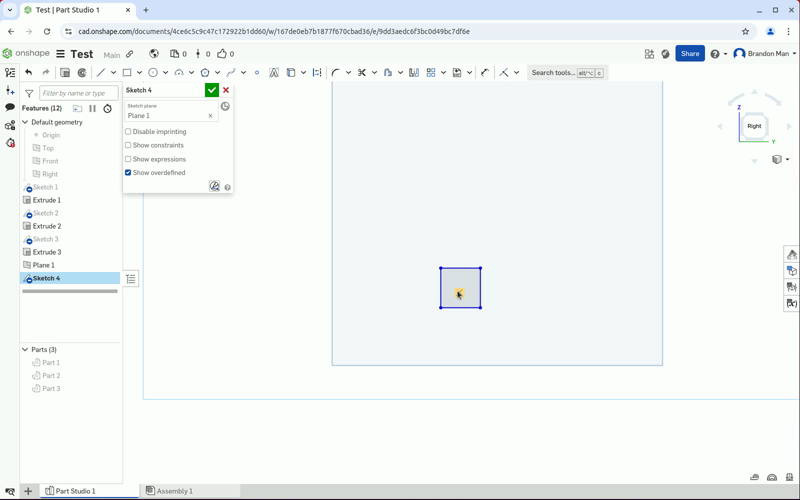
click(457, 290)
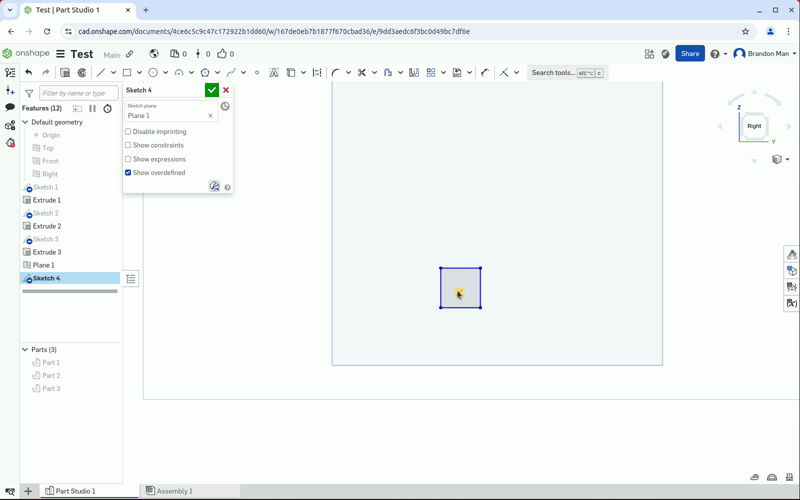
scroll(-6)
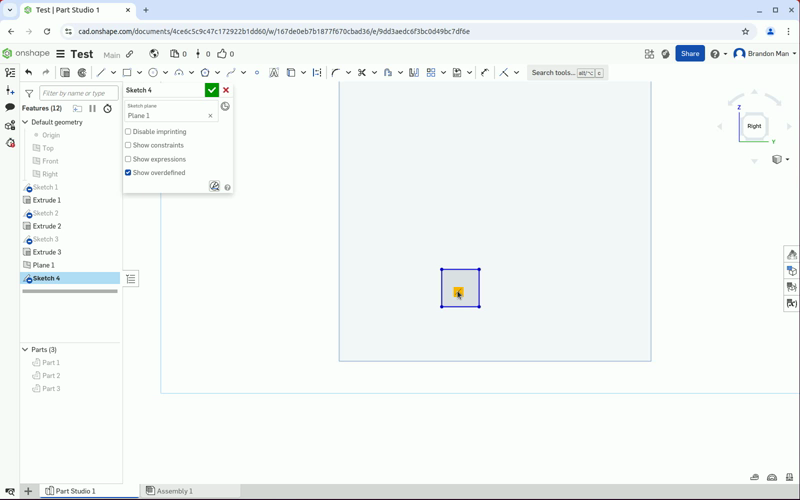
scroll(-6)
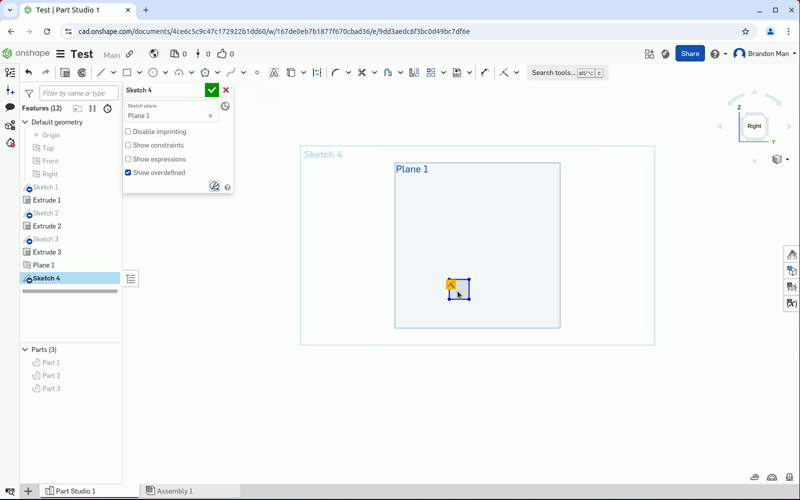
scroll(-6)
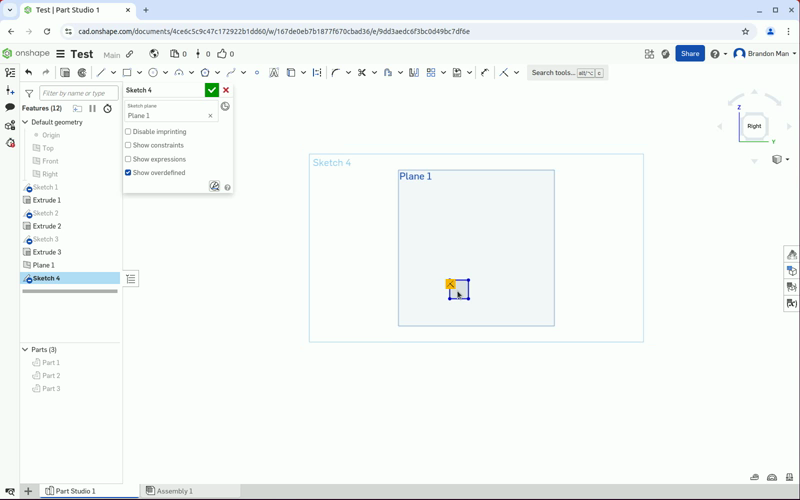
scroll(-6)
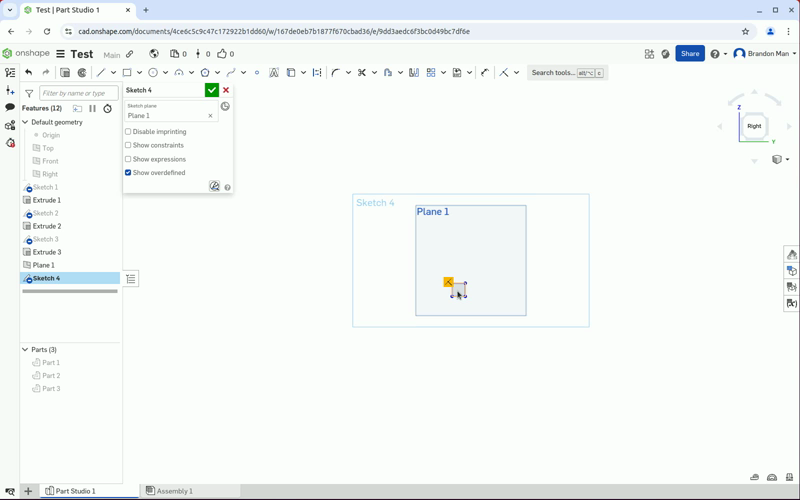
scroll(-6)
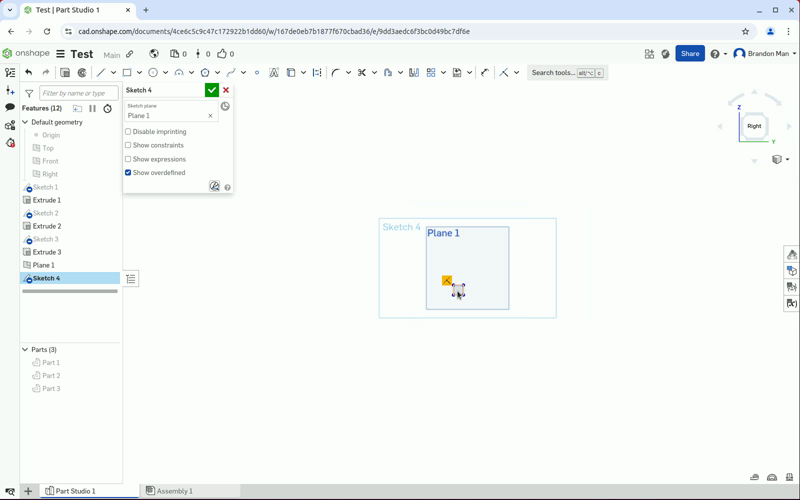
scroll(-6)
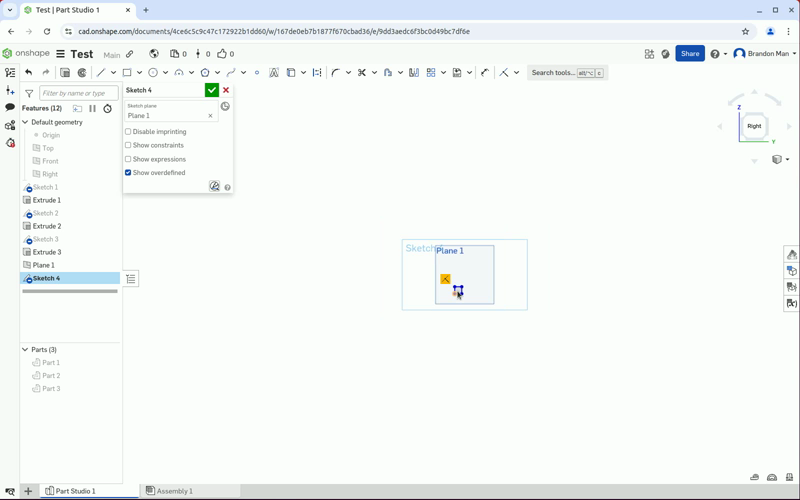
scroll(-6)
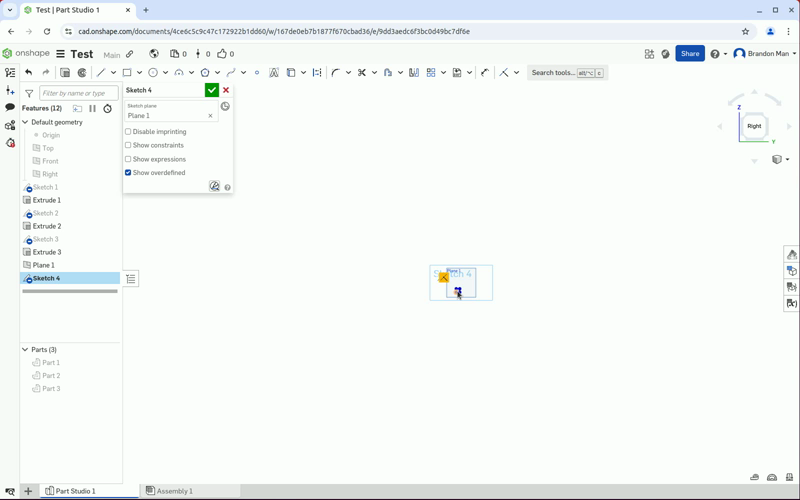
mouse_move(73, 352)
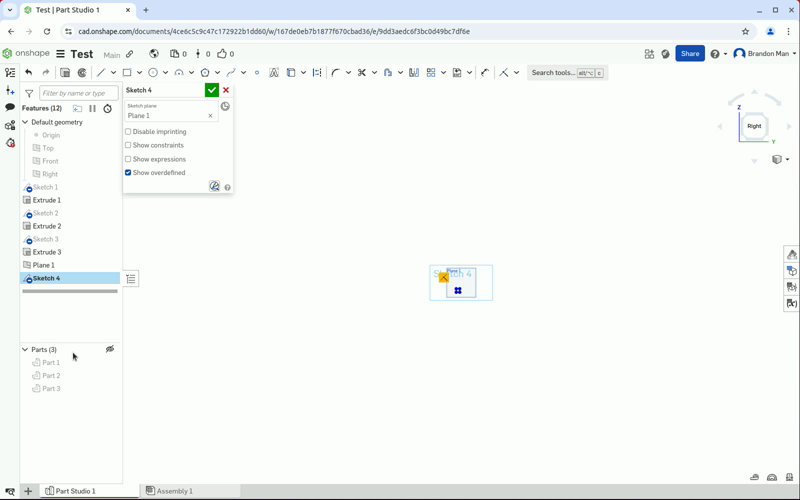
key(shift+y)
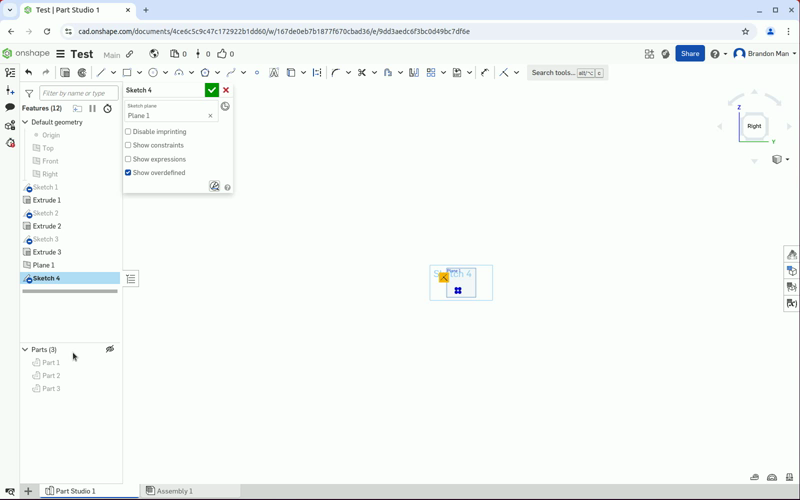
key(shift+e)
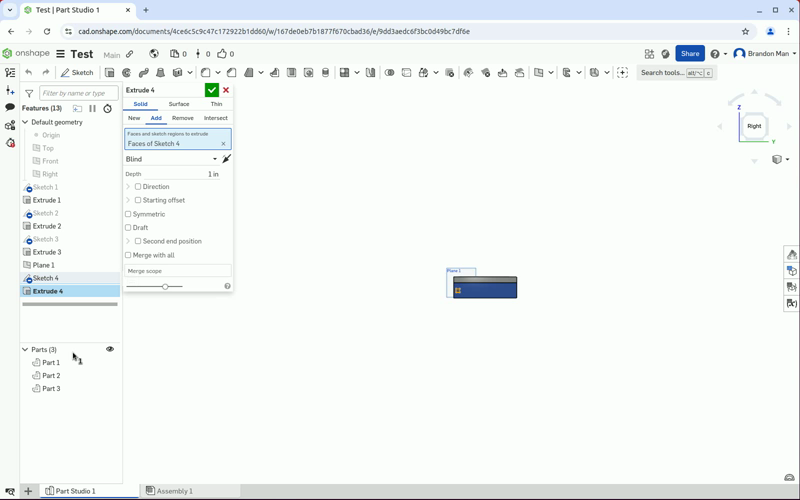
mouse_move(143, 106)
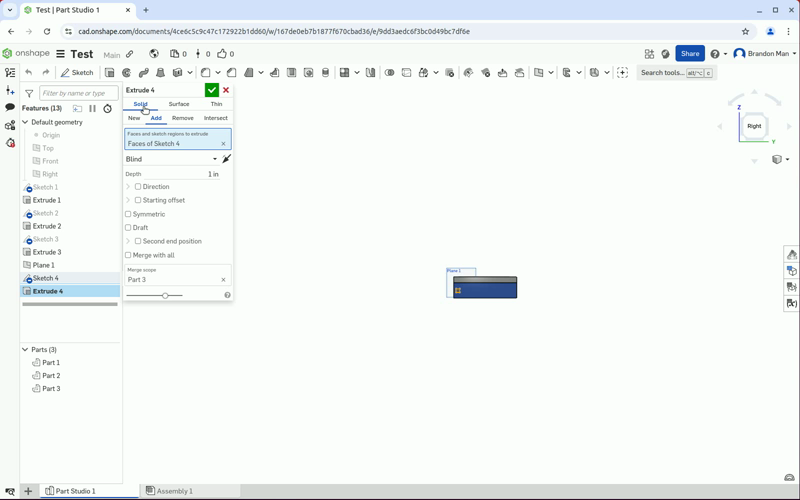
click(143, 106)
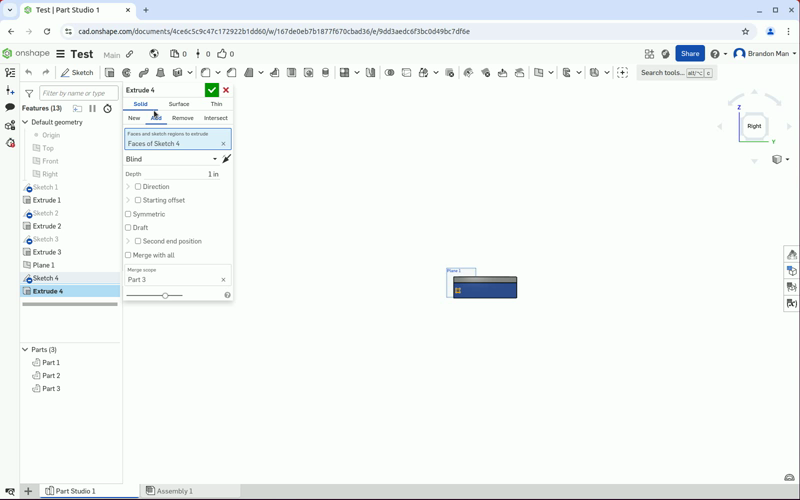
mouse_move(186, 120)
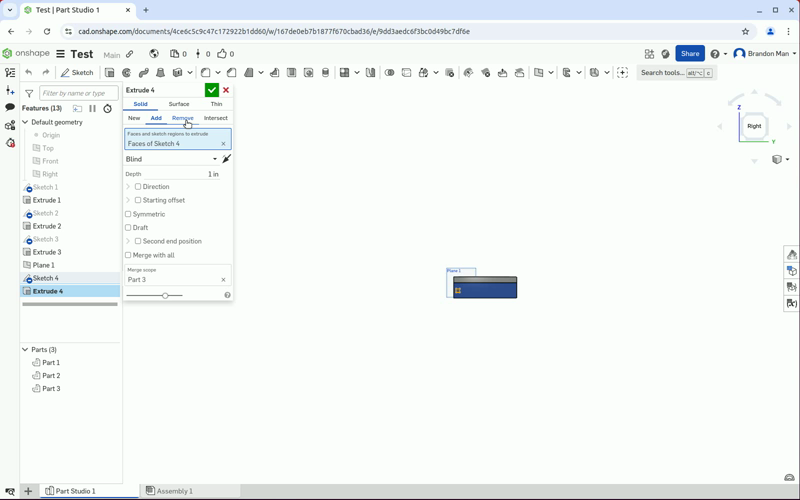
click(186, 120)
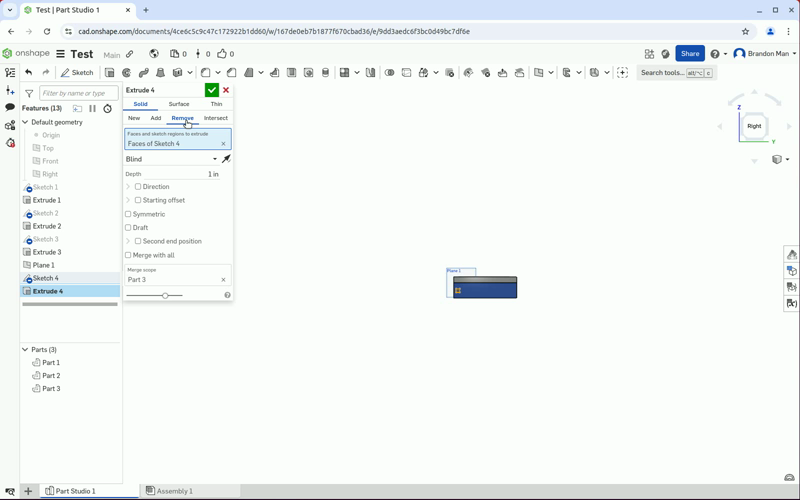
key(tab, 4)
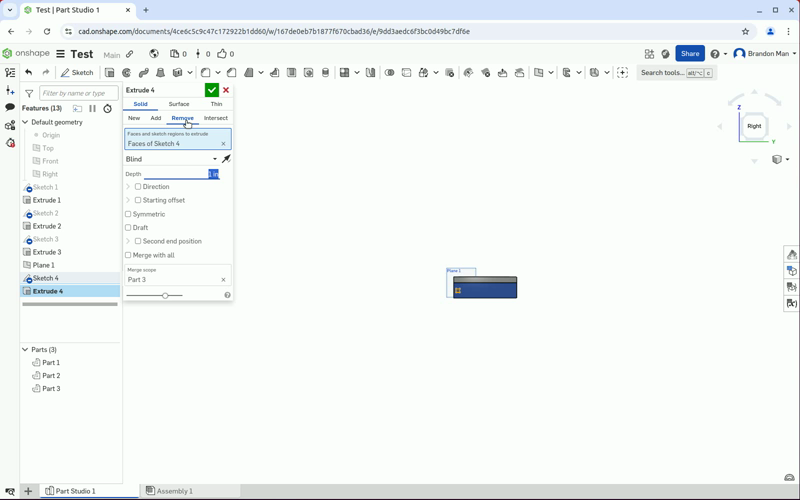
text(22.868)
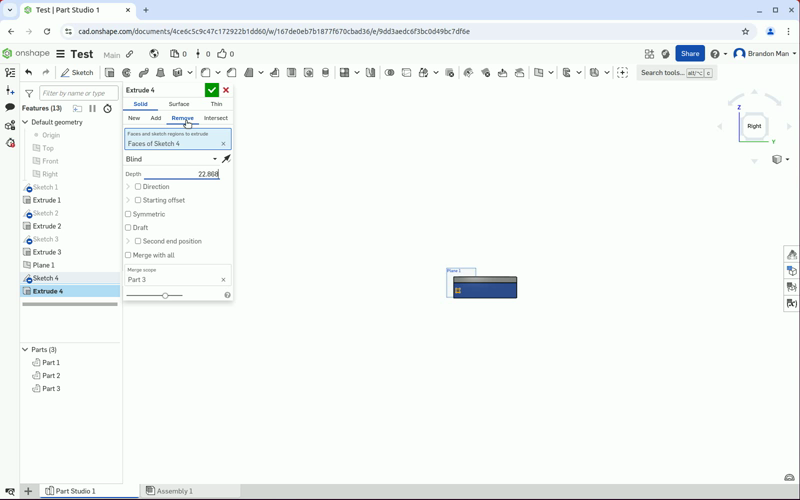
key(tab, 6)
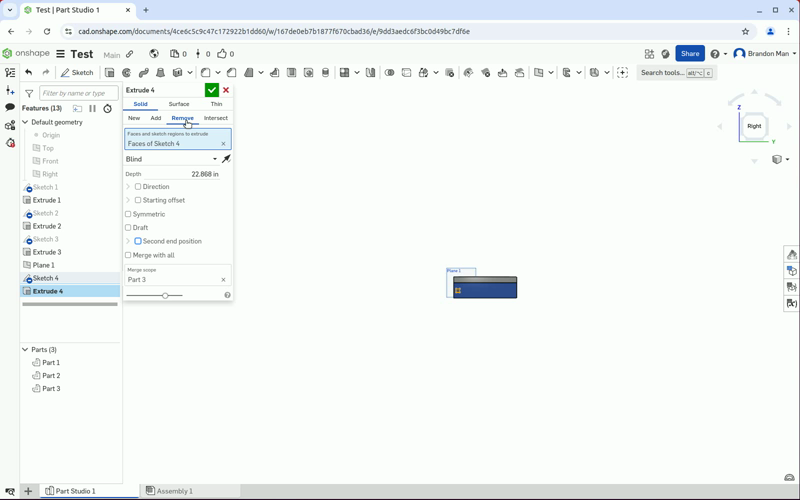
key(space)
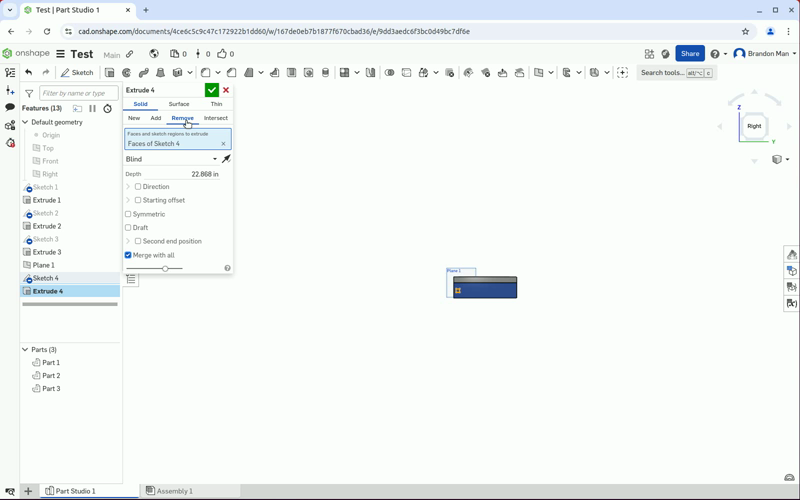
key(enter)
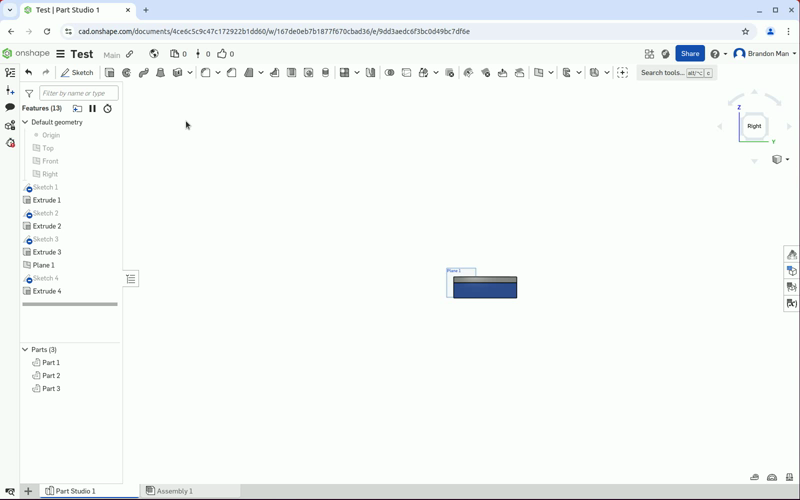
key(shift+h)
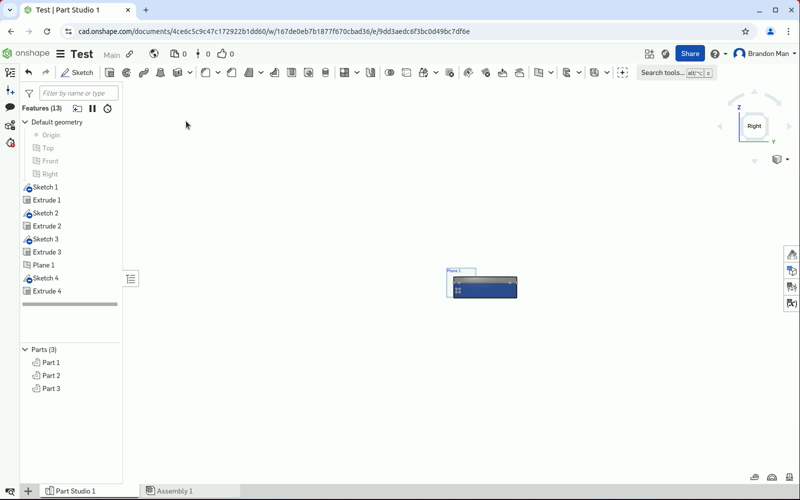
key(shift+h)
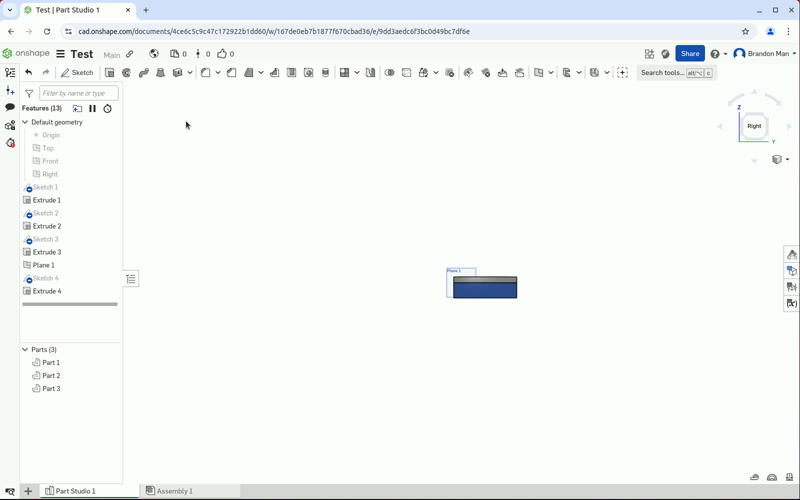
mouse_move(73, 189)
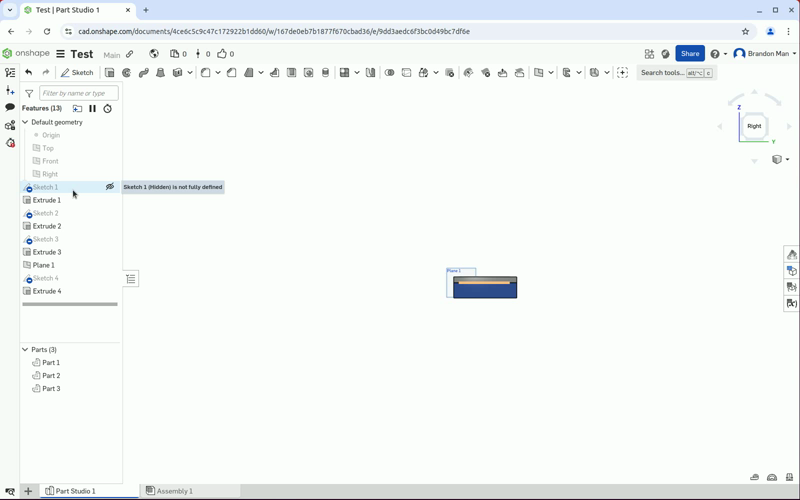
click(73, 189)
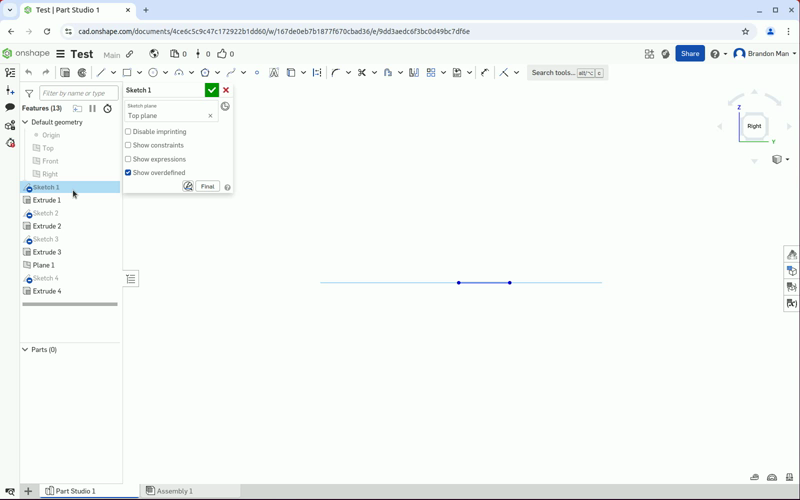
mouse_move(229, 92)
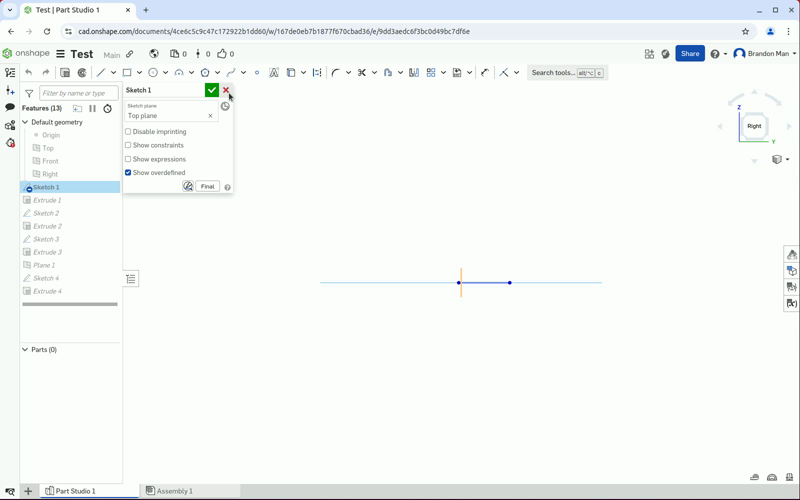
click(229, 92)
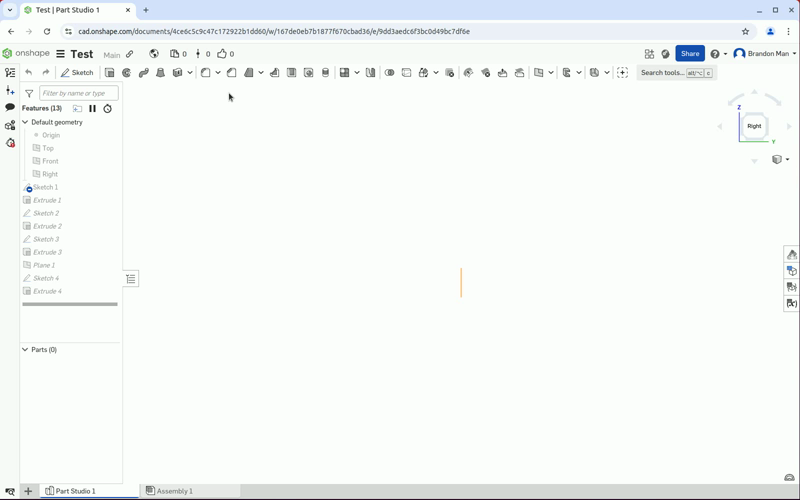
key(shift+s)
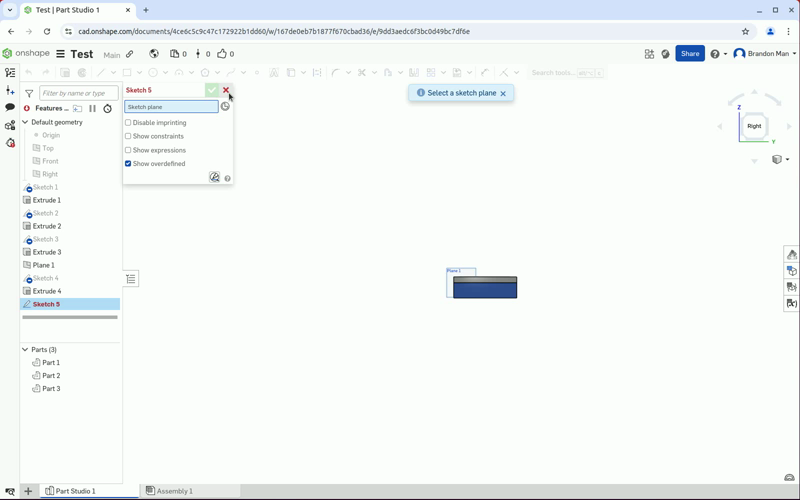
mouse_move(73, 267)
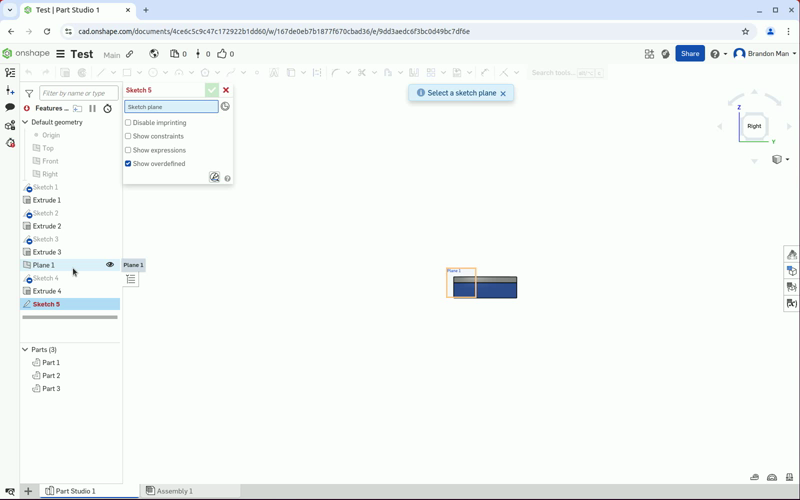
click(73, 267)
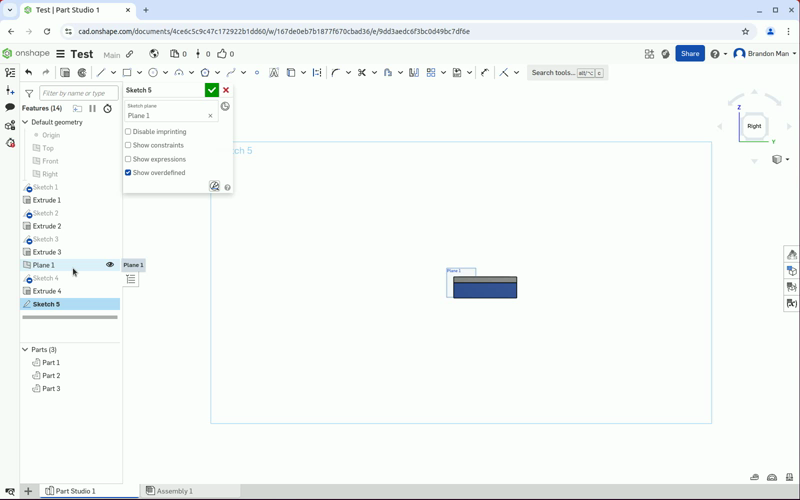
mouse_move(73, 352)
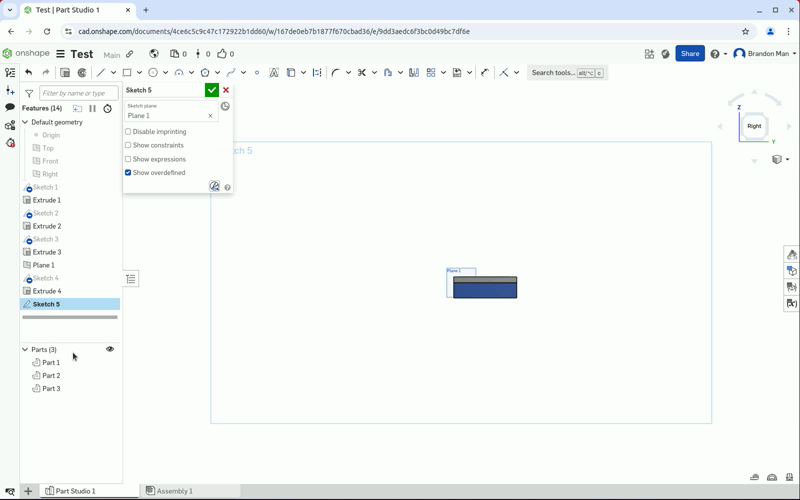
key(y)
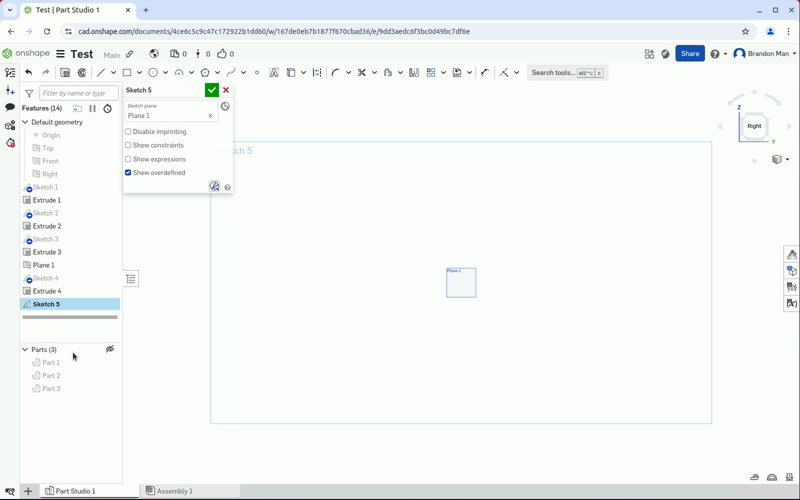
key(l)
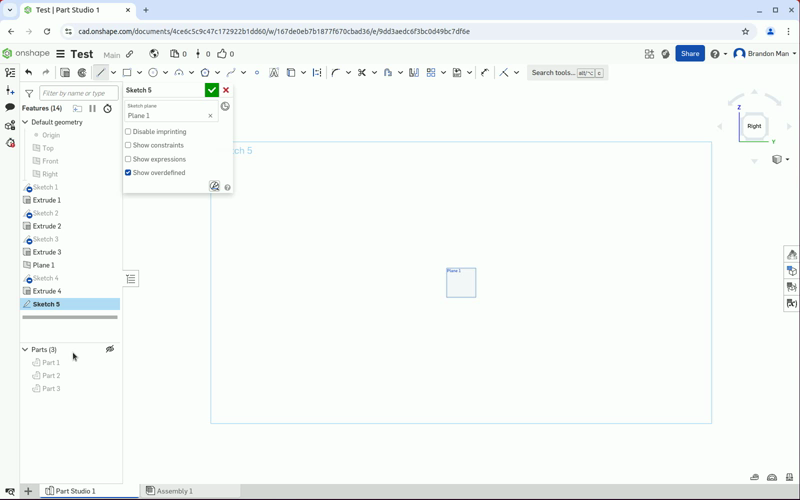
key_down(shift)
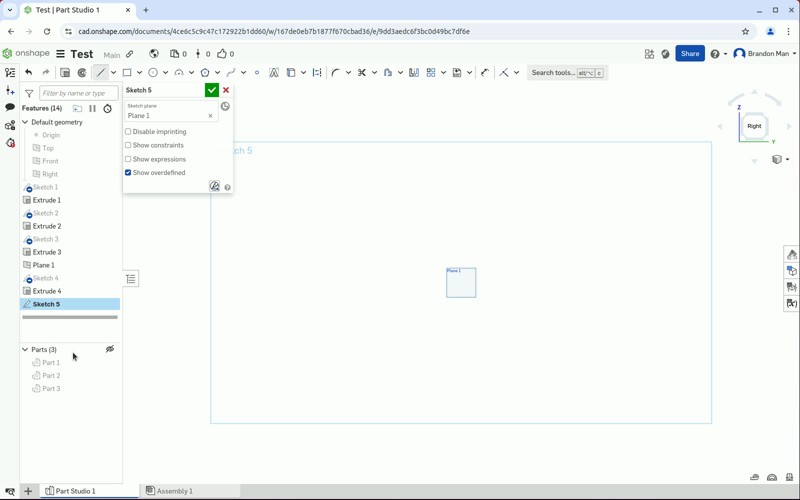
mouse_move(510, 292)
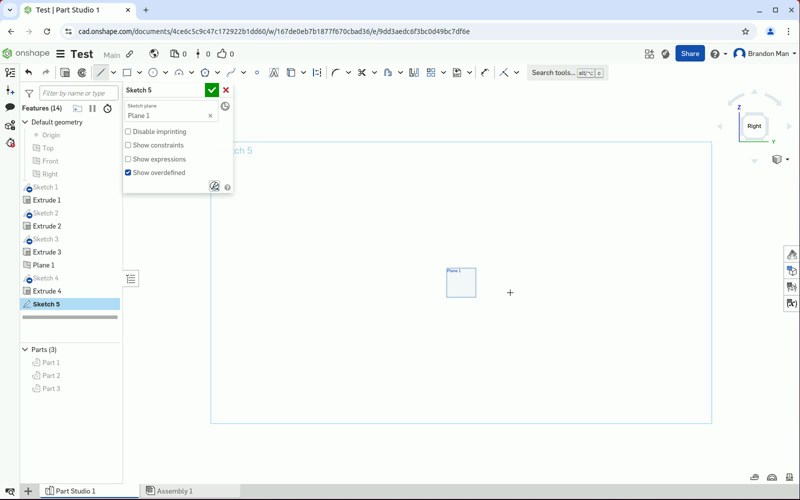
click(510, 292)
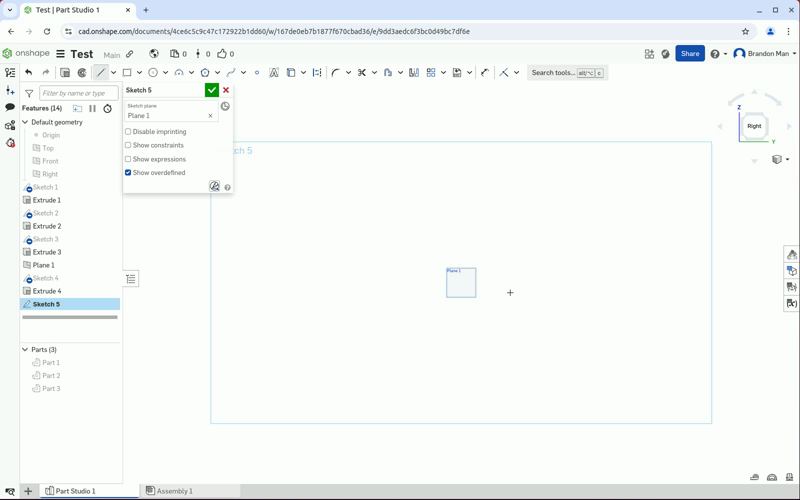
key_up(shift)
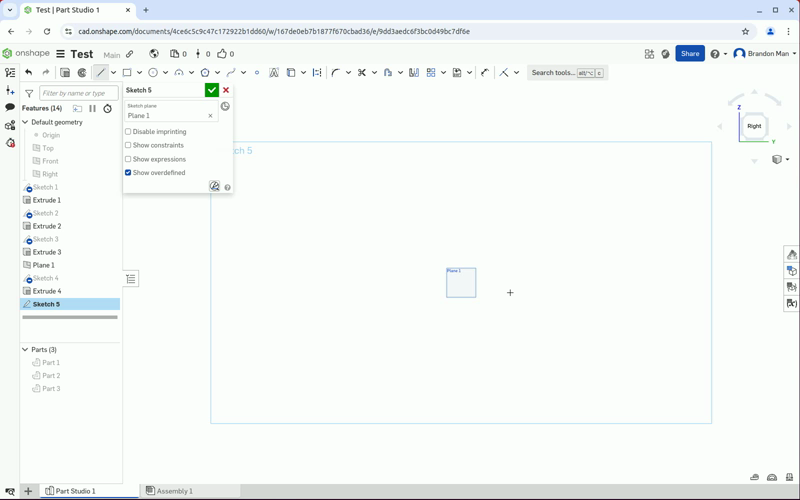
key_down(shift)
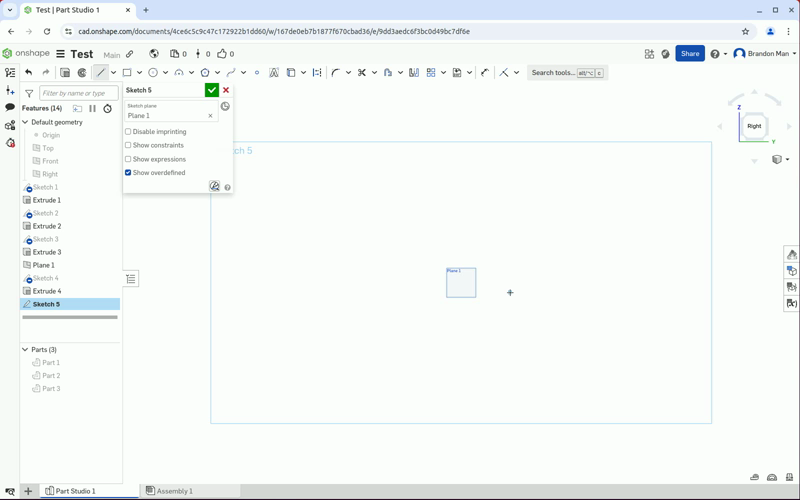
mouse_move(540, 292)
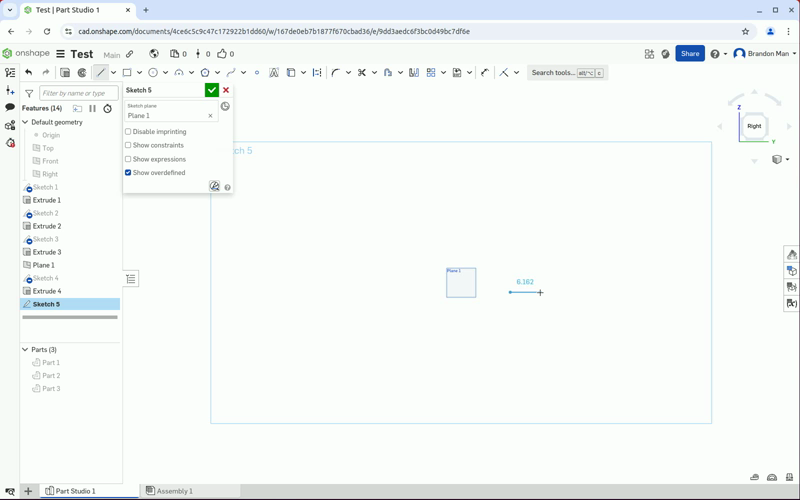
mouse_move(513, 292)
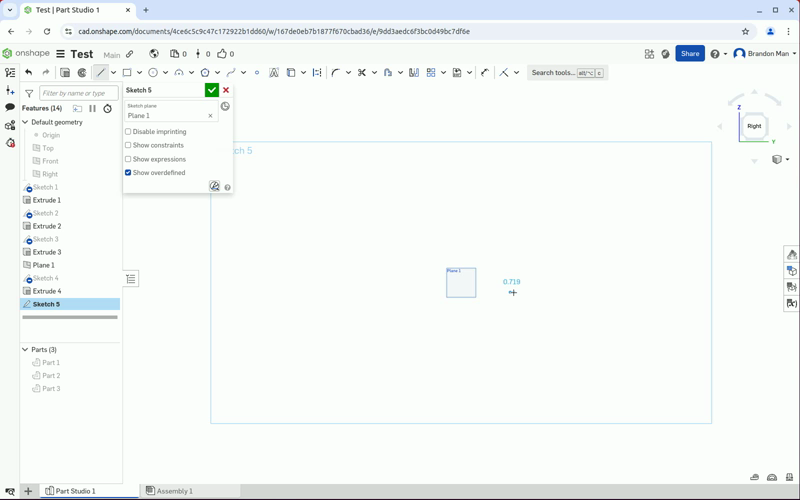
scroll(6)
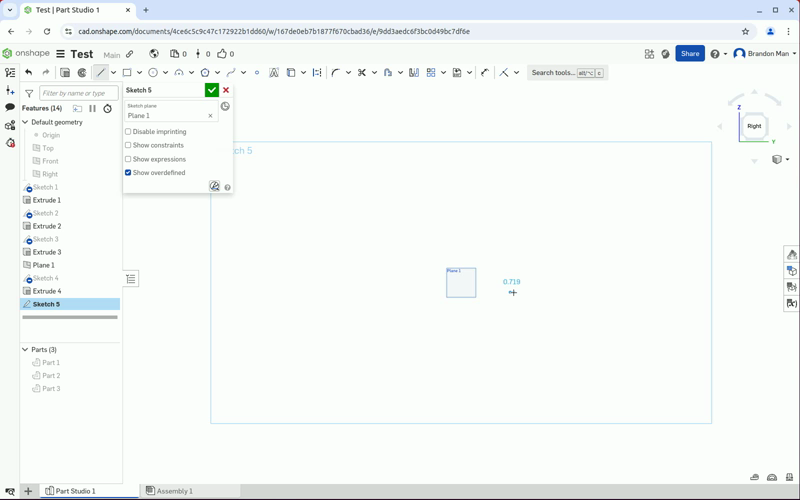
scroll(6)
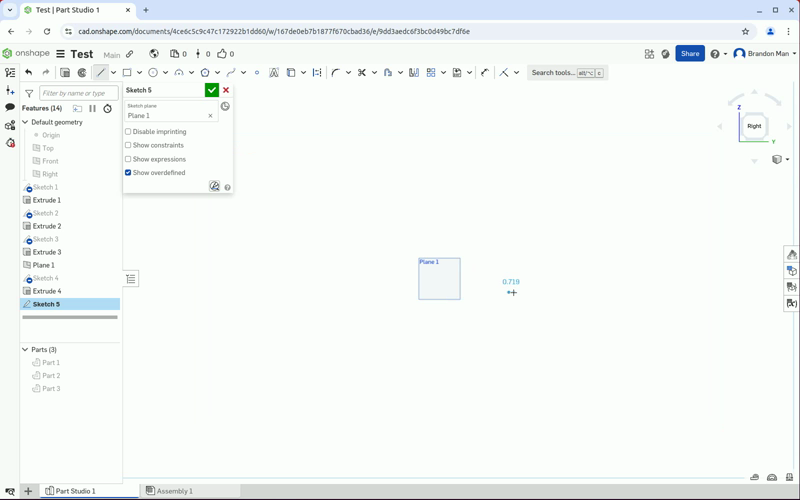
scroll(6)
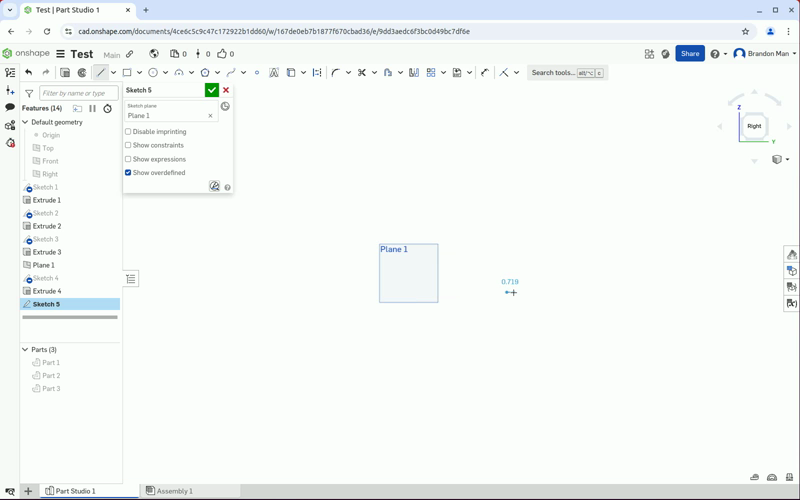
scroll(6)
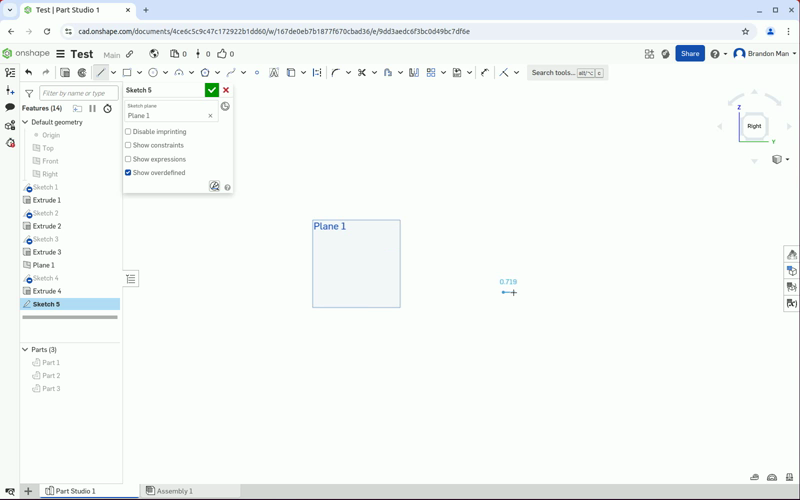
scroll(6)
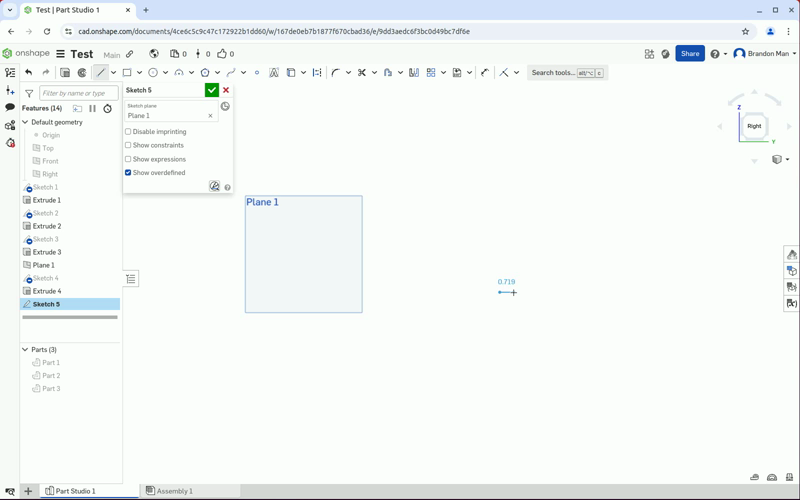
scroll(6)
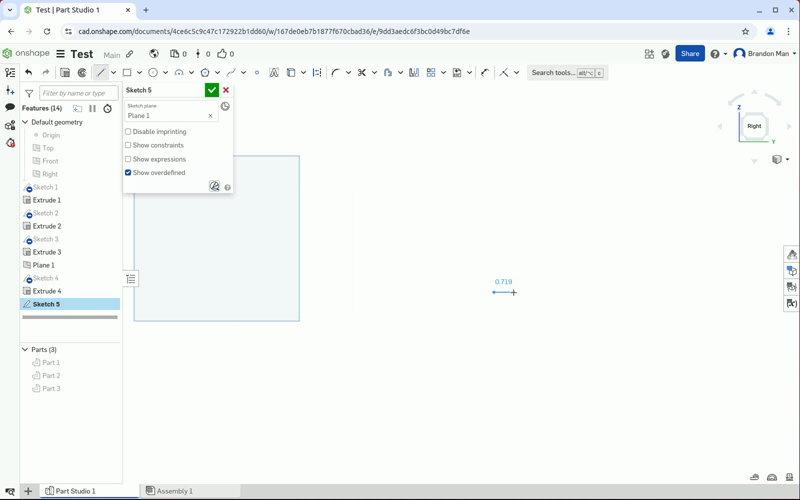
scroll(6)
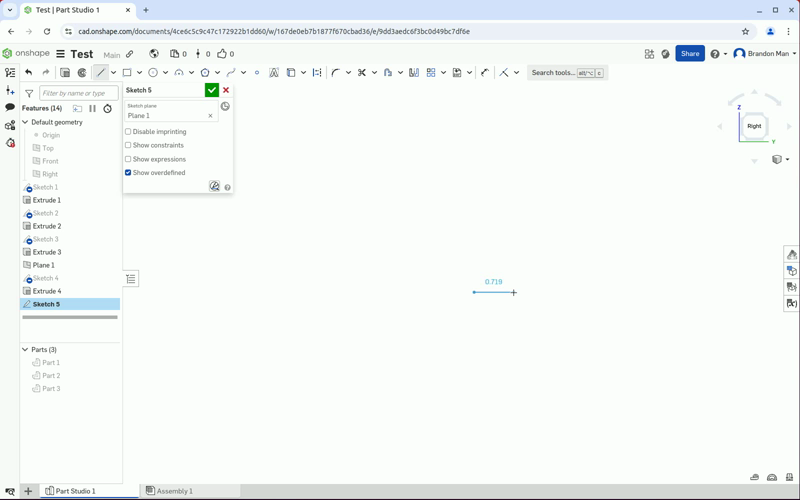
click(513, 292)
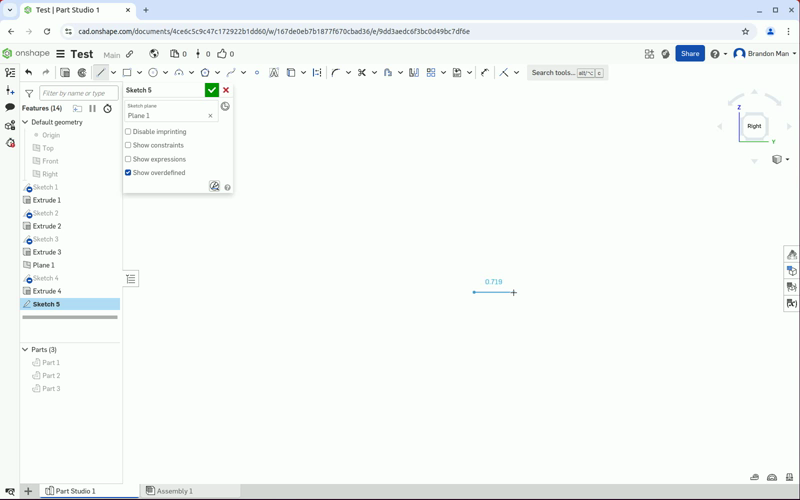
scroll(-6)
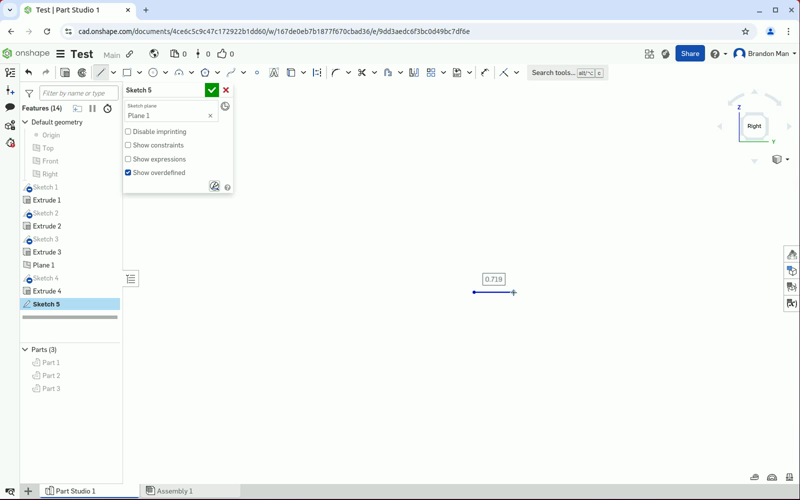
scroll(-6)
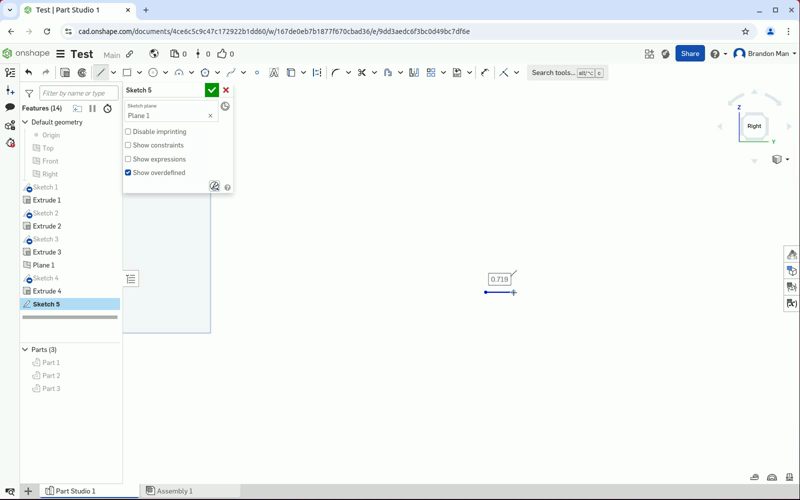
scroll(-6)
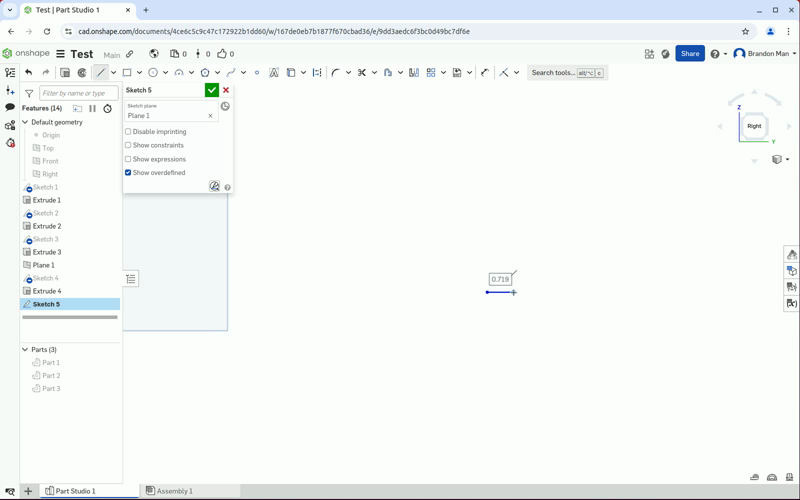
scroll(-6)
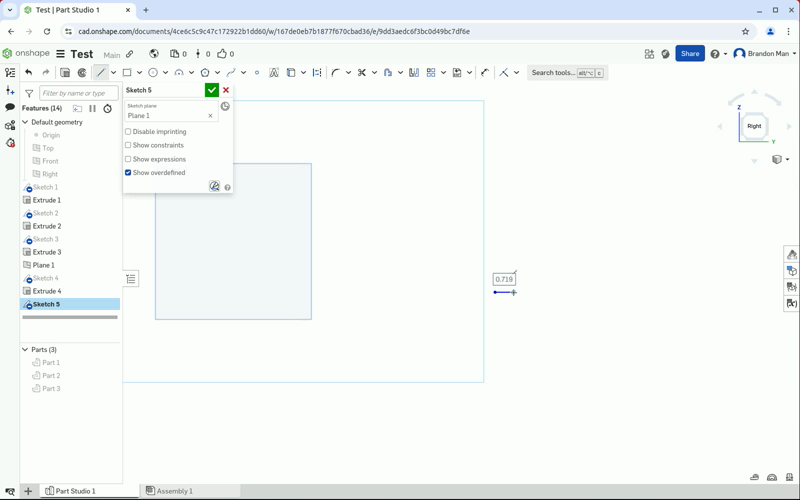
scroll(-6)
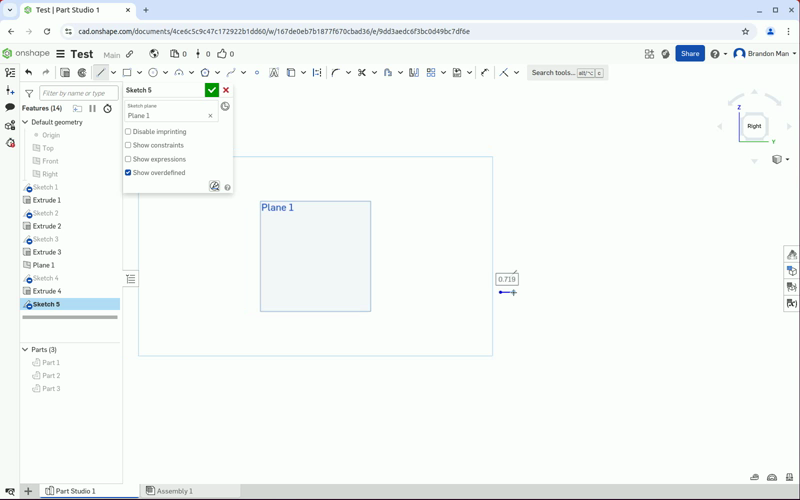
scroll(-6)
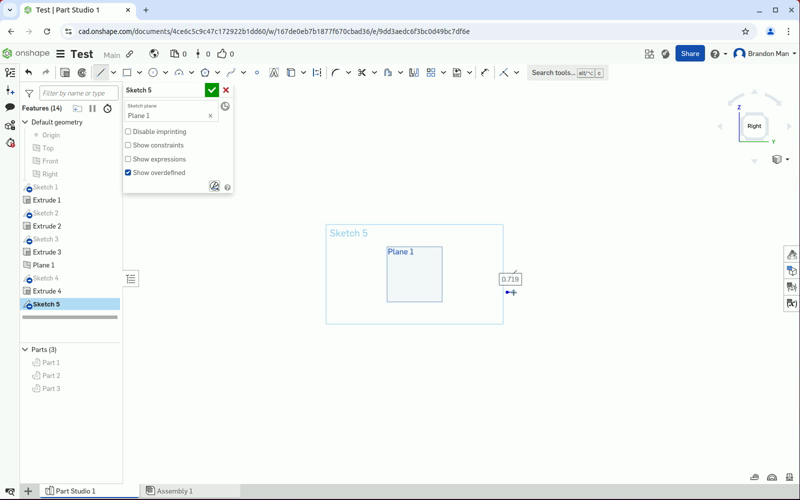
scroll(-6)
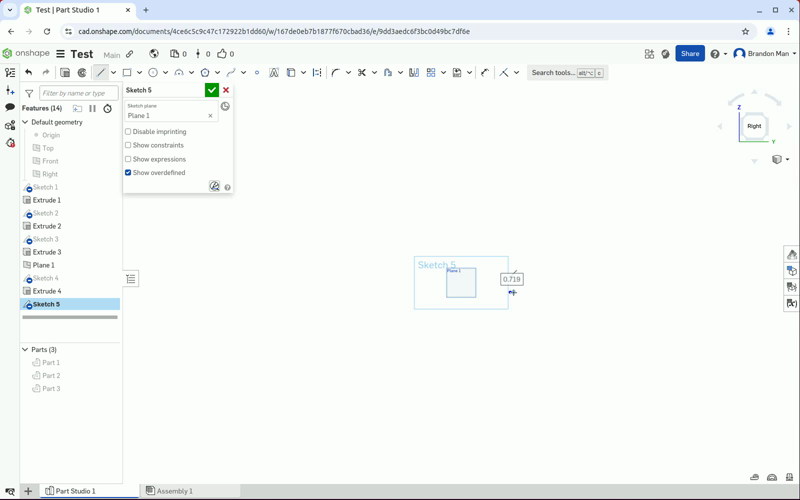
key_up(shift)
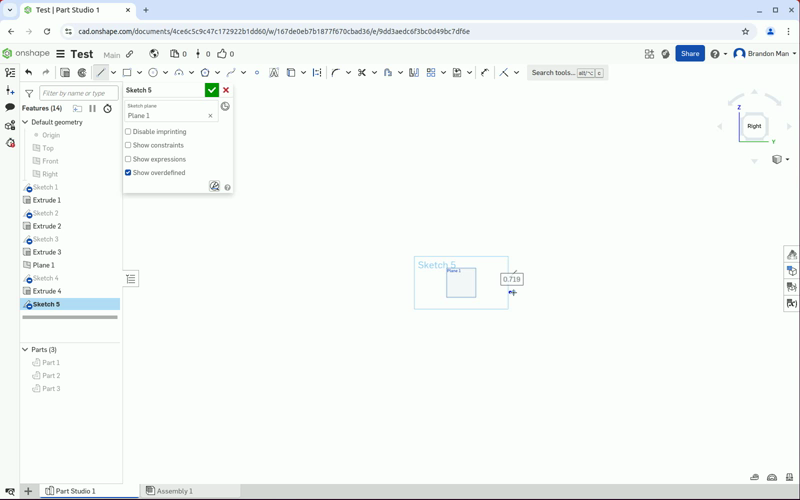
key_down(shift)
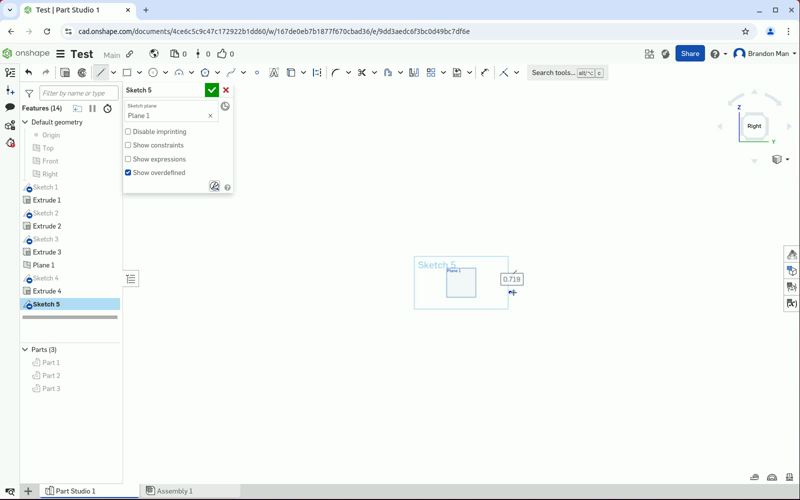
mouse_move(543, 292)
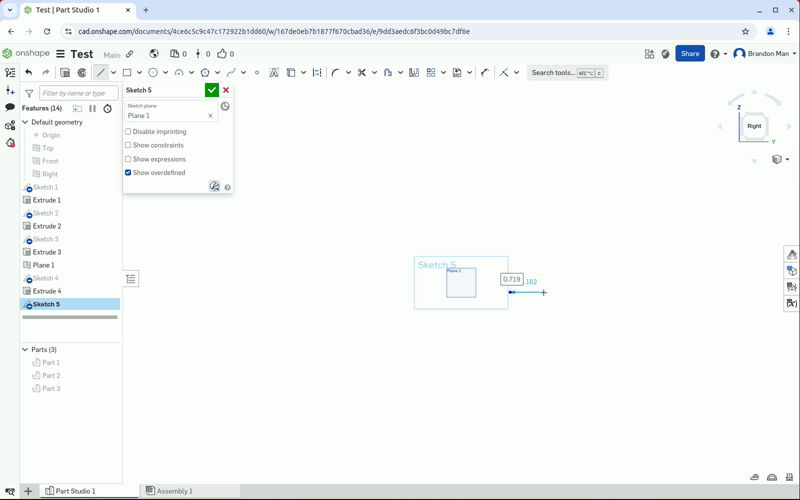
mouse_move(513, 288)
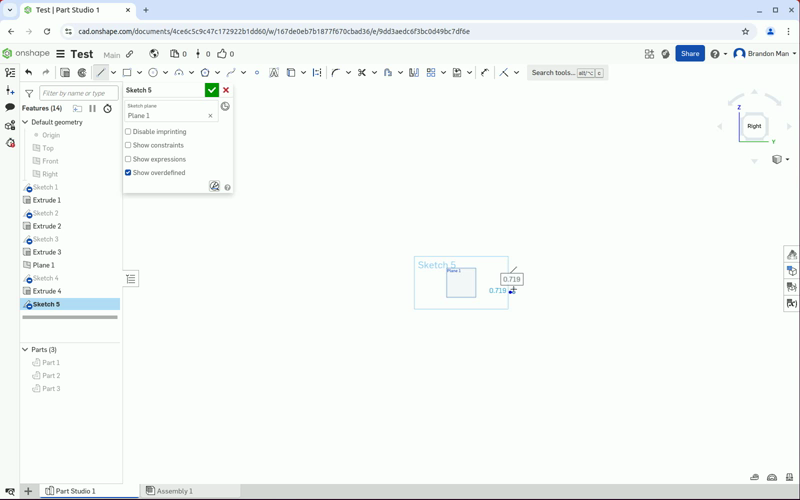
scroll(6)
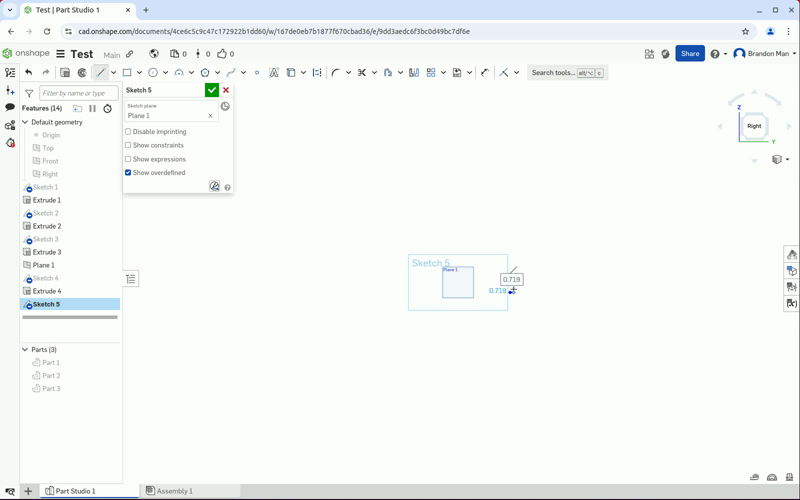
scroll(6)
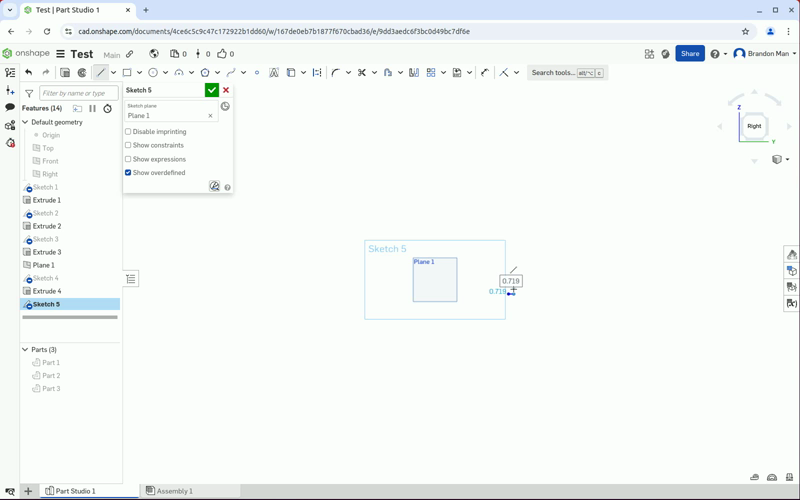
scroll(6)
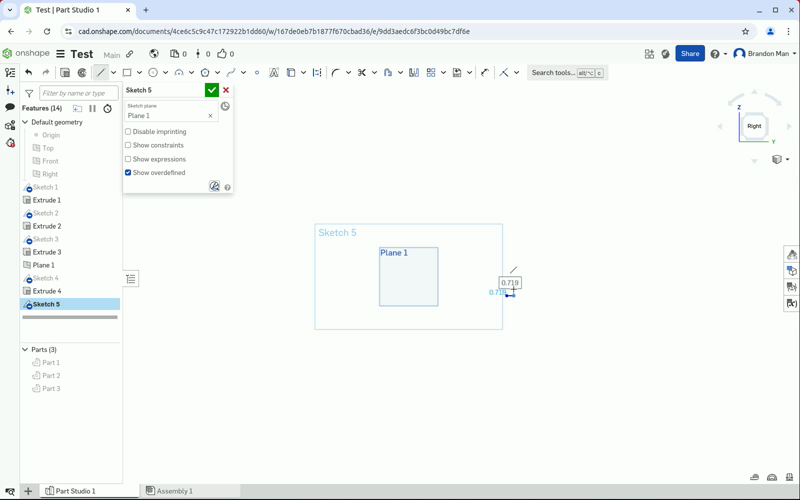
scroll(6)
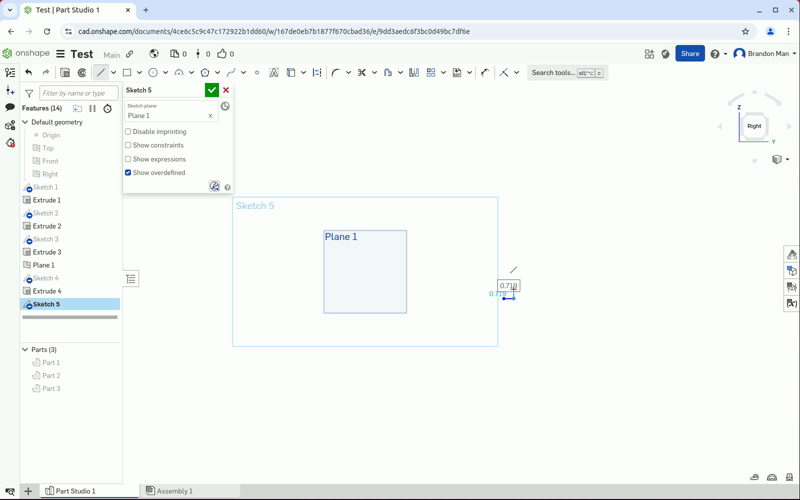
scroll(6)
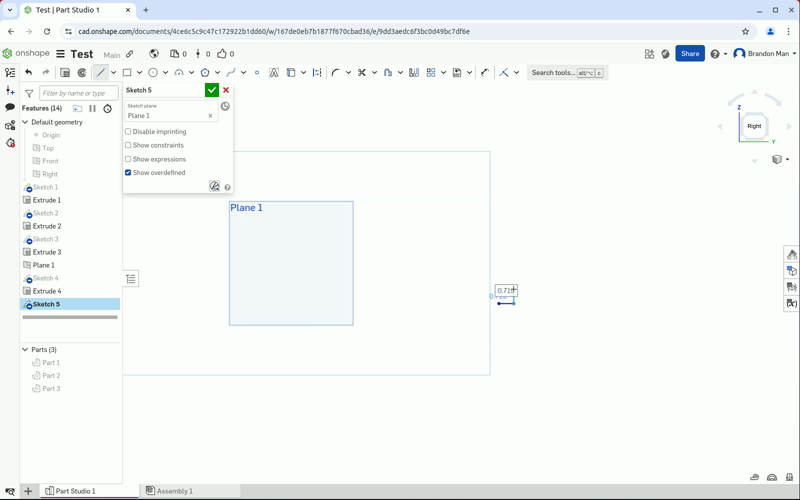
scroll(6)
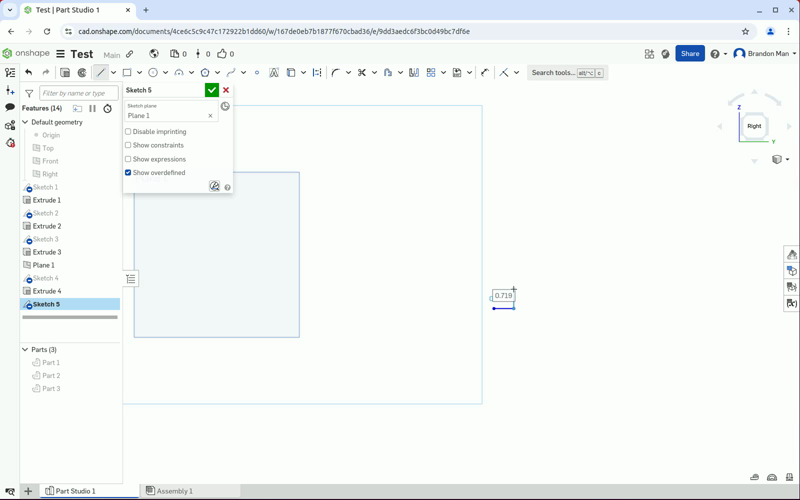
scroll(6)
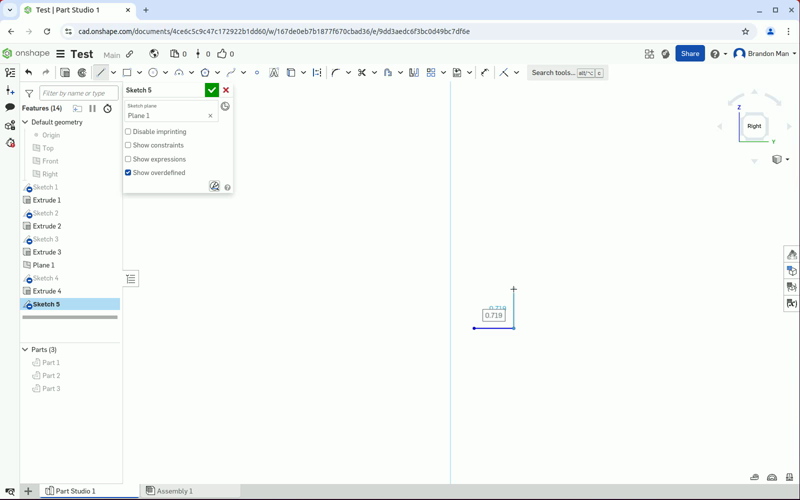
click(513, 288)
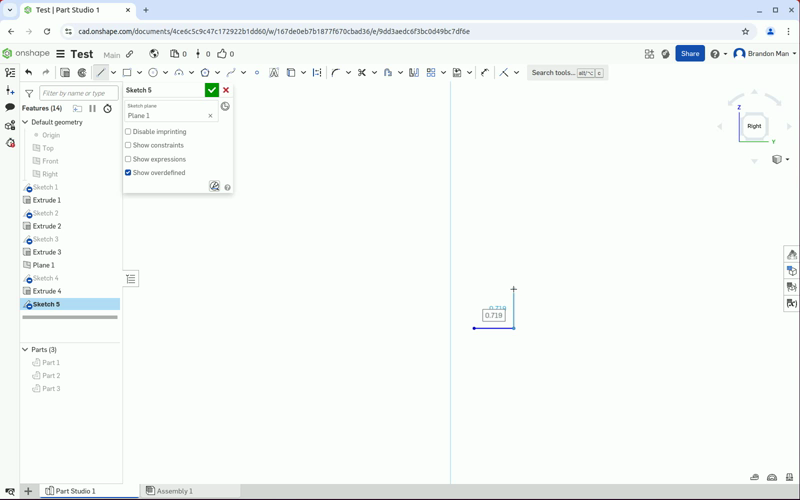
scroll(-6)
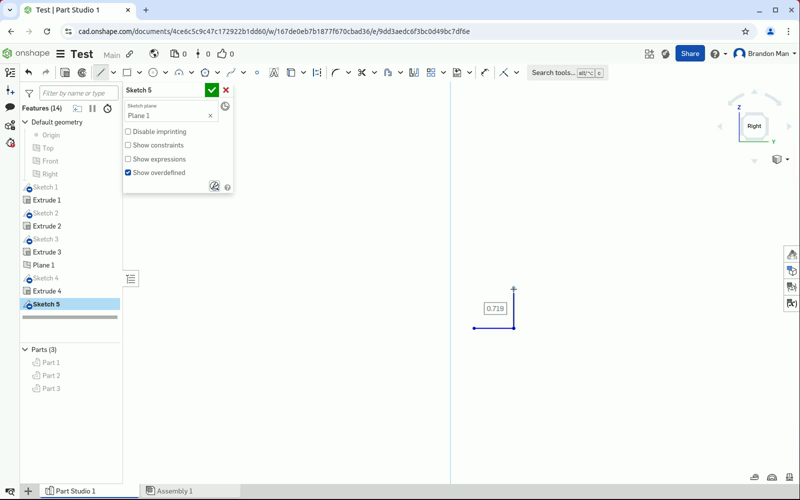
scroll(-6)
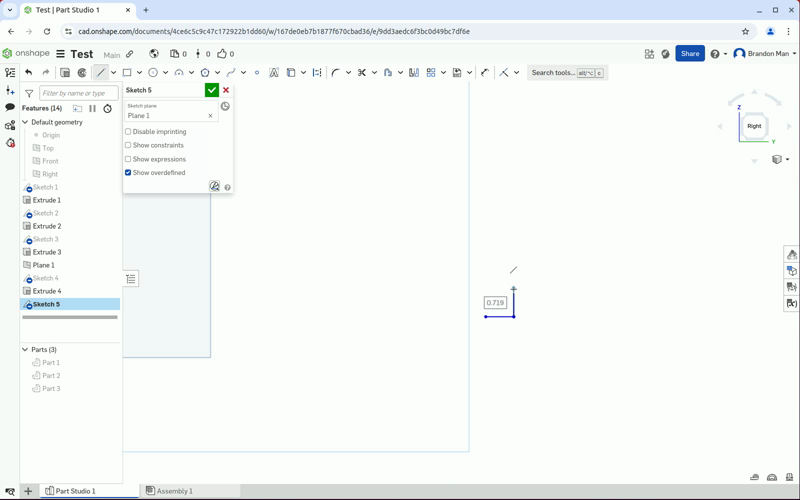
scroll(-6)
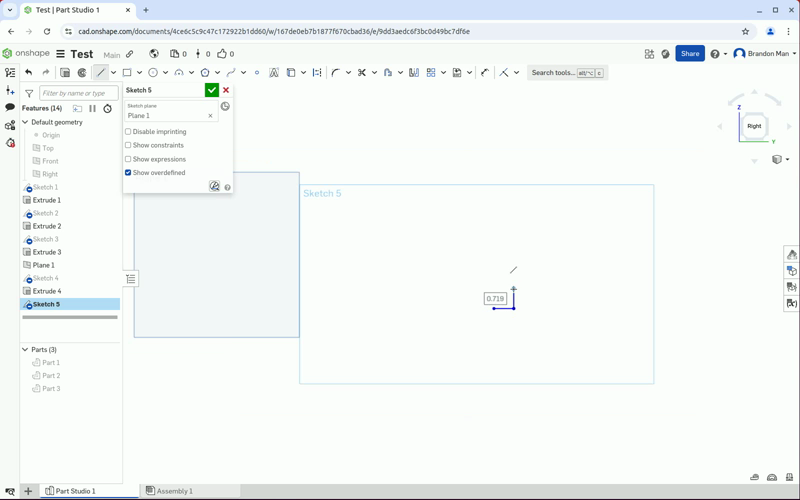
scroll(-6)
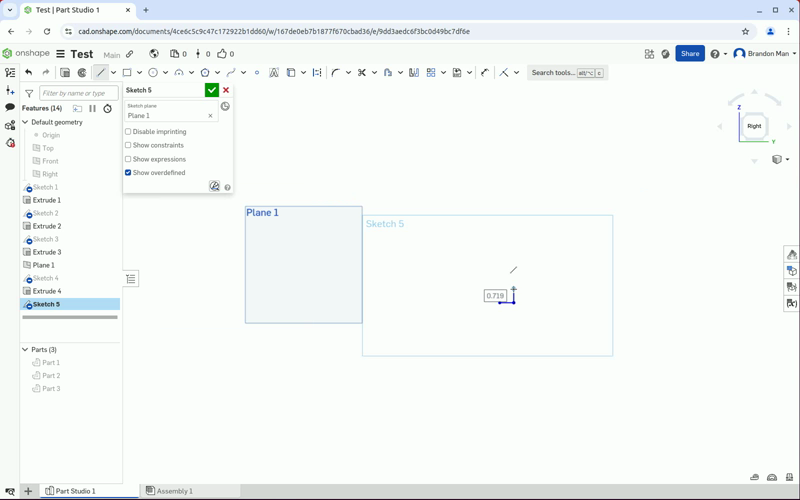
scroll(-6)
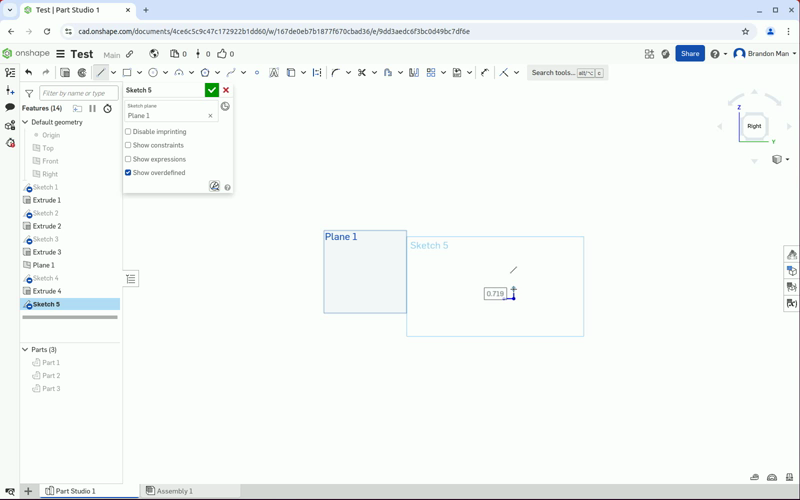
scroll(-6)
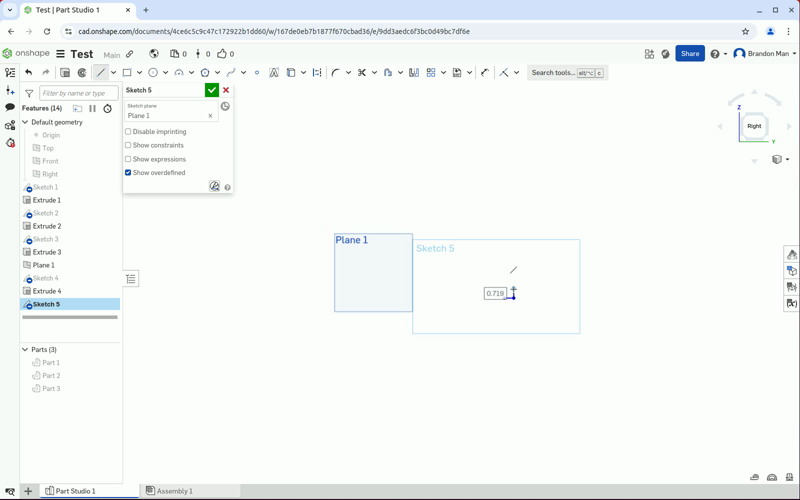
scroll(-6)
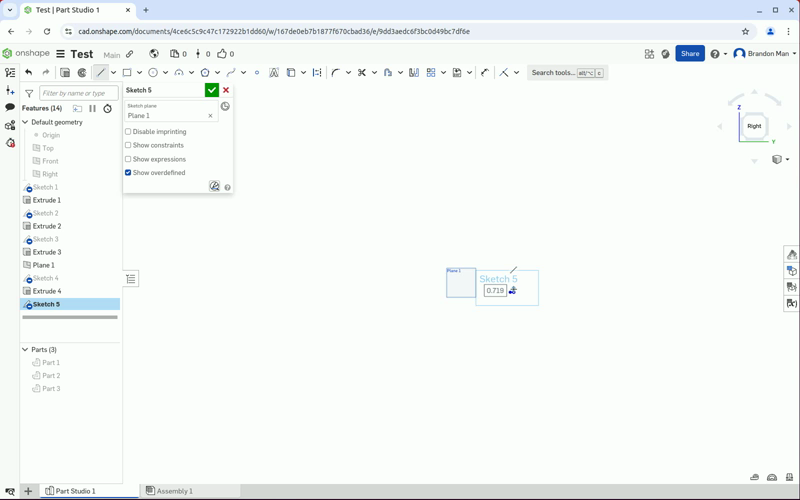
key_up(shift)
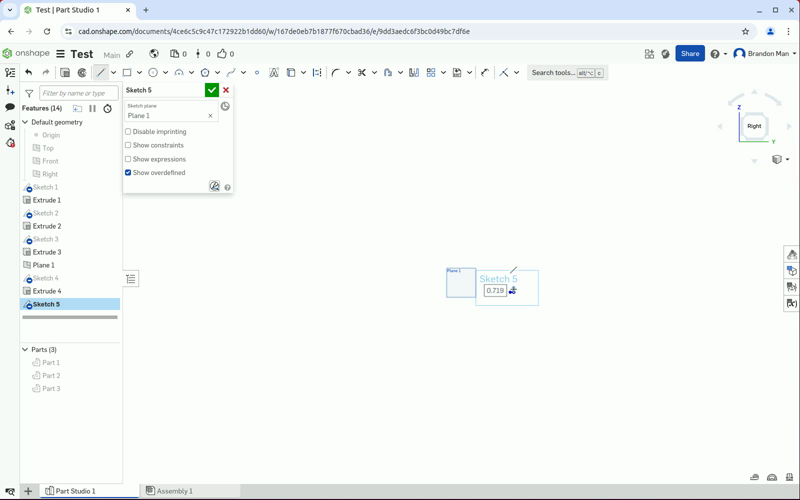
key_down(shift)
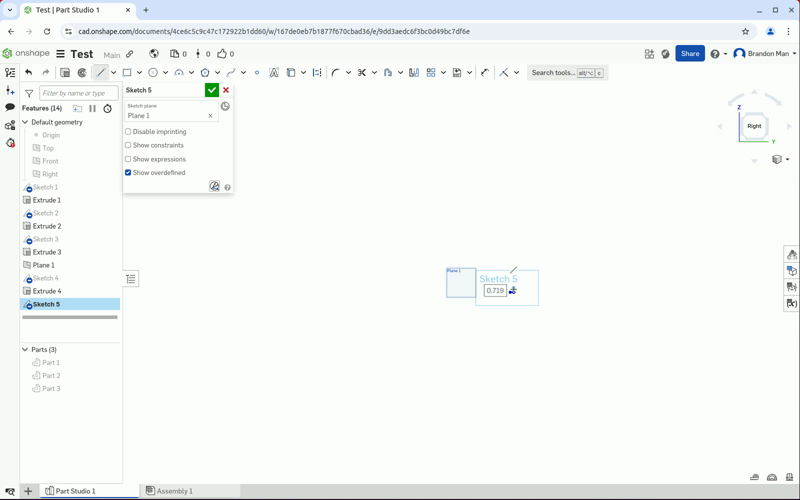
mouse_move(543, 288)
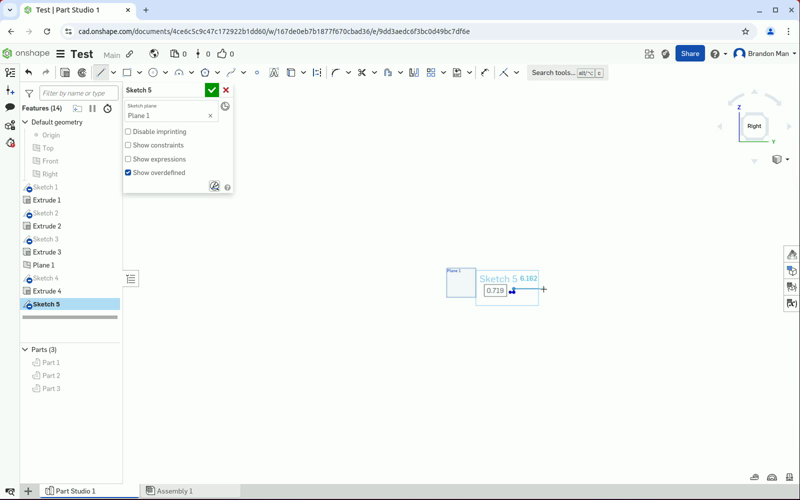
mouse_move(510, 288)
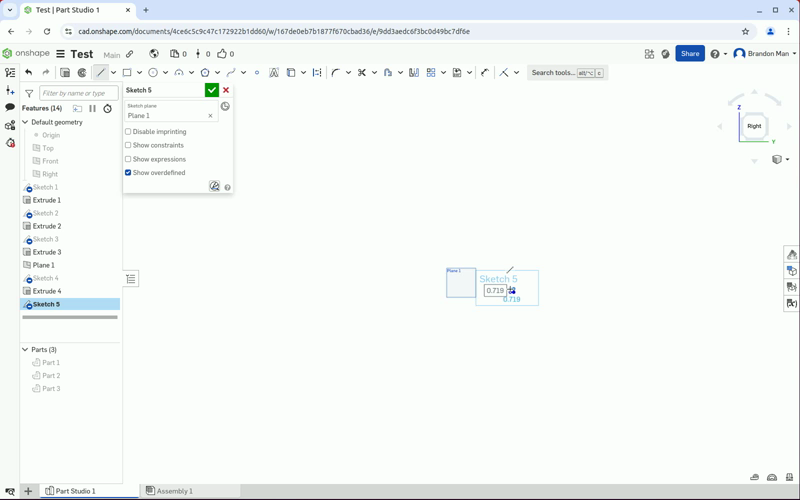
scroll(6)
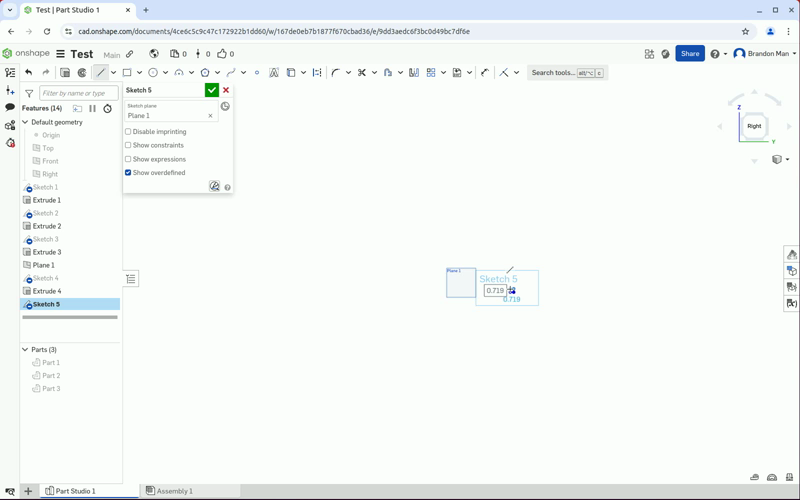
scroll(6)
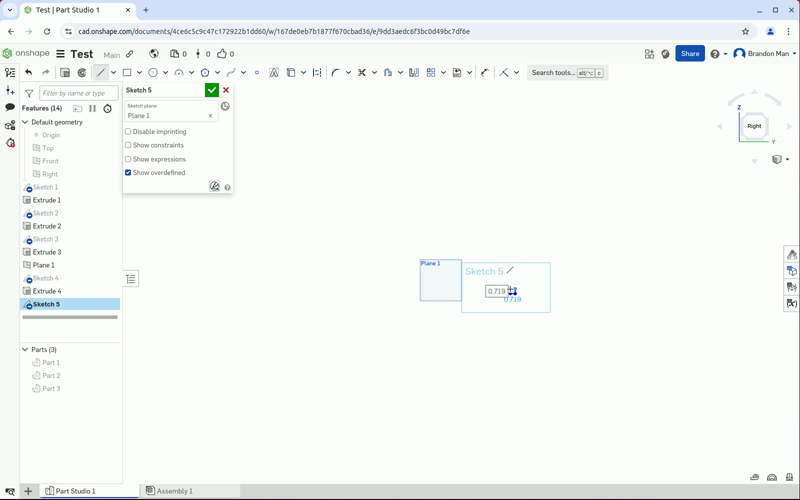
scroll(6)
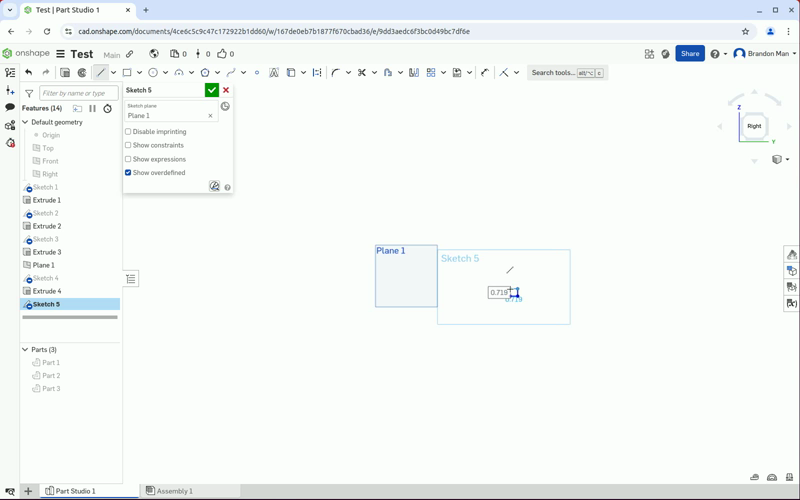
scroll(6)
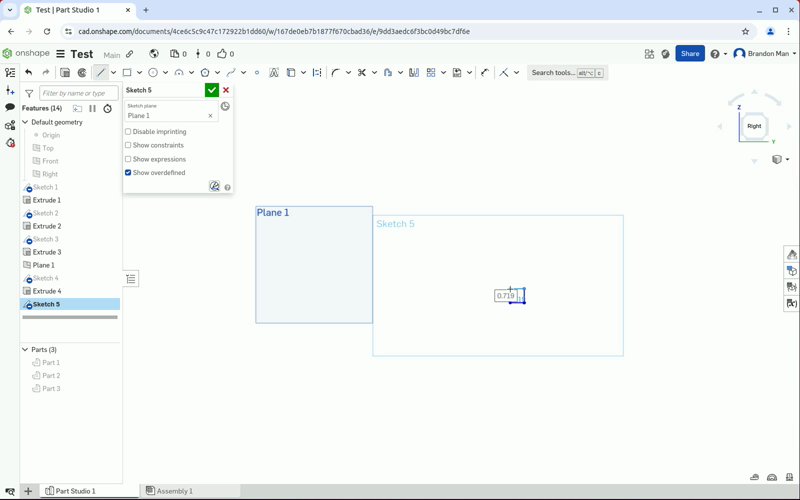
scroll(6)
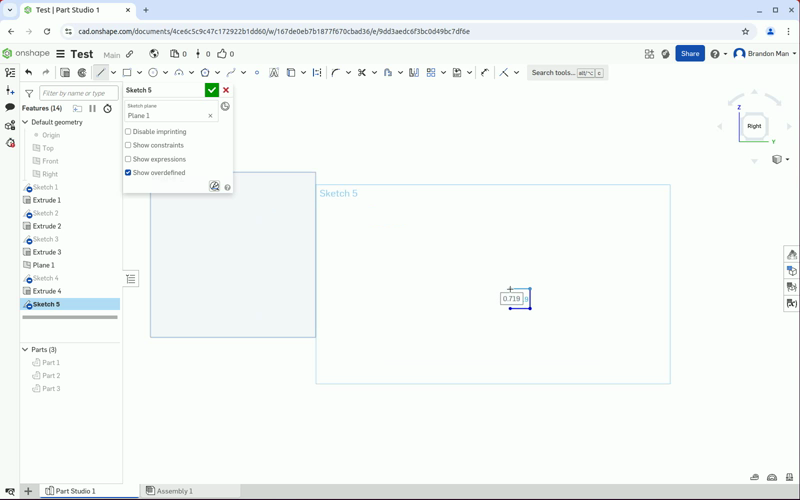
scroll(6)
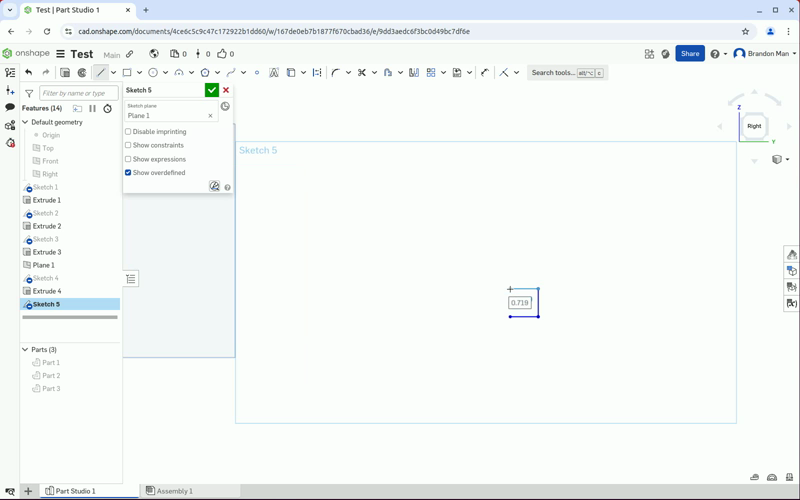
scroll(6)
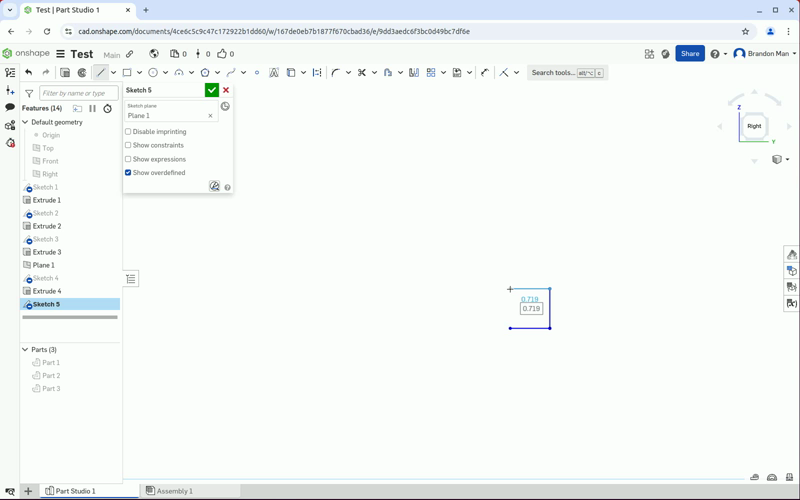
click(510, 288)
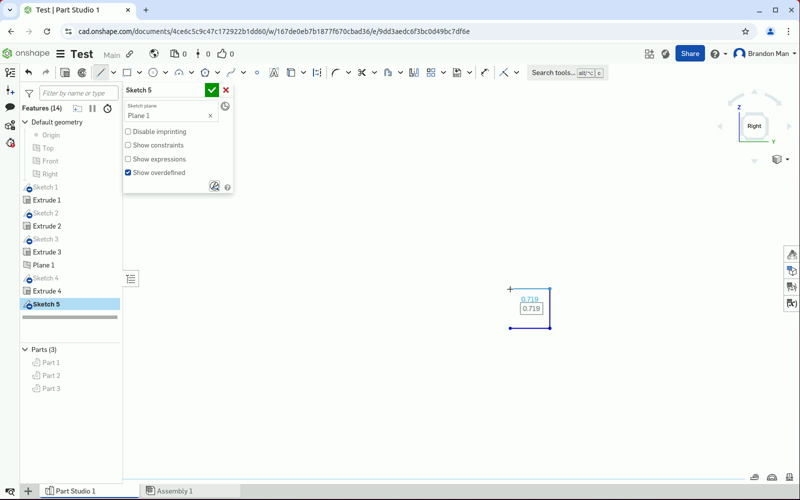
scroll(-6)
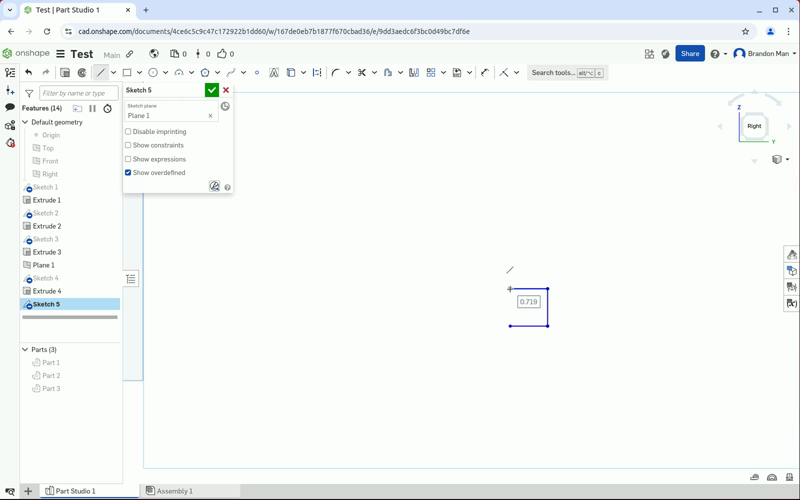
scroll(-6)
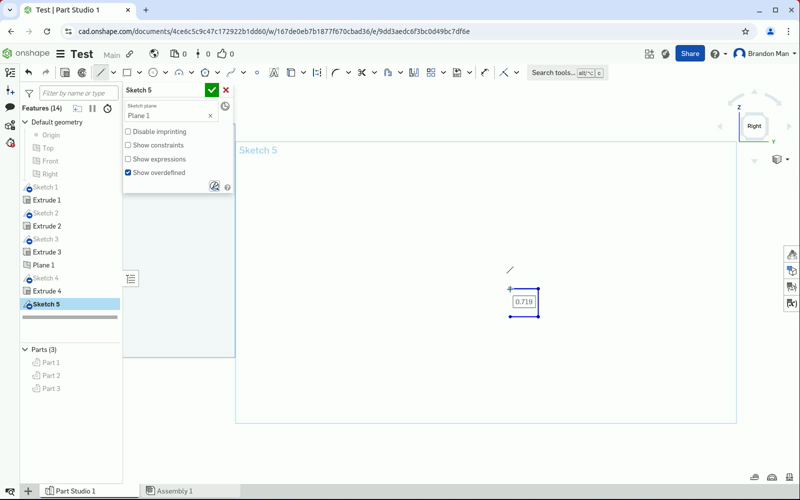
scroll(-6)
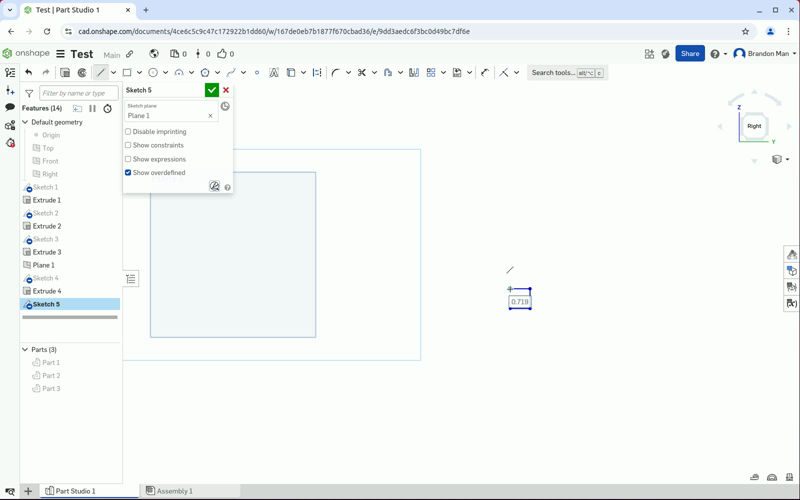
scroll(-6)
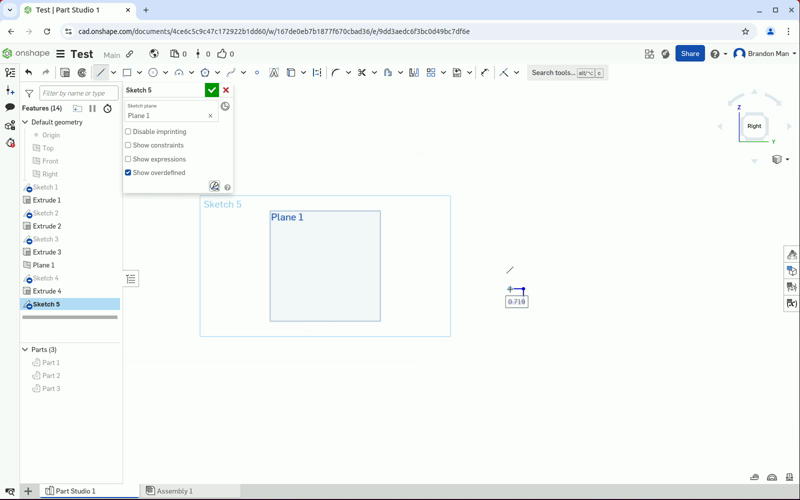
scroll(-6)
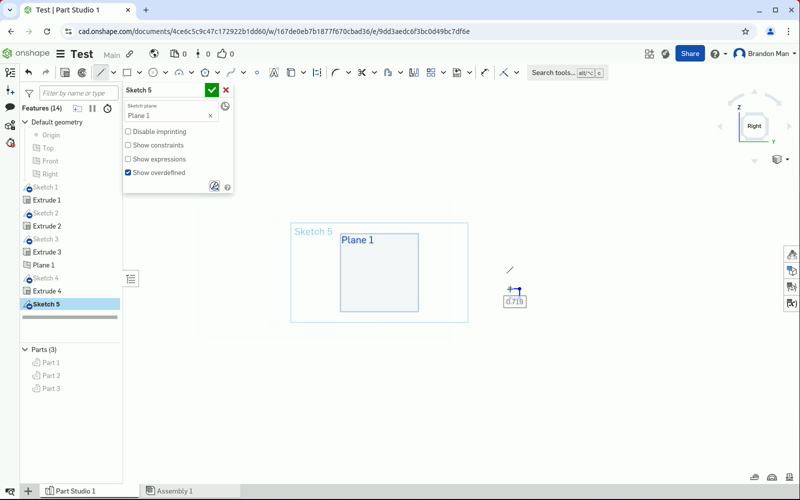
scroll(-6)
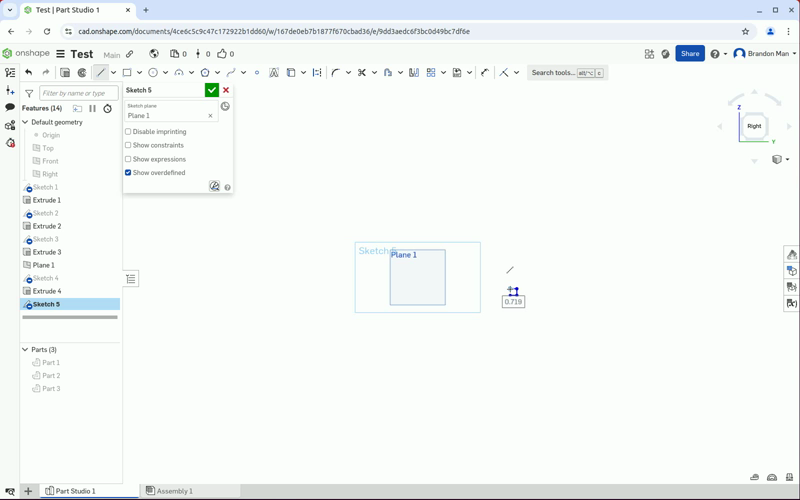
scroll(-6)
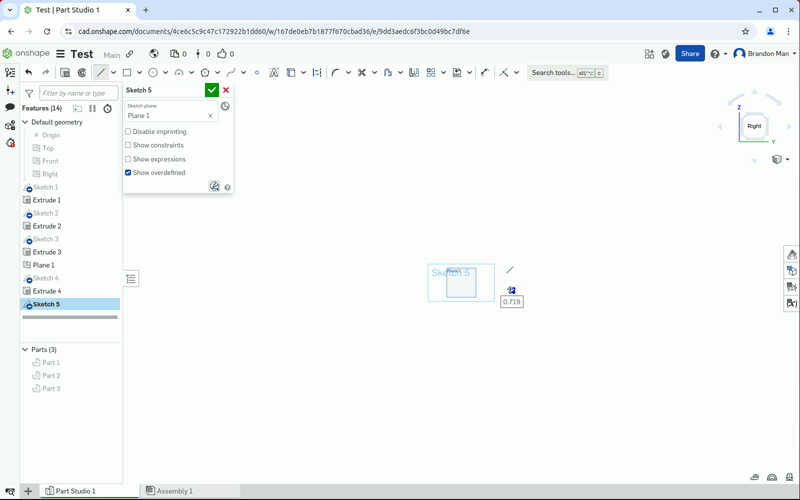
key_up(shift)
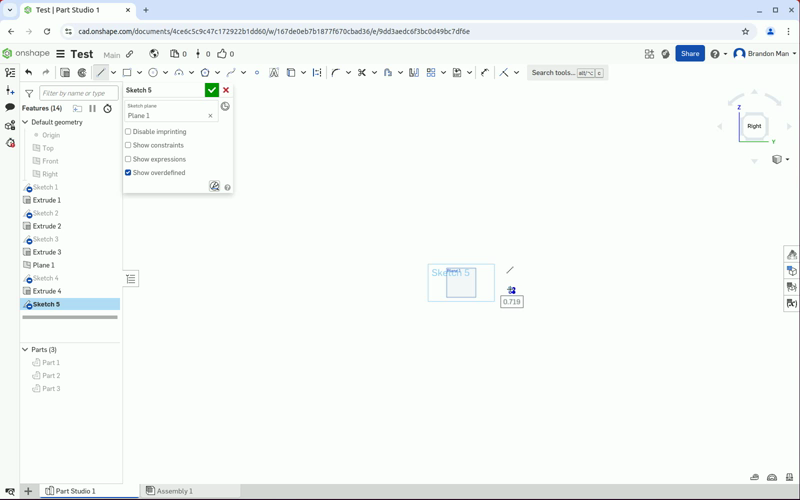
mouse_move(540, 288)
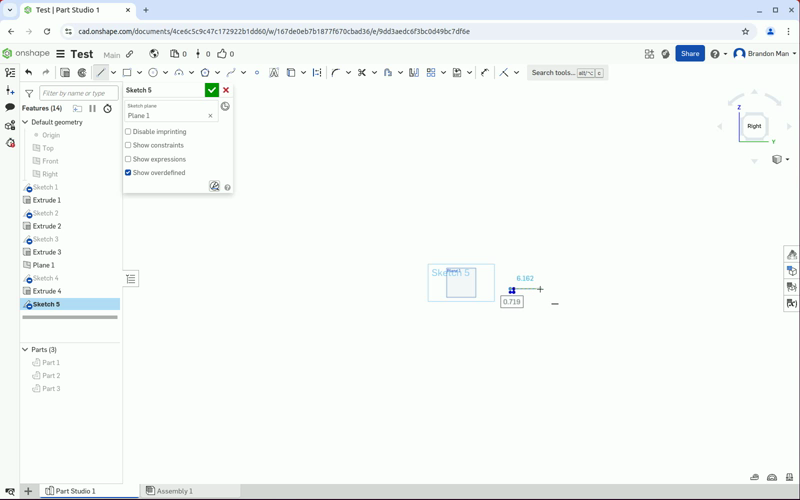
key_down(shift)
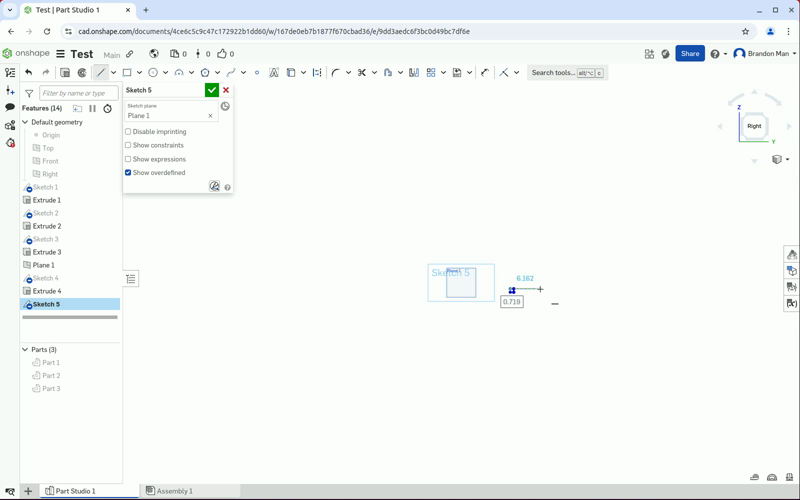
mouse_move(510, 292)
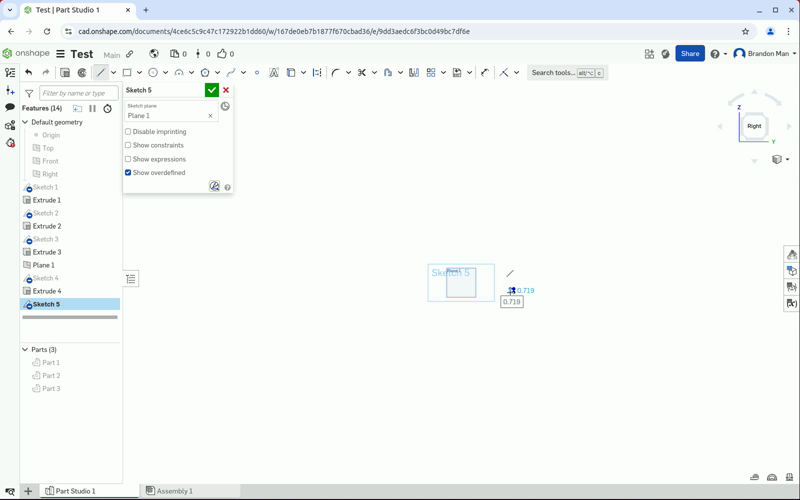
scroll(6)
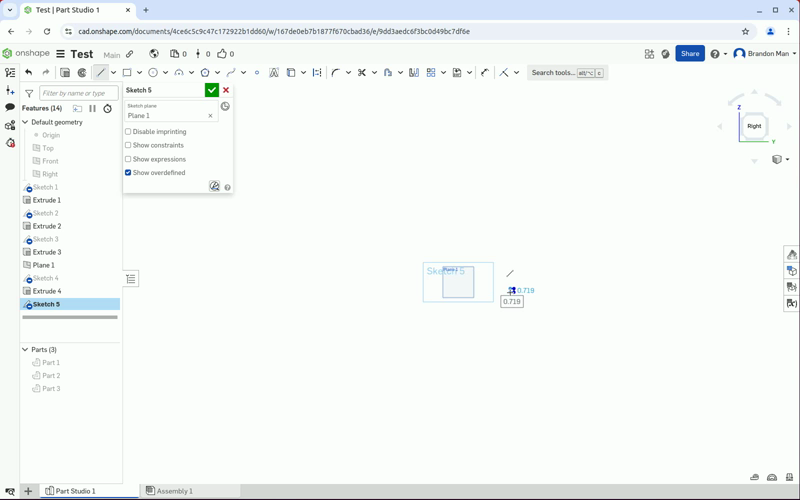
scroll(6)
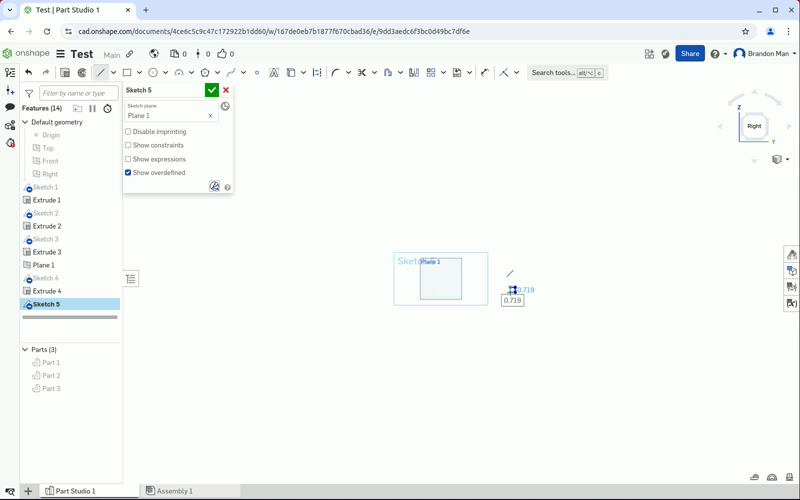
scroll(6)
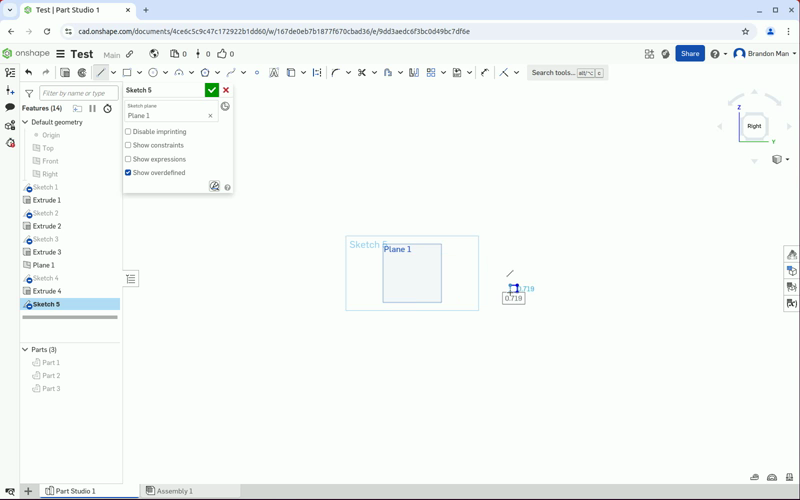
scroll(6)
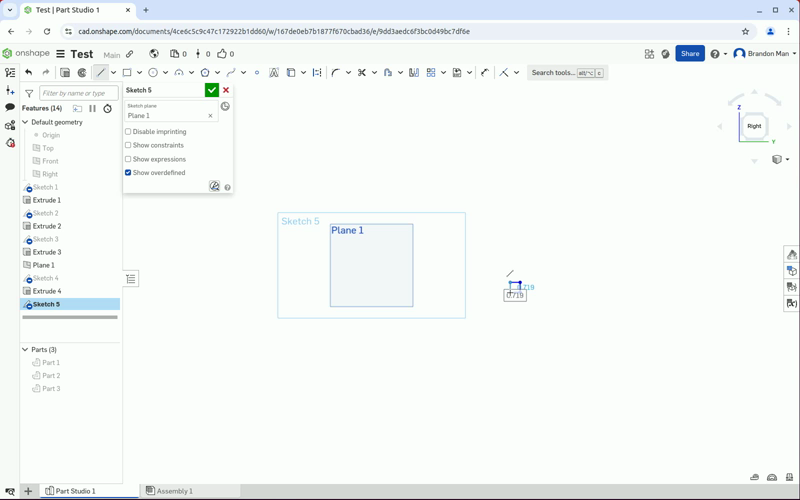
scroll(6)
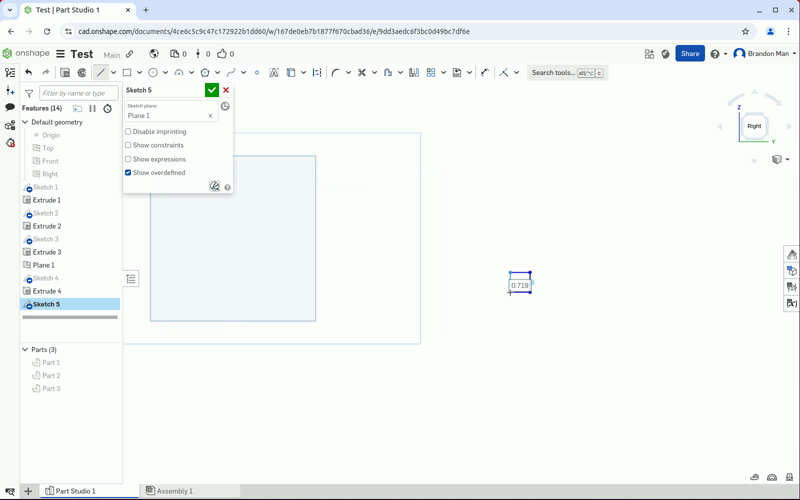
scroll(6)
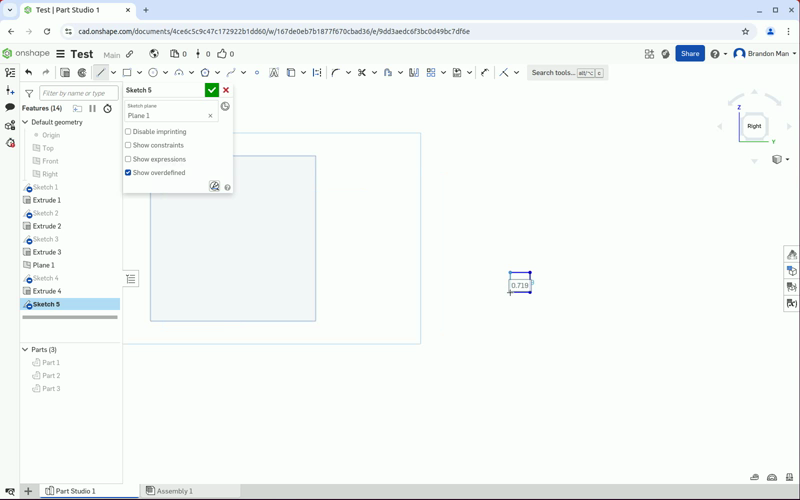
scroll(6)
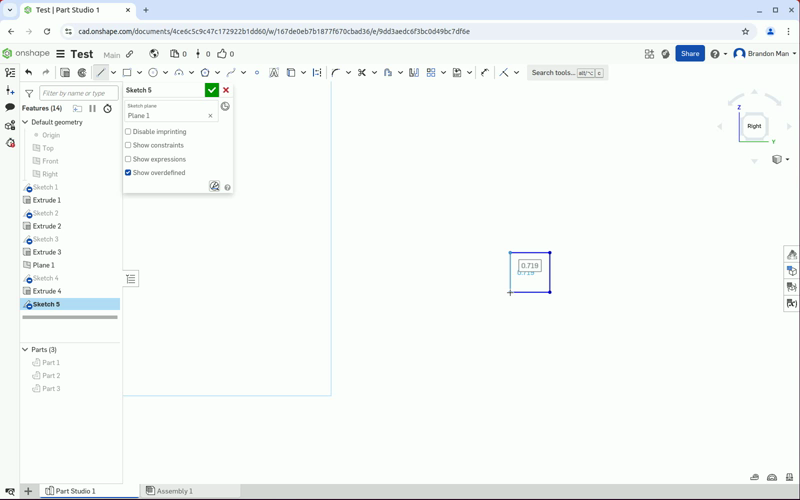
key_up(shift)
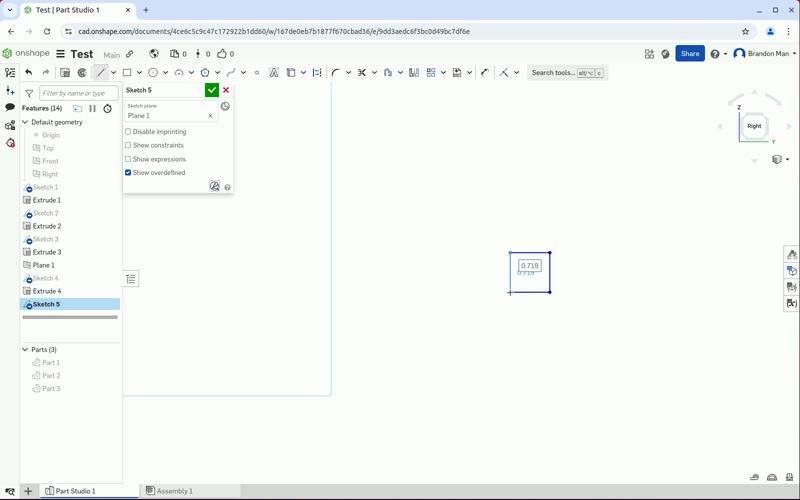
click(510, 292)
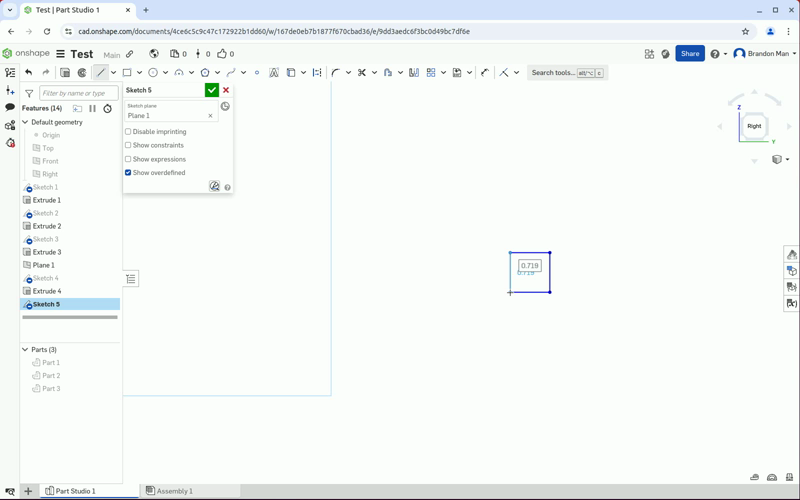
scroll(-6)
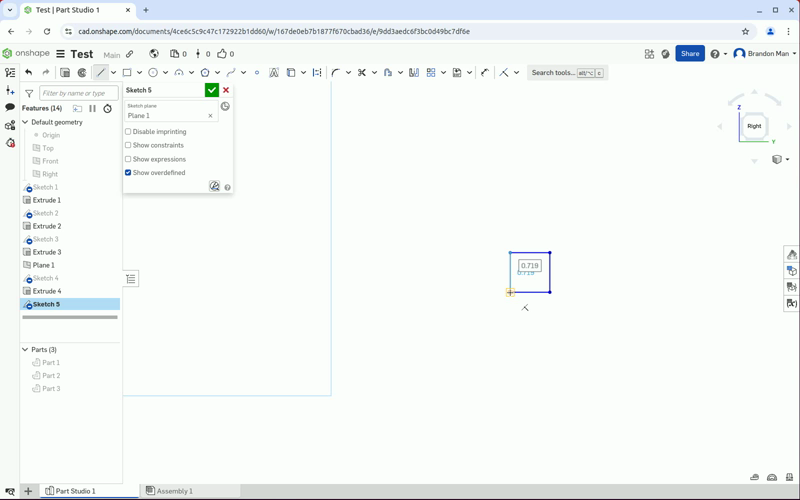
scroll(-6)
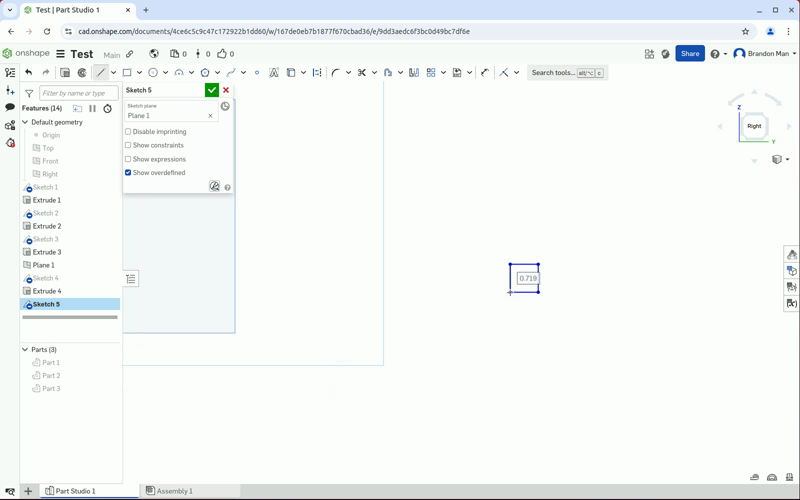
scroll(-6)
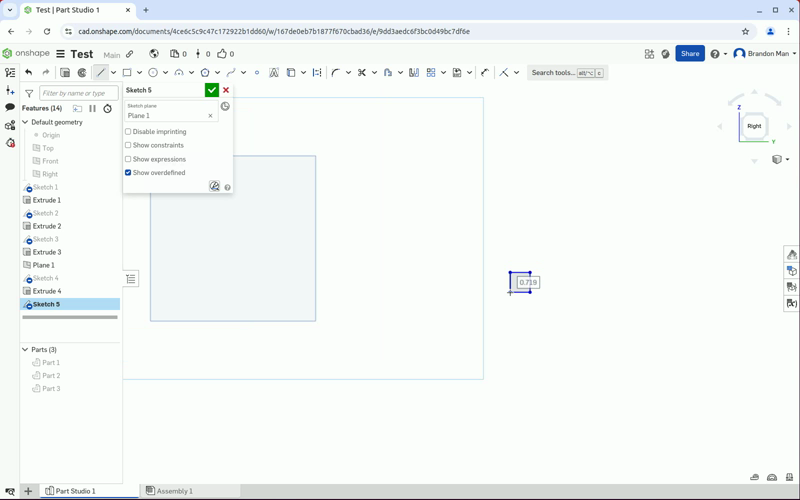
scroll(-6)
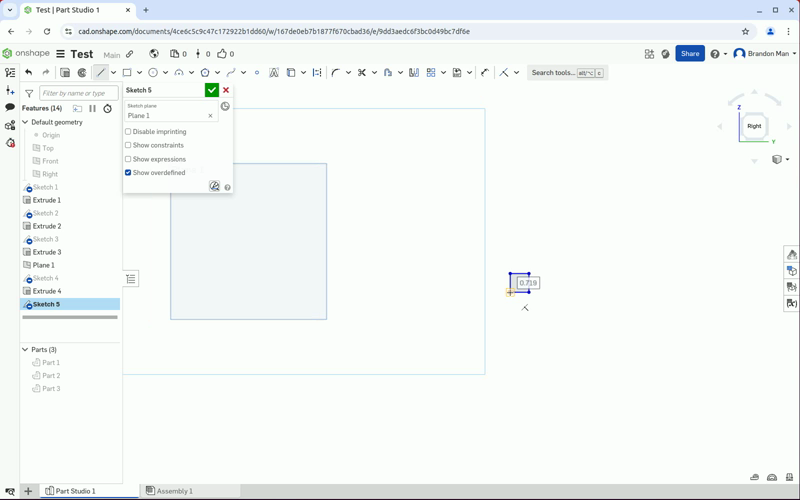
scroll(-6)
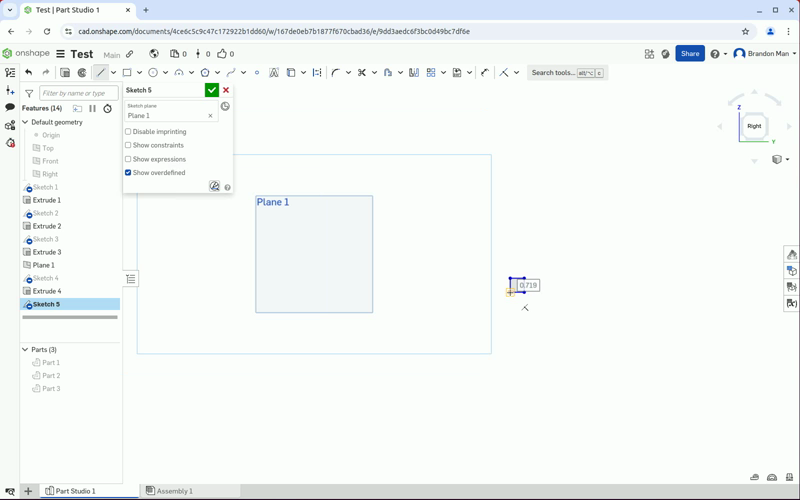
scroll(-6)
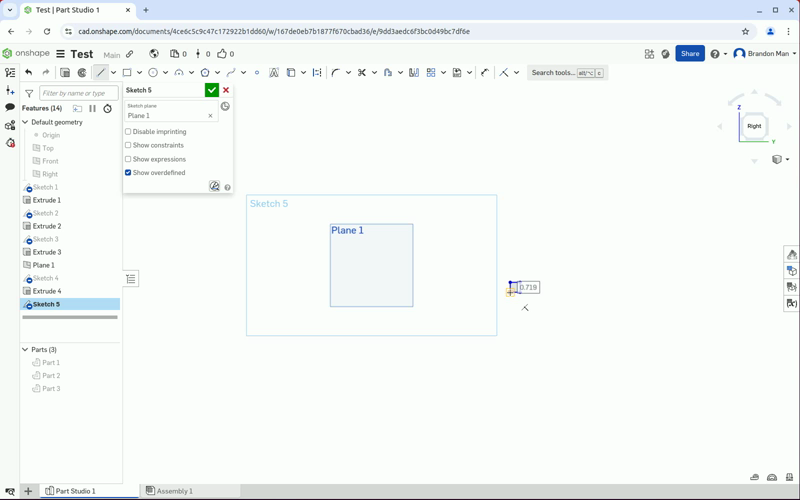
scroll(-6)
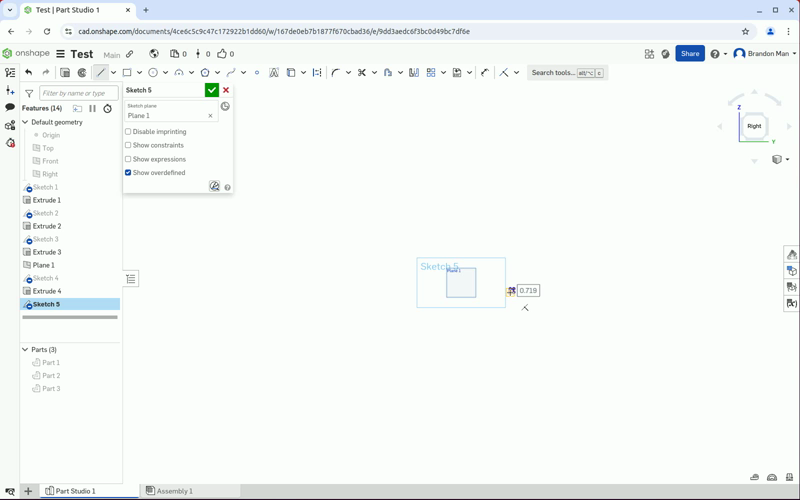
key(esc)
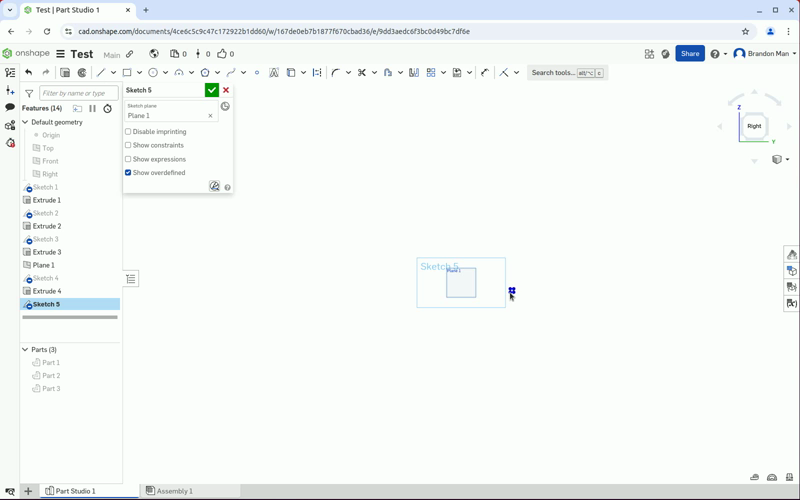
mouse_move(511, 290)
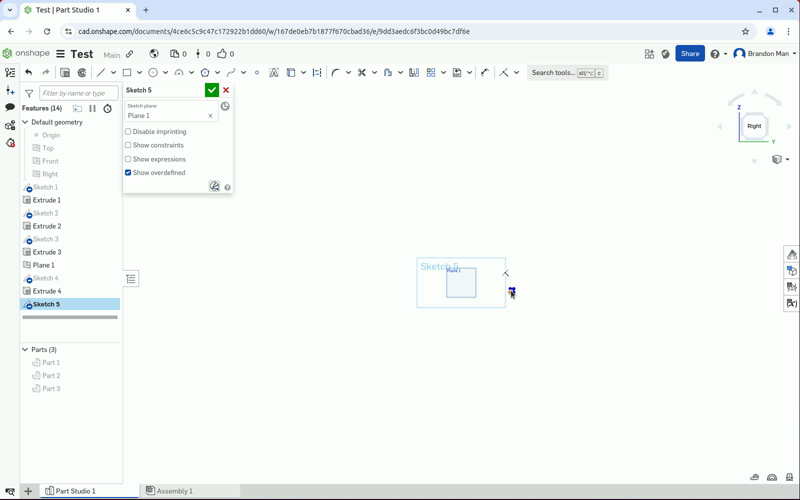
scroll(6)
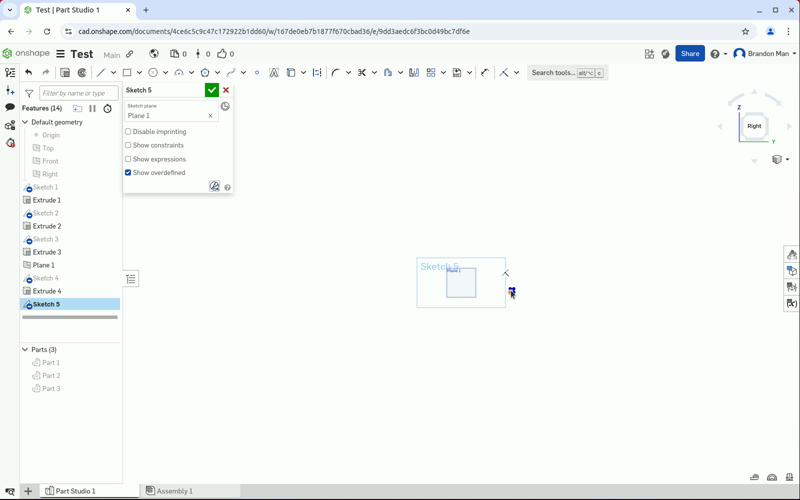
scroll(6)
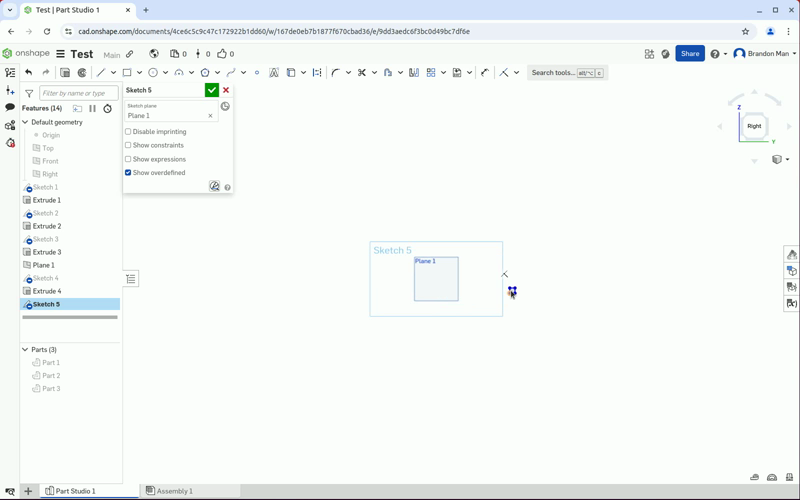
scroll(6)
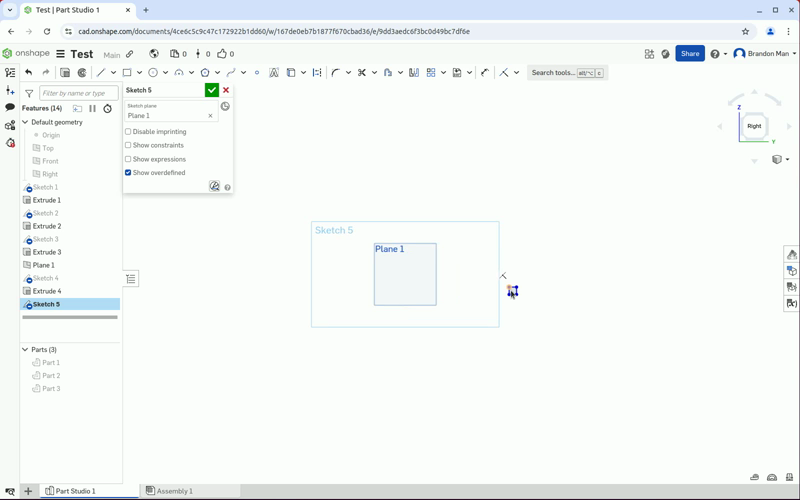
scroll(6)
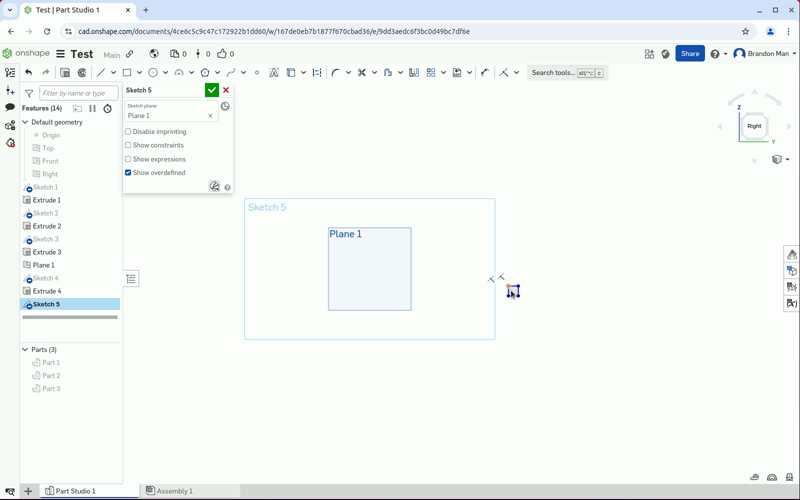
scroll(6)
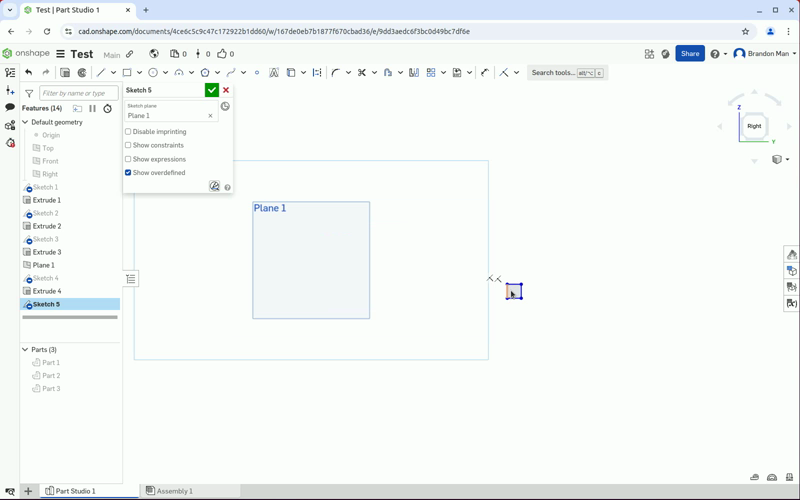
scroll(6)
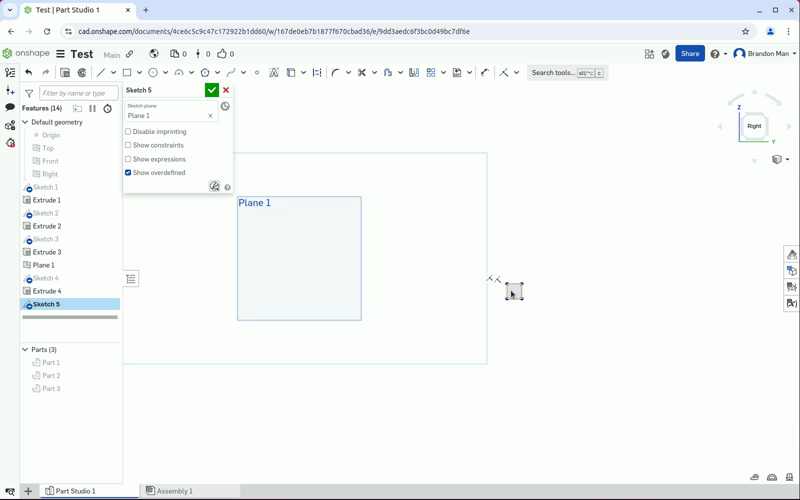
scroll(6)
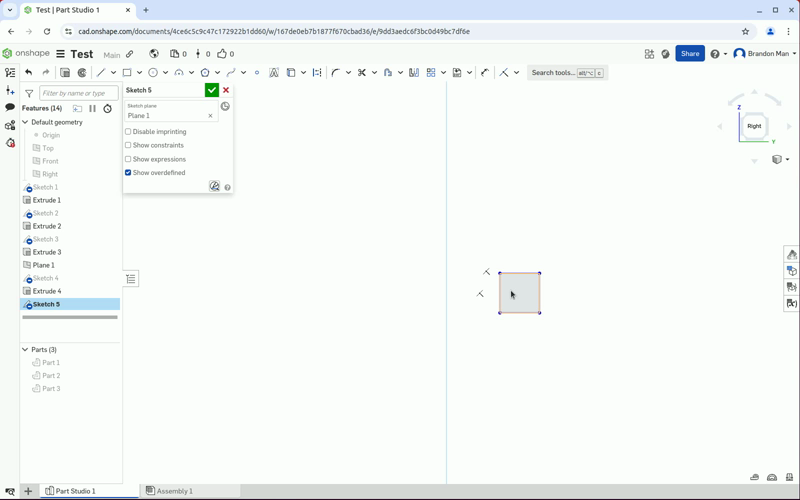
click(511, 290)
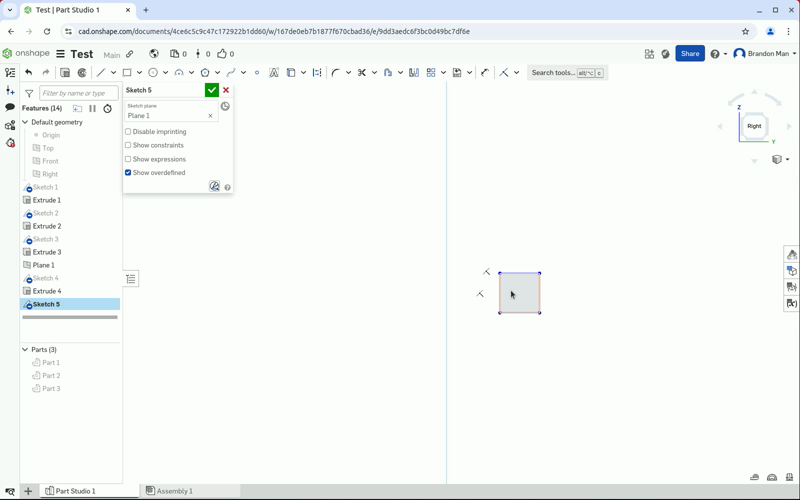
scroll(-6)
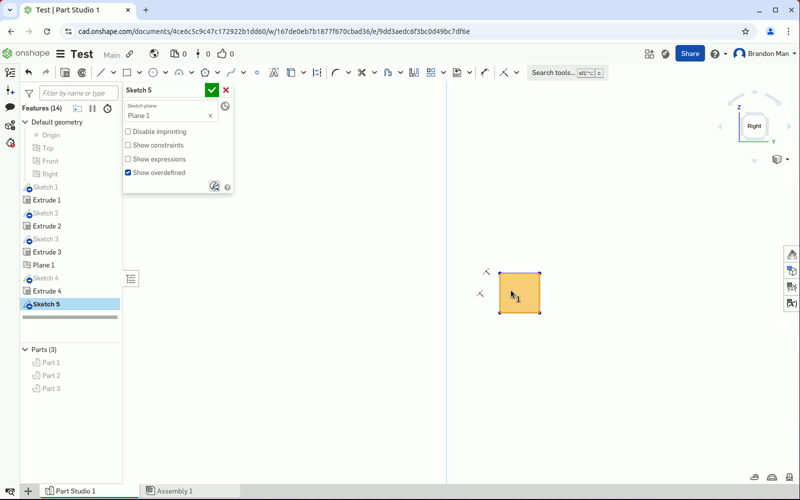
scroll(-6)
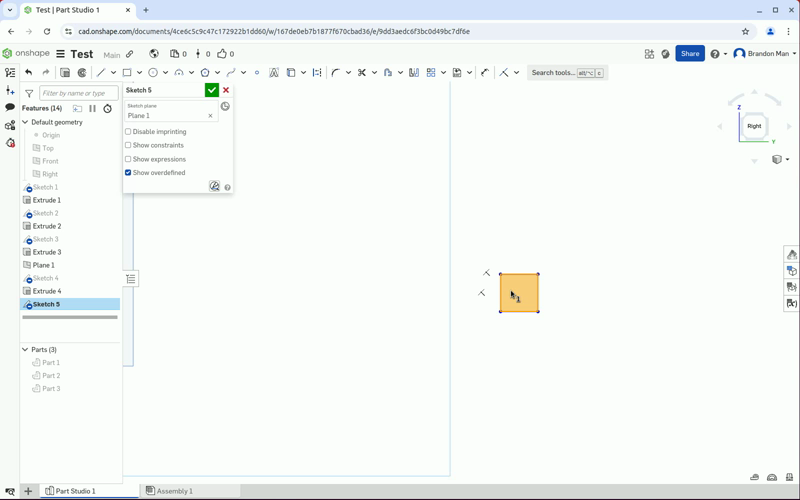
scroll(-6)
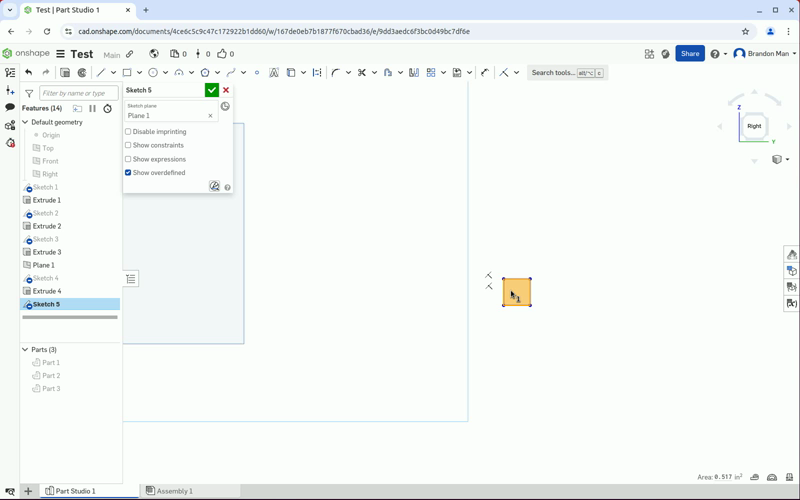
scroll(-6)
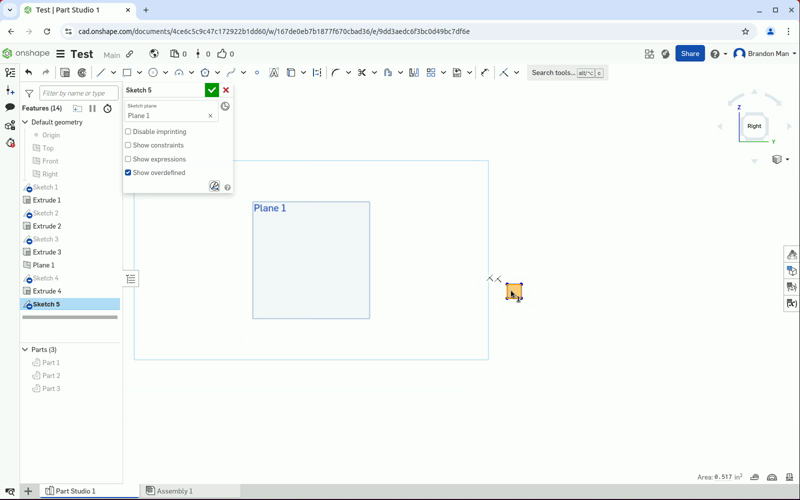
scroll(-6)
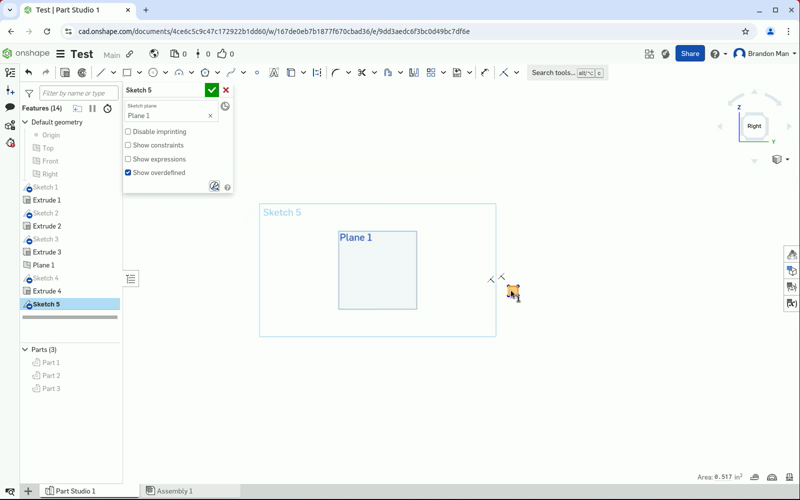
scroll(-6)
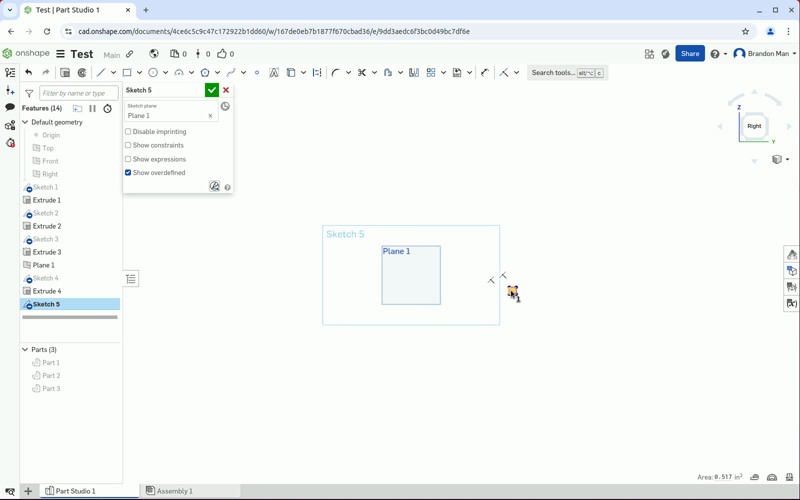
scroll(-6)
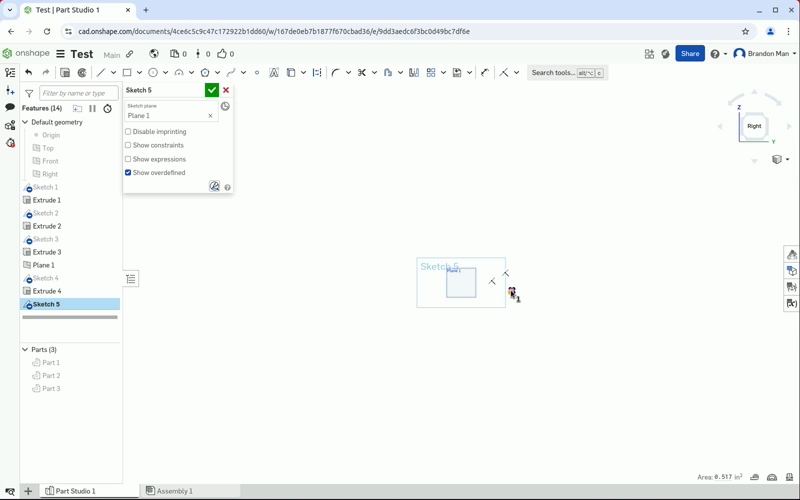
mouse_move(73, 352)
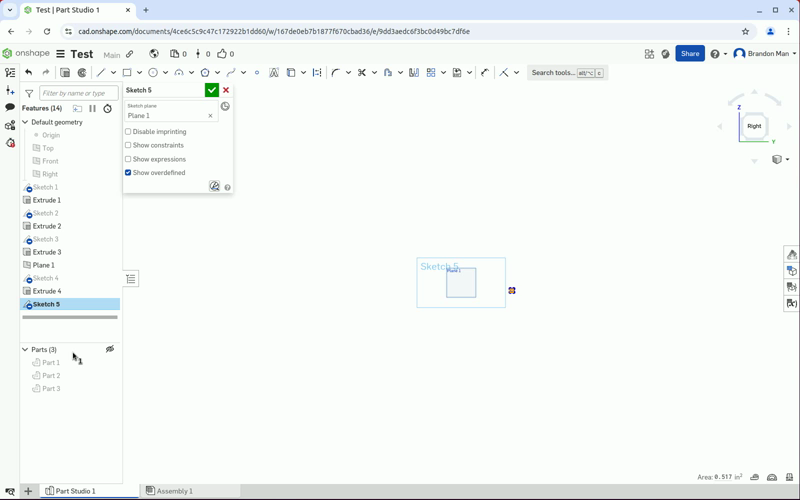
key(shift+y)
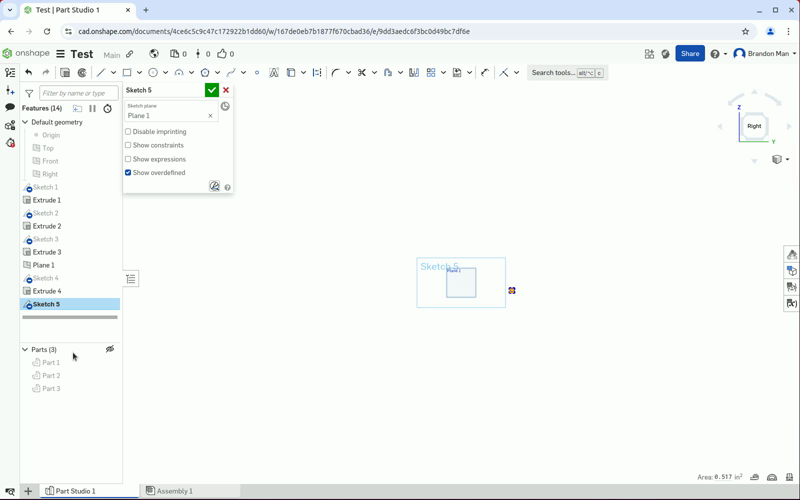
key(shift+e)
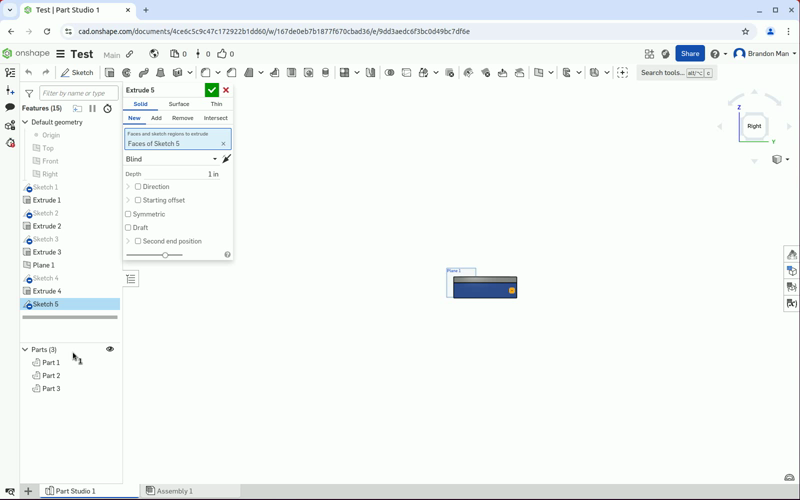
mouse_move(143, 106)
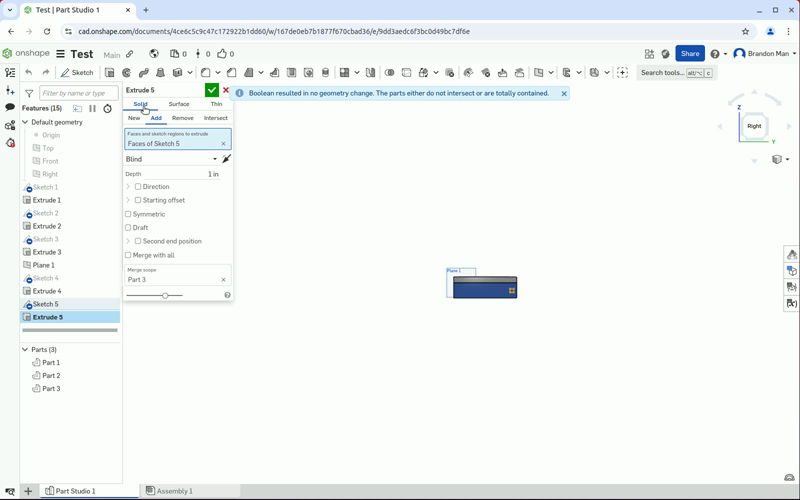
click(143, 106)
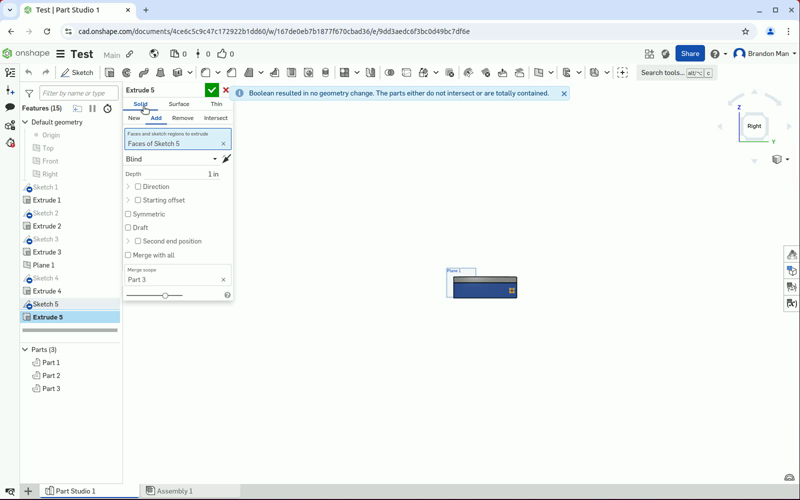
mouse_move(186, 120)
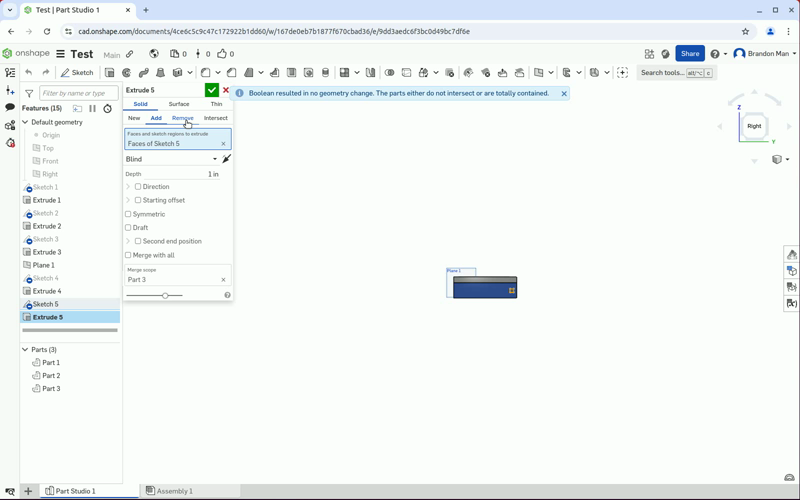
click(186, 120)
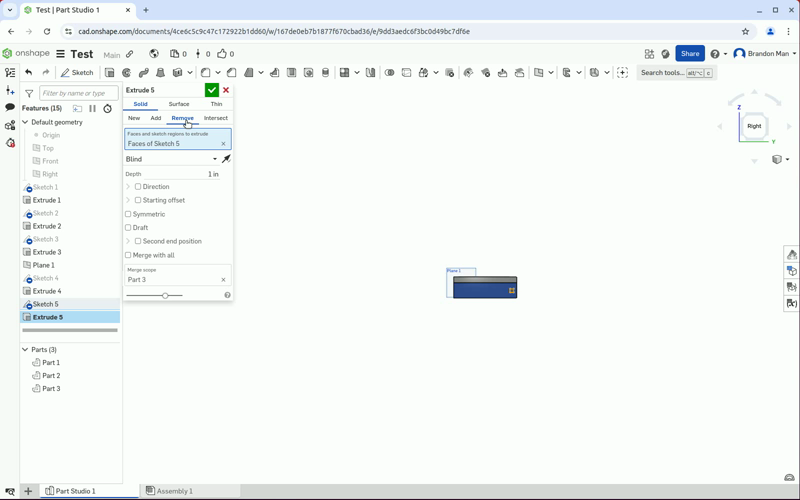
key(tab, 4)
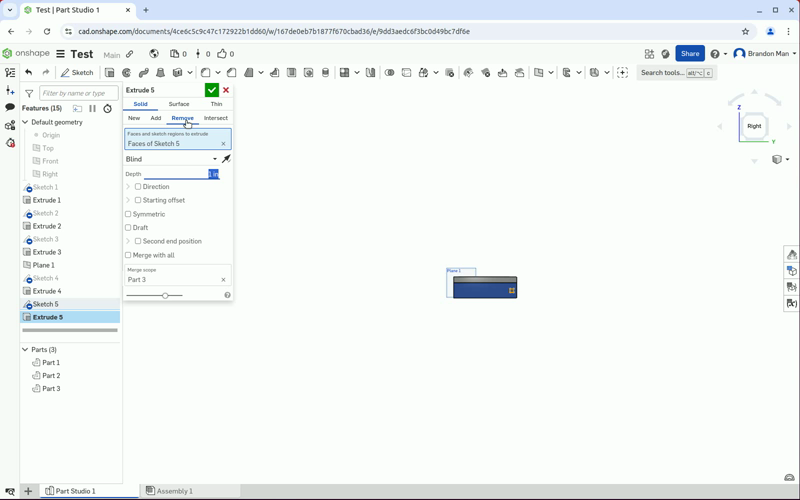
text(22.868)
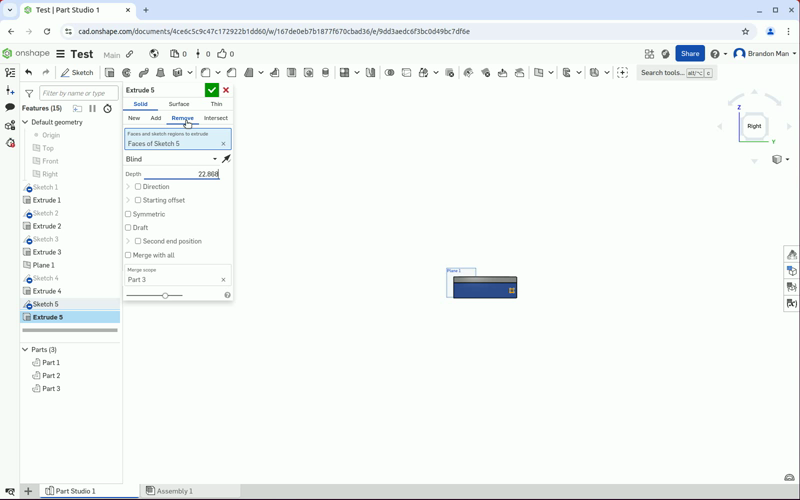
key(tab, 6)
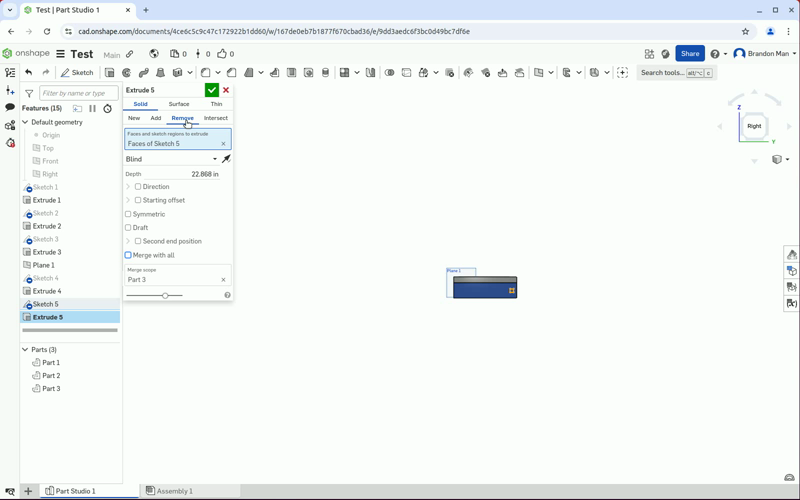
key(space)
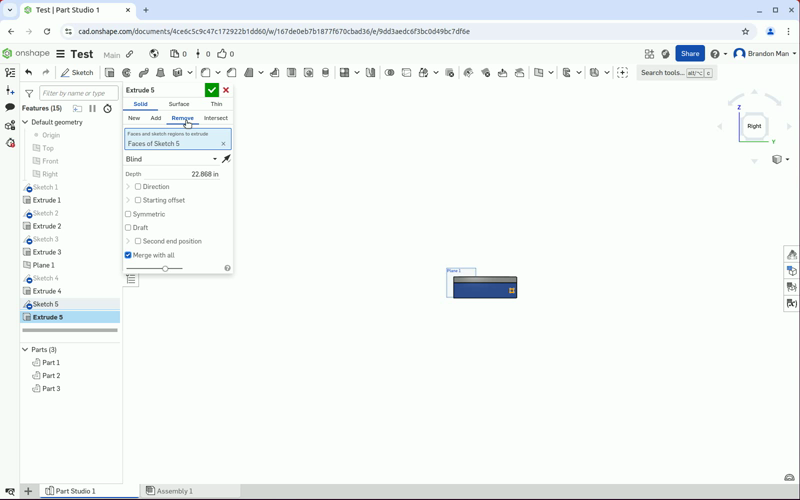
key(enter)
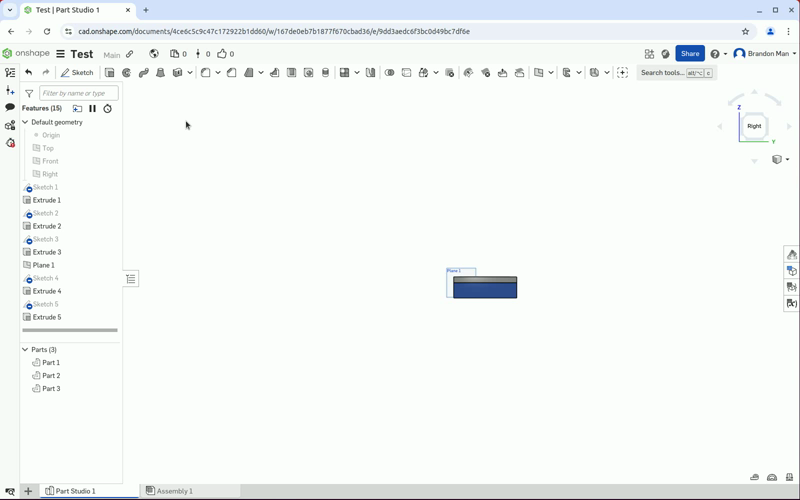
key(shift+h)
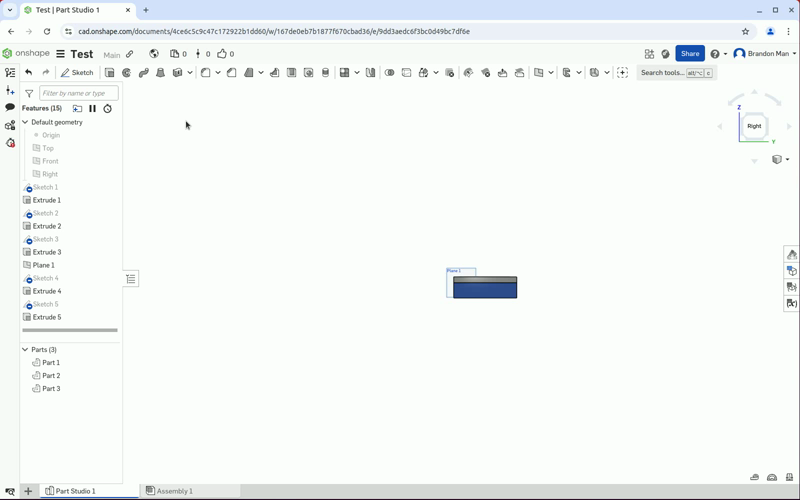
key(shift+h)
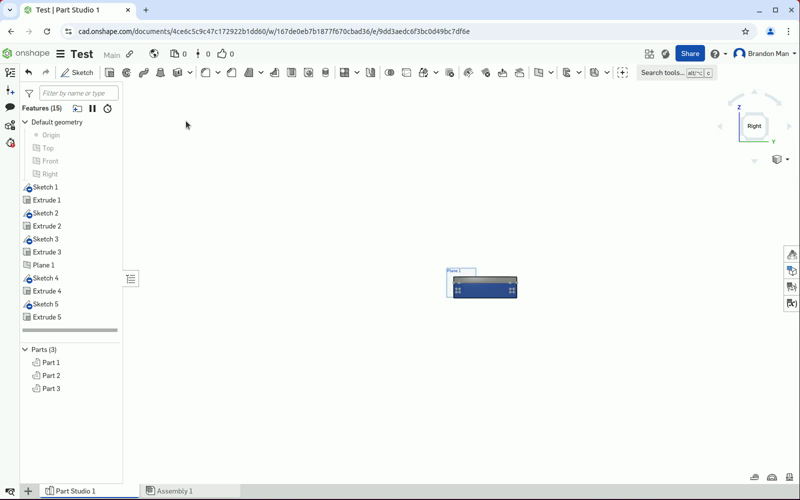
key(shift+7)
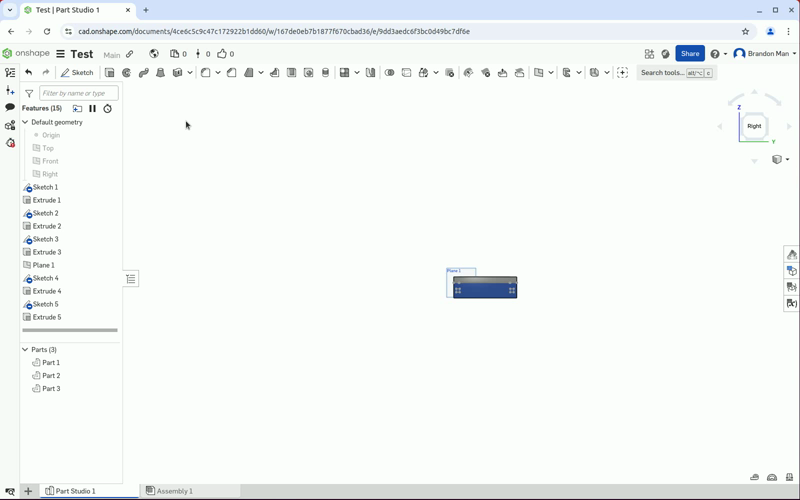
key(right, 2)
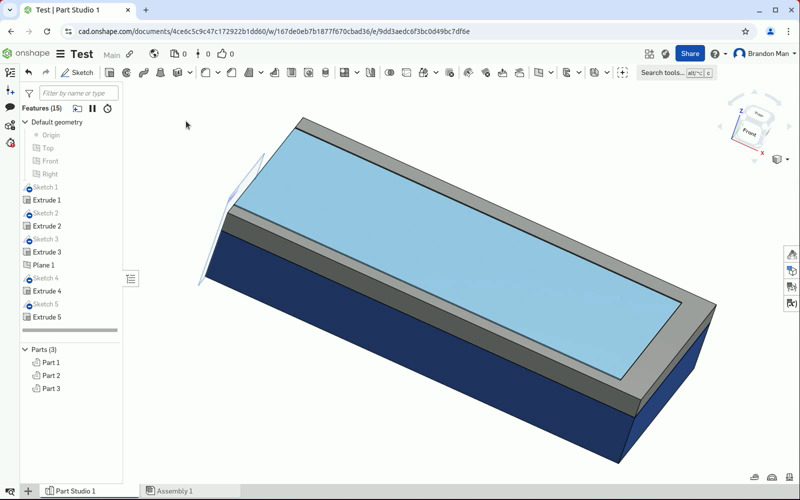
key(down, 2)
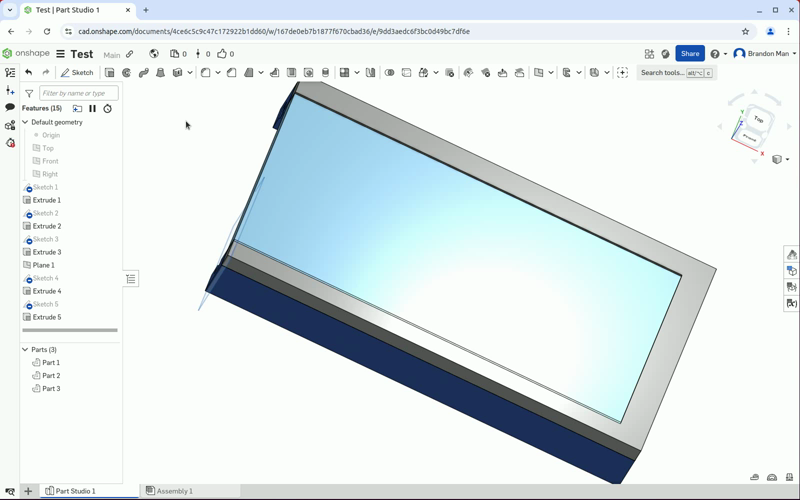
key(up, 2)
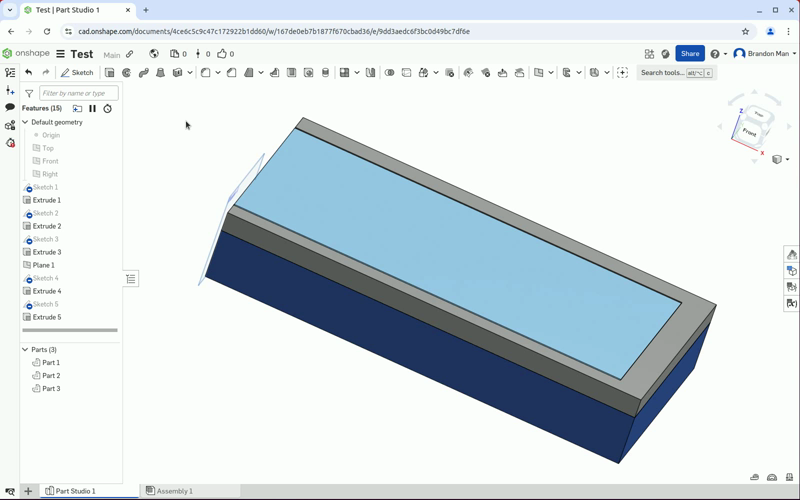
key(left, 2)
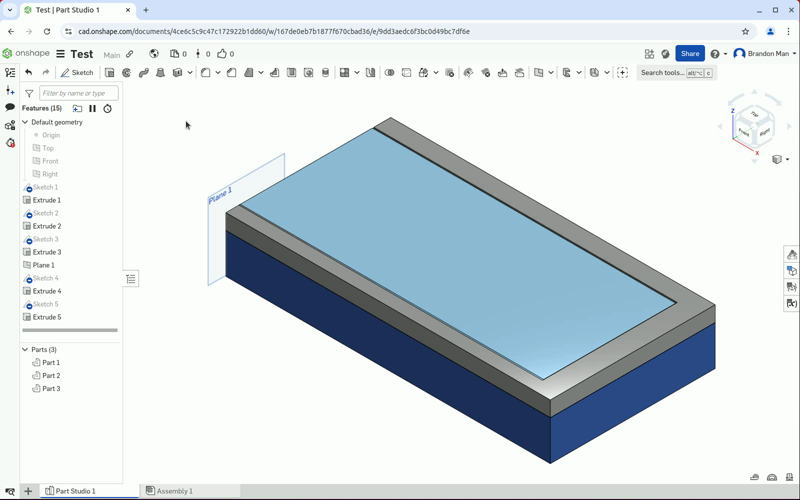
mouse_move(73, 189)
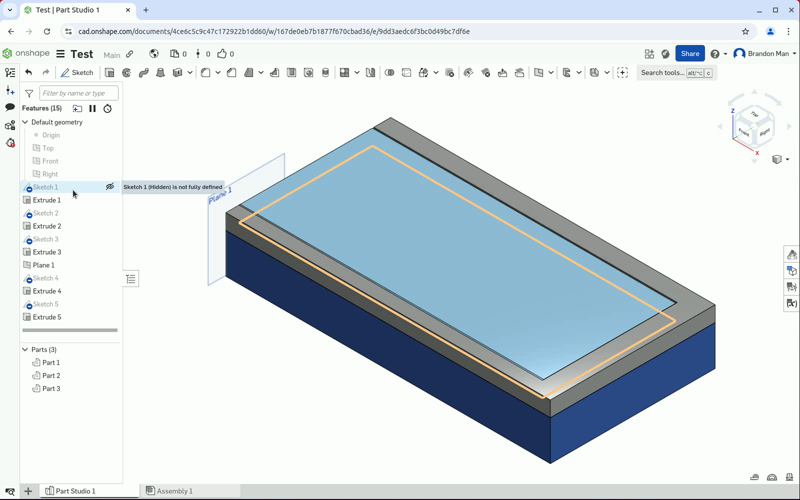
click(73, 189)